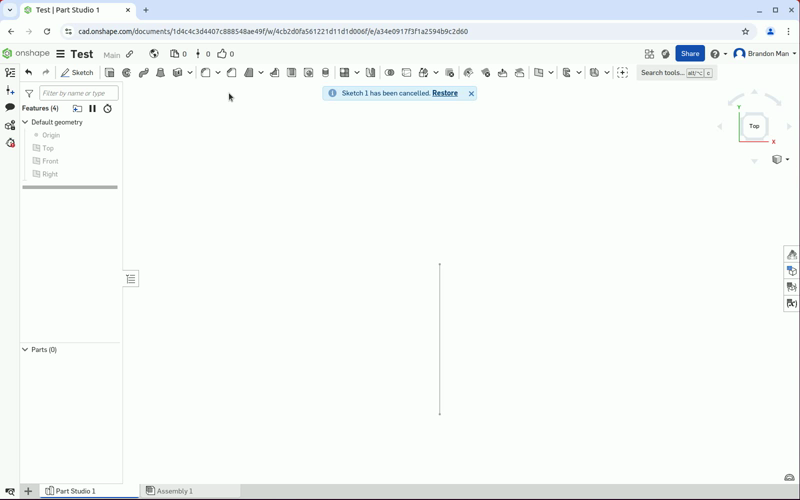
key(shift+h)
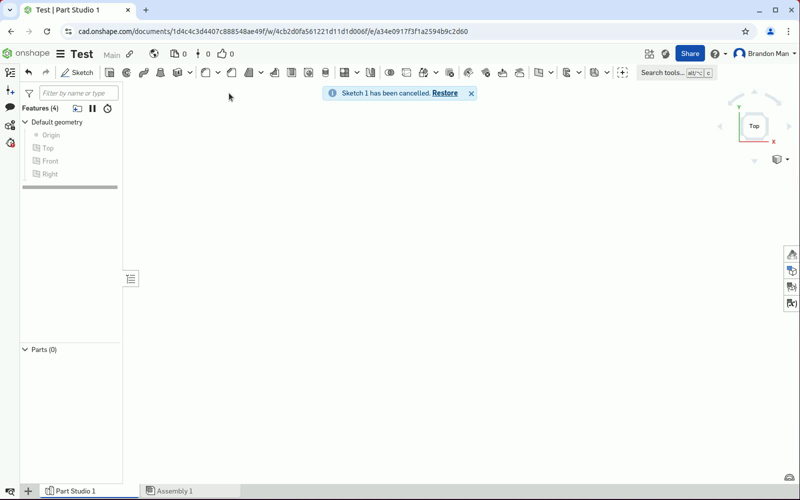
key(shift+s)
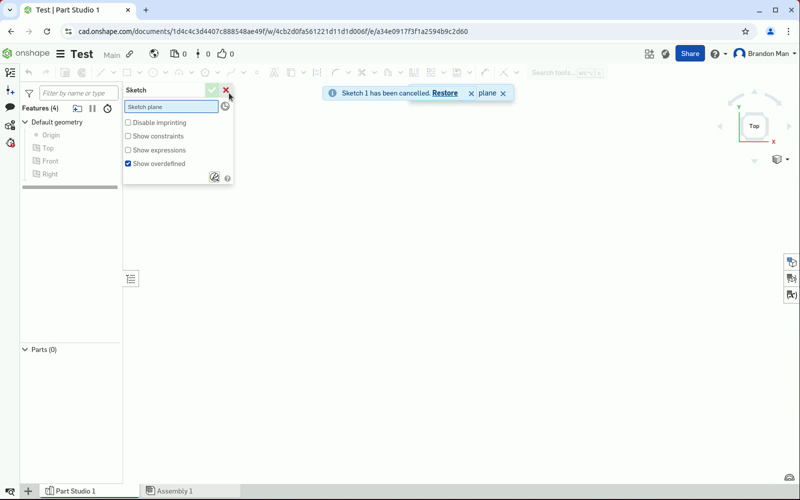
mouse_move(73, 150)
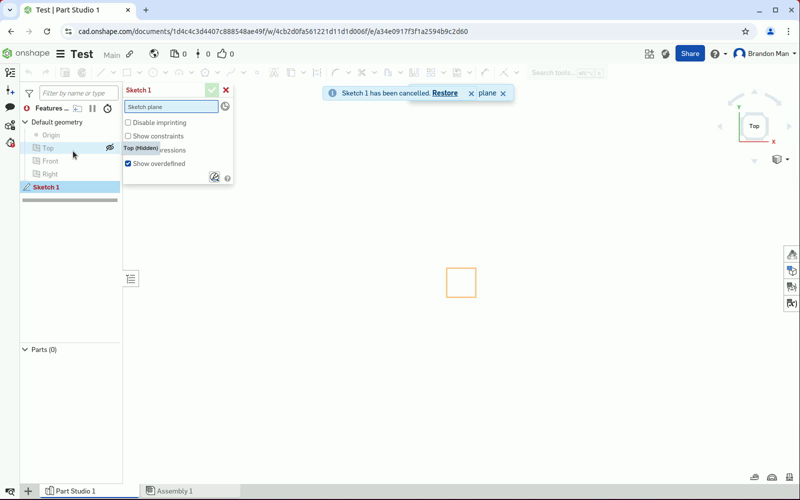
click(73, 150)
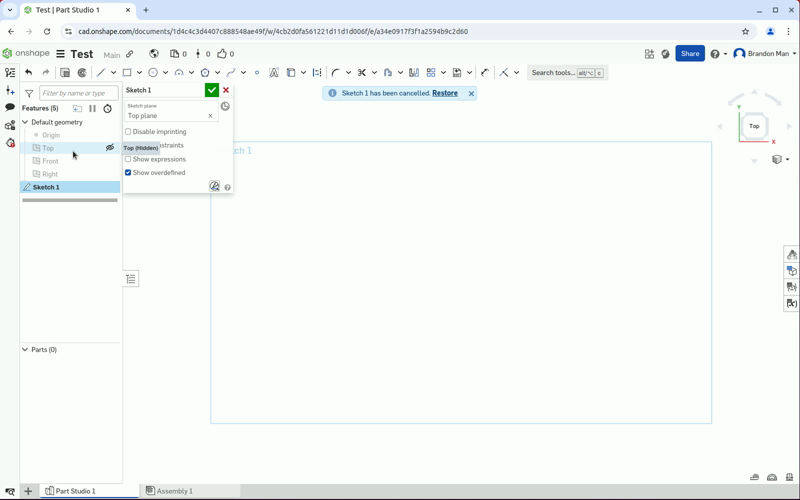
mouse_move(73, 352)
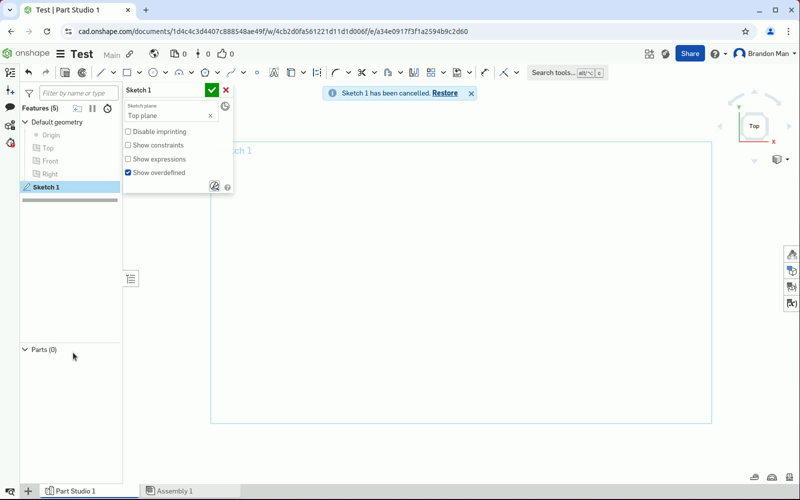
key(y)
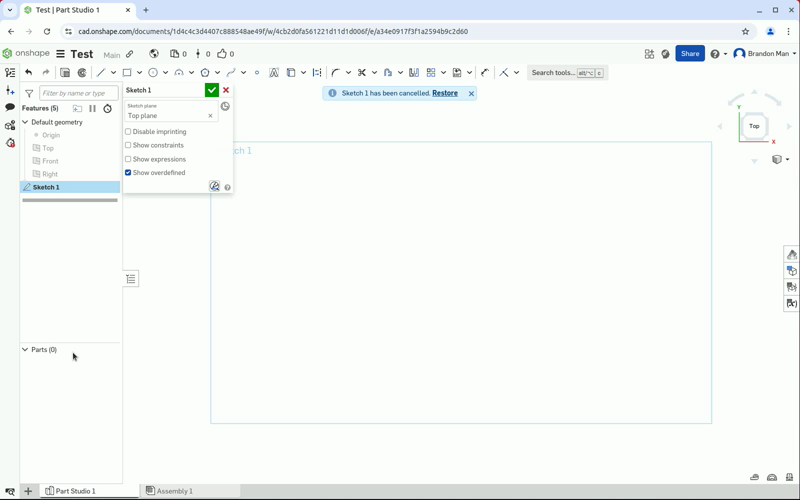
key(l)
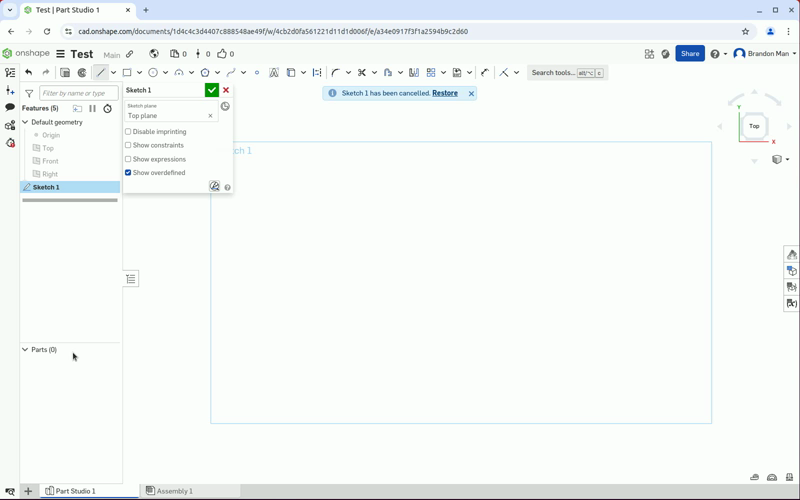
key_down(shift)
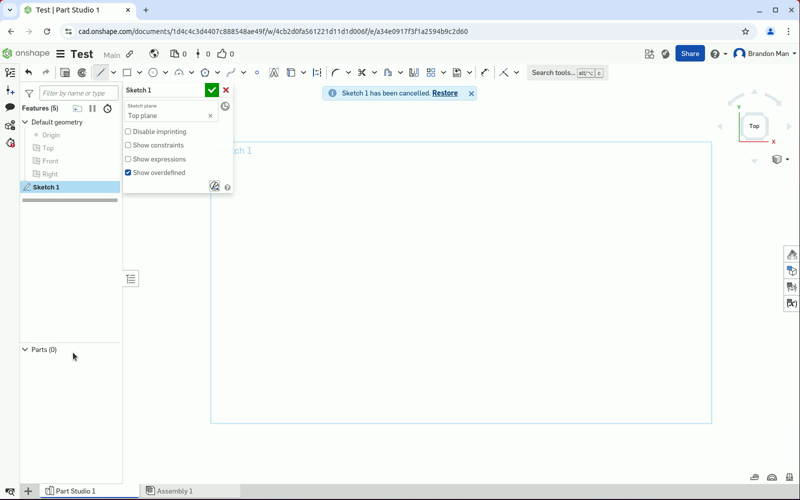
mouse_move(364, 309)
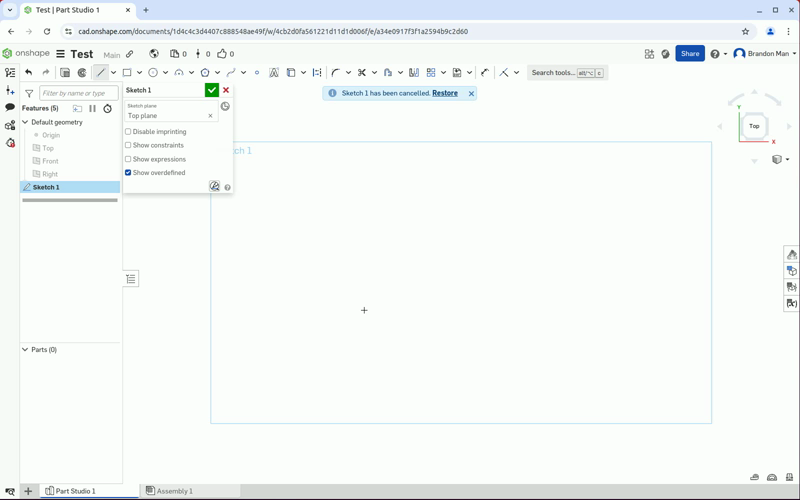
click(364, 309)
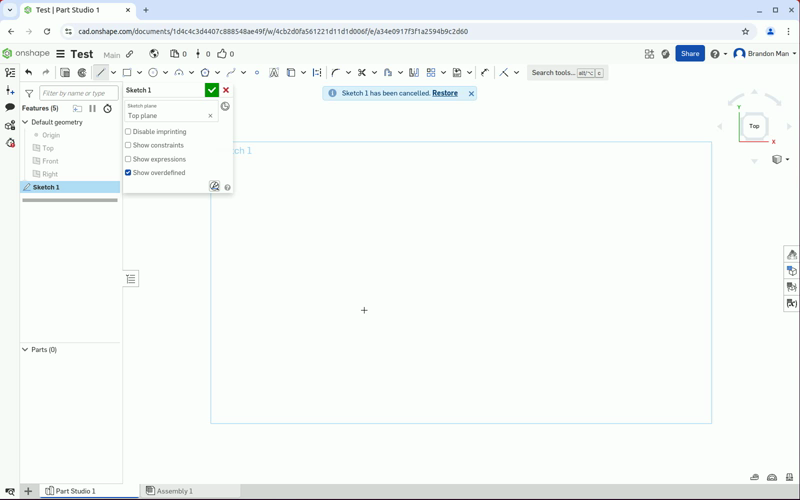
key_up(shift)
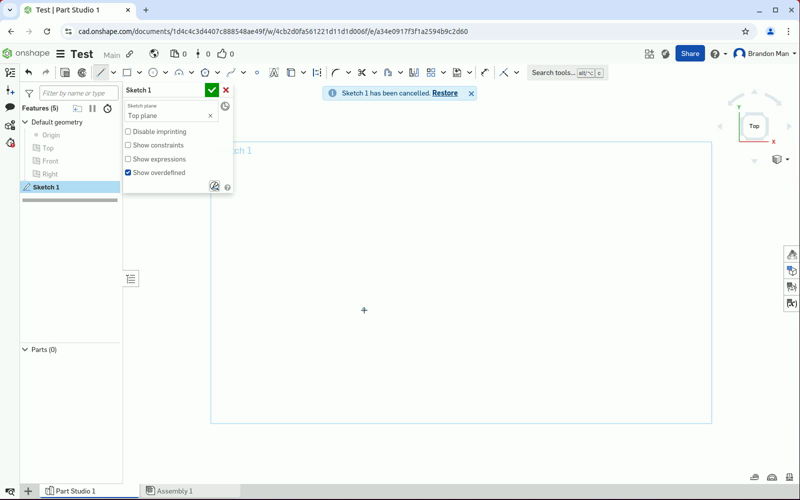
key_down(shift)
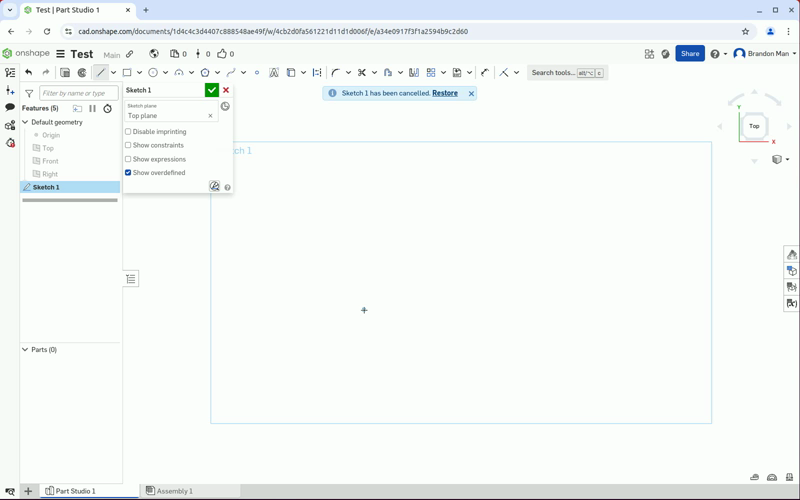
mouse_move(555, 309)
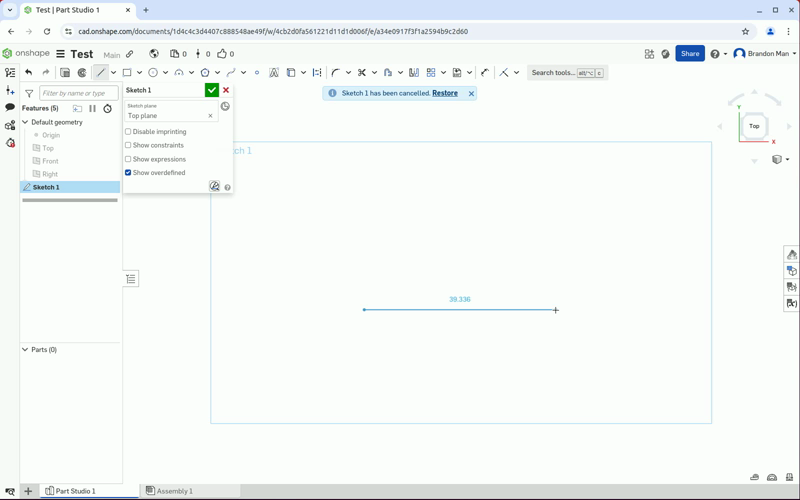
click(555, 309)
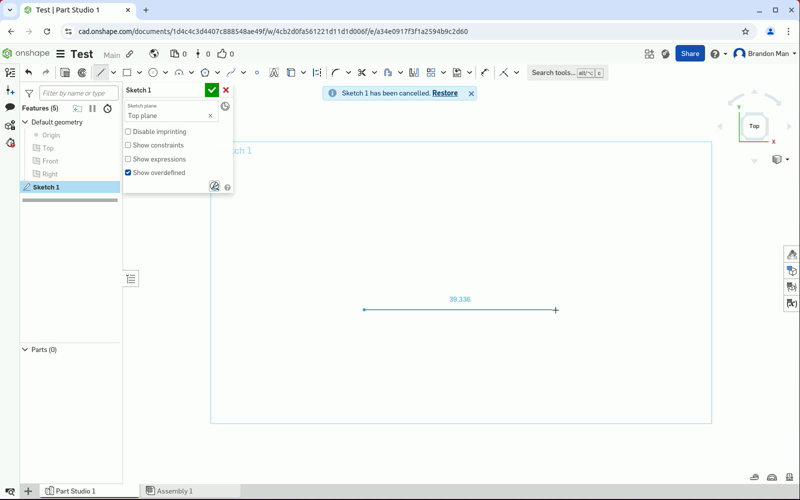
key_up(shift)
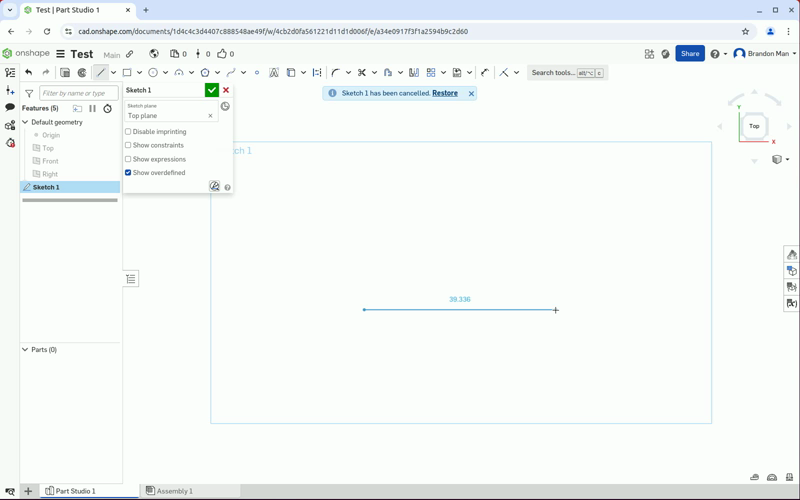
key_down(shift)
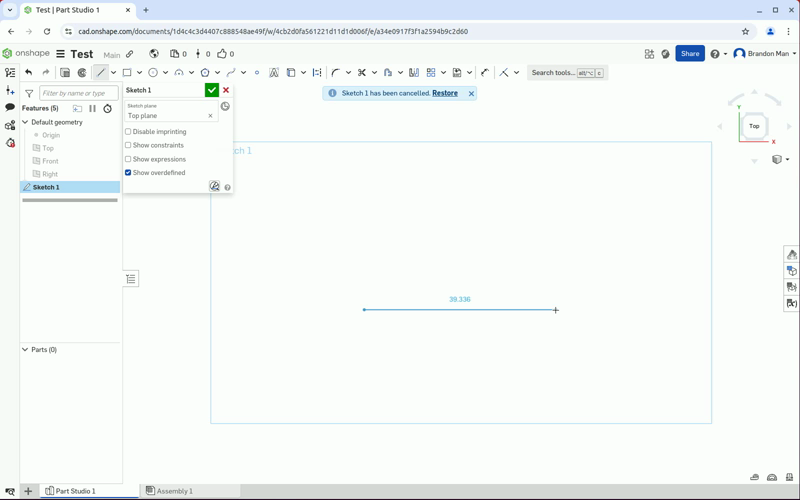
mouse_move(585, 309)
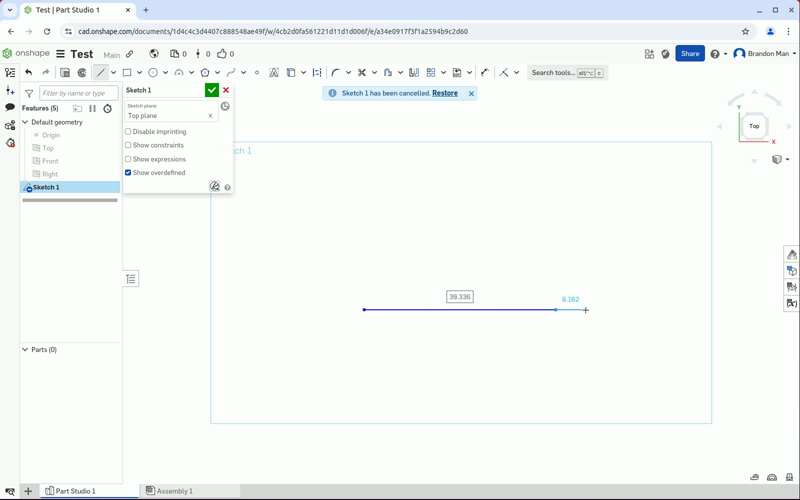
mouse_move(555, 255)
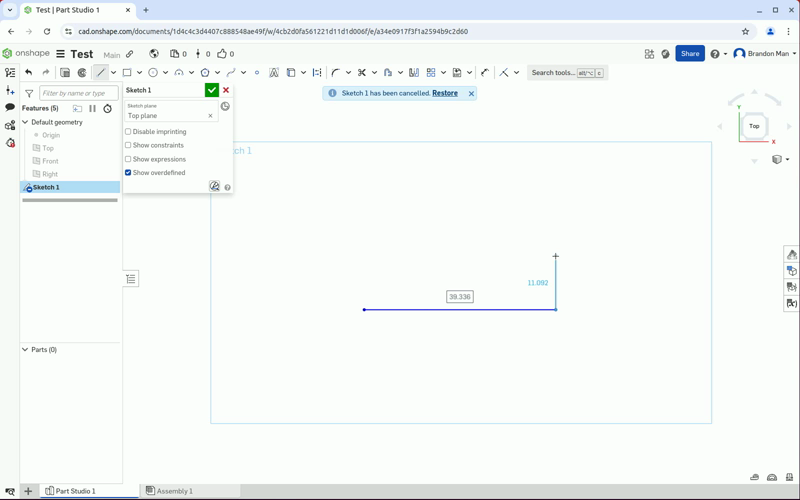
click(555, 255)
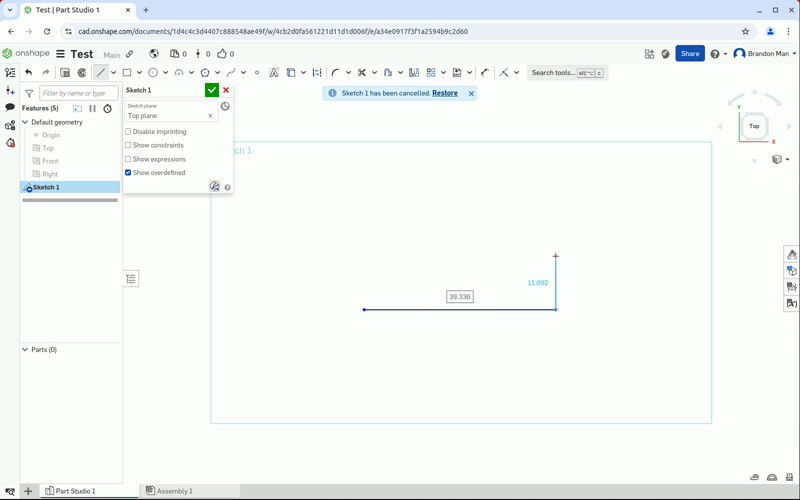
key_up(shift)
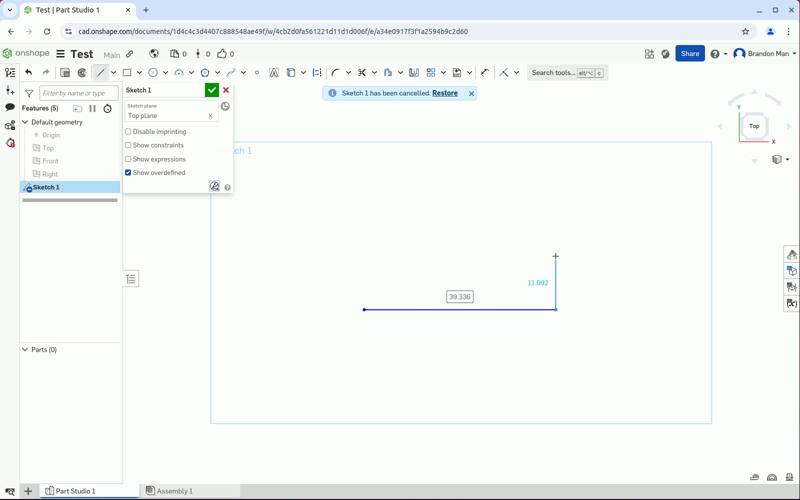
key_down(shift)
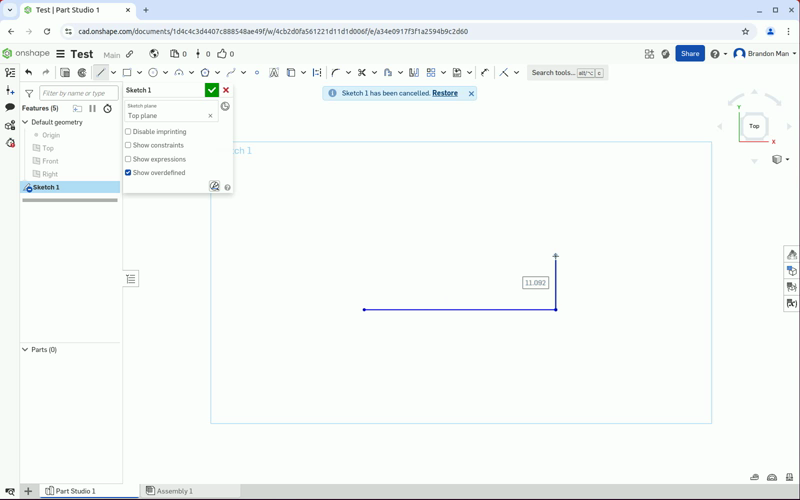
mouse_move(364, 255)
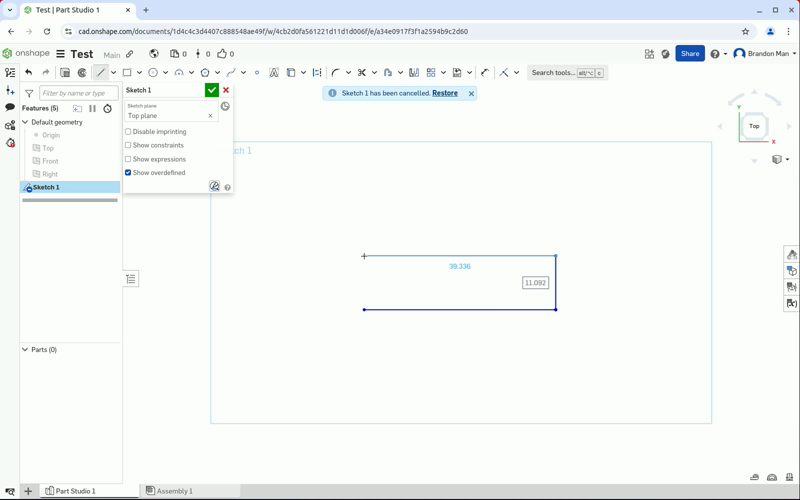
click(364, 255)
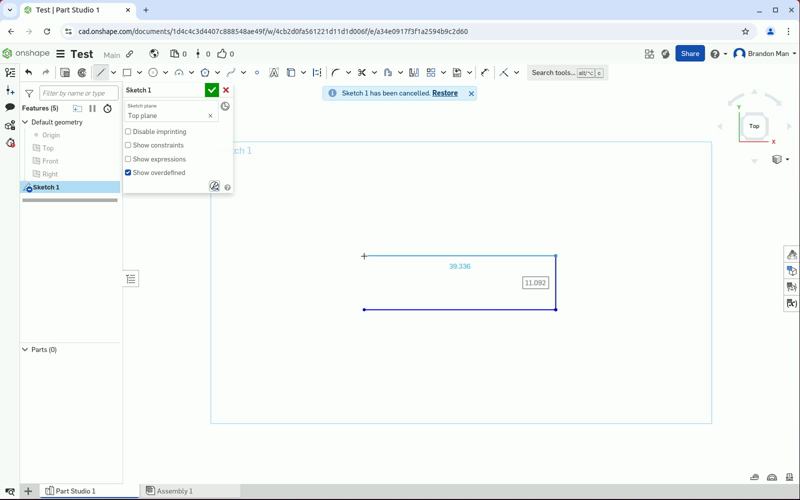
key_up(shift)
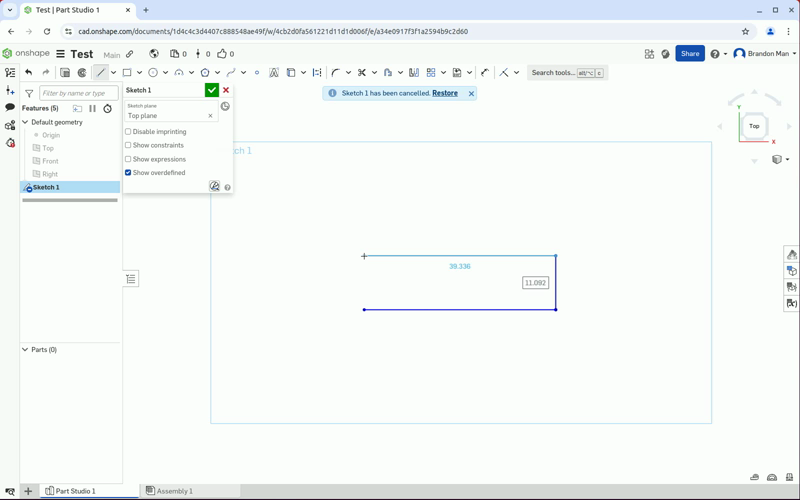
mouse_move(394, 255)
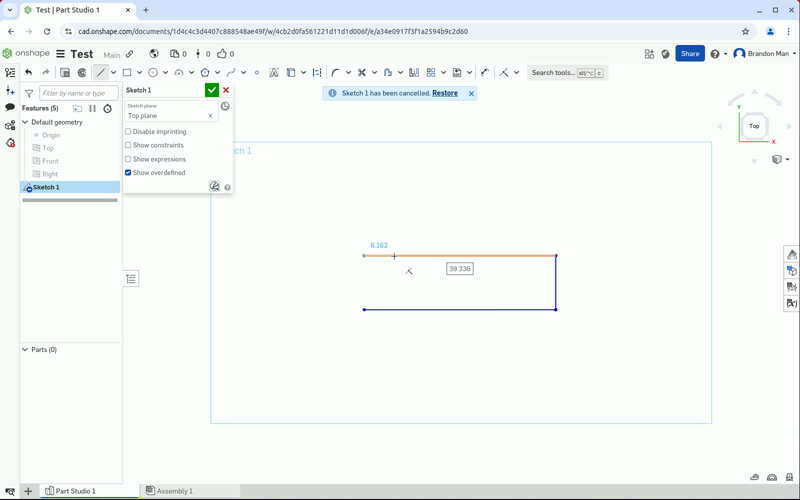
key_down(shift)
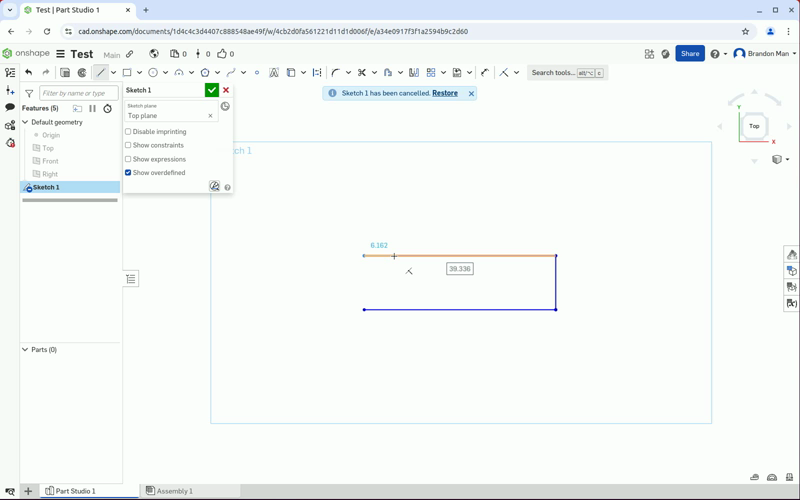
mouse_move(364, 309)
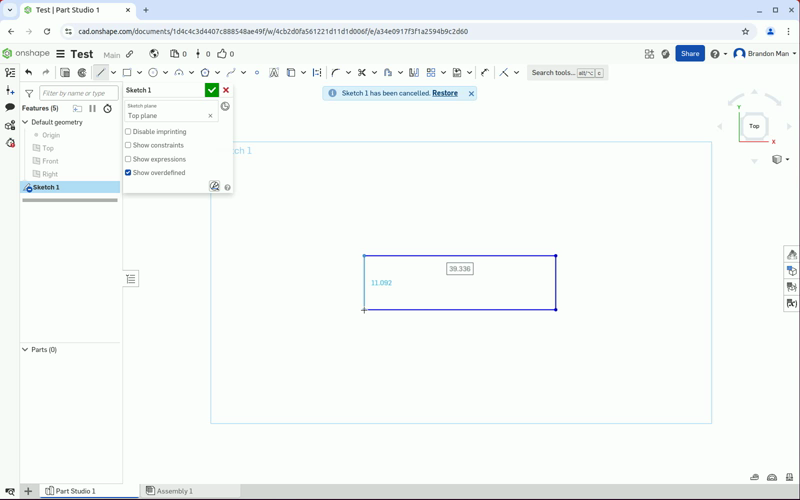
key_up(shift)
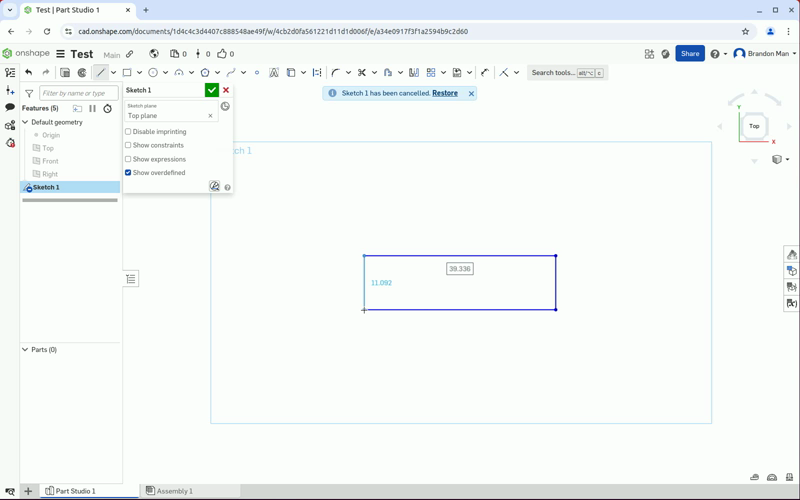
click(364, 309)
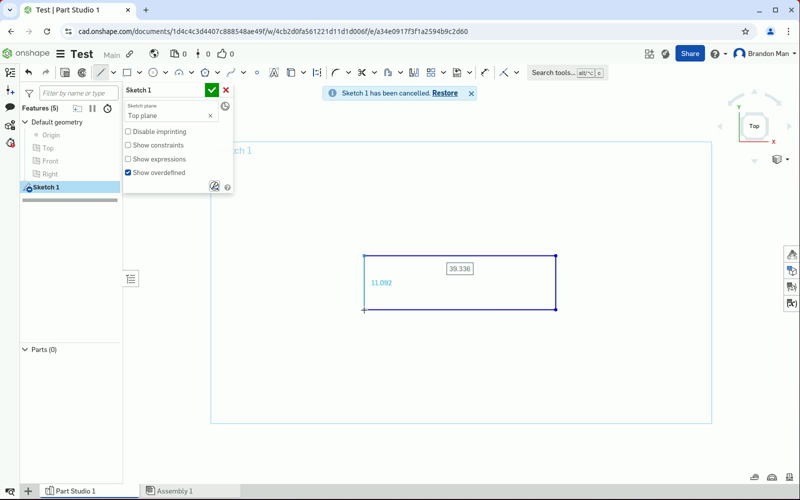
key(esc)
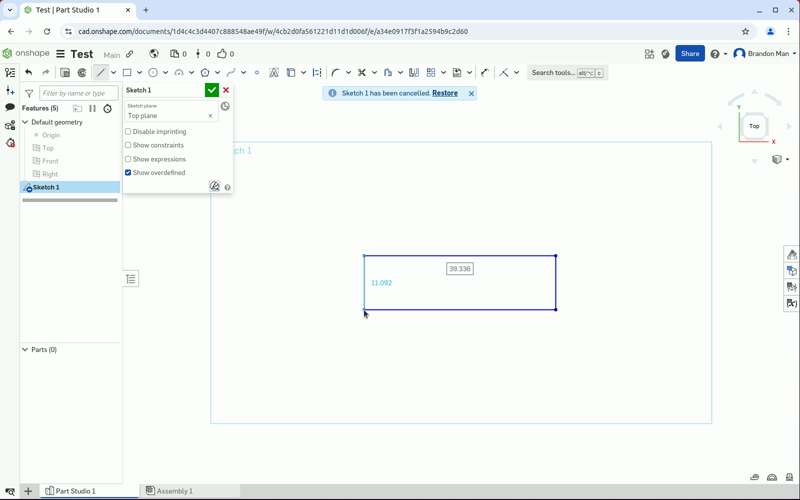
key(l)
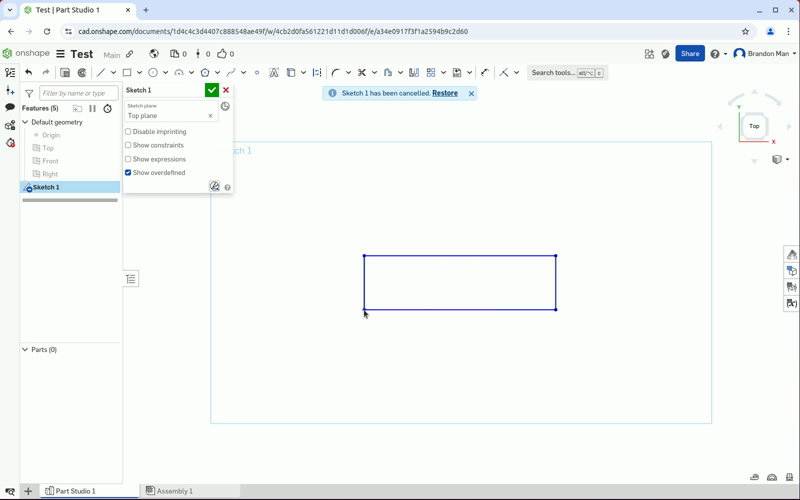
key_down(shift)
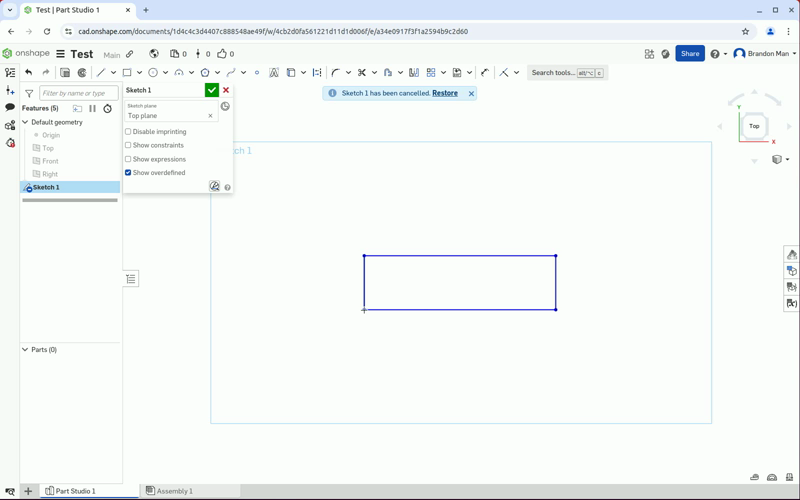
mouse_move(453, 281)
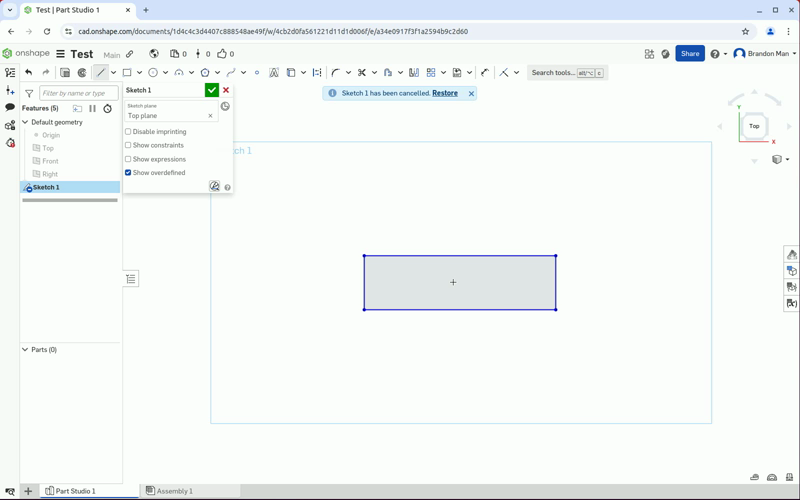
click(453, 281)
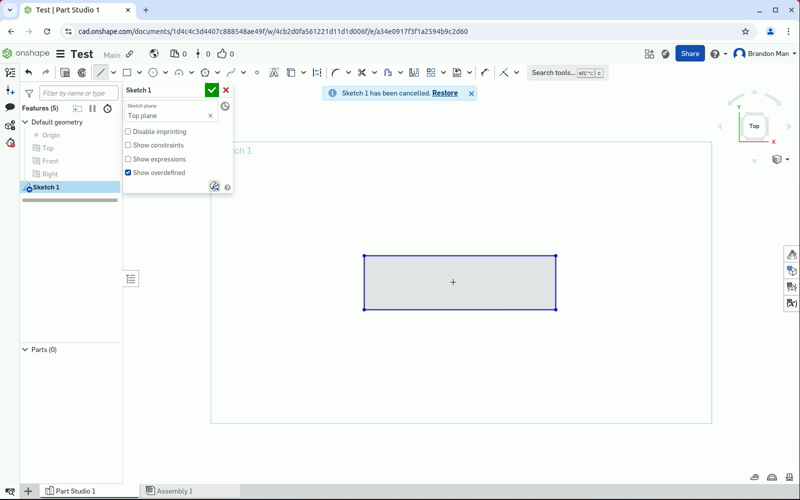
key_up(shift)
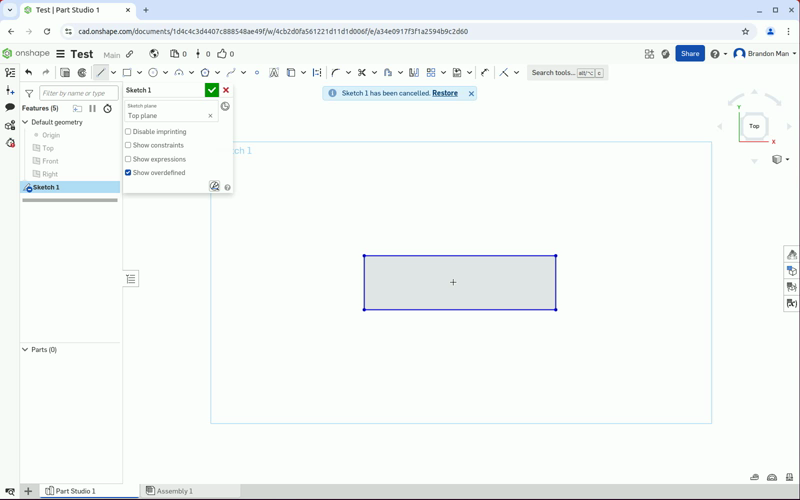
key_down(shift)
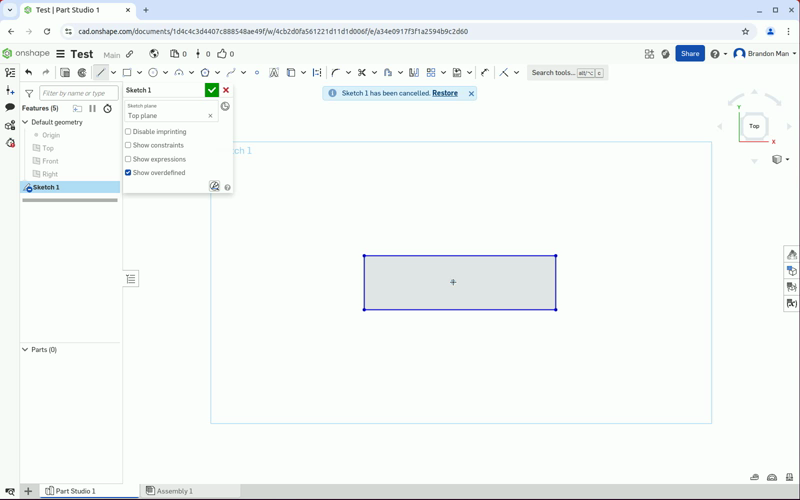
mouse_move(483, 281)
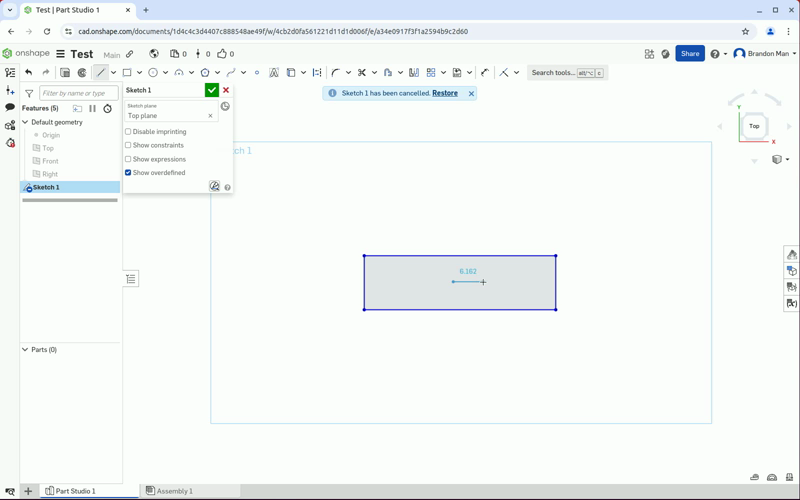
mouse_move(457, 289)
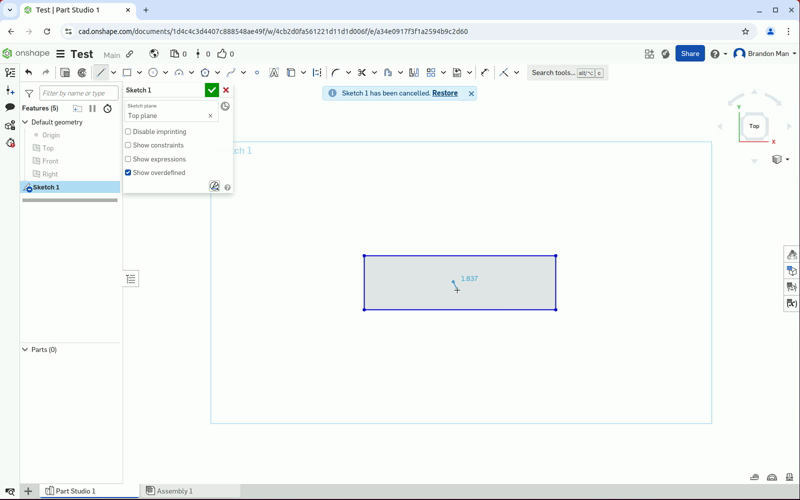
click(457, 289)
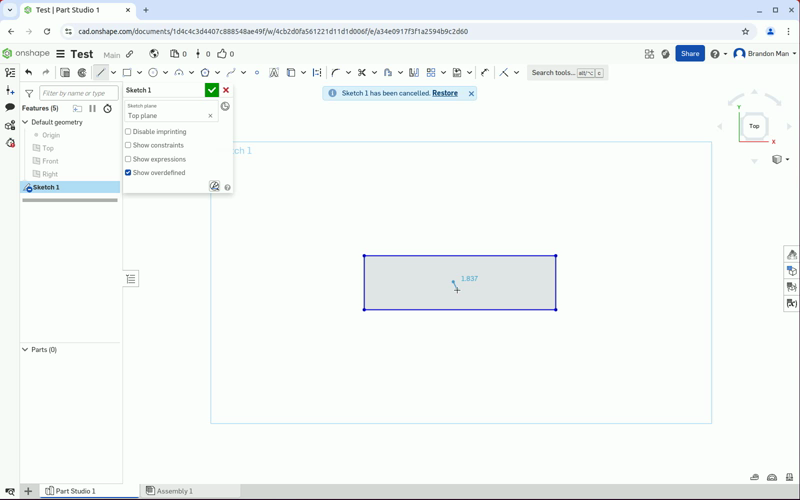
key_up(shift)
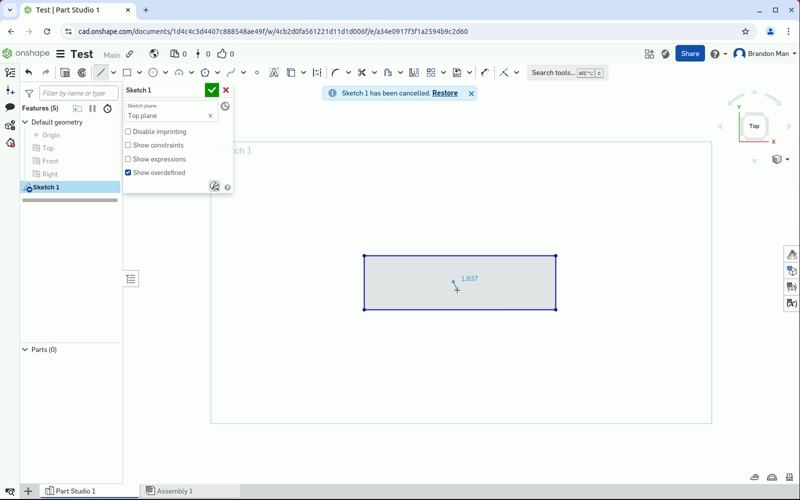
key_down(shift)
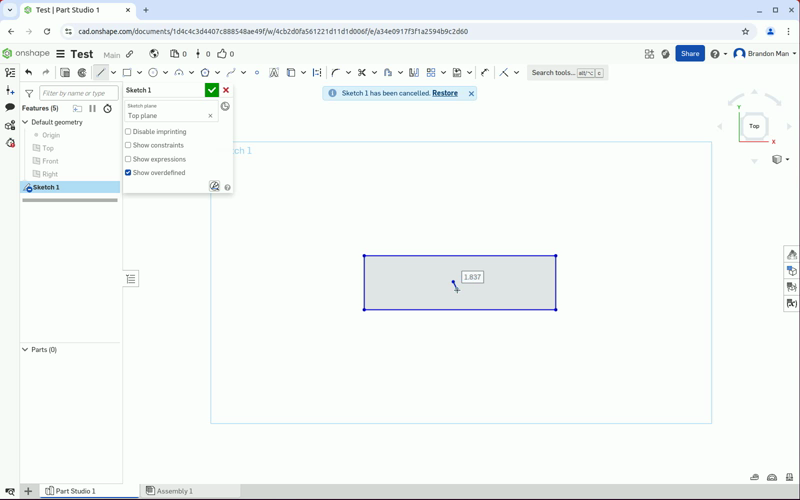
mouse_move(487, 289)
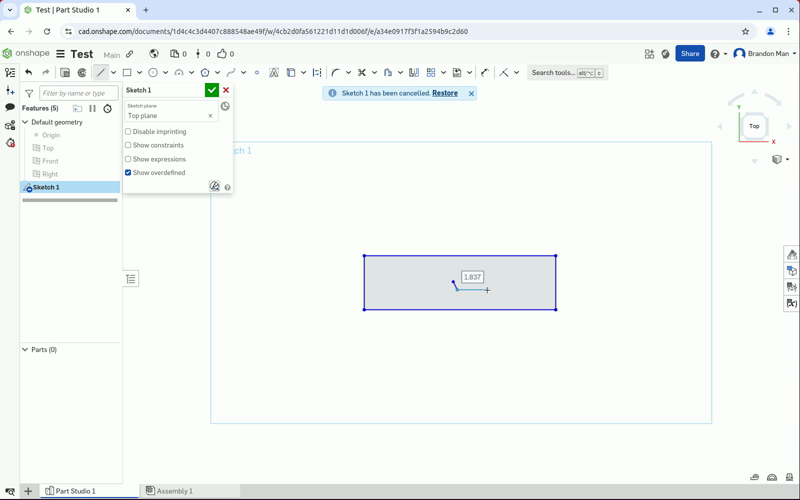
mouse_move(463, 289)
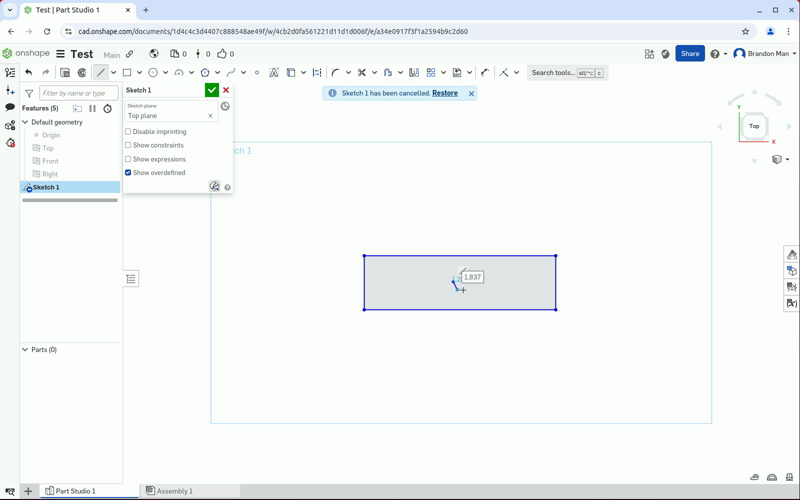
scroll(6)
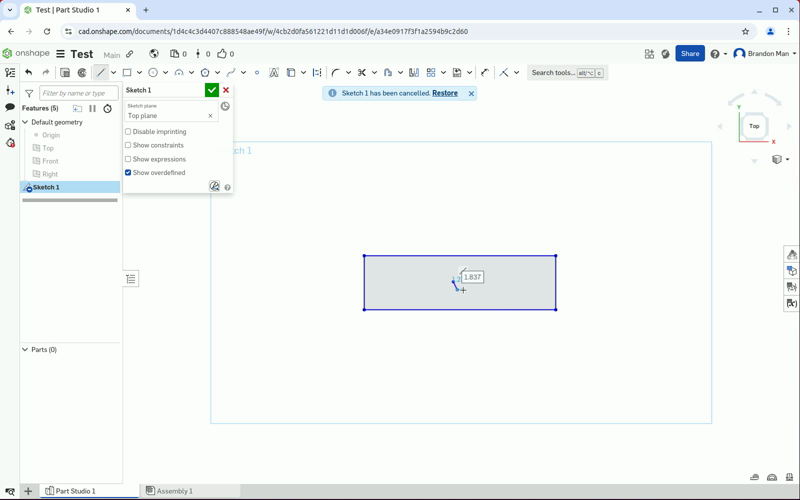
scroll(6)
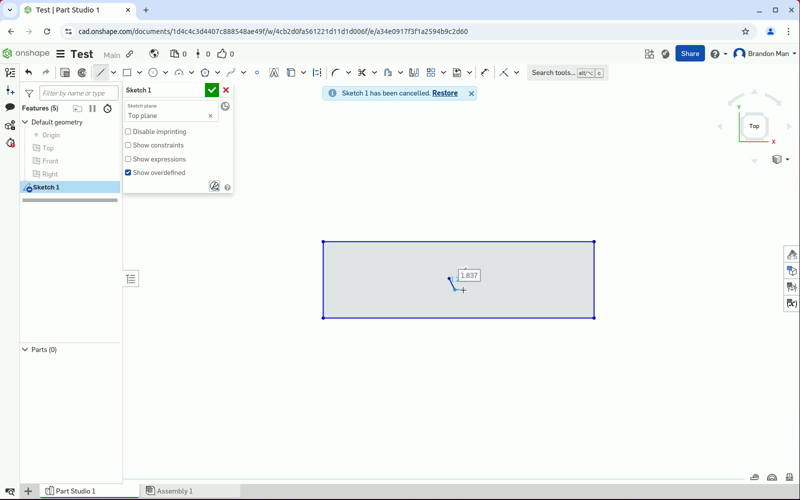
scroll(6)
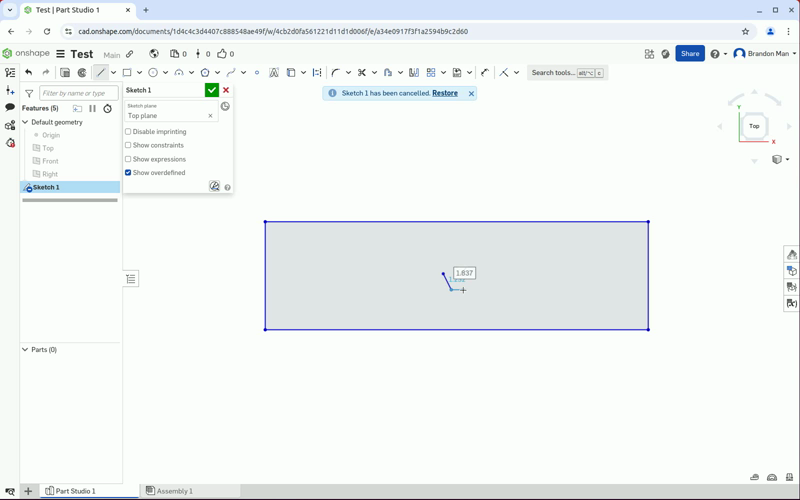
scroll(6)
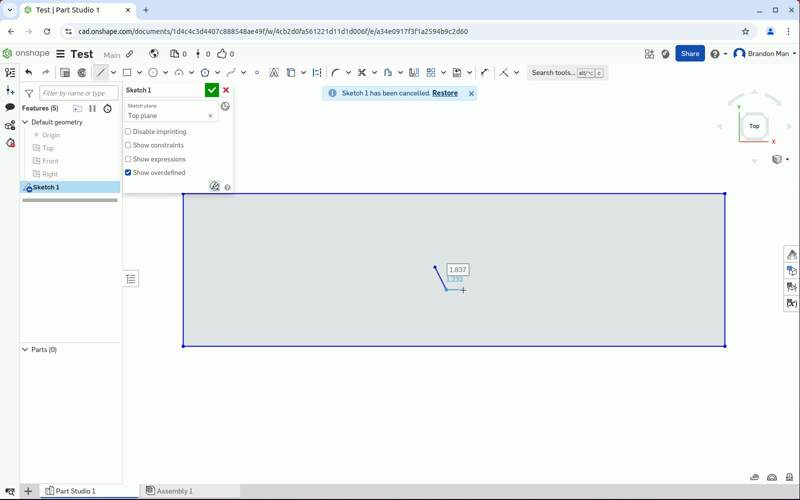
scroll(6)
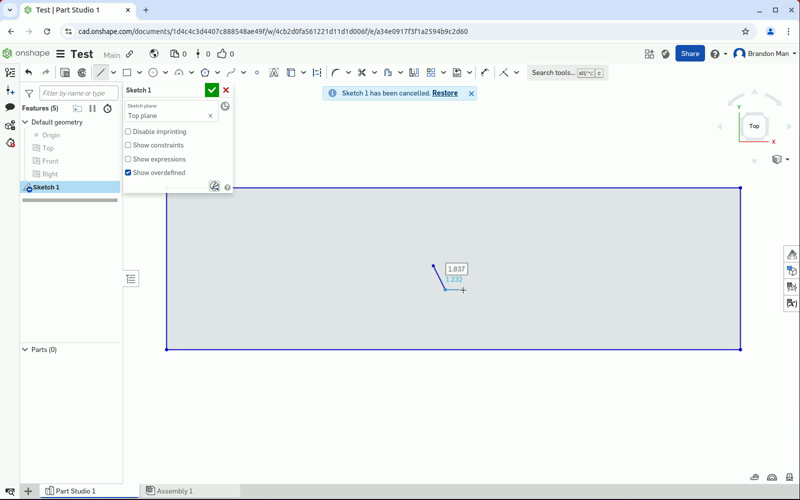
scroll(6)
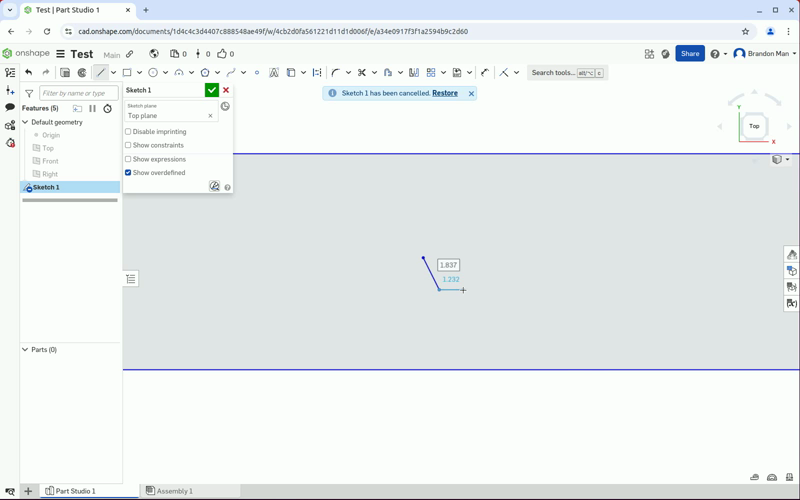
scroll(6)
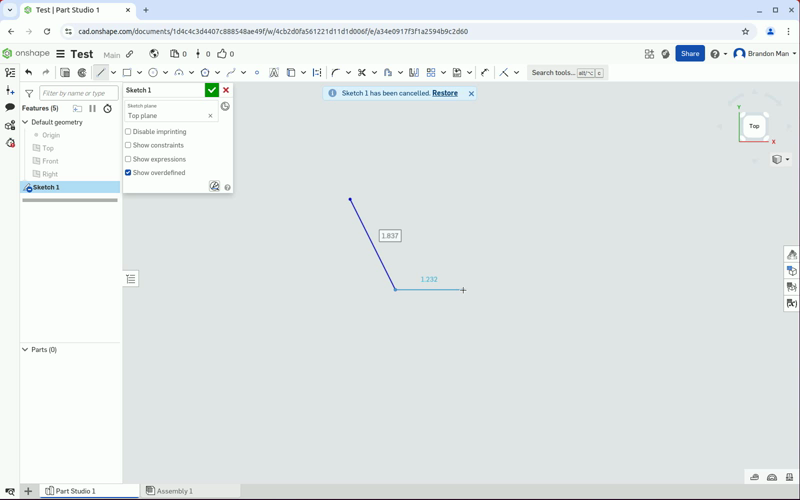
click(463, 289)
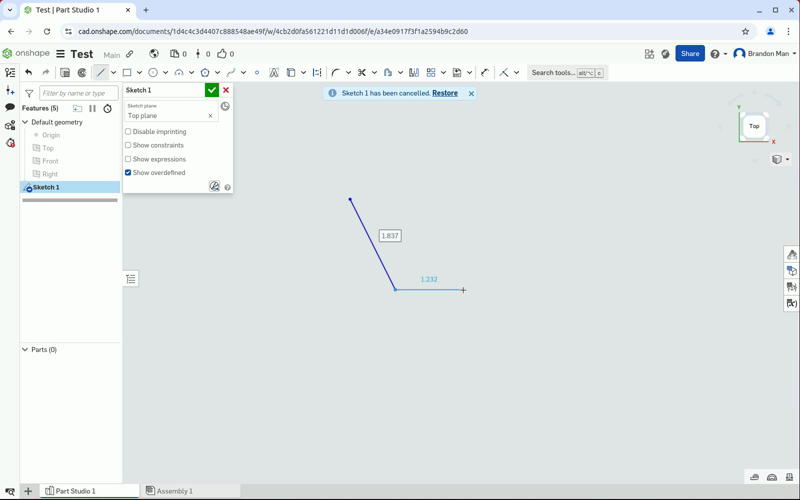
scroll(-6)
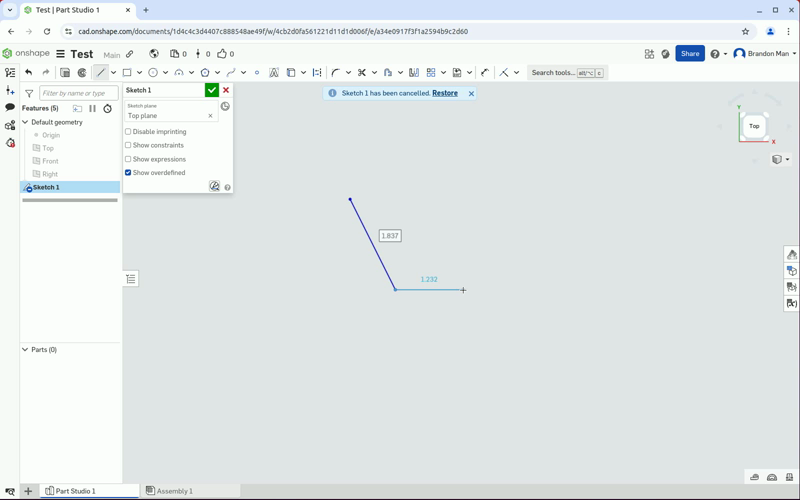
scroll(-6)
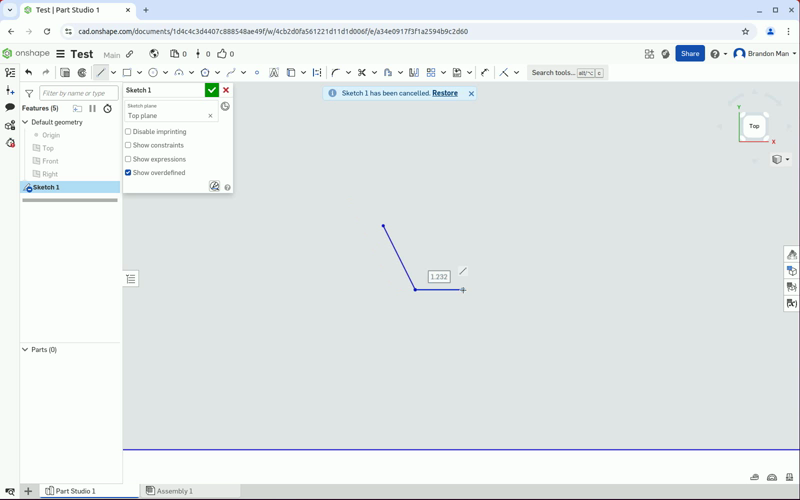
scroll(-6)
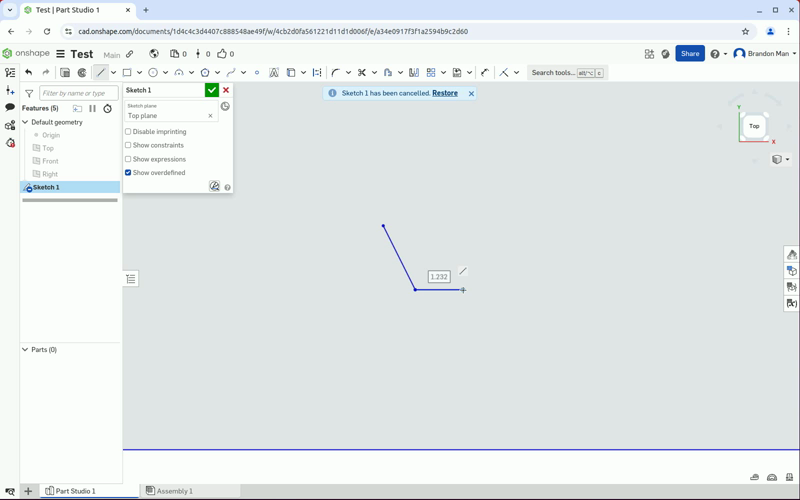
scroll(-6)
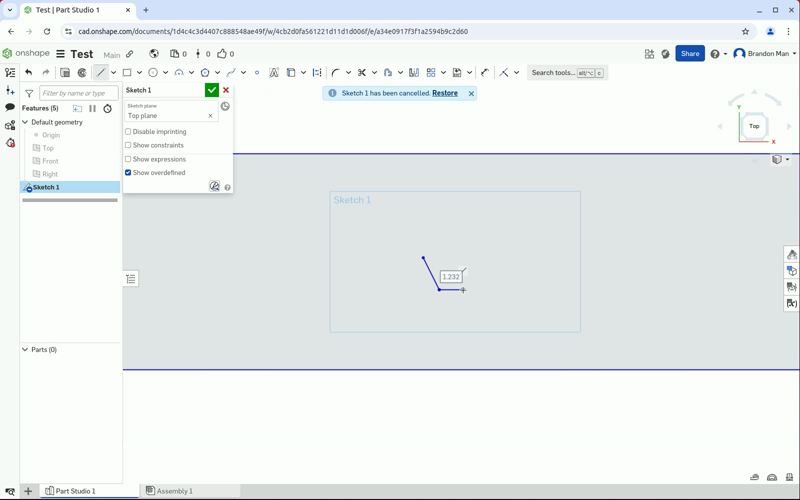
scroll(-6)
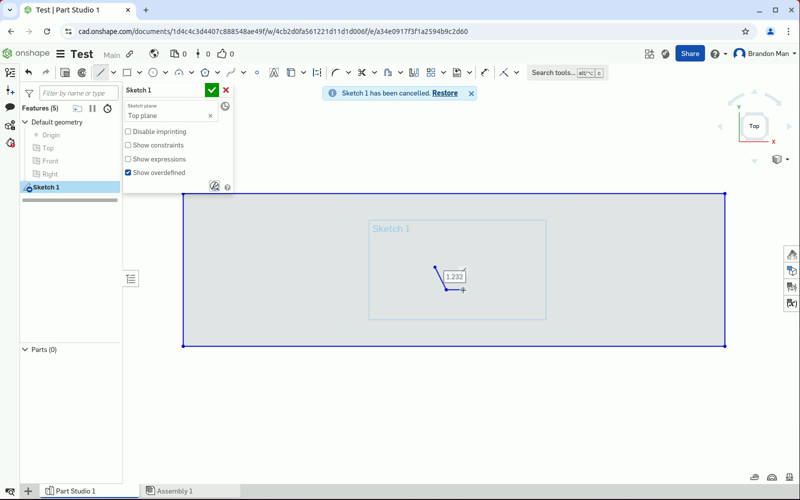
scroll(-6)
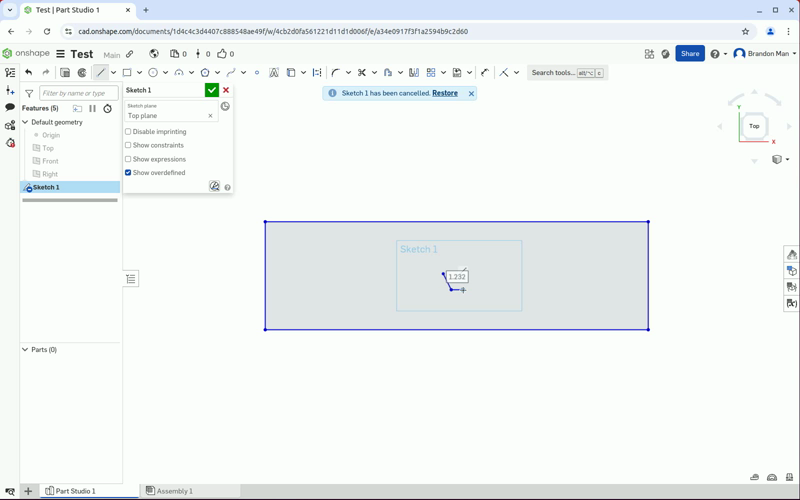
scroll(-6)
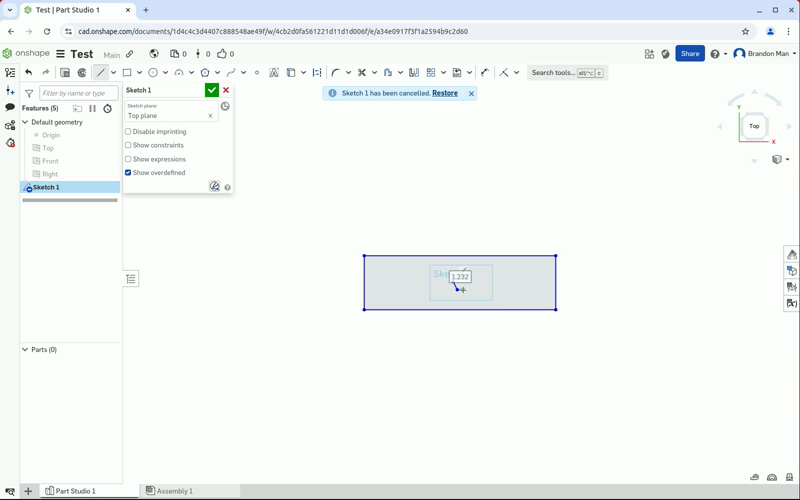
key_up(shift)
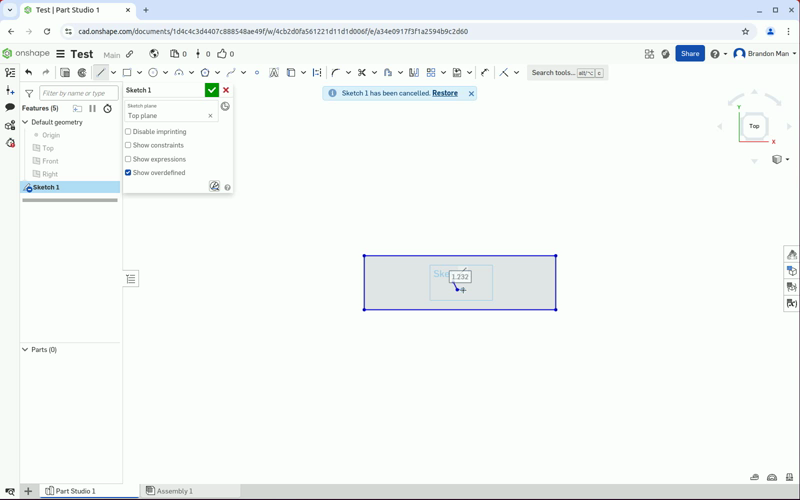
key_down(shift)
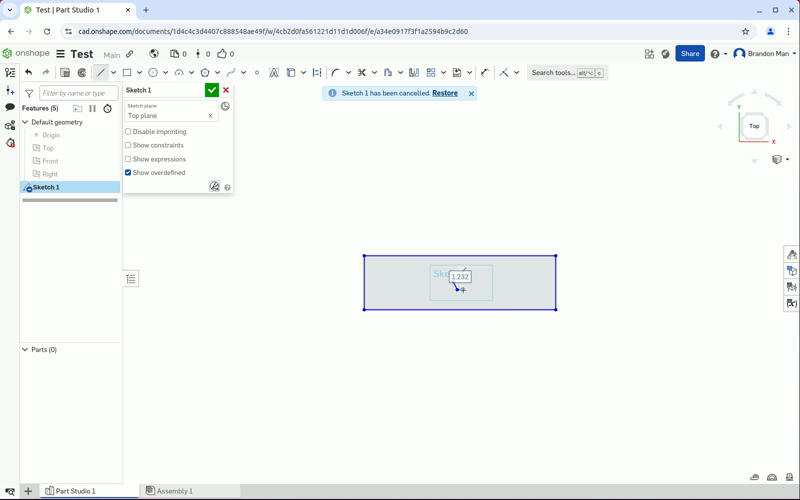
mouse_move(493, 289)
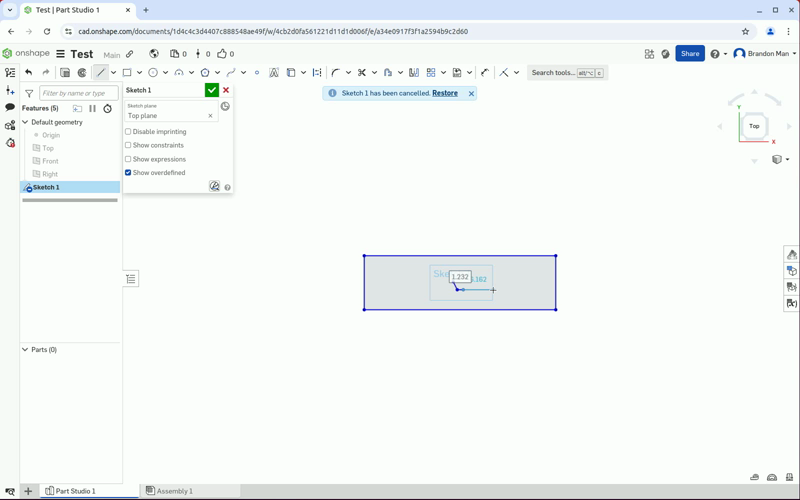
mouse_move(467, 281)
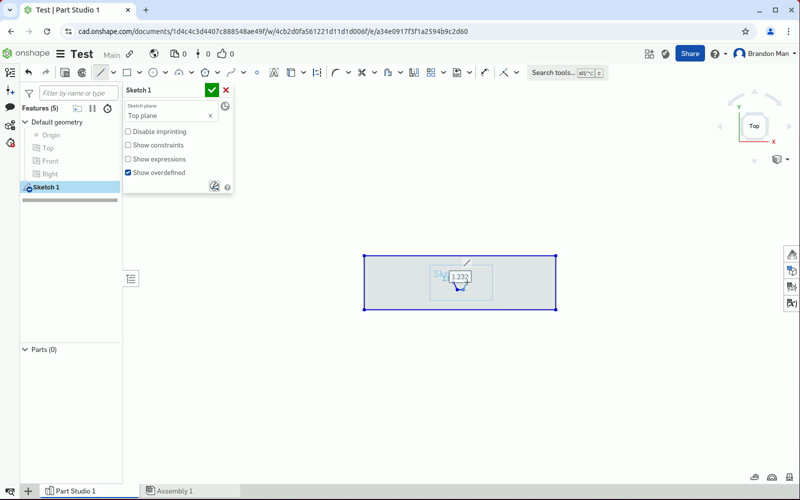
click(467, 281)
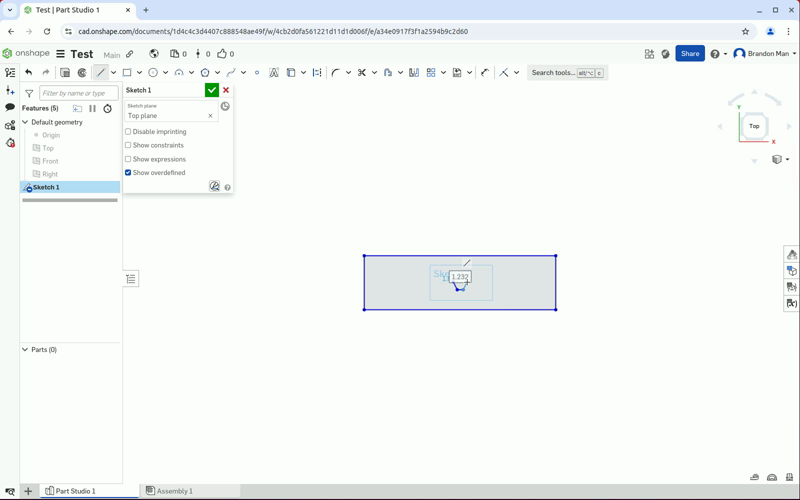
key_up(shift)
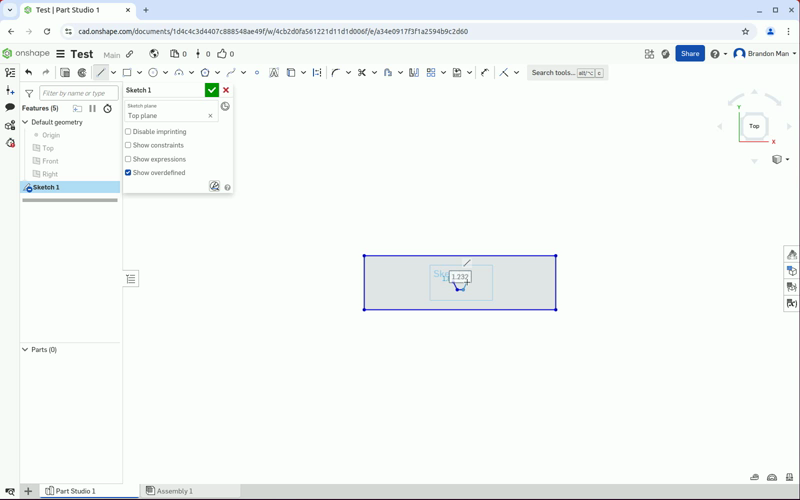
key_down(shift)
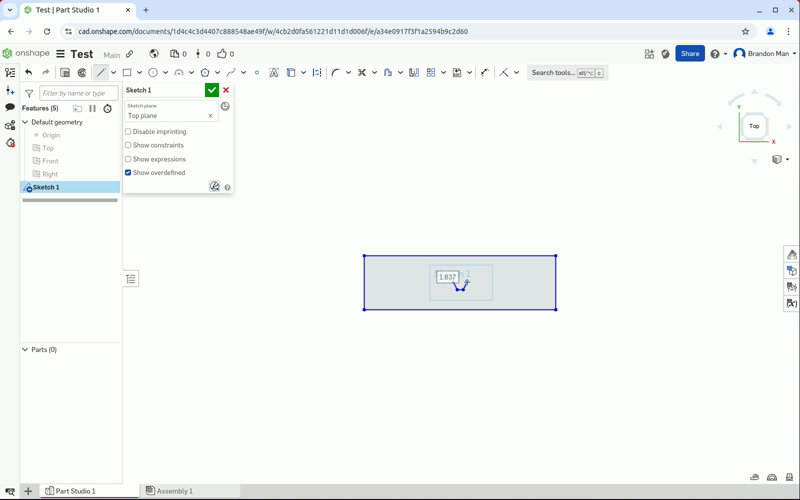
mouse_move(497, 281)
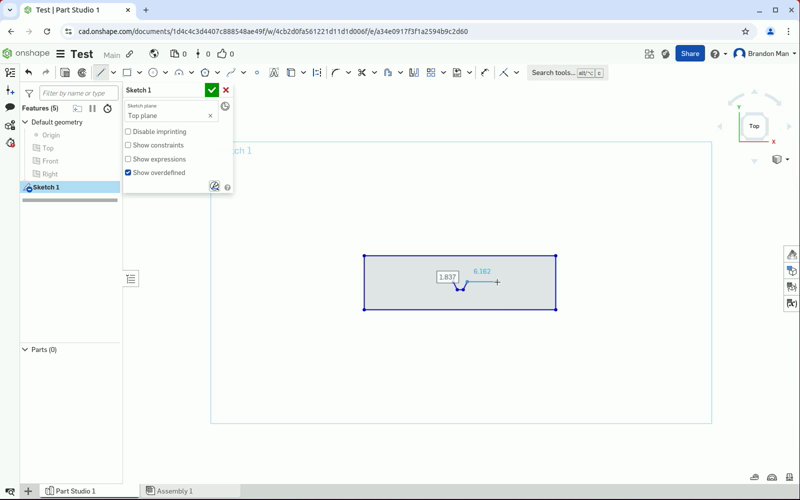
mouse_move(463, 275)
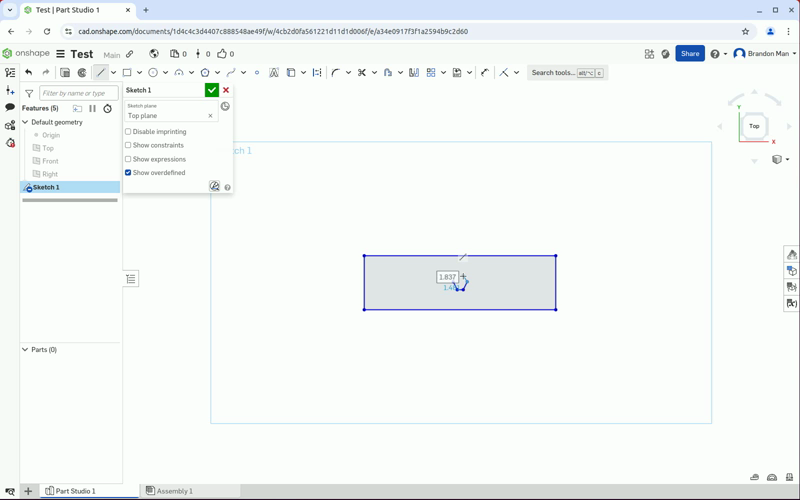
scroll(6)
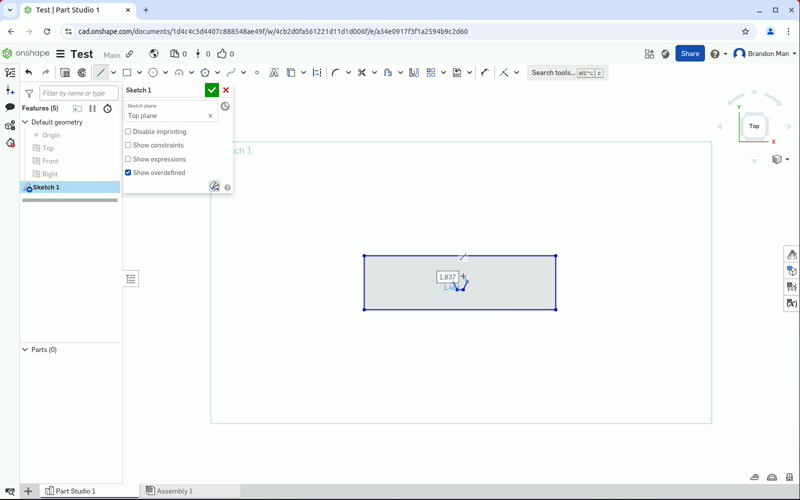
scroll(6)
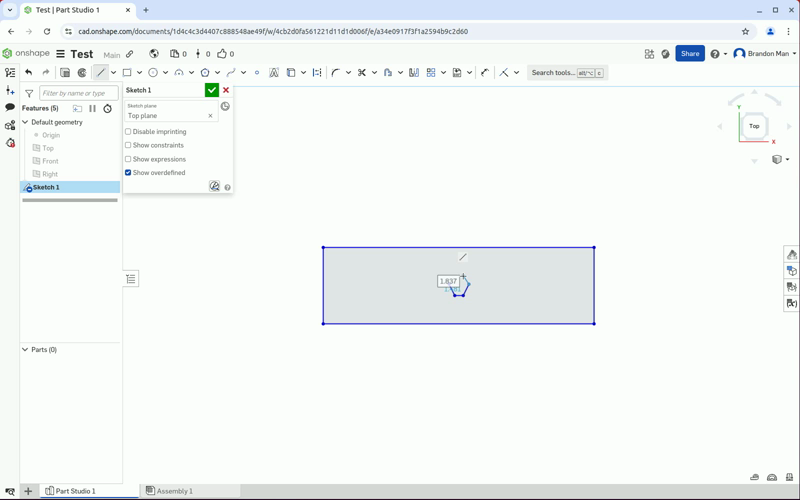
scroll(6)
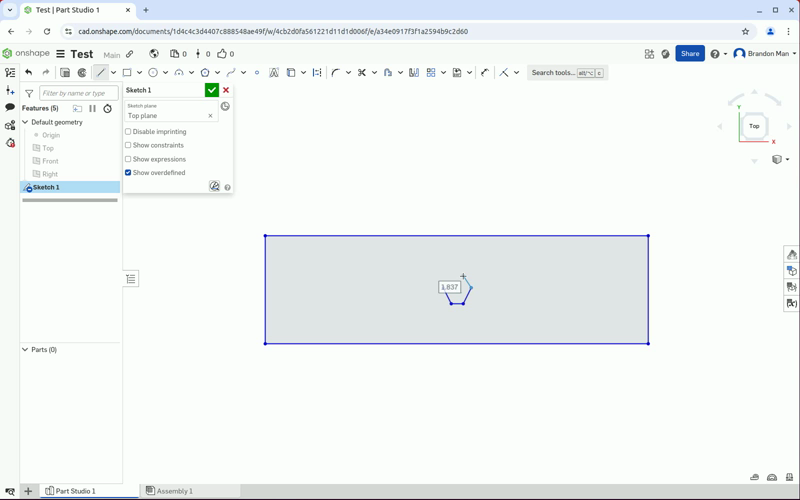
scroll(6)
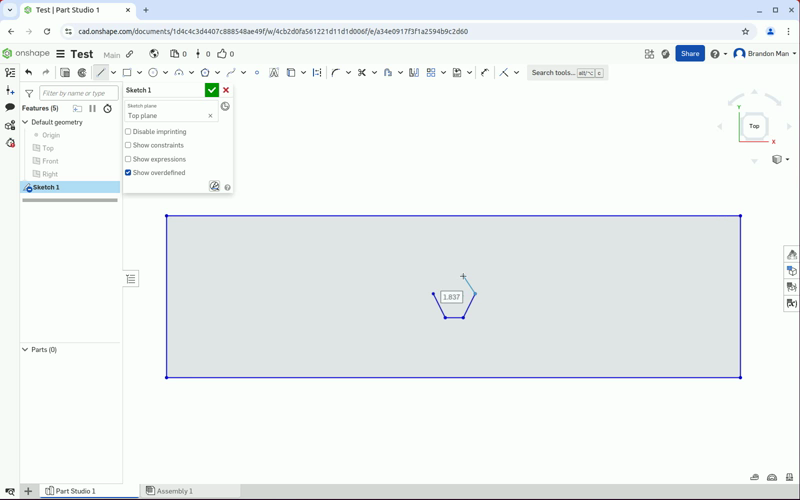
scroll(6)
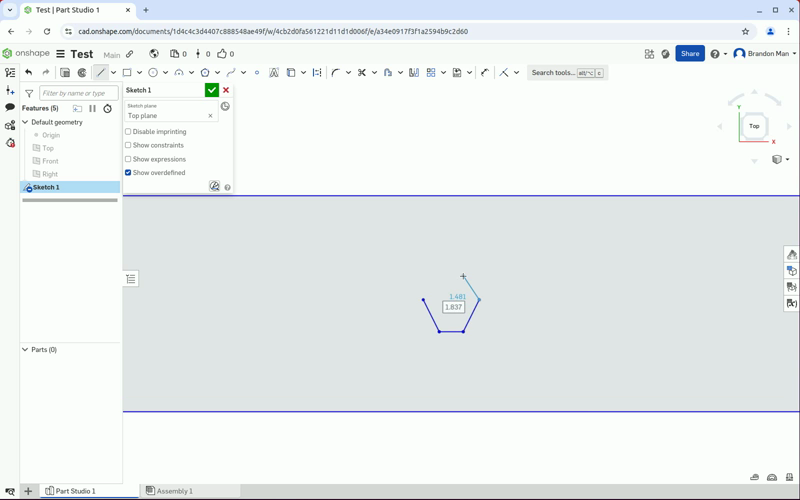
scroll(6)
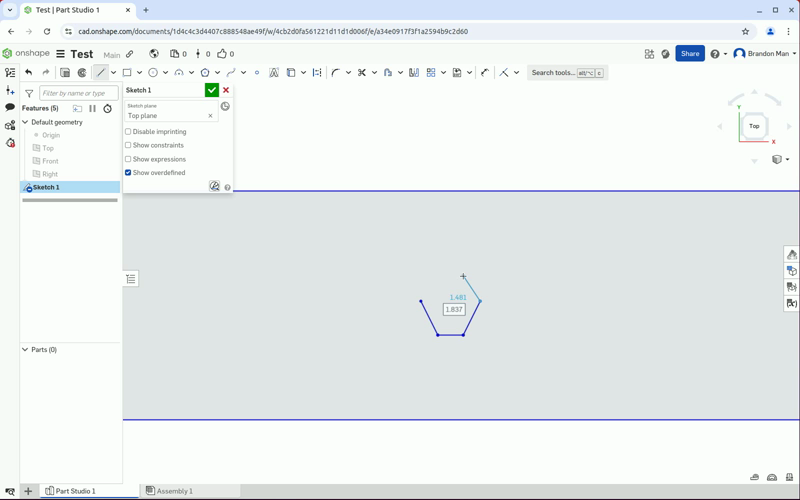
scroll(6)
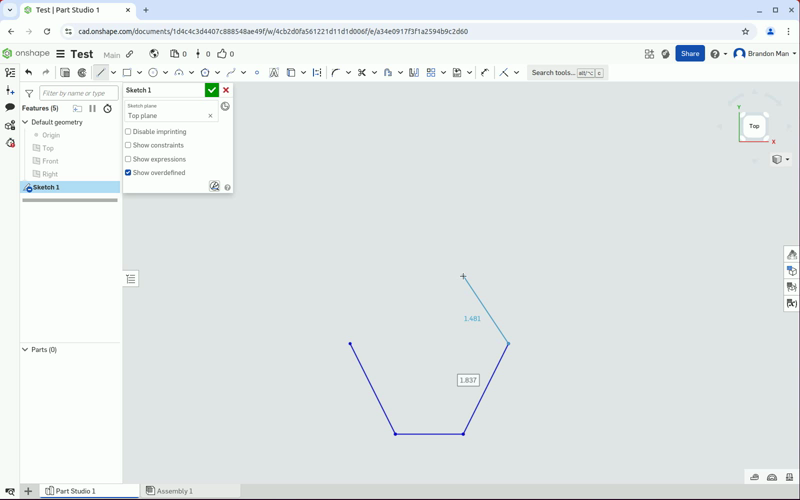
click(463, 275)
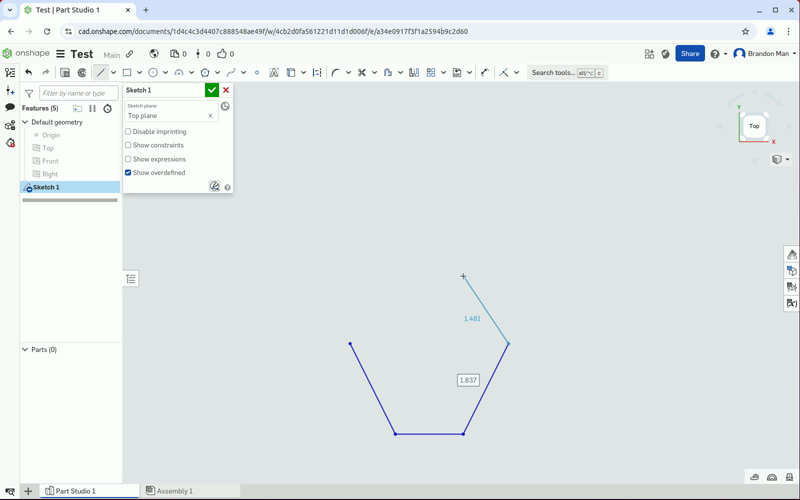
scroll(-6)
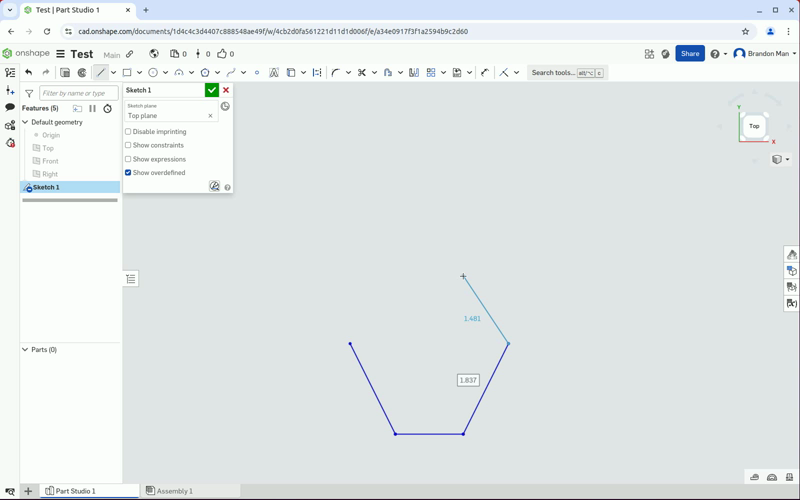
scroll(-6)
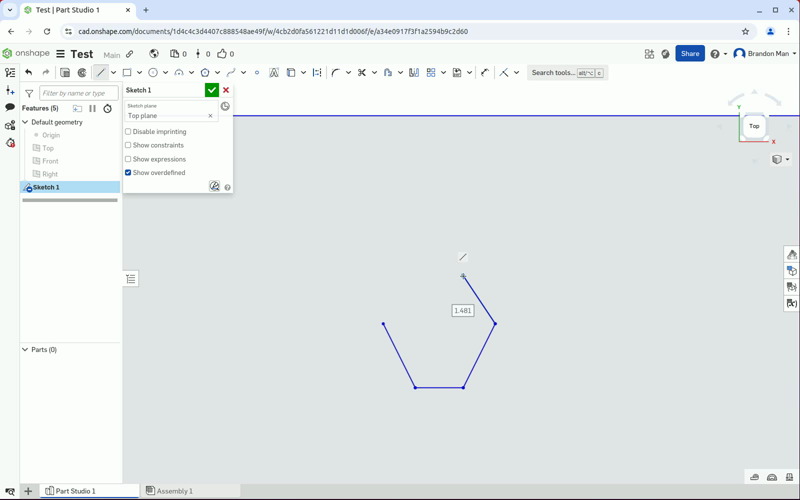
scroll(-6)
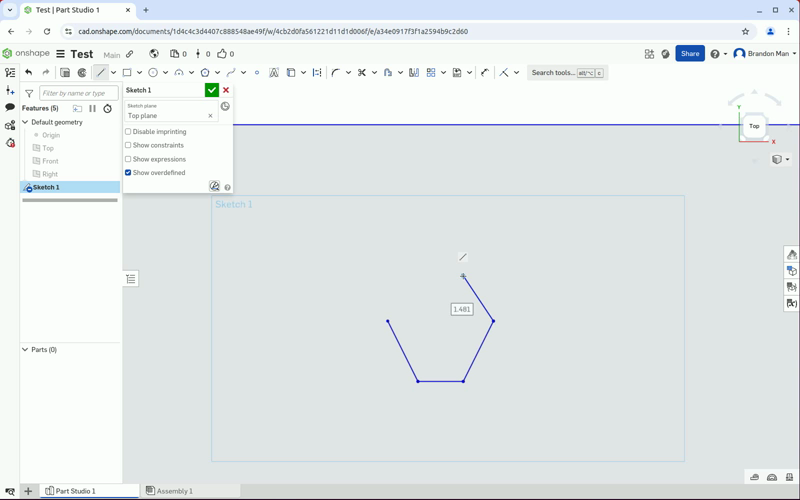
scroll(-6)
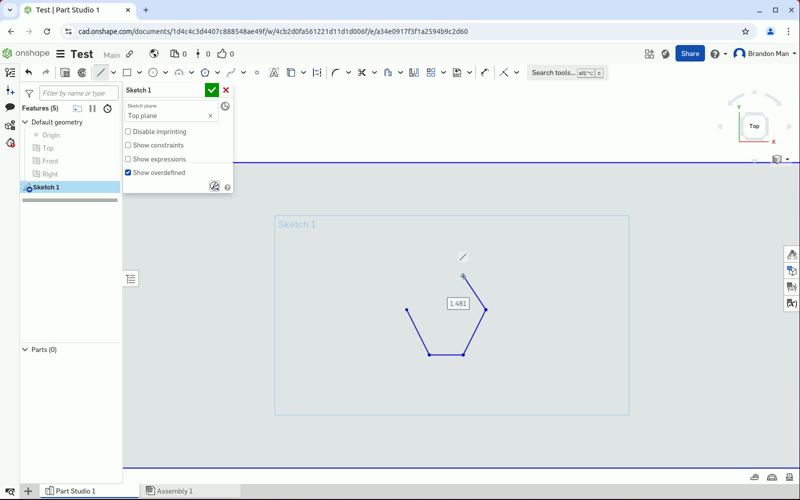
scroll(-6)
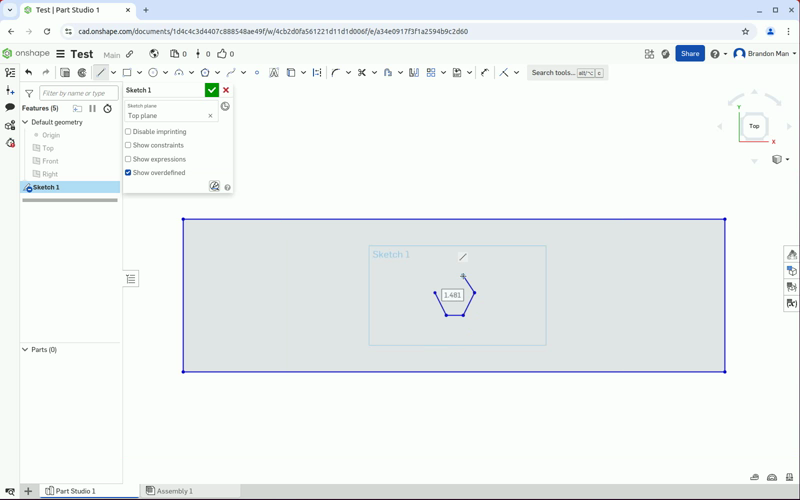
scroll(-6)
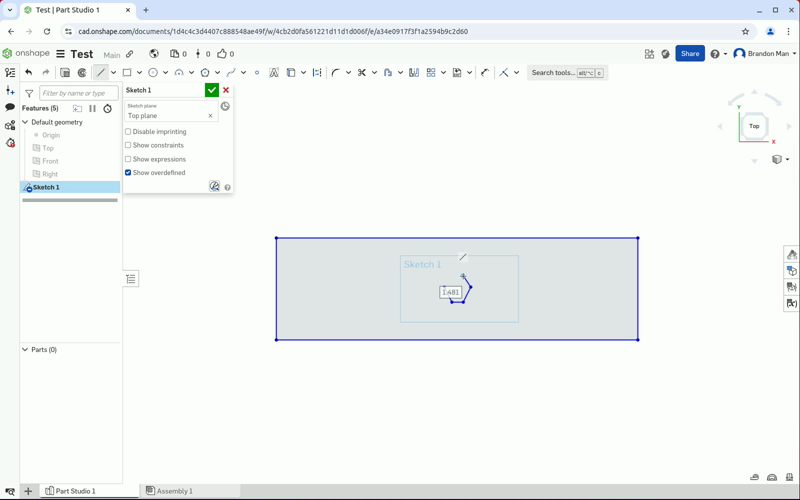
scroll(-6)
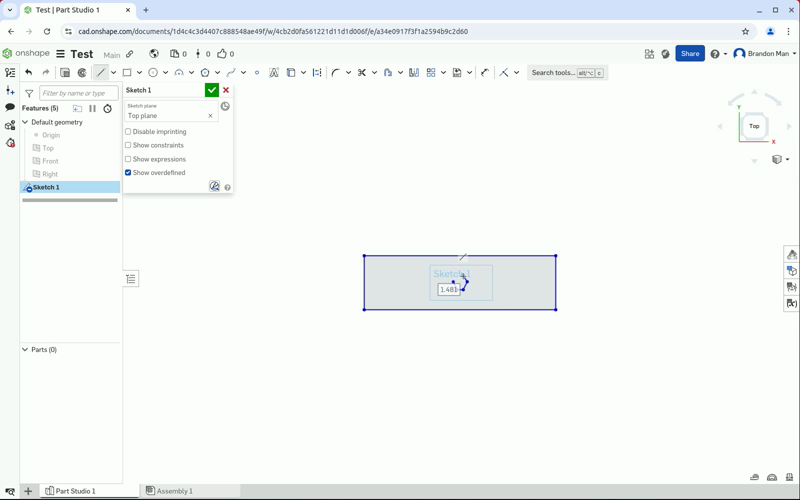
key_up(shift)
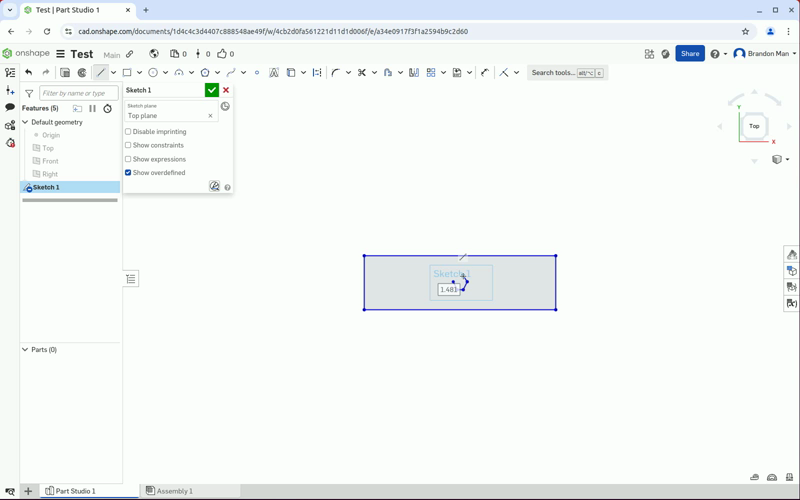
key_down(shift)
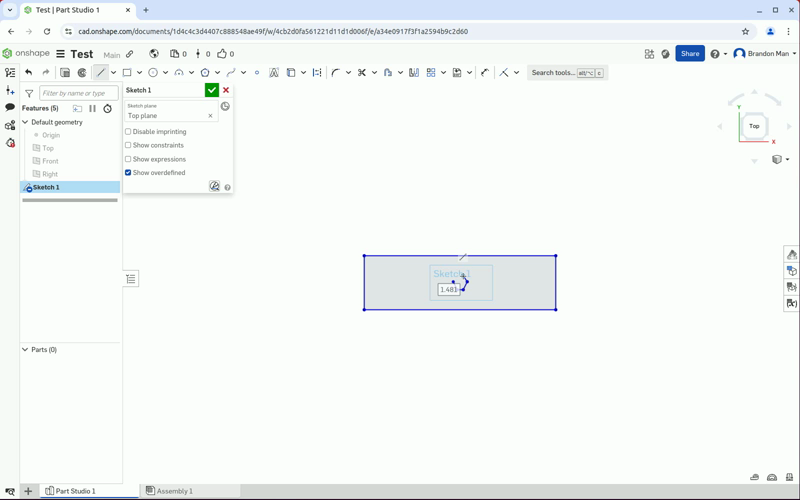
mouse_move(493, 275)
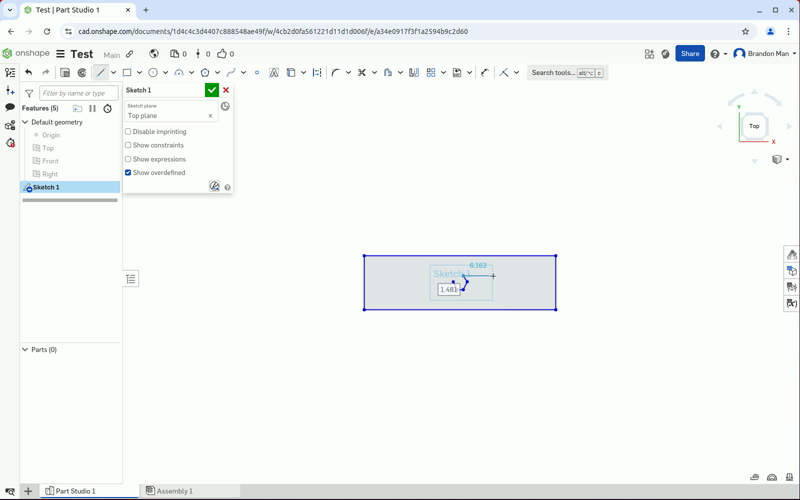
mouse_move(457, 275)
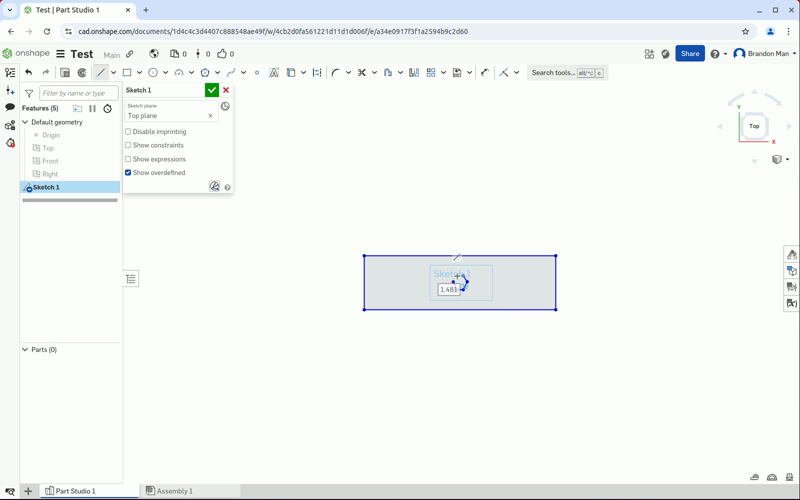
scroll(6)
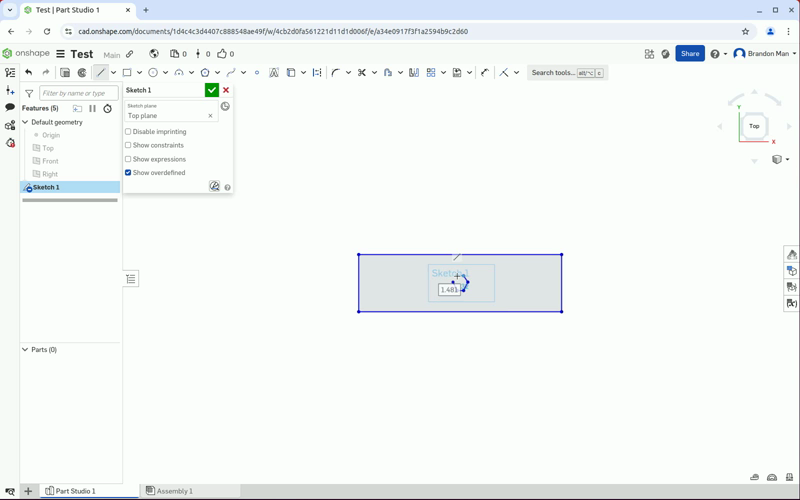
scroll(6)
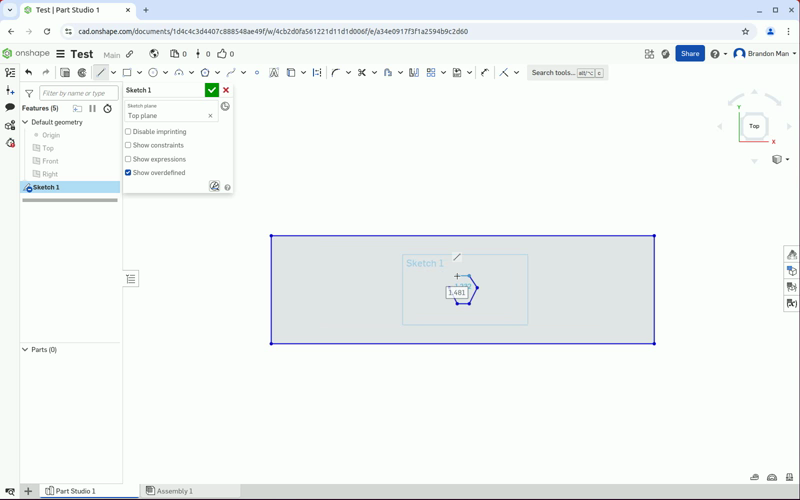
scroll(6)
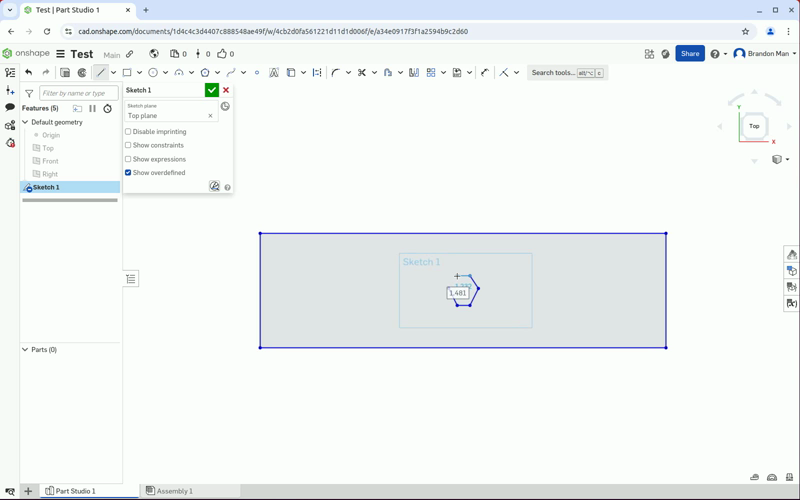
scroll(6)
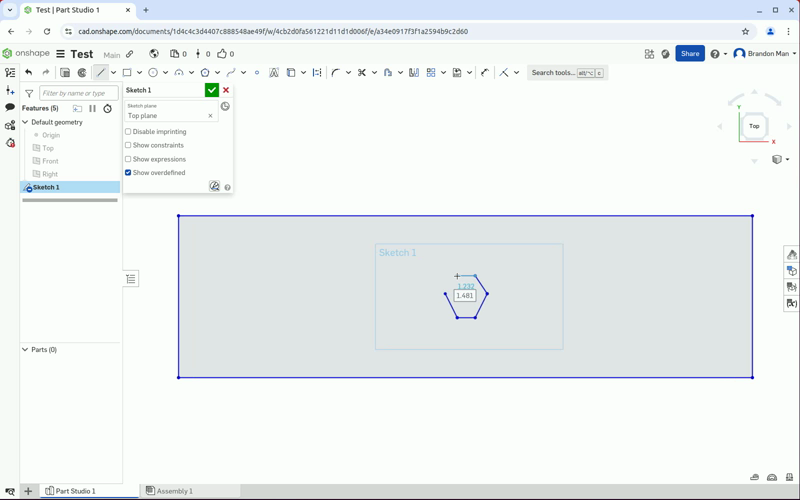
scroll(6)
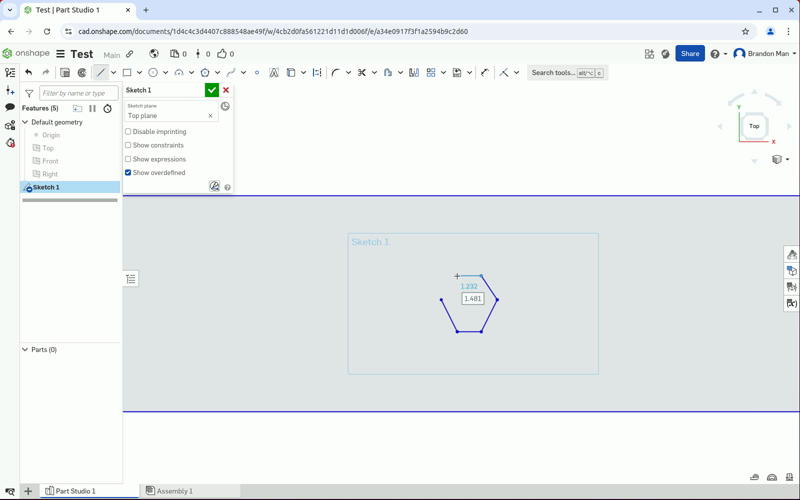
scroll(6)
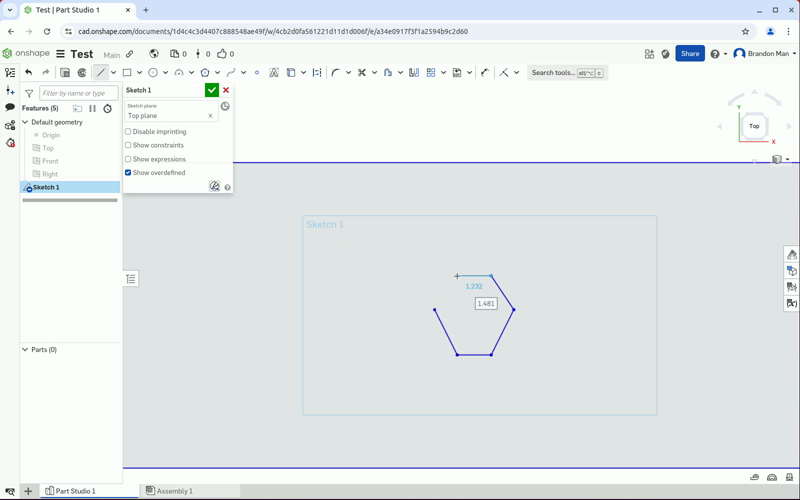
scroll(6)
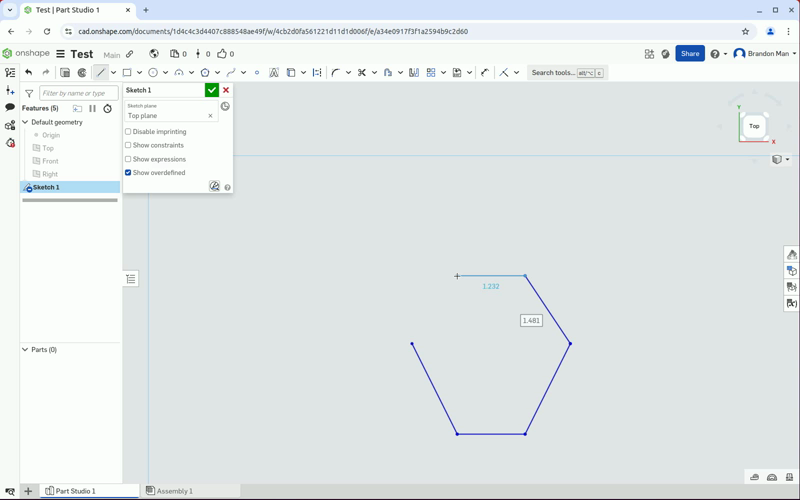
click(457, 275)
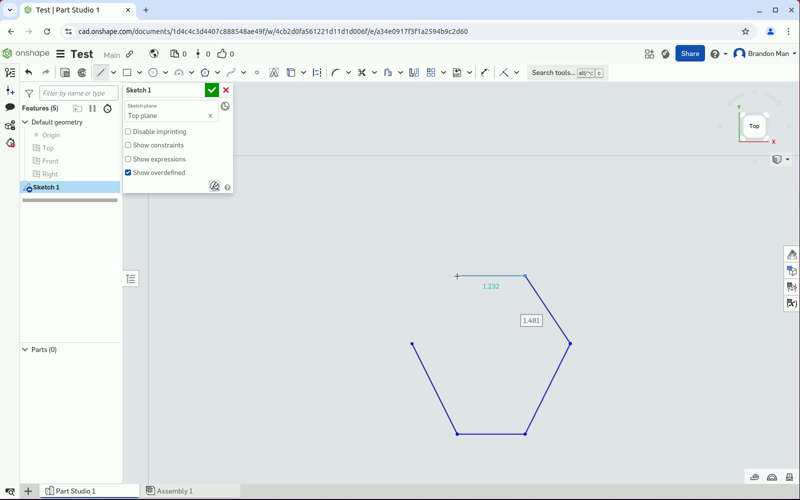
scroll(-6)
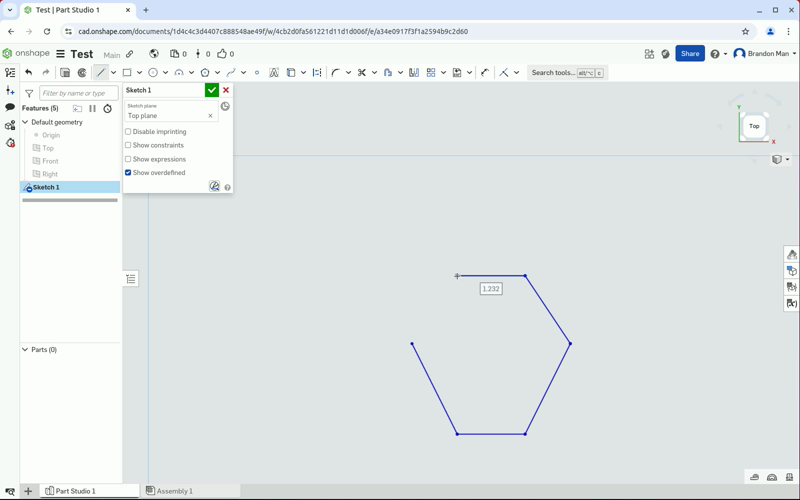
scroll(-6)
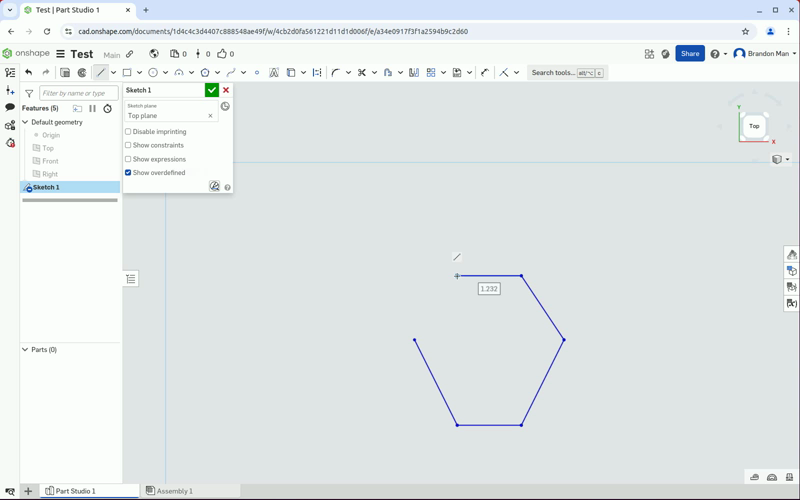
scroll(-6)
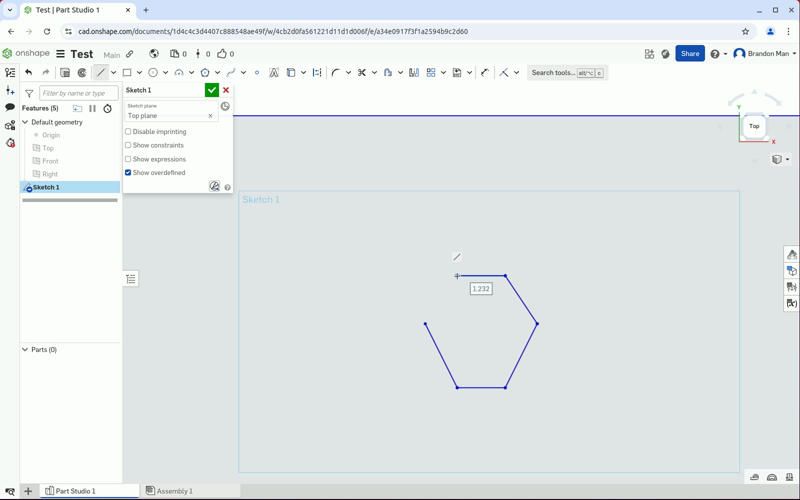
scroll(-6)
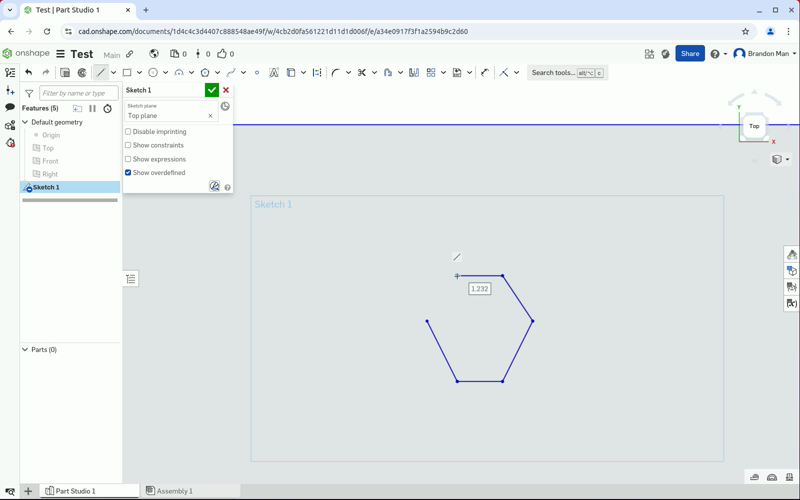
scroll(-6)
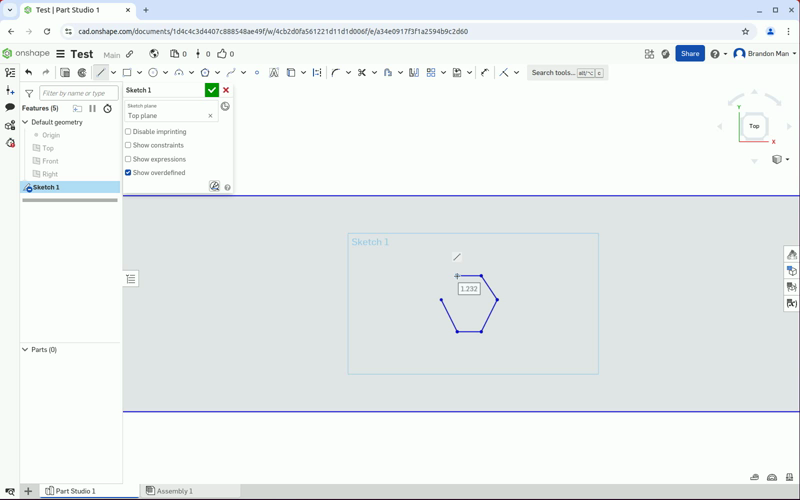
scroll(-6)
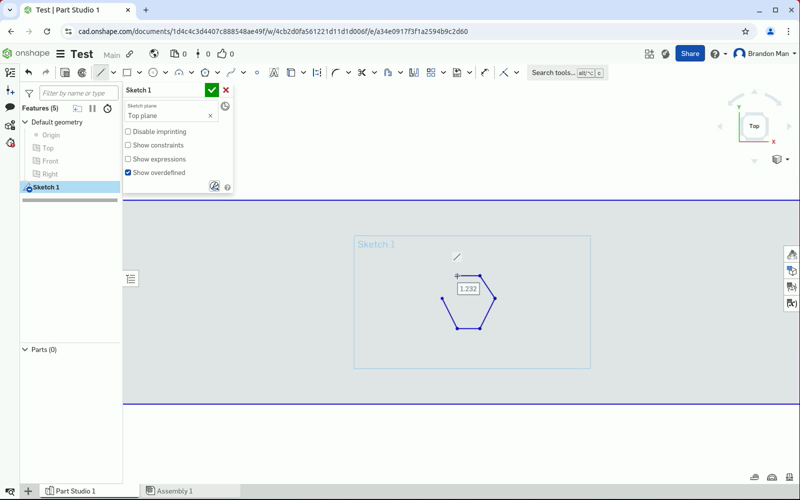
scroll(-6)
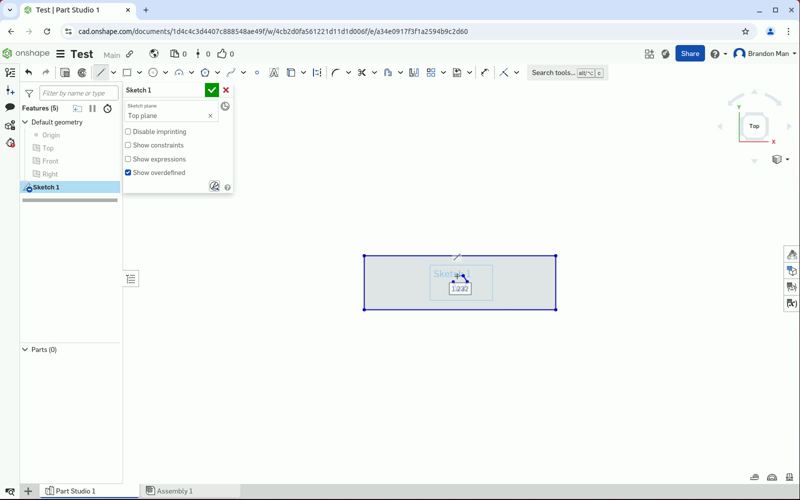
key_up(shift)
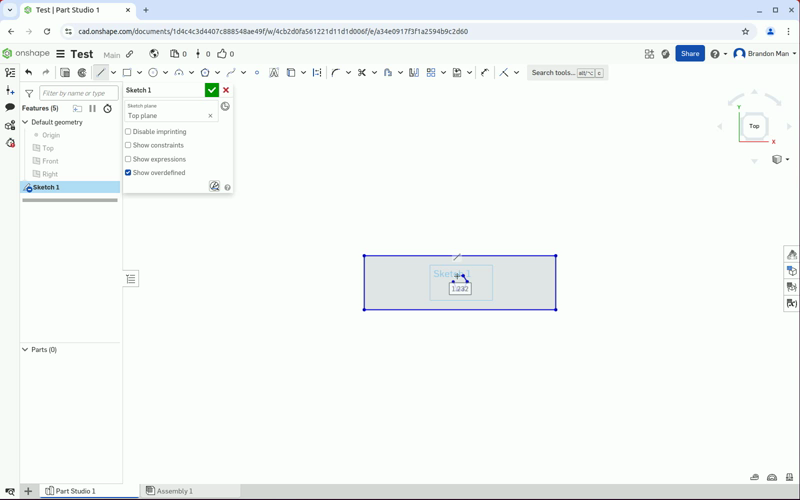
mouse_move(487, 275)
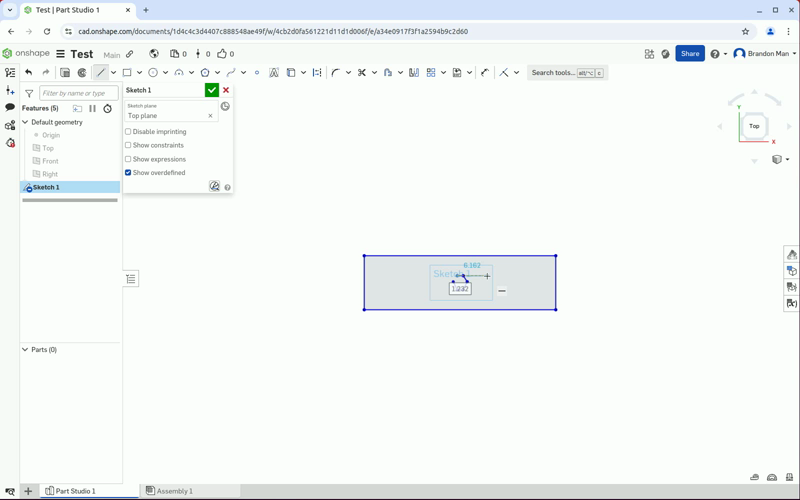
key_down(shift)
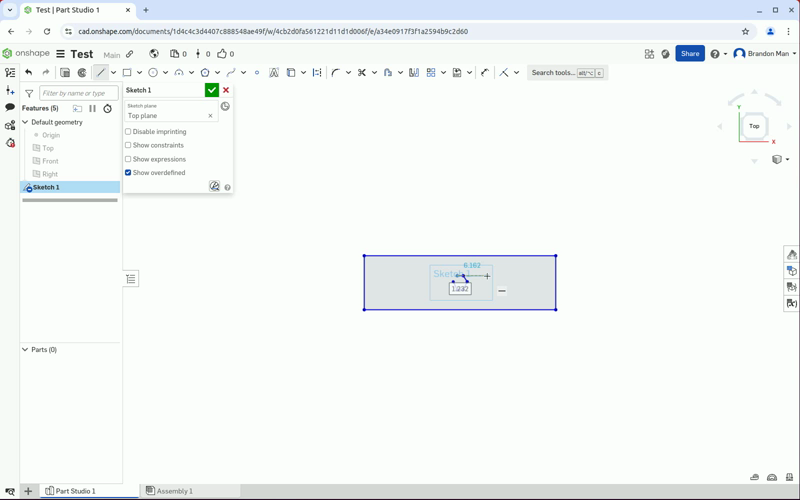
mouse_move(453, 281)
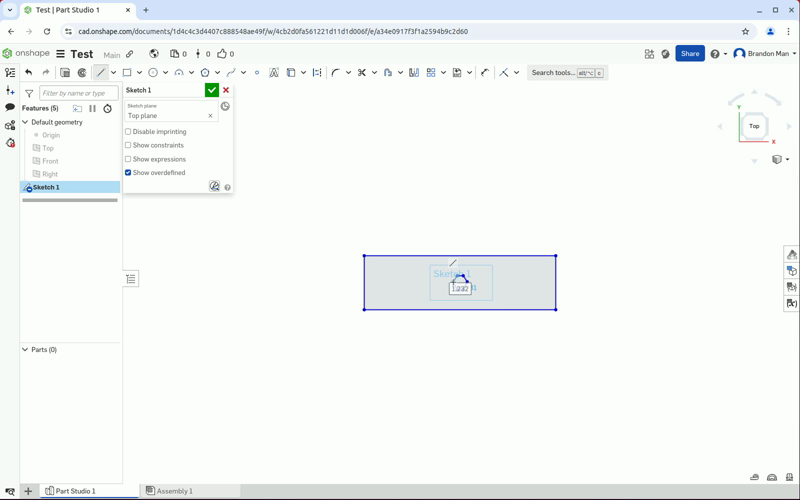
scroll(6)
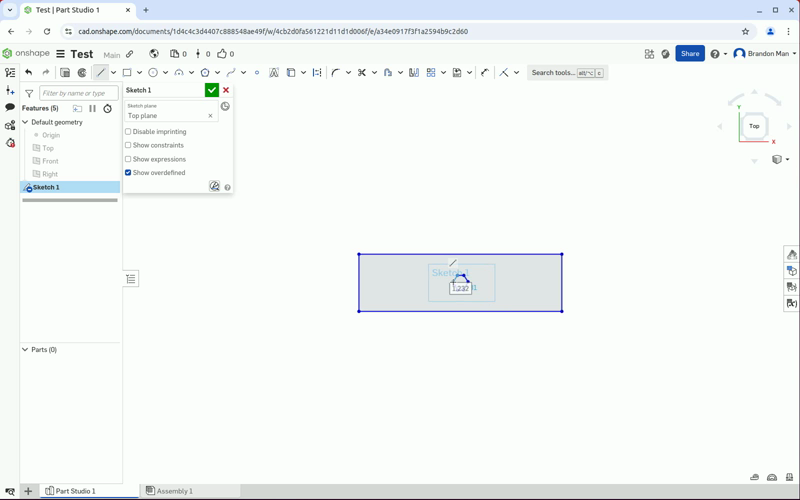
scroll(6)
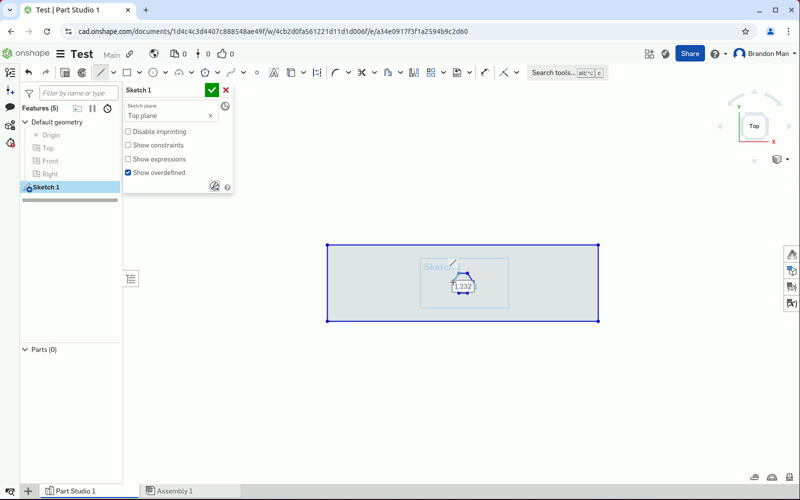
scroll(6)
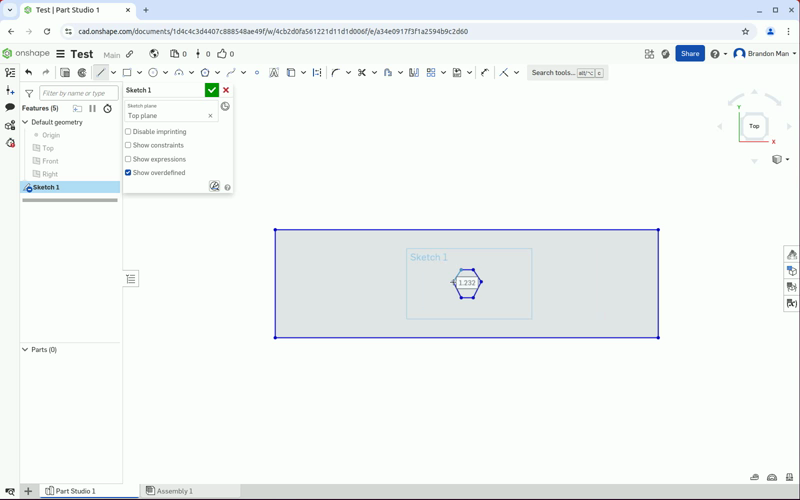
scroll(6)
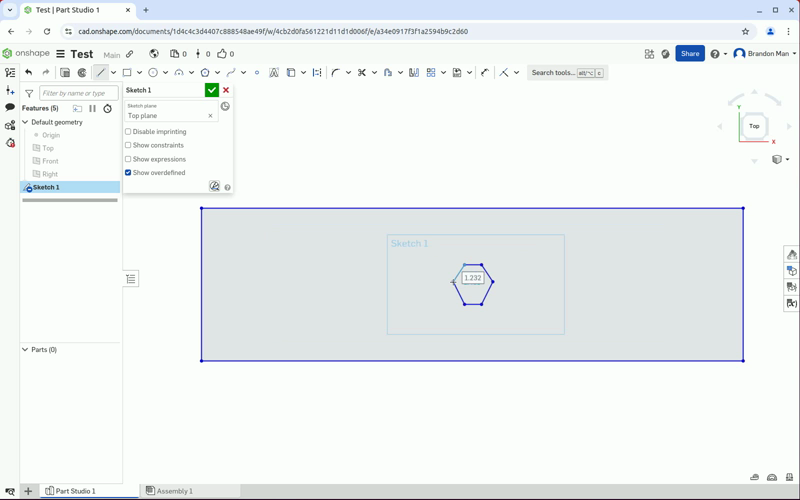
scroll(6)
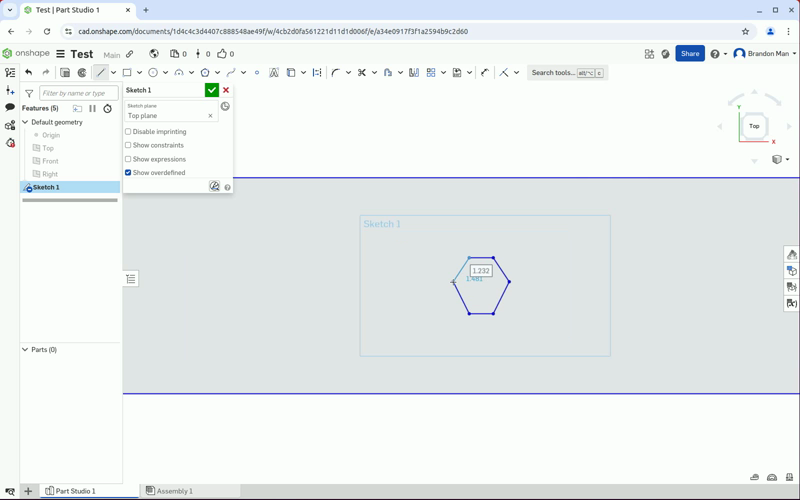
scroll(6)
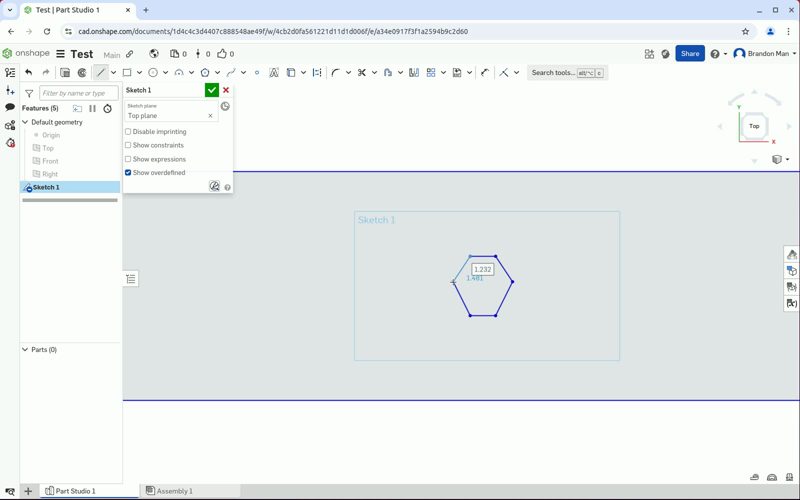
scroll(6)
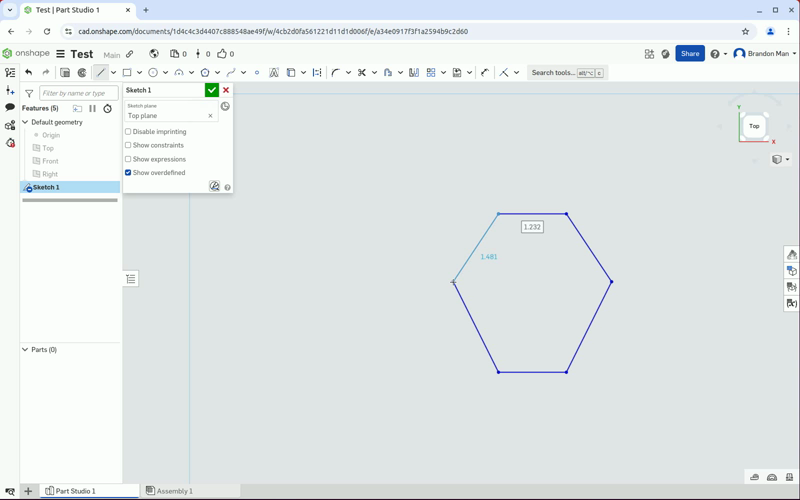
key_up(shift)
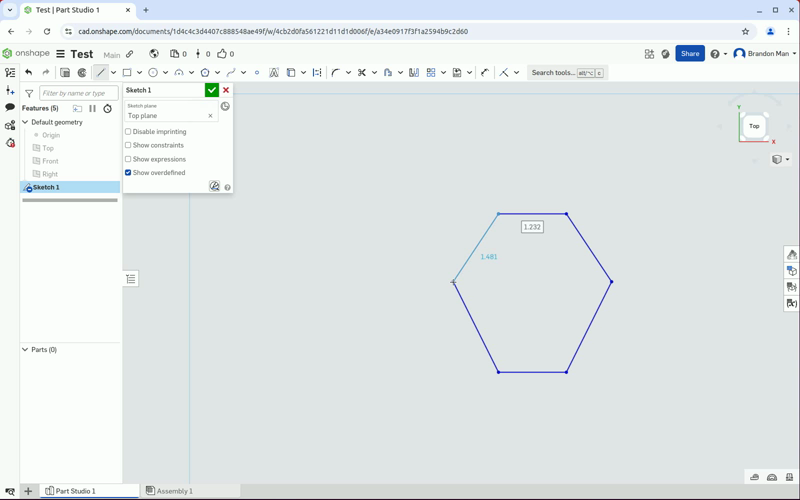
click(453, 281)
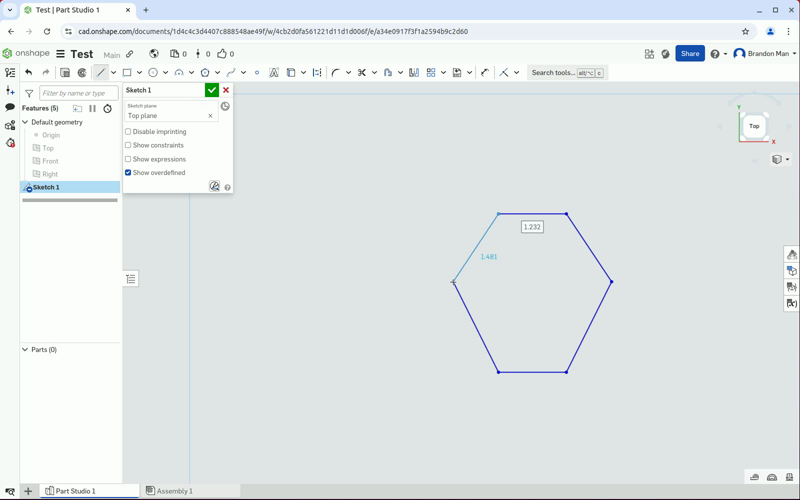
scroll(-6)
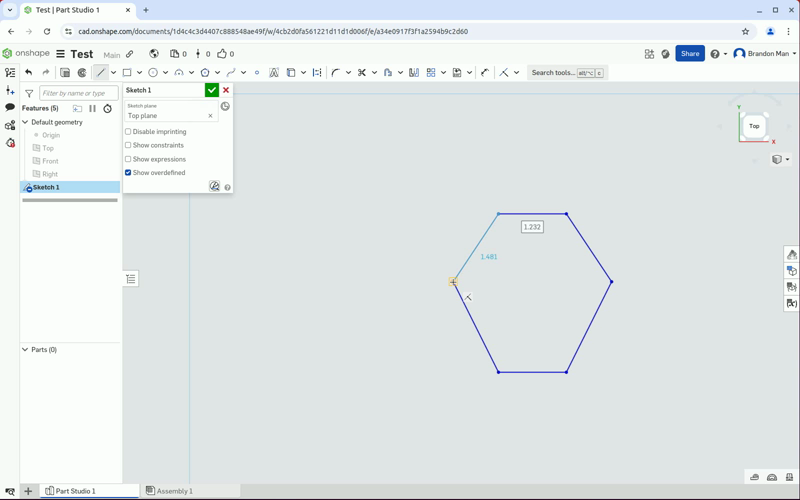
scroll(-6)
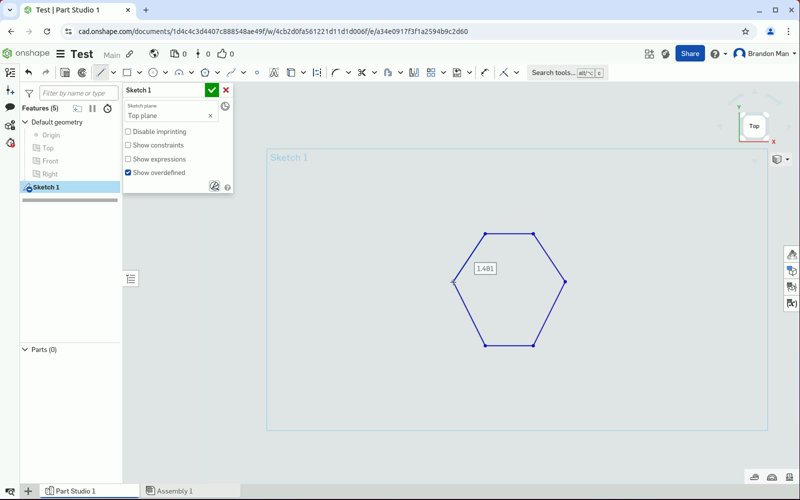
scroll(-6)
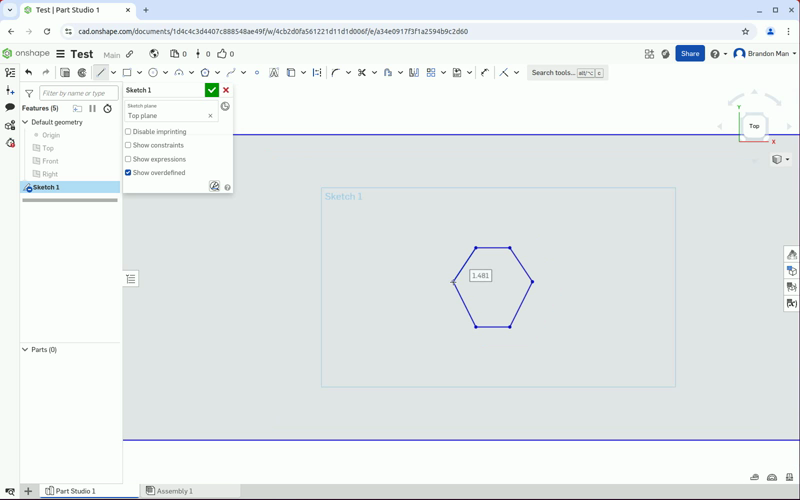
scroll(-6)
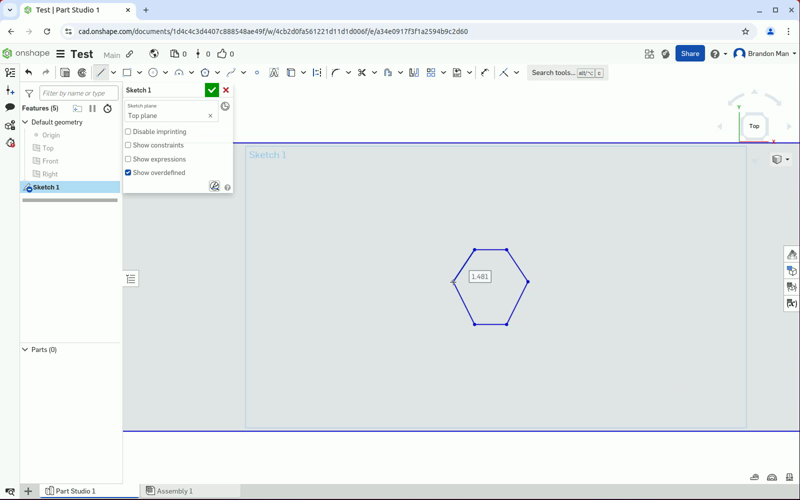
scroll(-6)
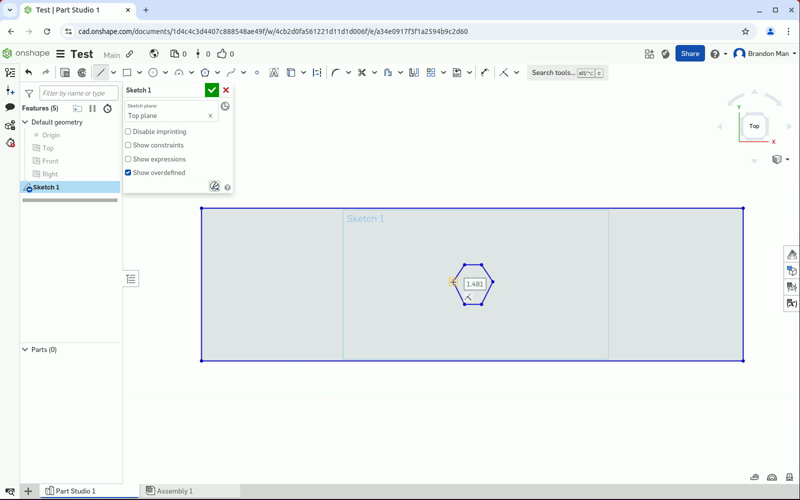
scroll(-6)
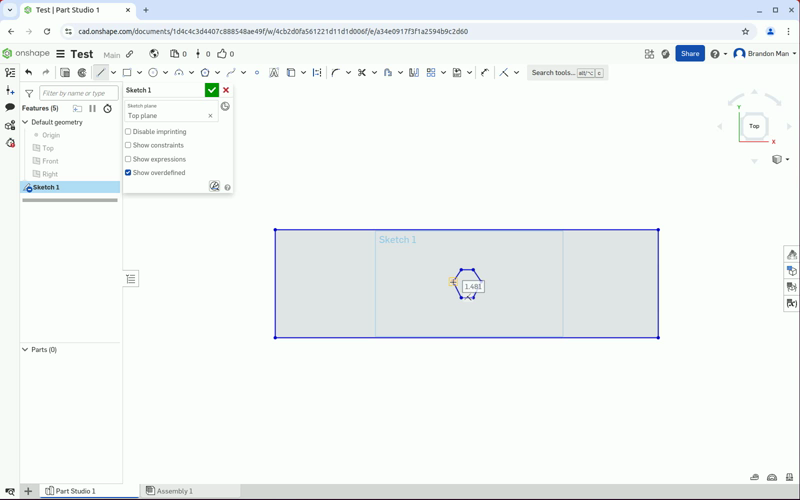
scroll(-6)
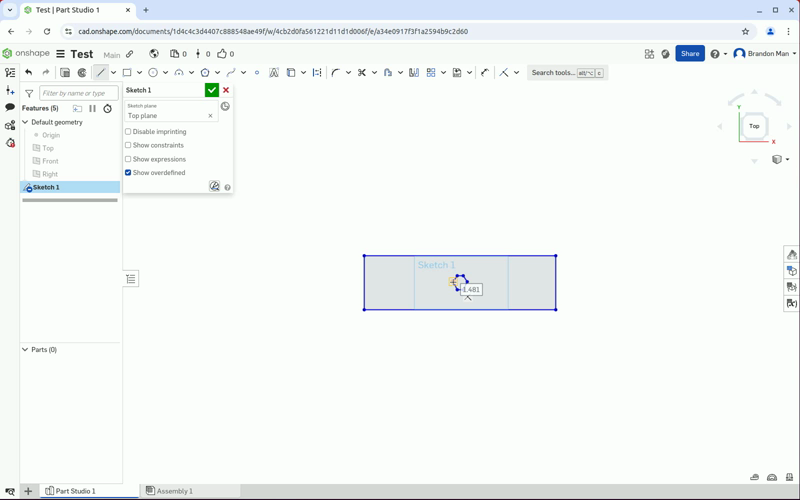
key(esc)
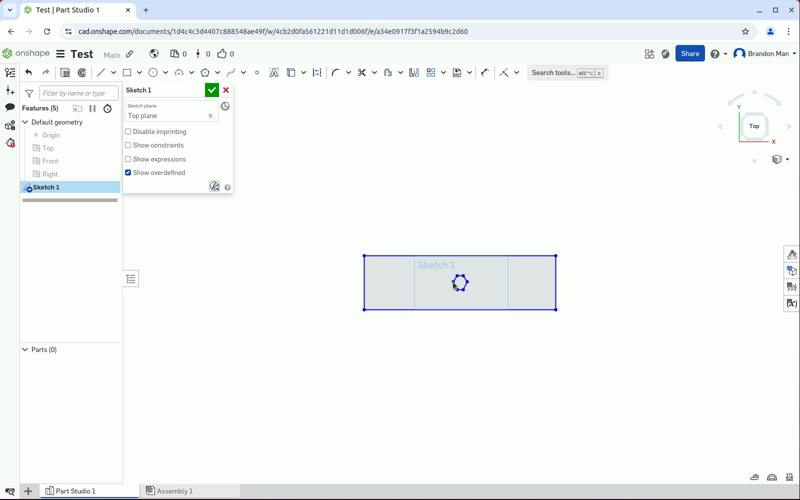
mouse_move(501, 276)
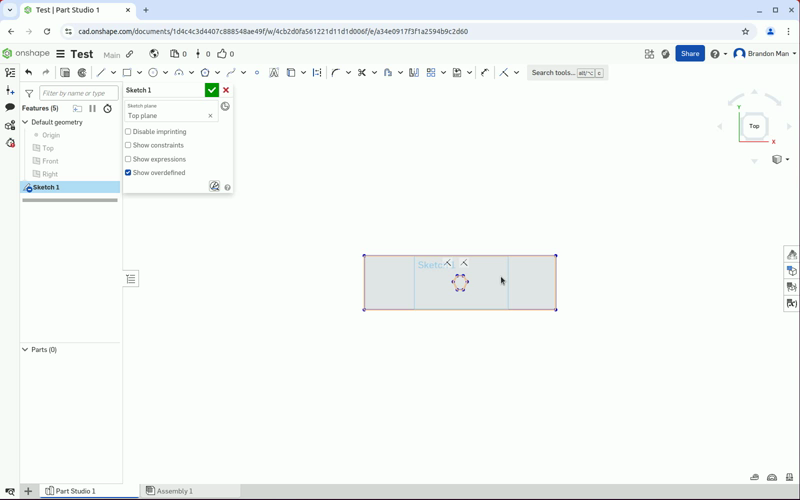
click(501, 276)
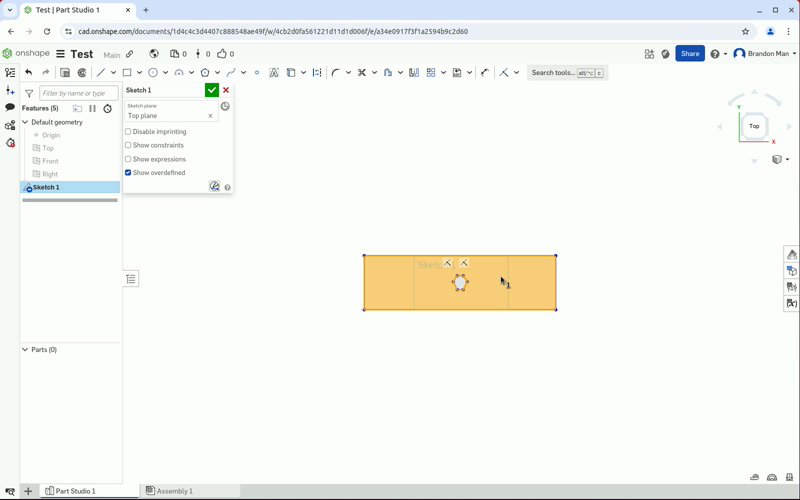
mouse_move(73, 352)
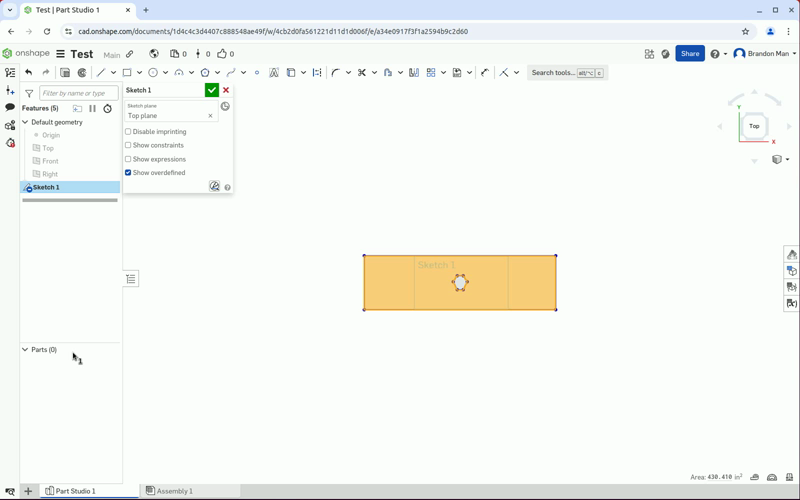
key(shift+y)
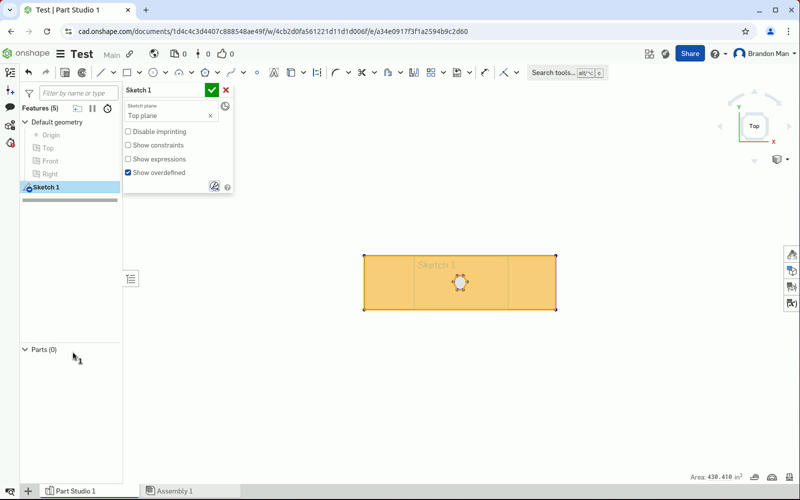
key(shift+e)
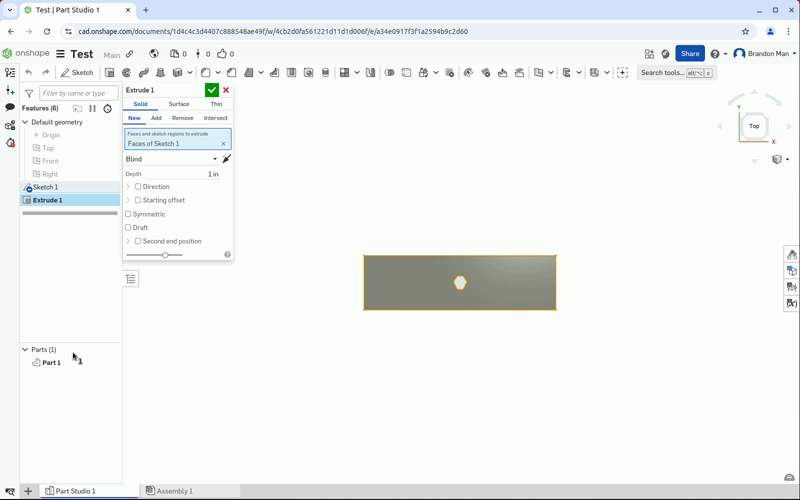
mouse_move(143, 106)
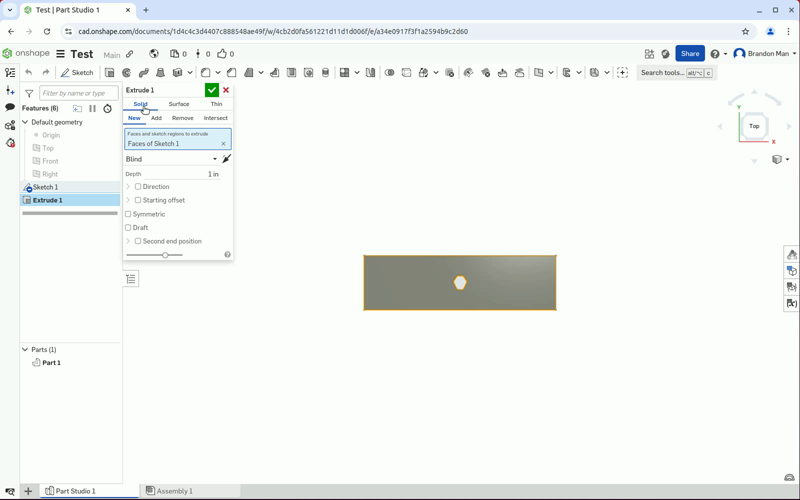
click(143, 106)
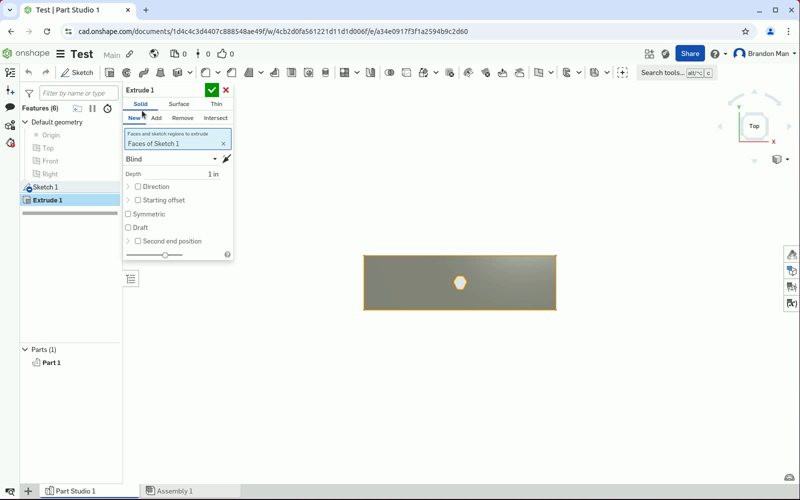
mouse_move(137, 120)
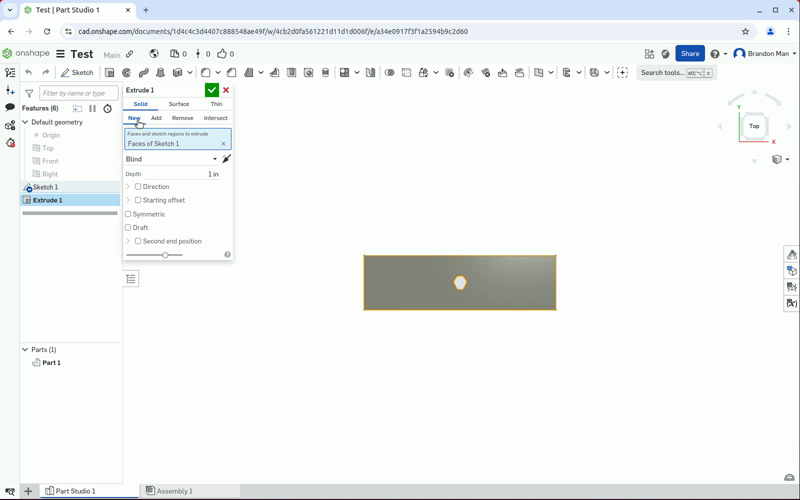
click(137, 120)
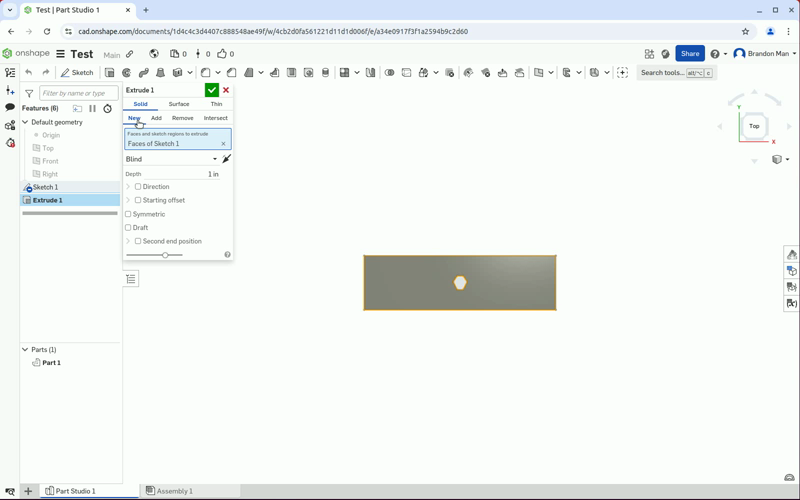
key(tab, 4)
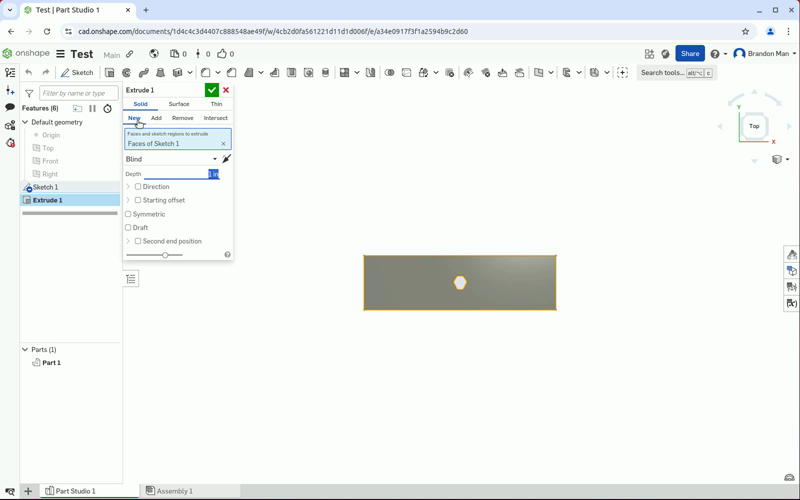
text(0.722)
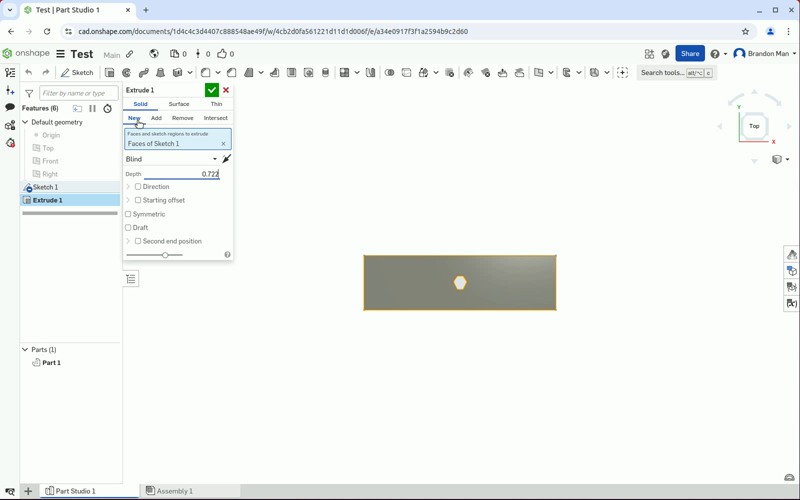
key(enter)
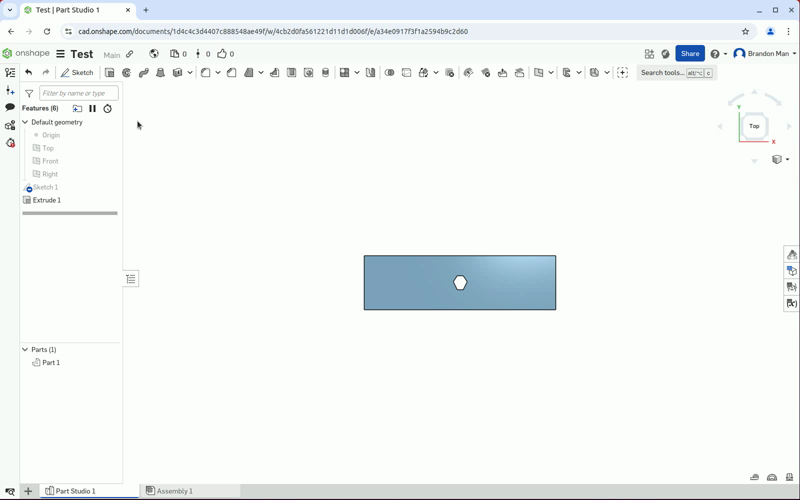
key(shift+h)
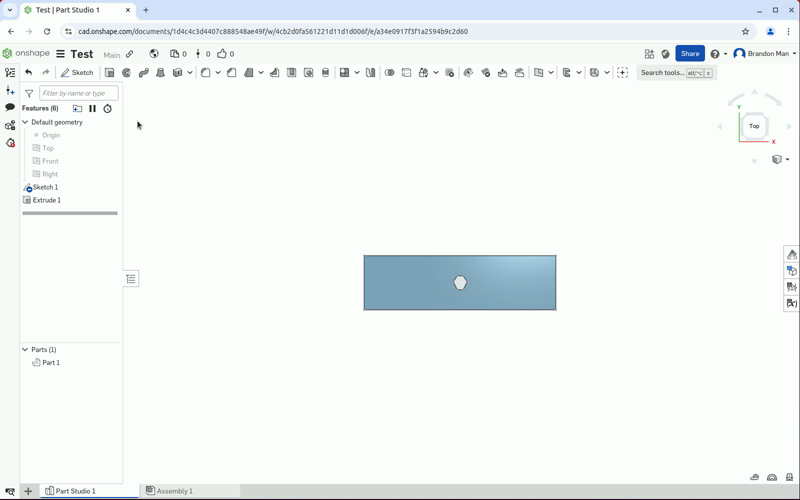
key(shift+h)
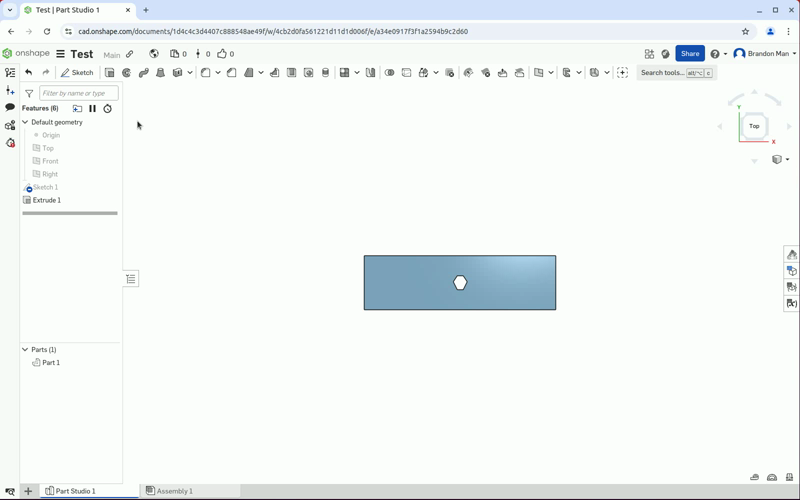
mouse_move(73, 189)
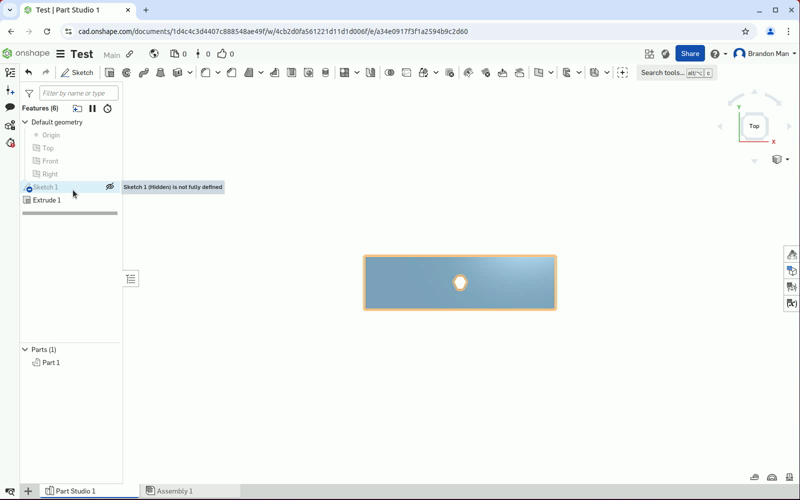
click(73, 189)
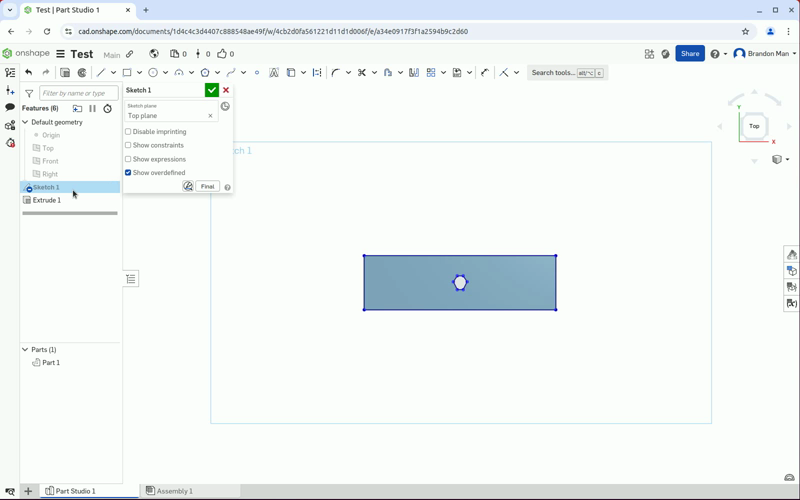
mouse_move(229, 92)
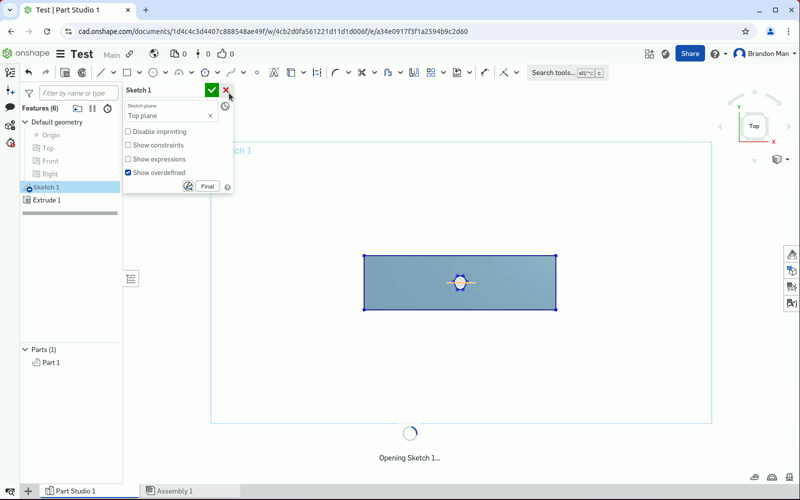
click(229, 92)
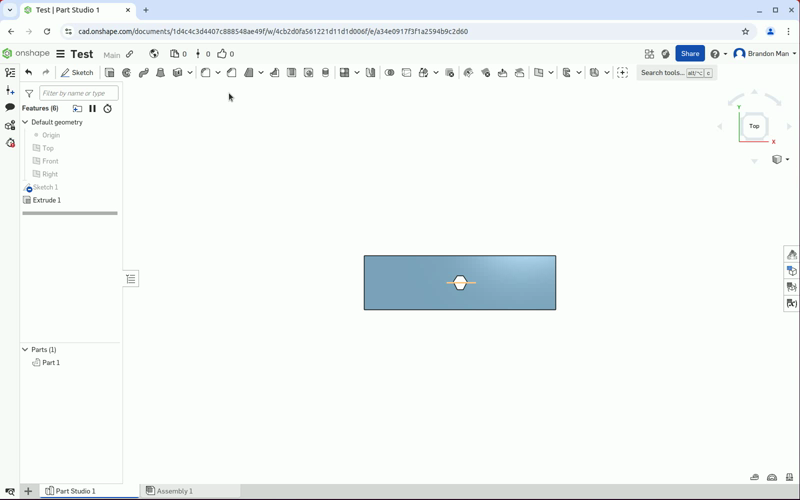
mouse_move(73, 352)
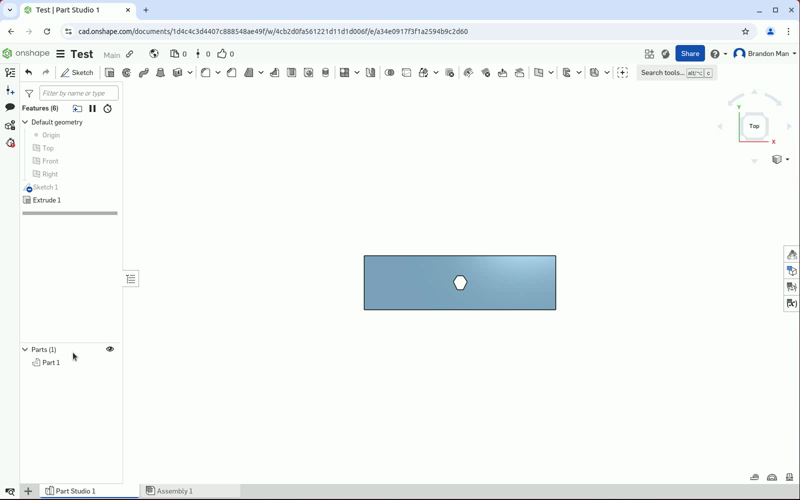
key(y)
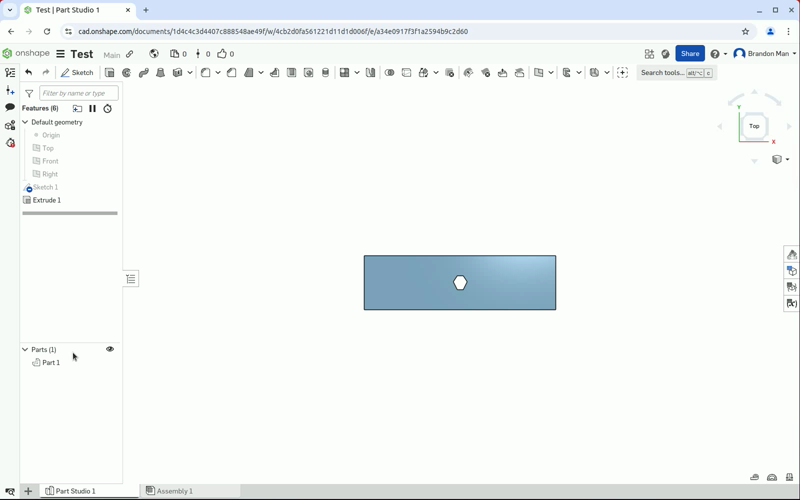
key(shift+p)
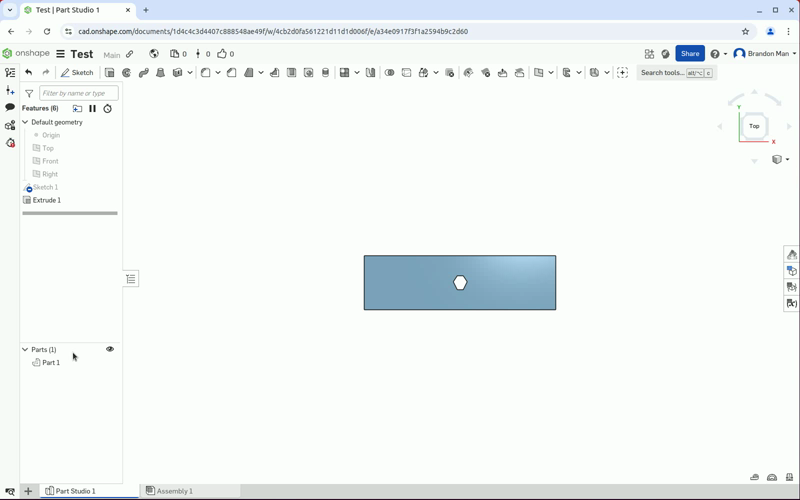
key(space)
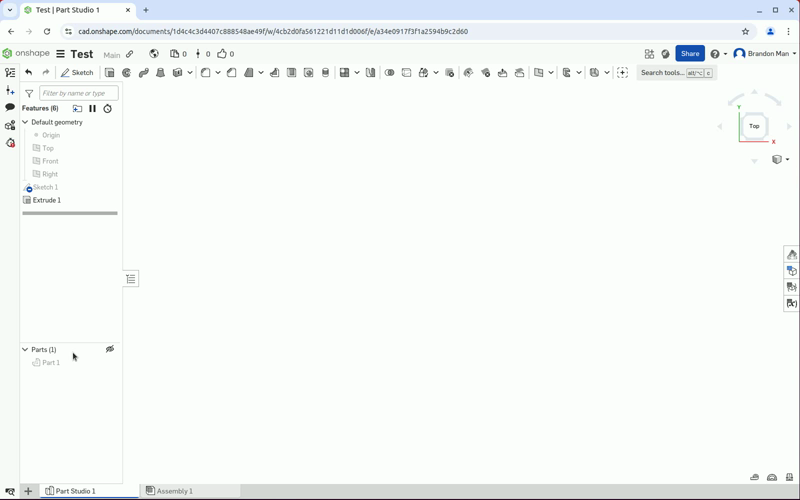
key_down(shift)
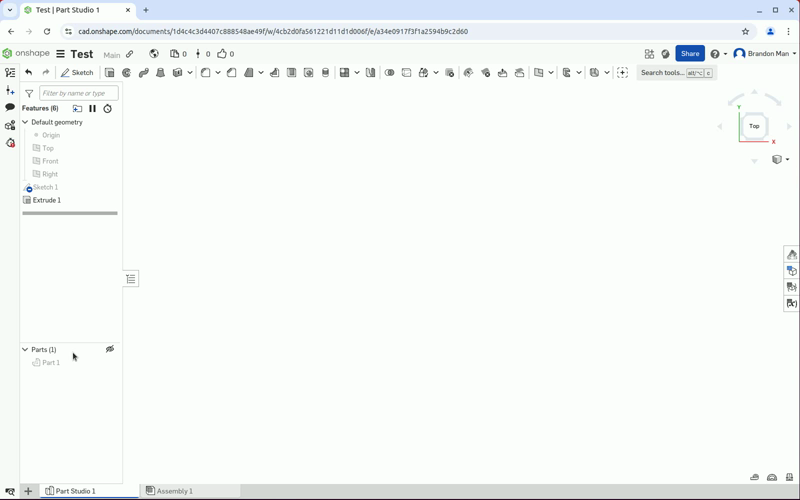
key(up)
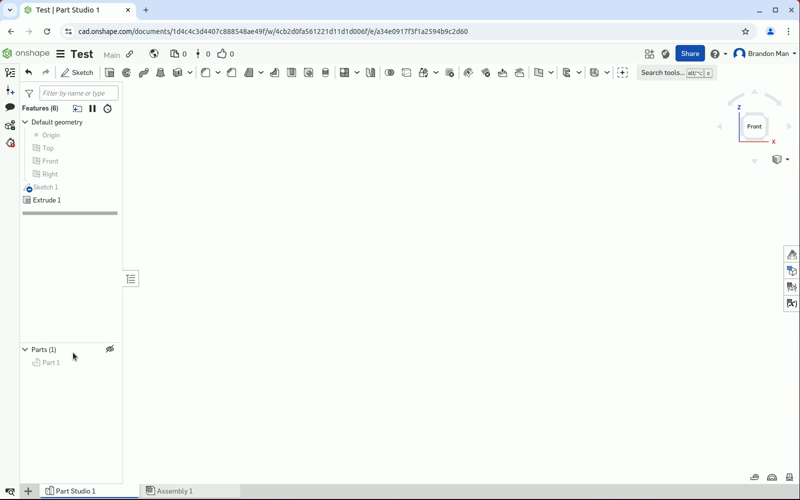
key_up(shift)
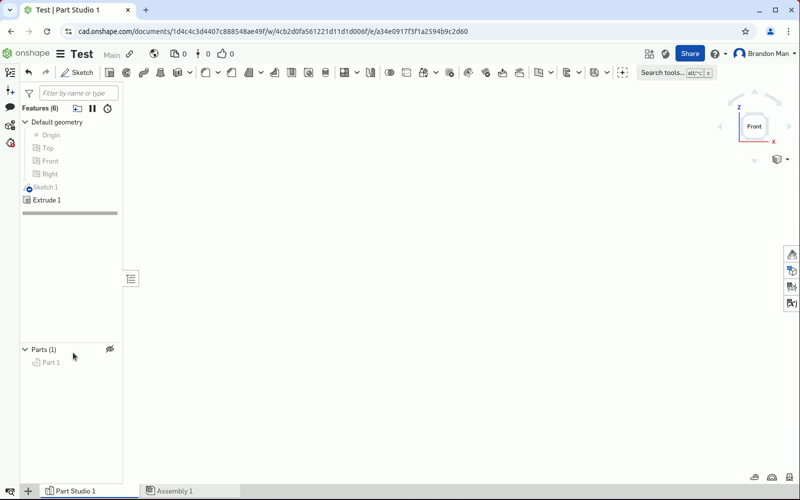
mouse_move(73, 352)
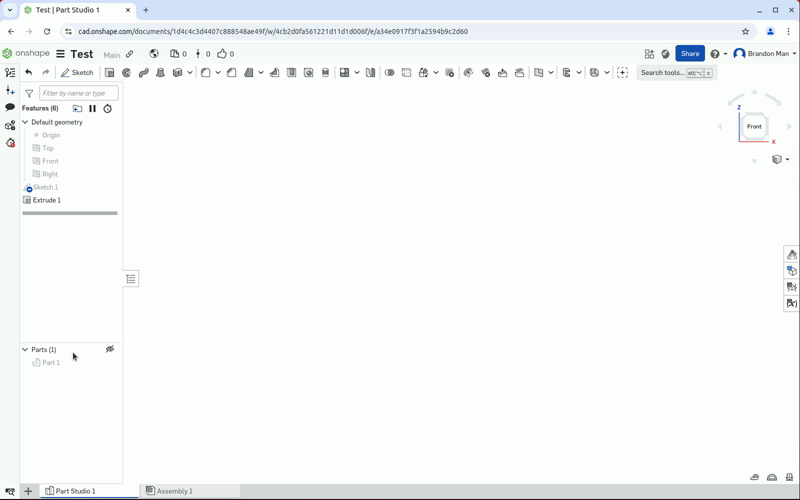
key(shift+y)
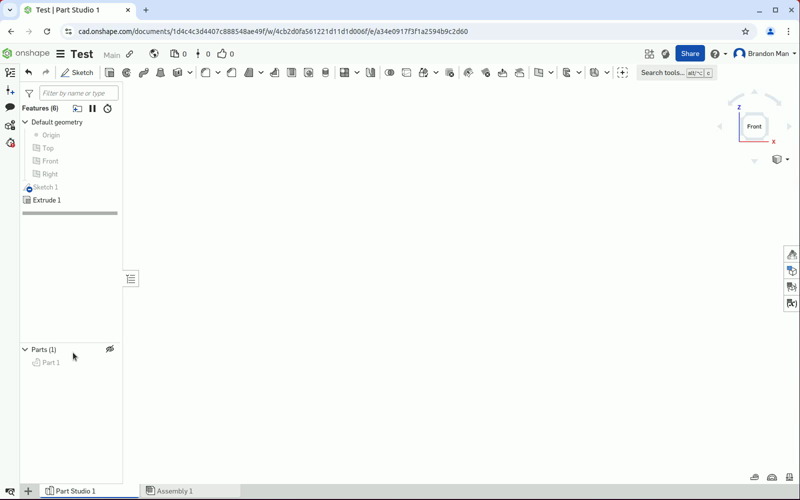
key(shift+s)
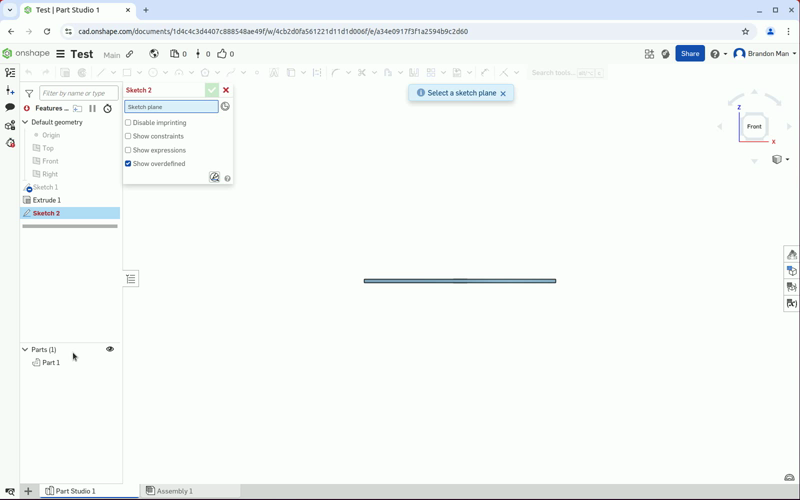
mouse_move(73, 163)
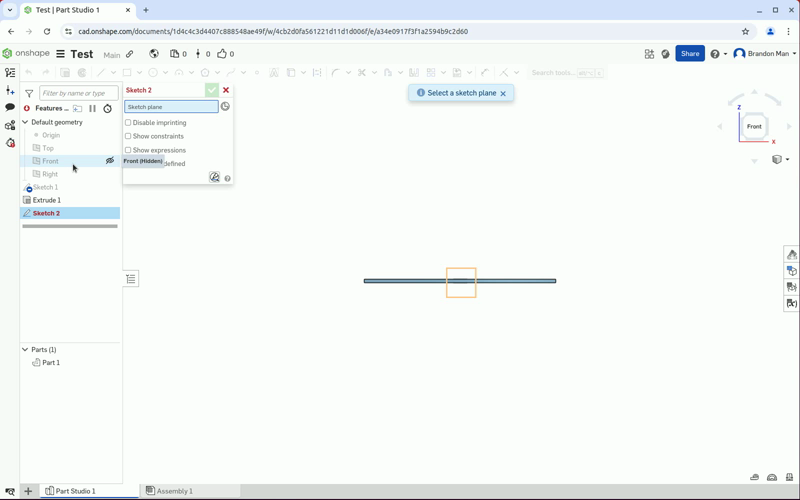
click(73, 163)
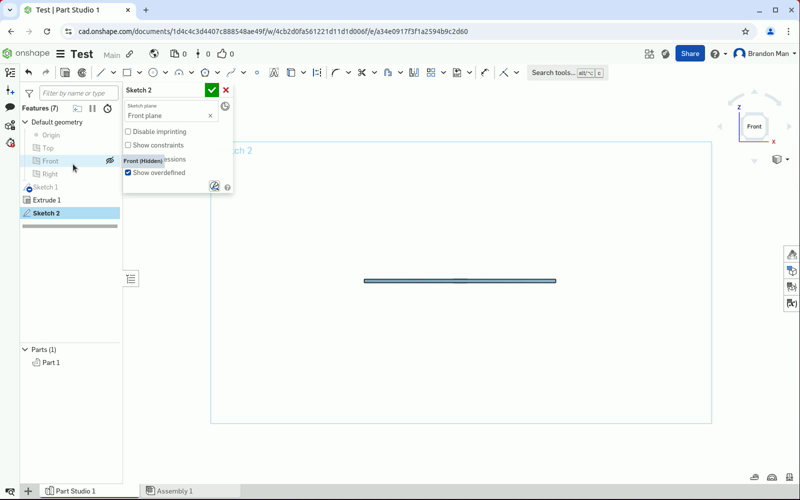
mouse_move(73, 352)
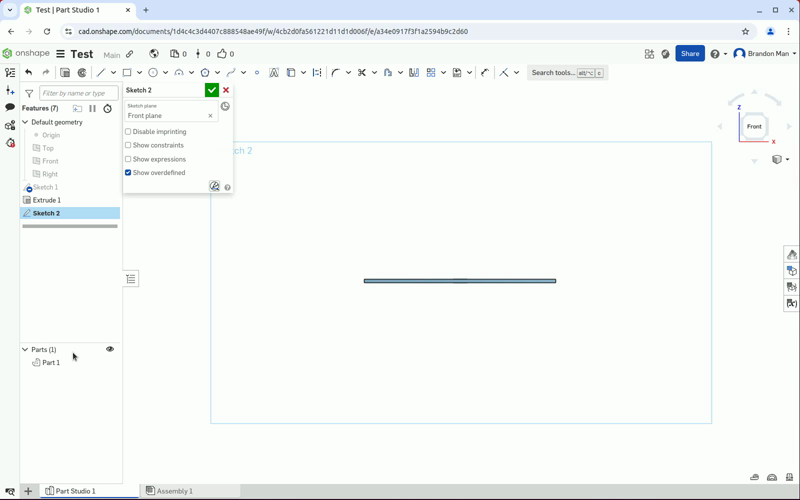
key(y)
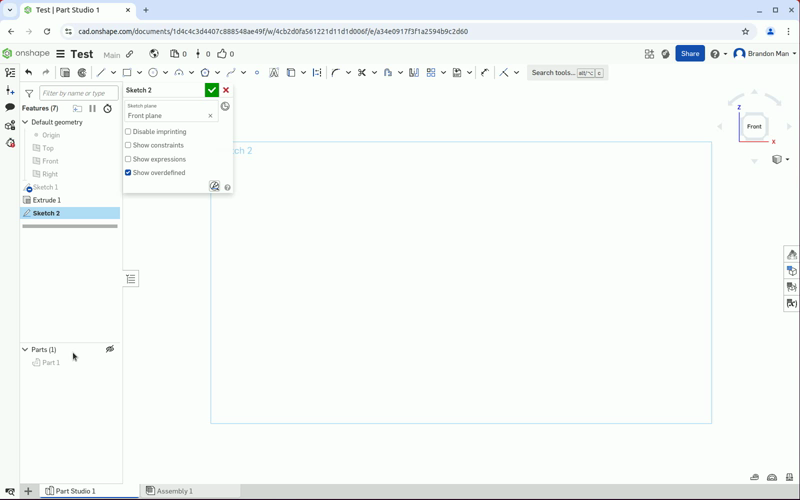
key(l)
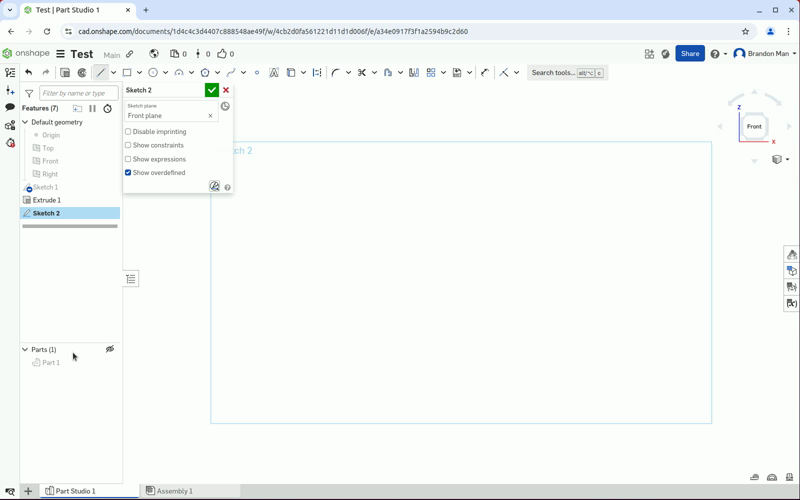
key_down(shift)
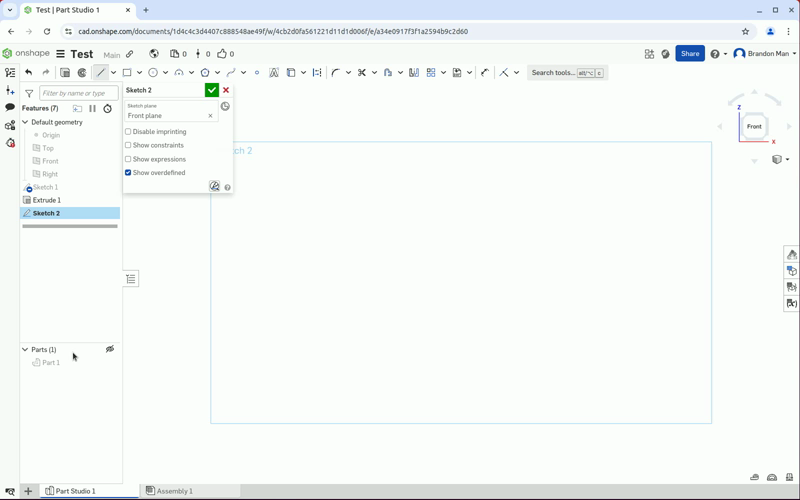
mouse_move(348, 257)
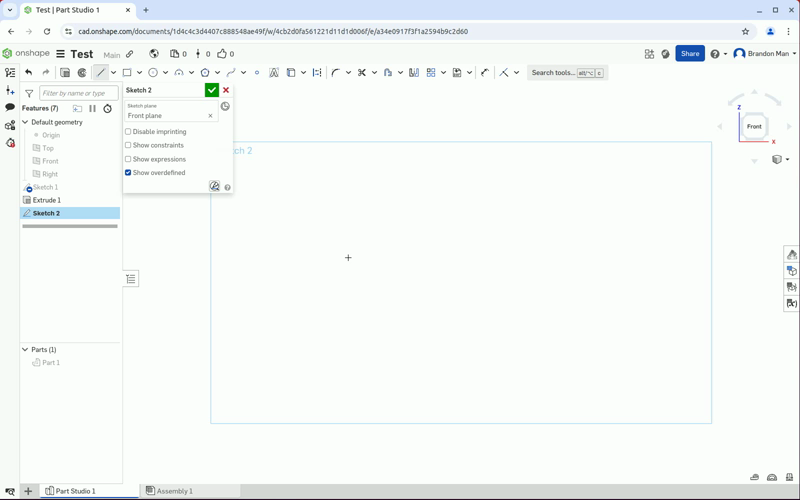
click(348, 257)
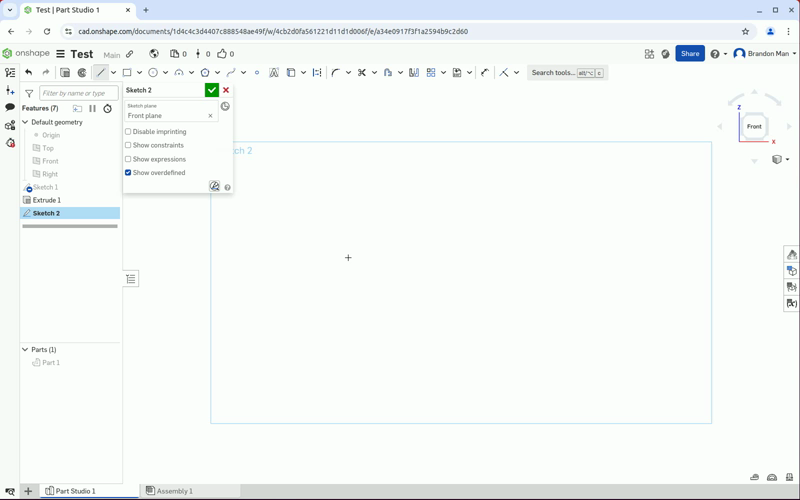
key_up(shift)
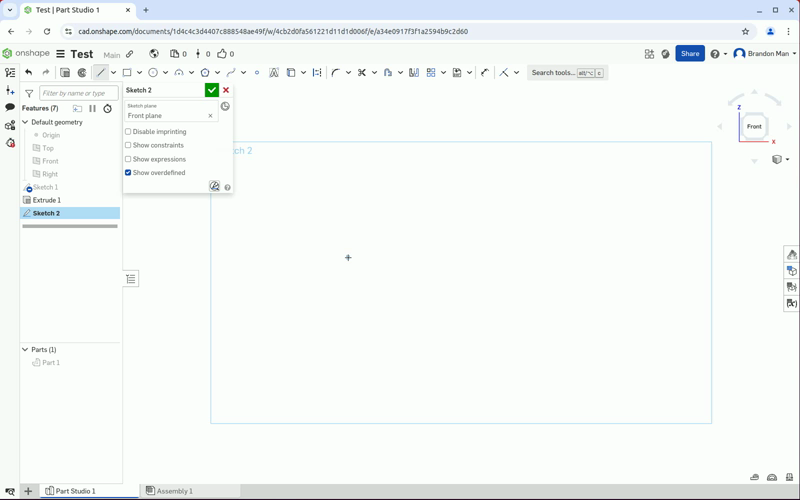
key_down(shift)
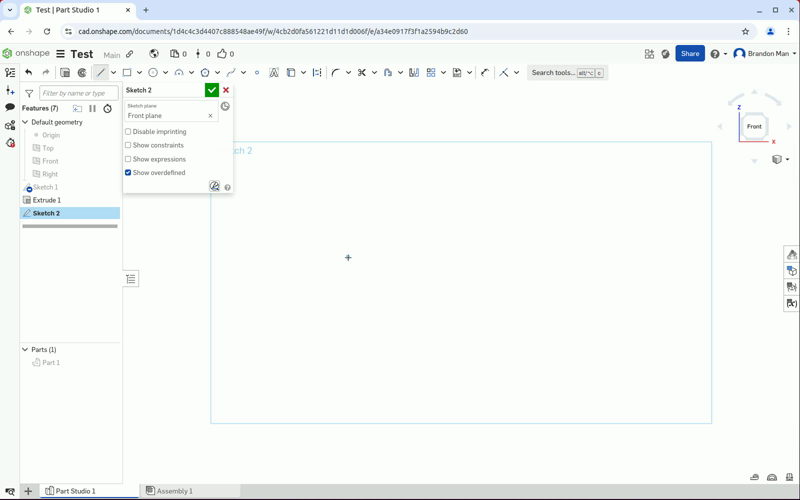
mouse_move(378, 257)
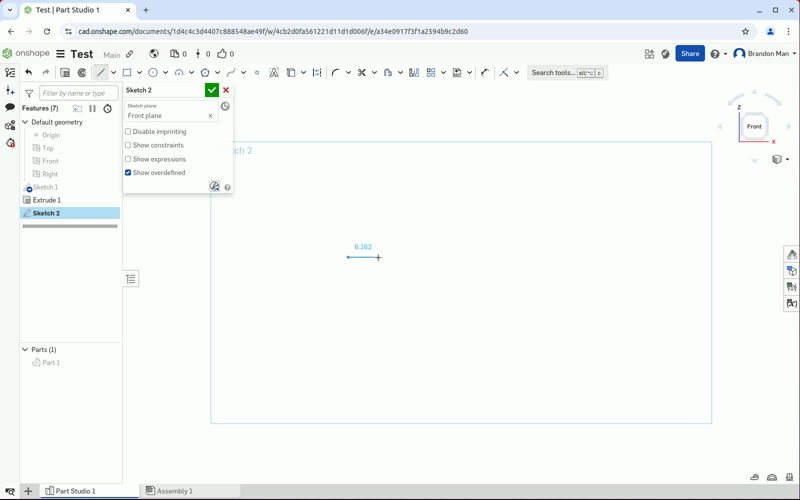
mouse_move(363, 283)
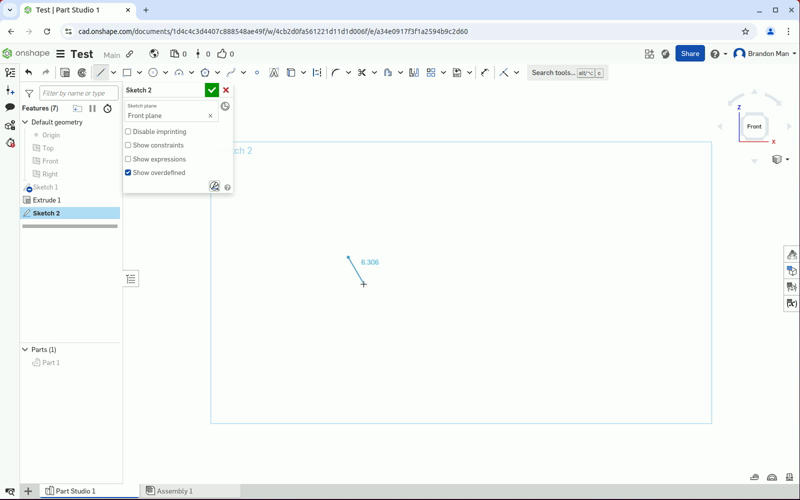
click(363, 283)
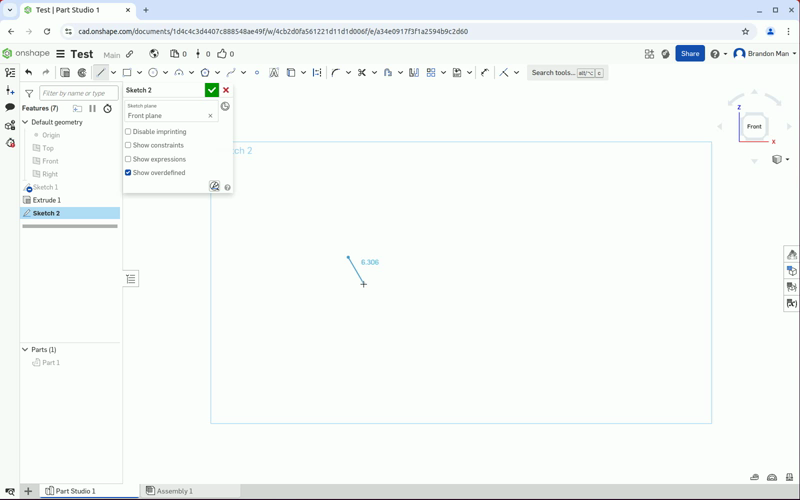
key_up(shift)
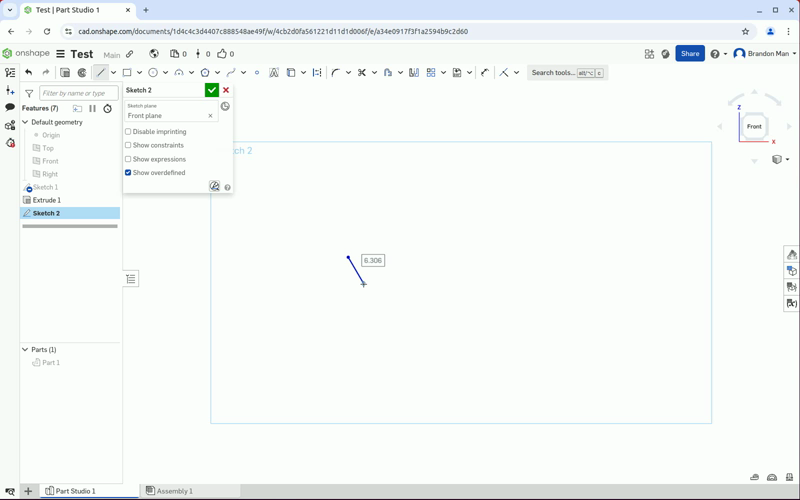
key_down(shift)
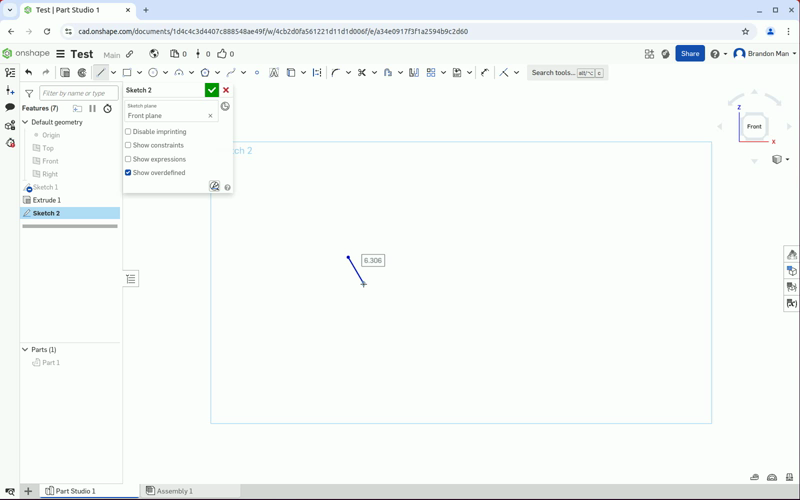
mouse_move(393, 283)
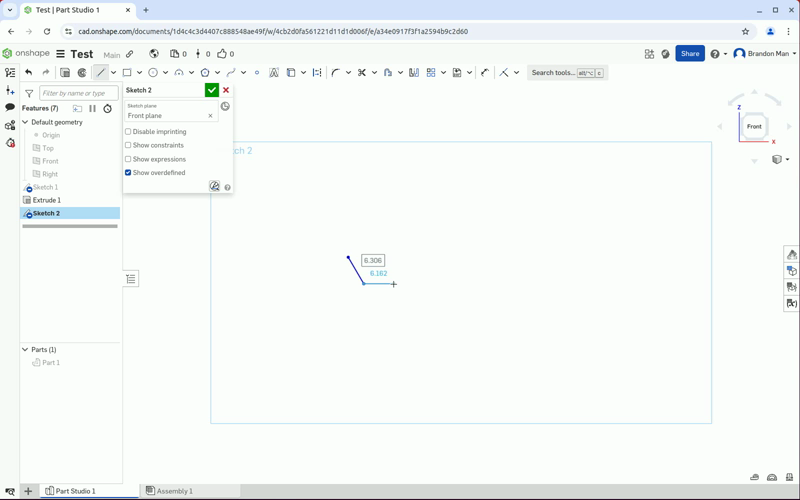
mouse_move(365, 283)
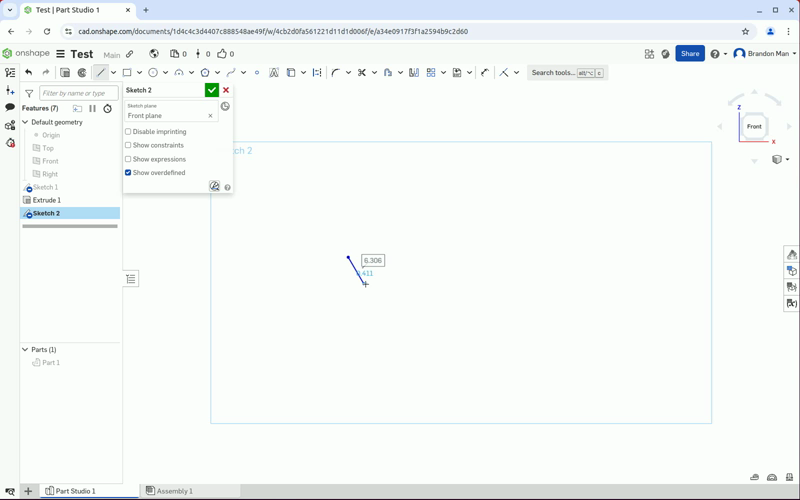
scroll(6)
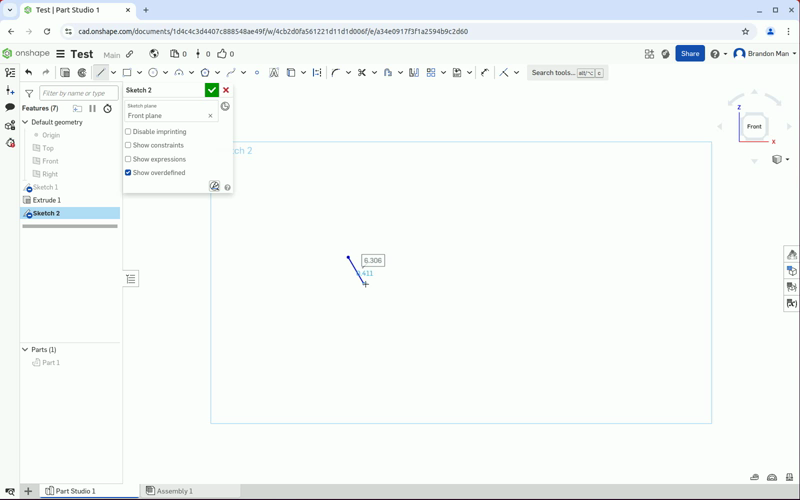
scroll(6)
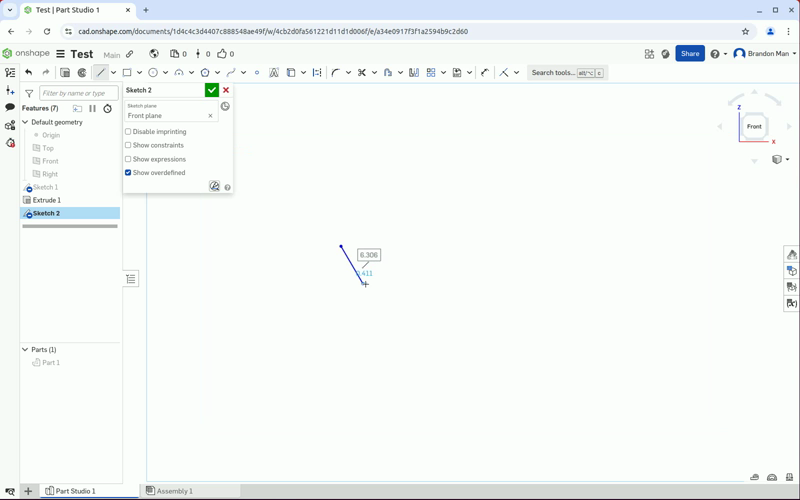
scroll(6)
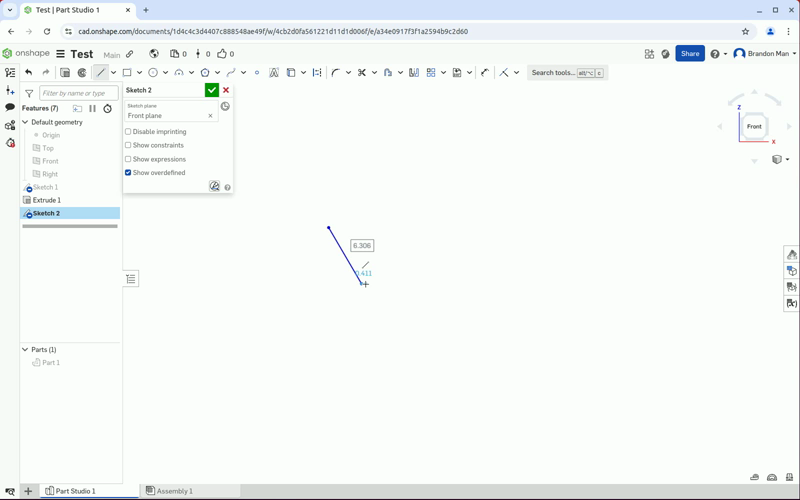
scroll(6)
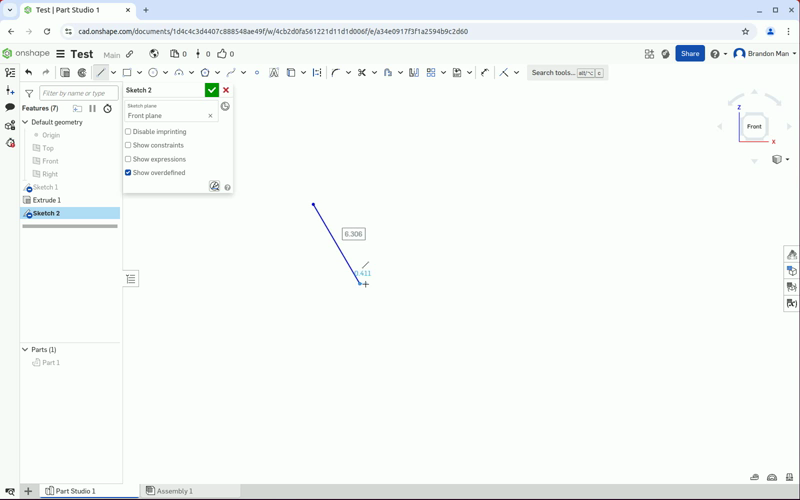
scroll(6)
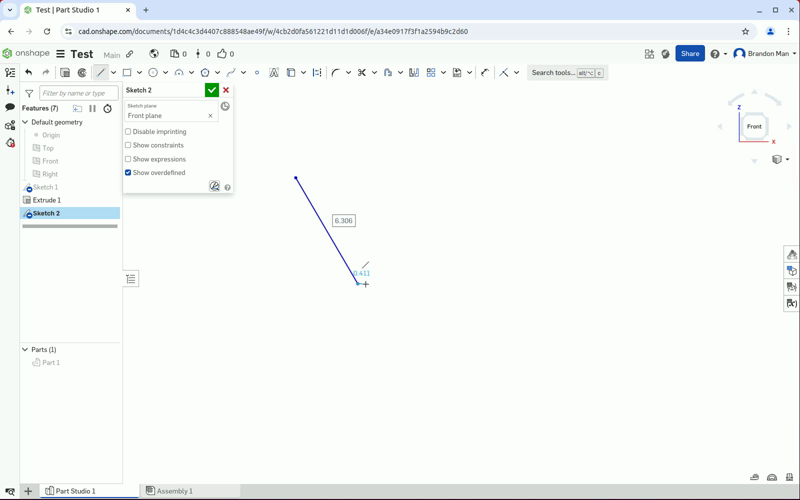
scroll(6)
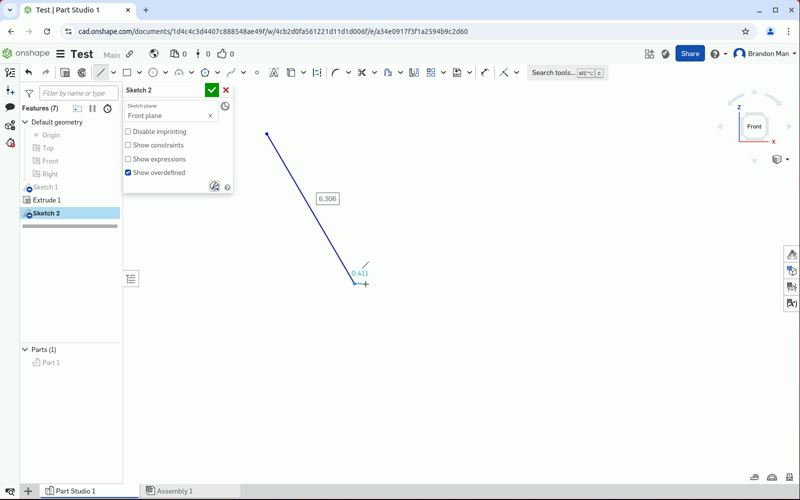
scroll(6)
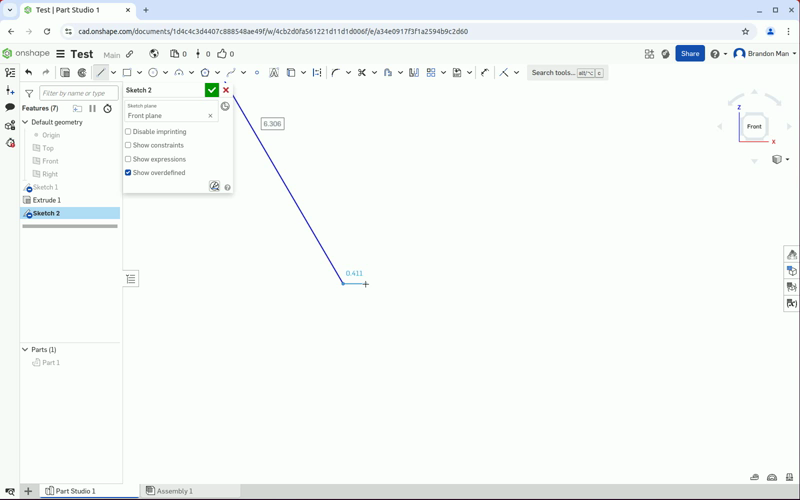
click(365, 283)
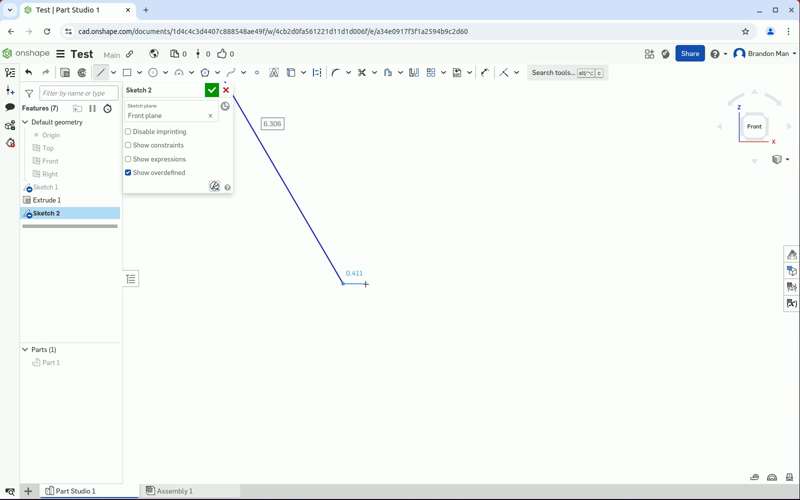
scroll(-6)
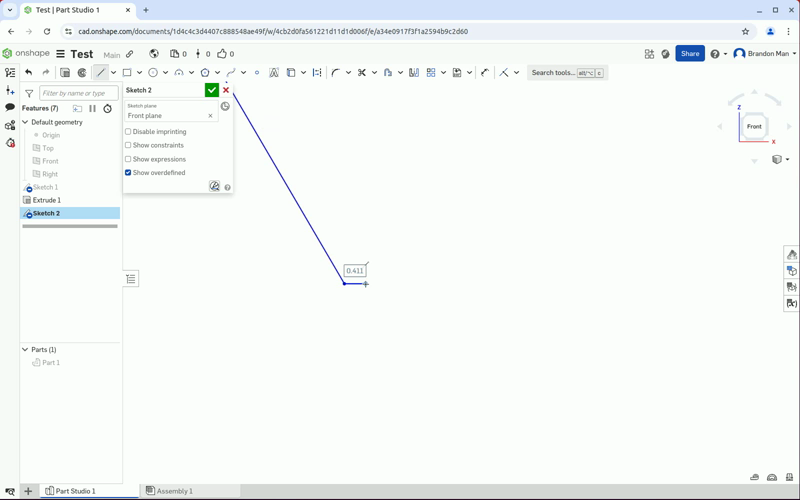
scroll(-6)
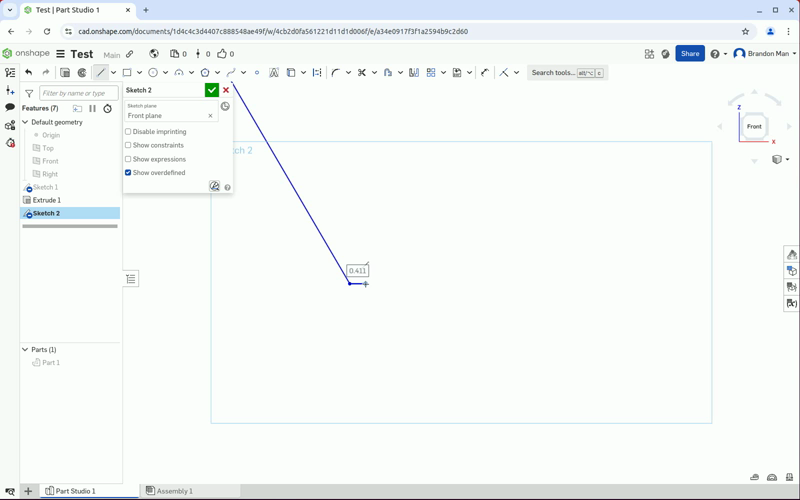
scroll(-6)
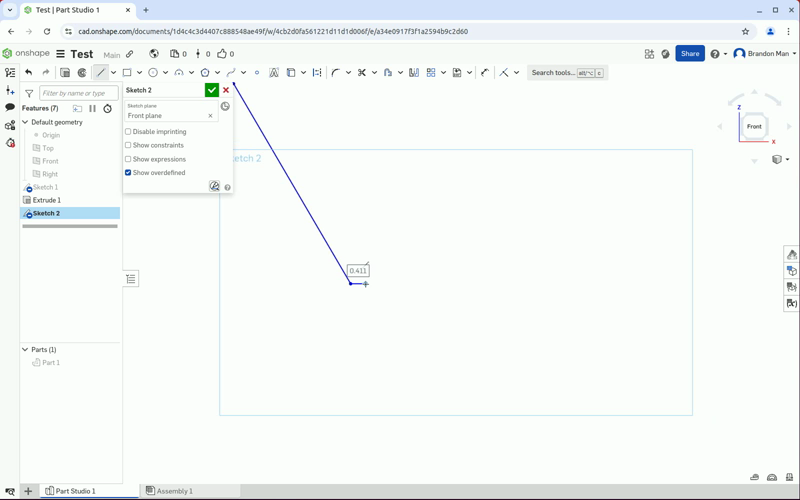
scroll(-6)
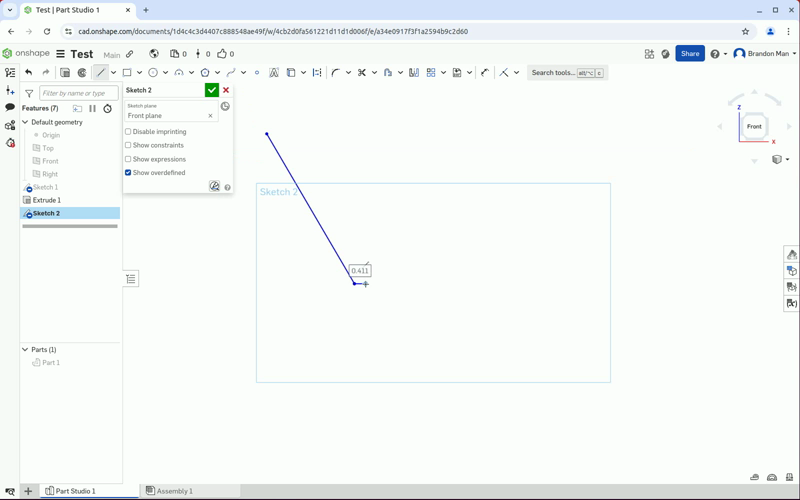
scroll(-6)
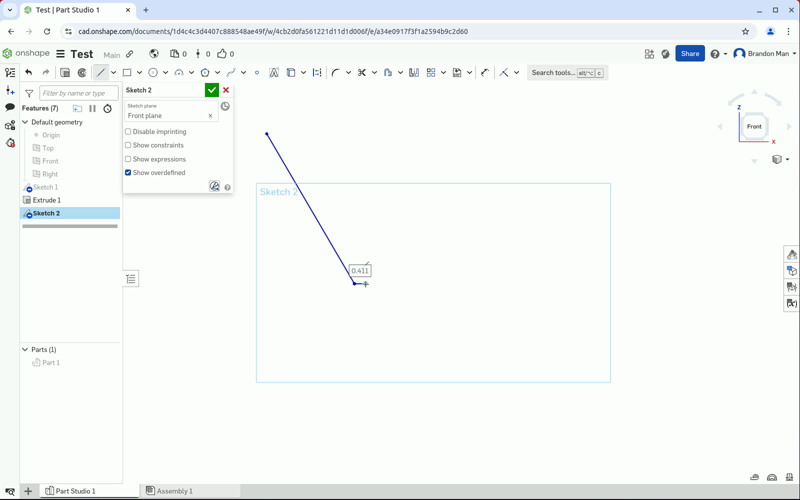
scroll(-6)
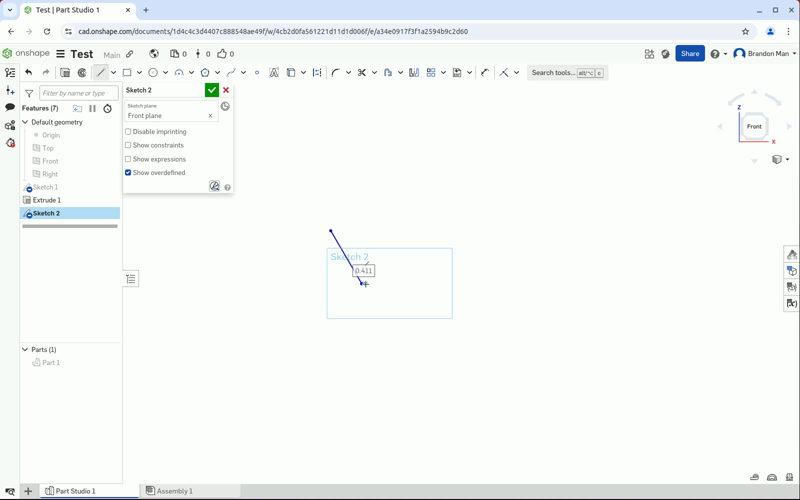
scroll(-6)
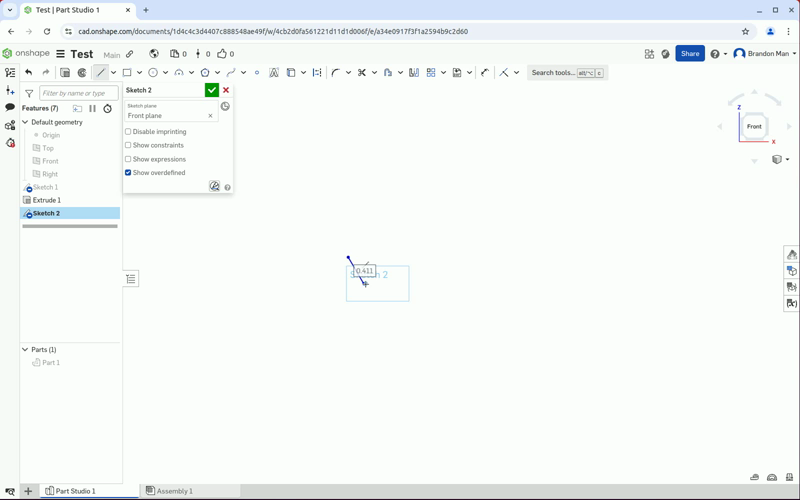
key_up(shift)
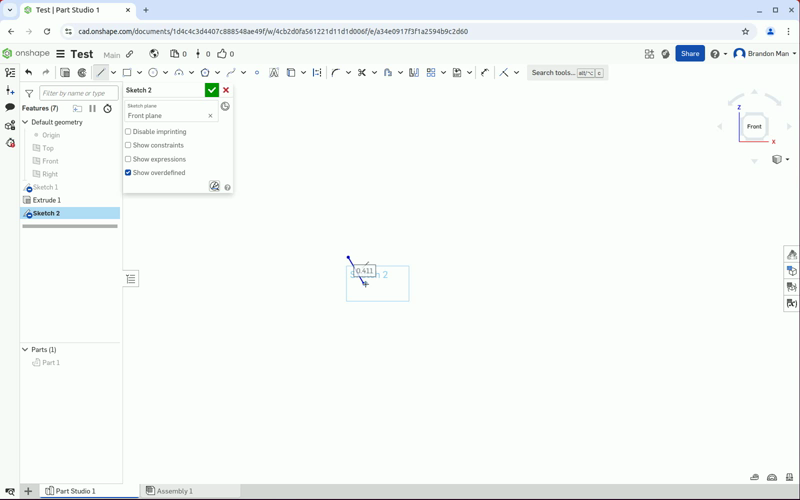
key_down(shift)
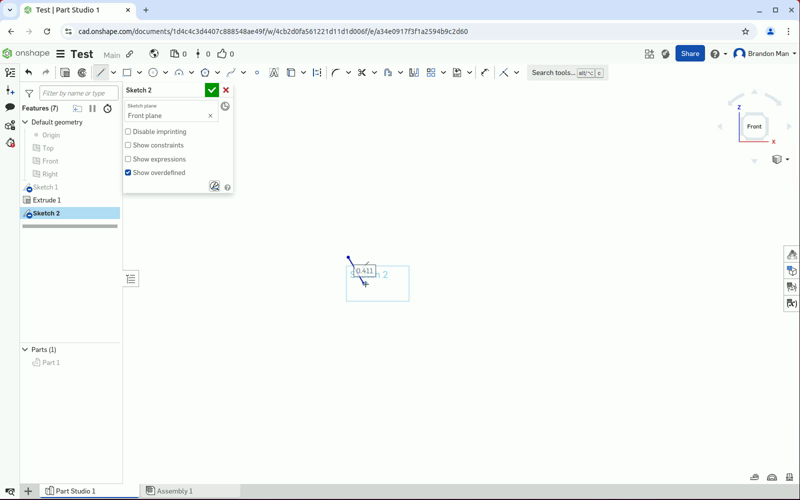
mouse_move(395, 283)
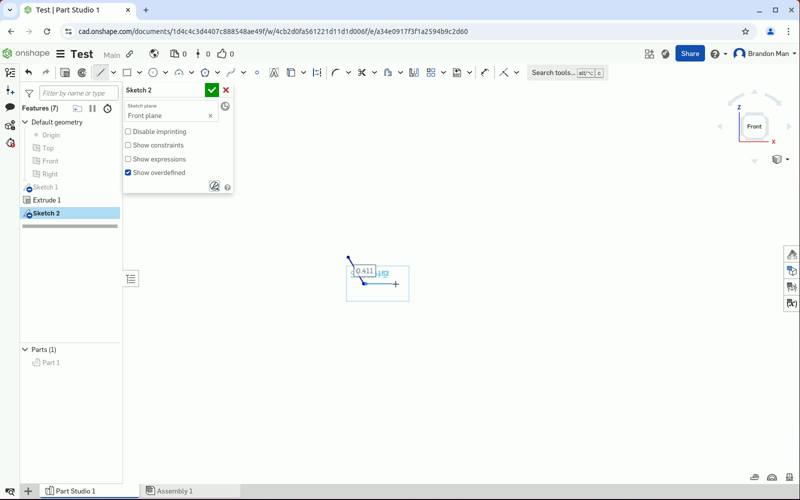
mouse_move(365, 280)
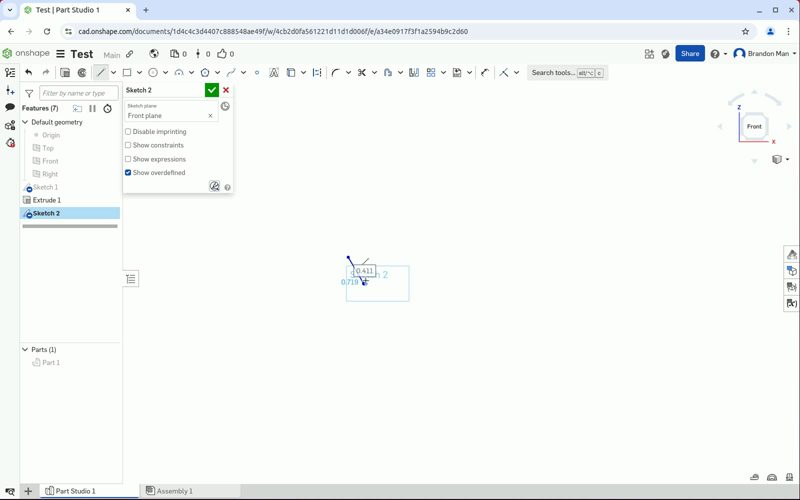
scroll(6)
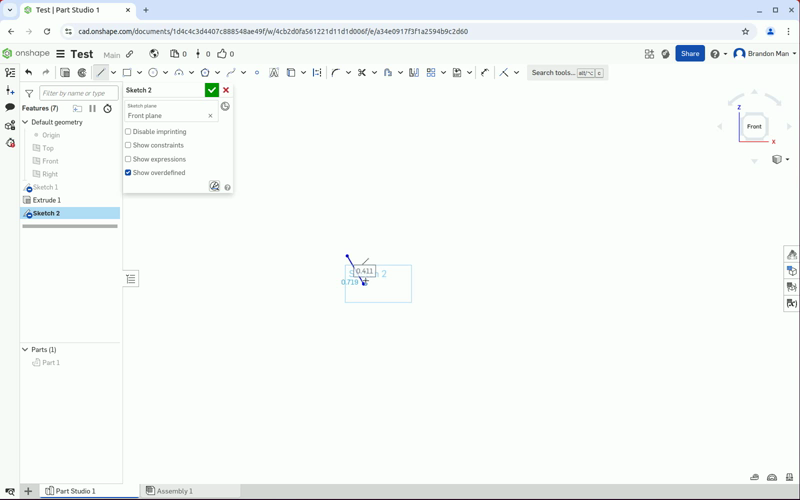
scroll(6)
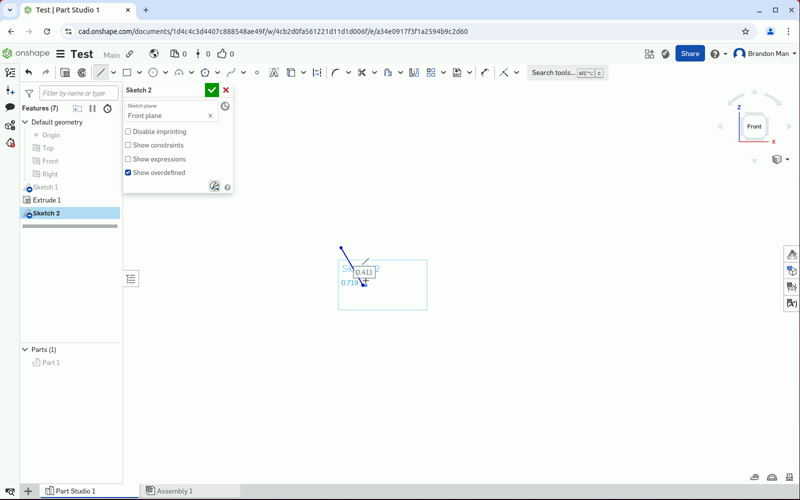
scroll(6)
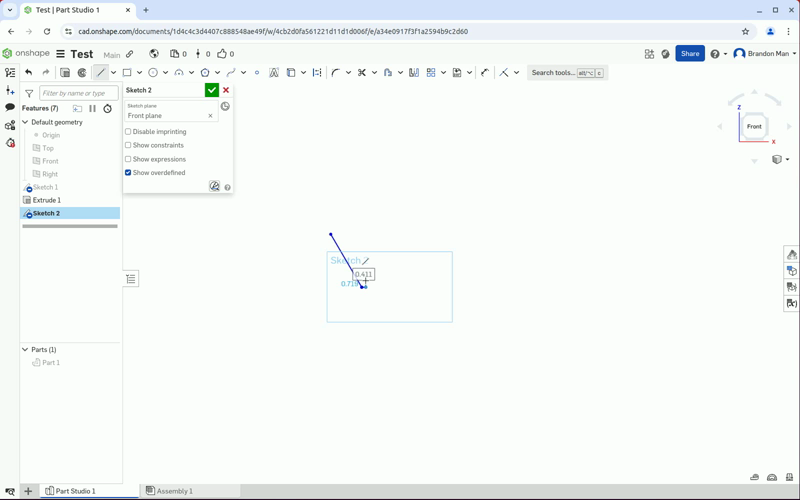
scroll(6)
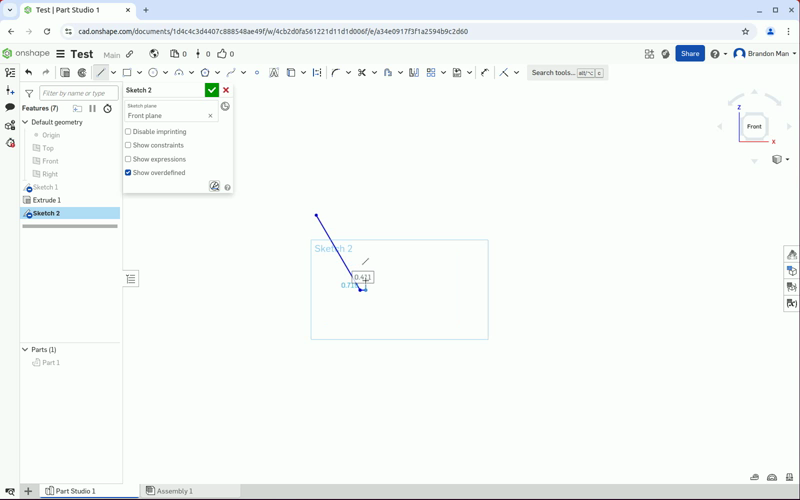
scroll(6)
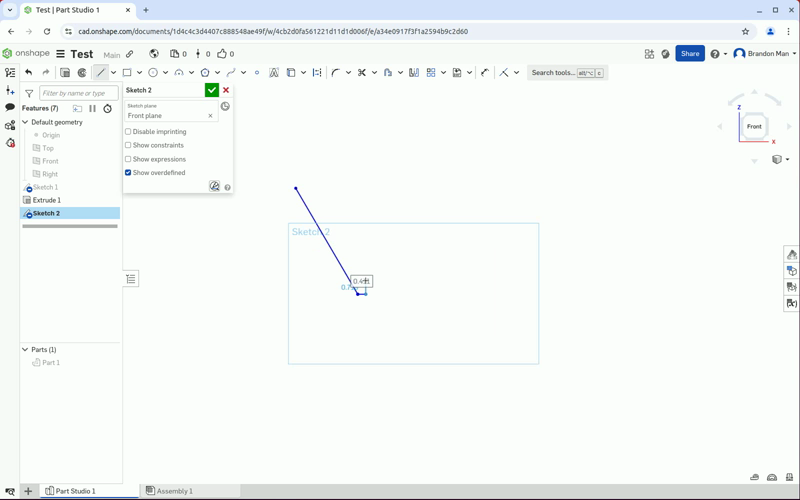
scroll(6)
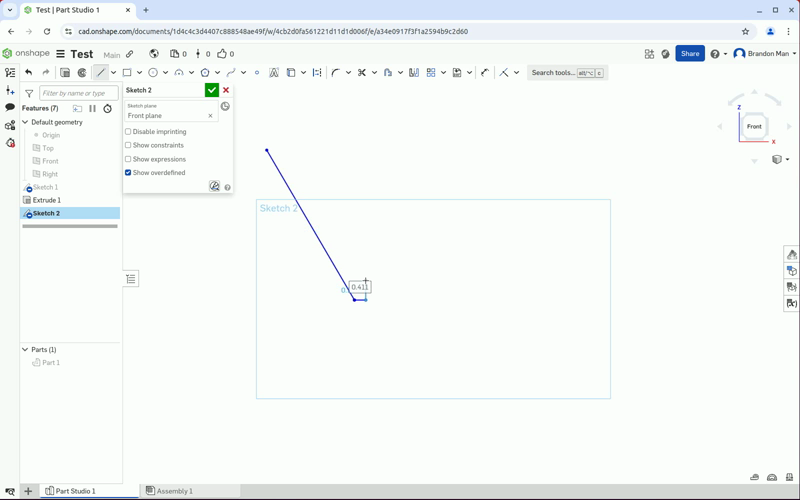
scroll(6)
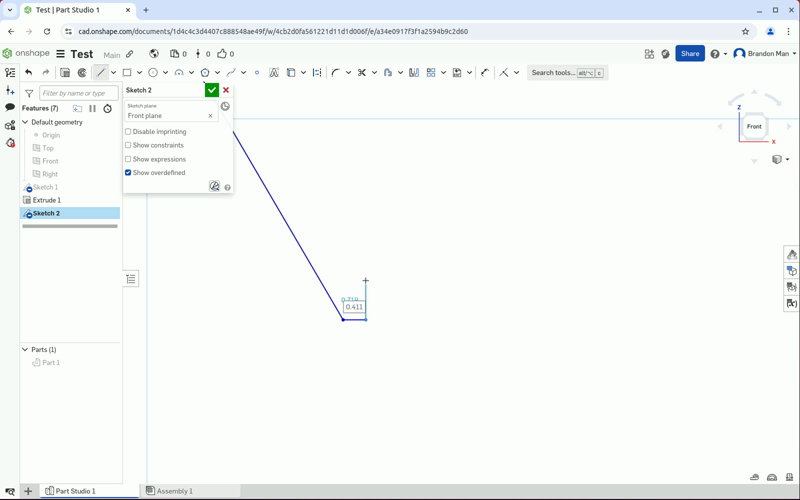
click(365, 280)
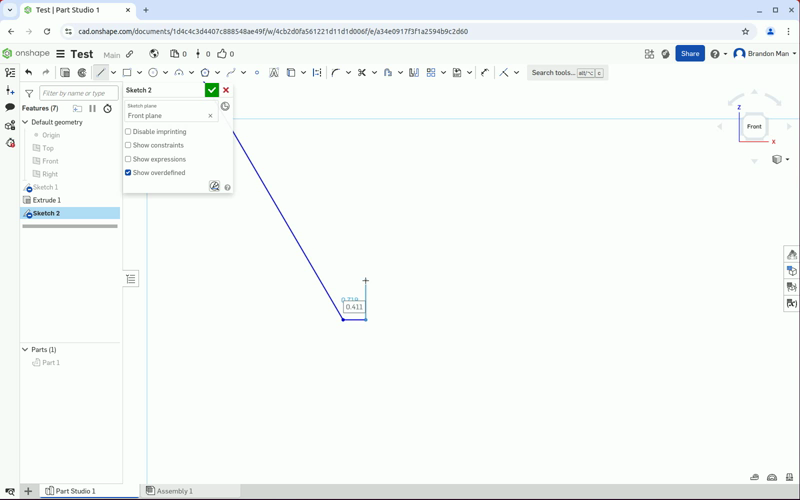
scroll(-6)
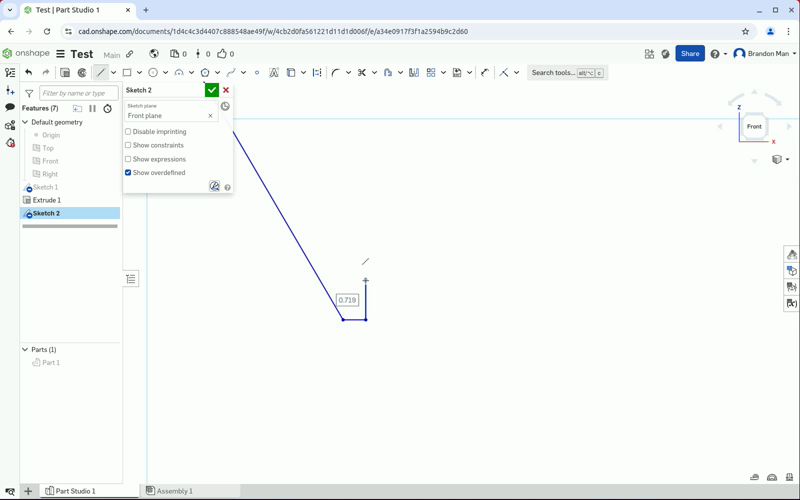
scroll(-6)
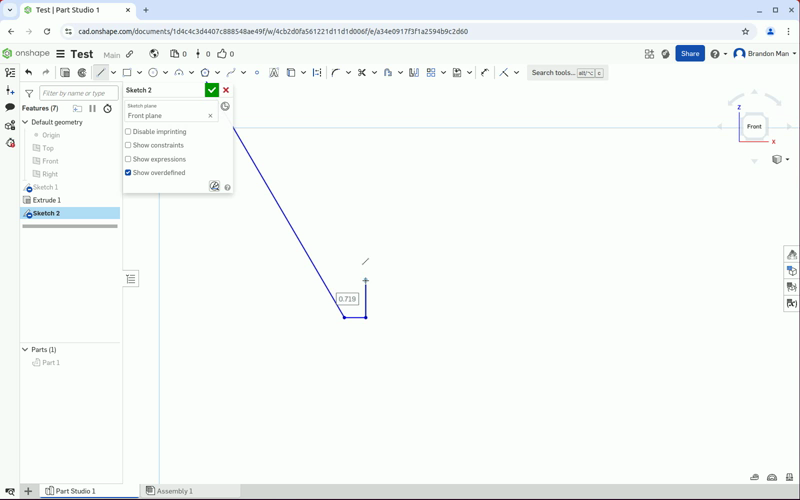
scroll(-6)
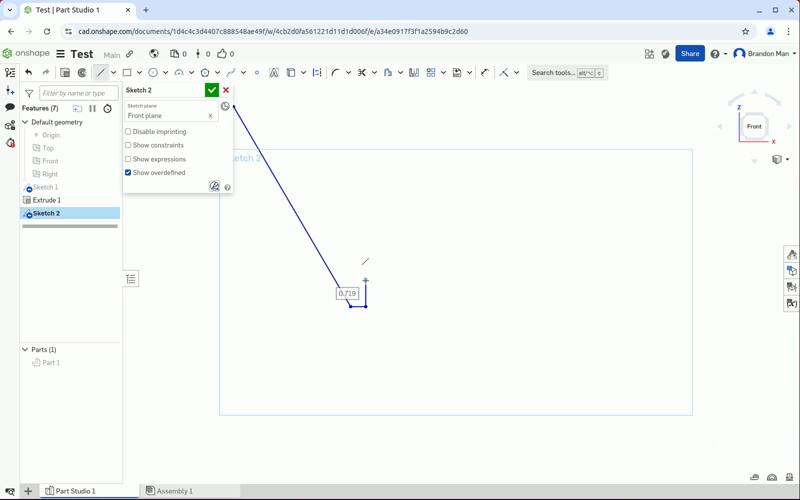
scroll(-6)
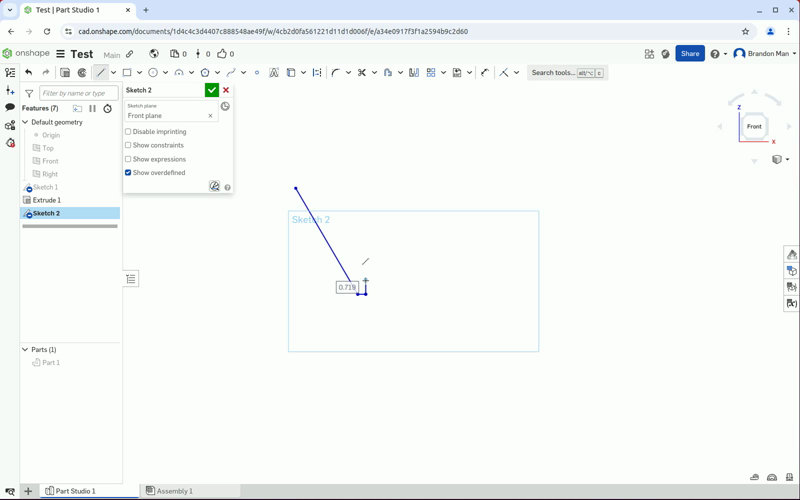
scroll(-6)
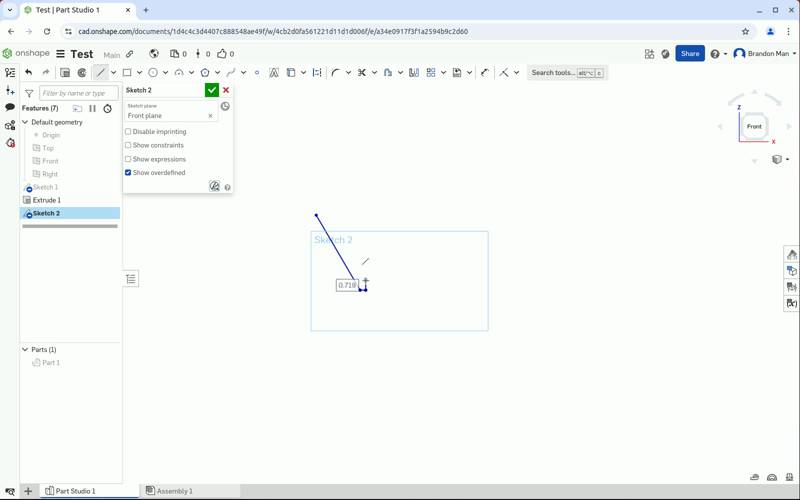
scroll(-6)
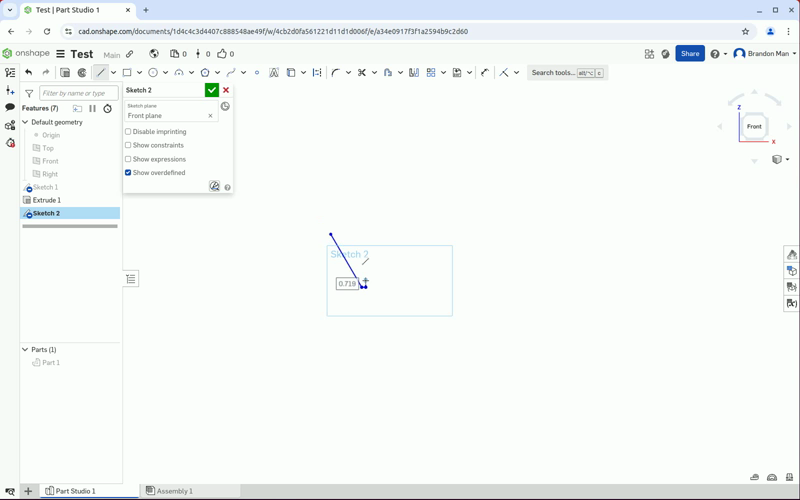
scroll(-6)
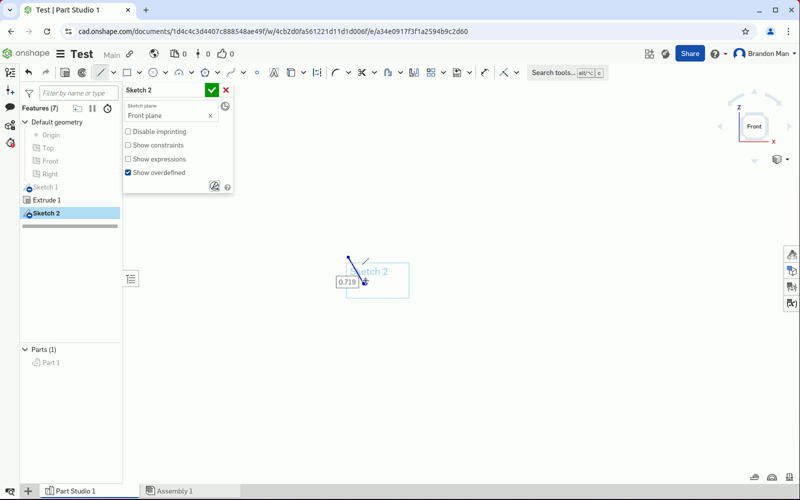
key_up(shift)
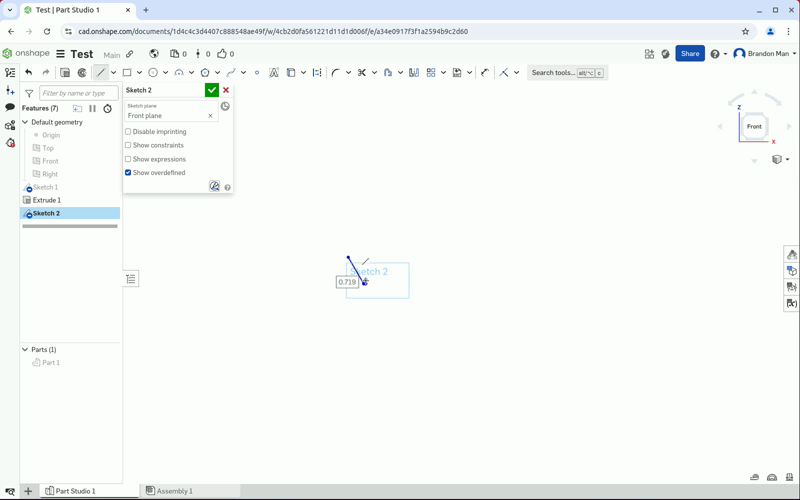
key_down(shift)
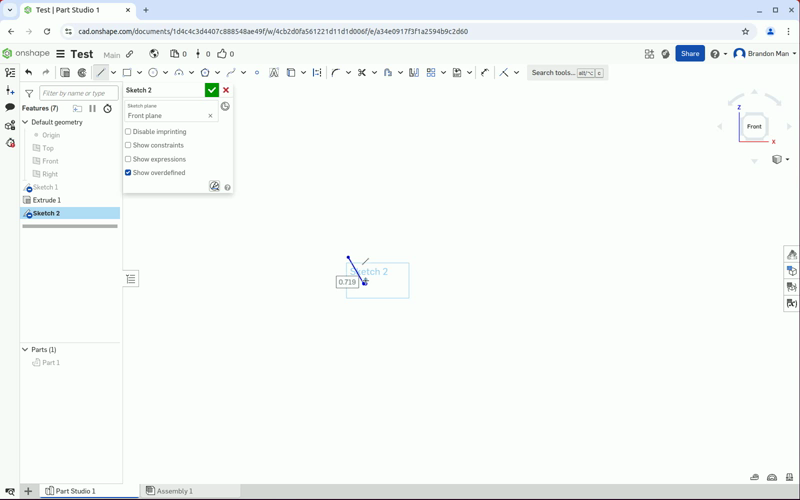
mouse_move(395, 280)
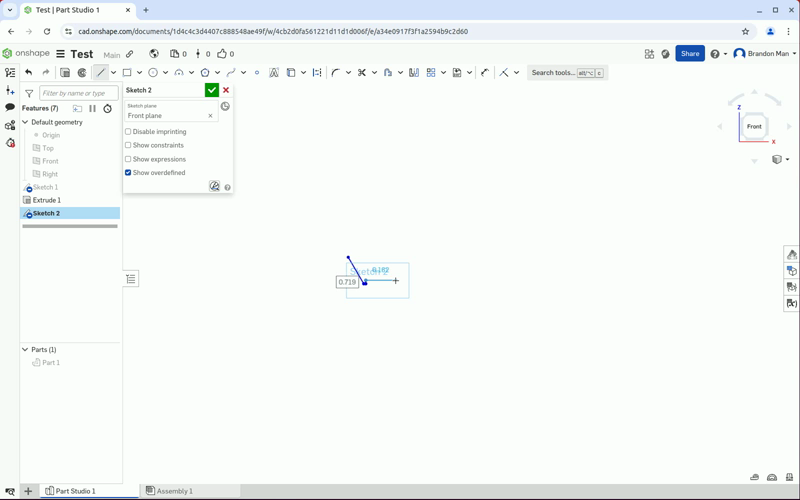
mouse_move(351, 255)
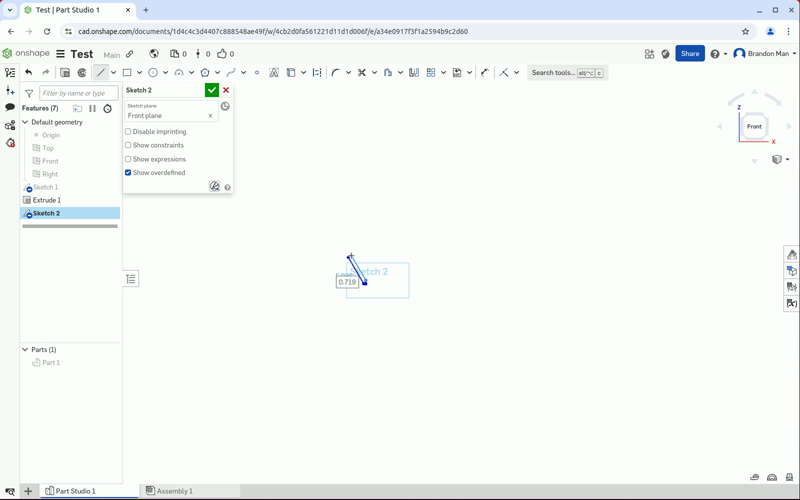
scroll(6)
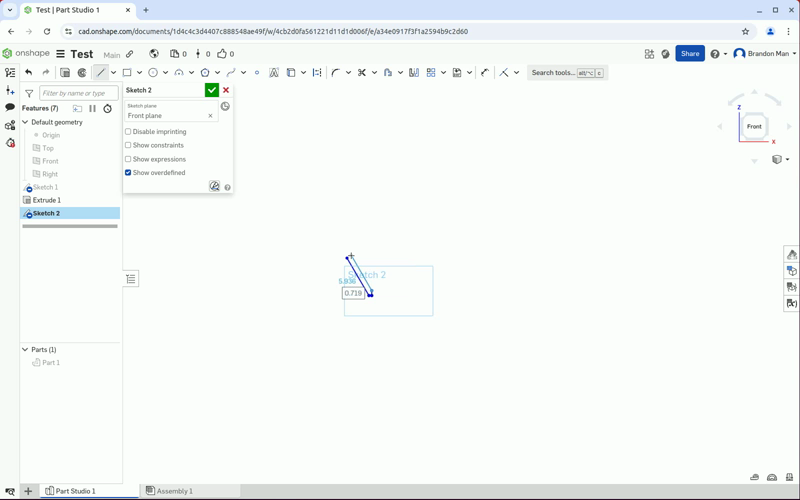
scroll(6)
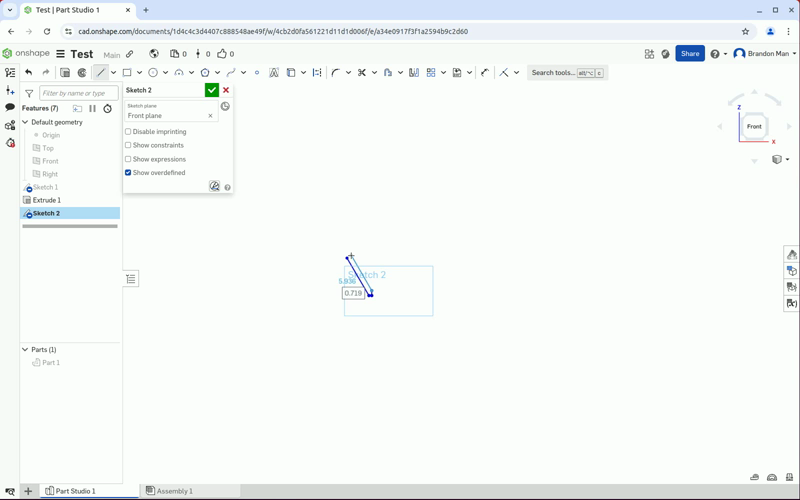
scroll(6)
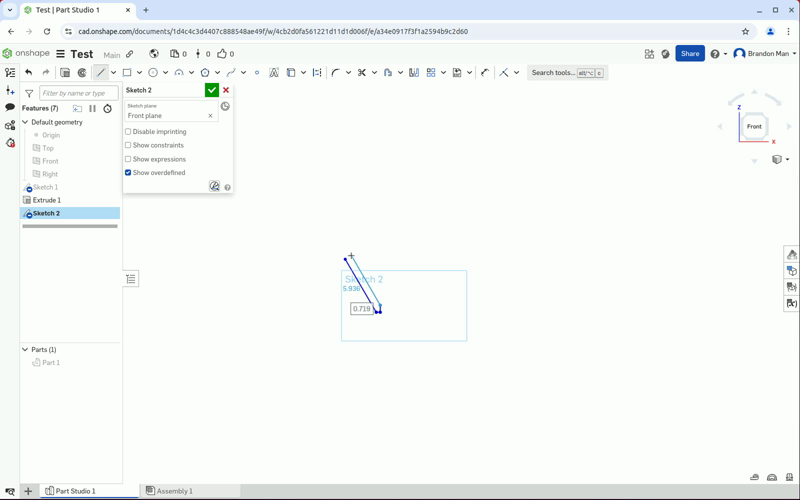
scroll(6)
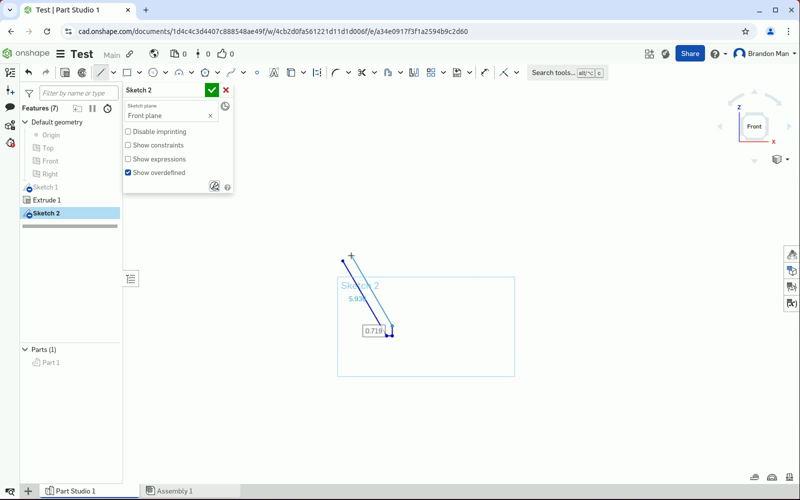
scroll(6)
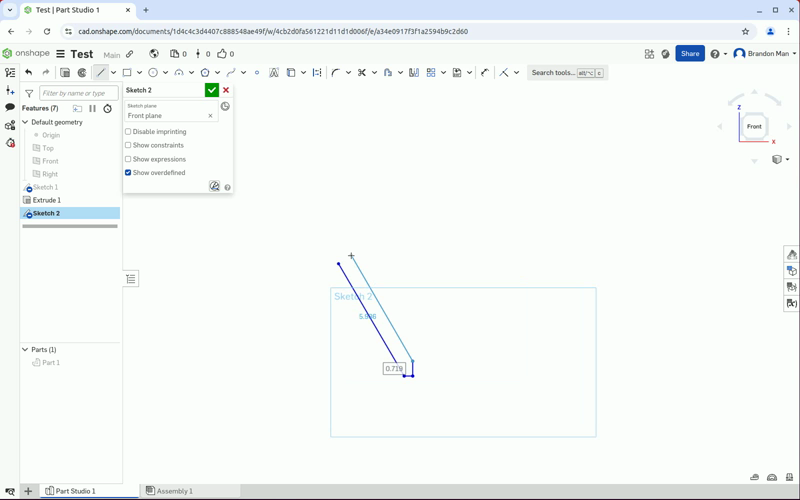
scroll(6)
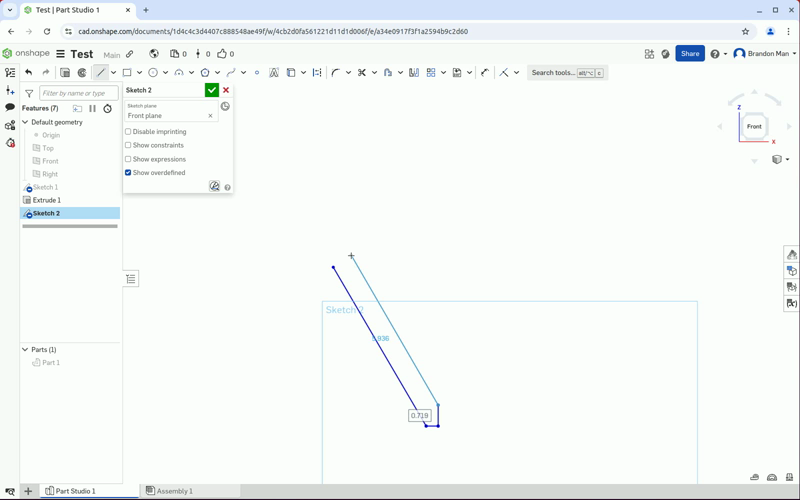
scroll(6)
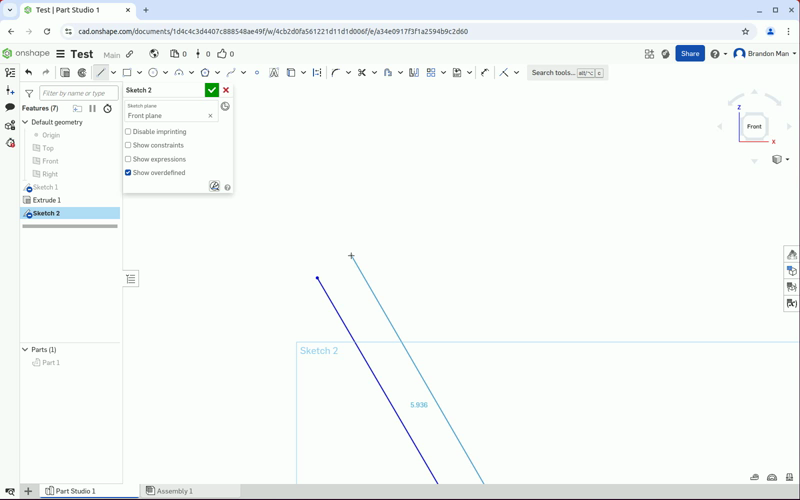
click(351, 255)
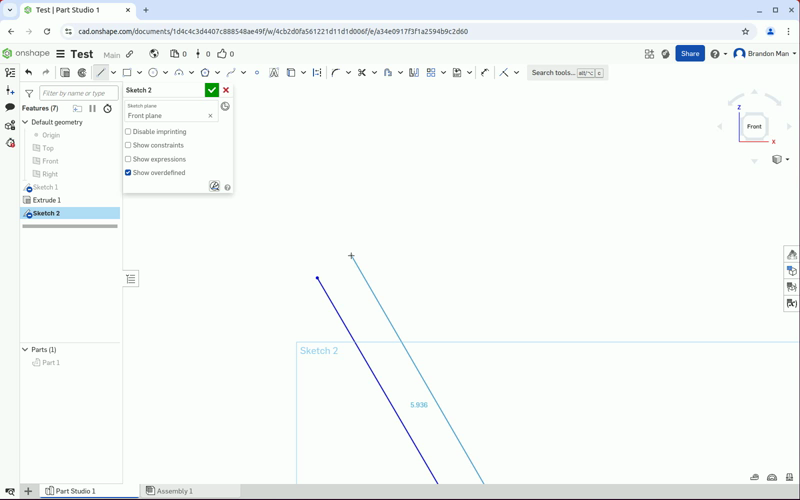
scroll(-6)
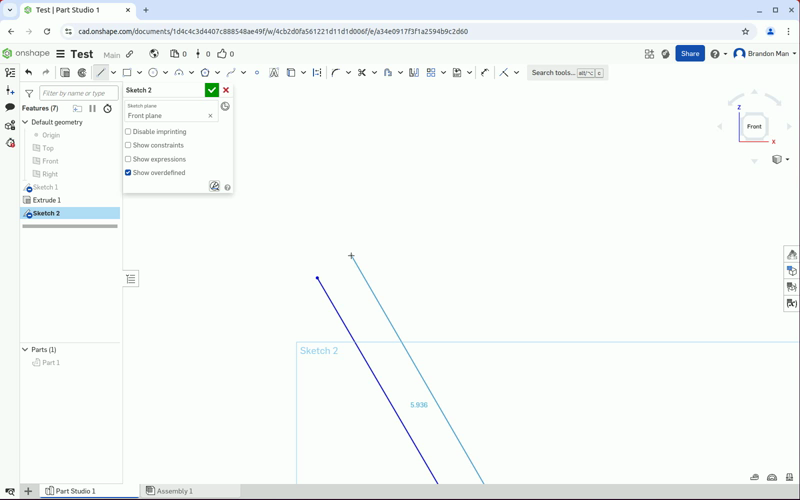
scroll(-6)
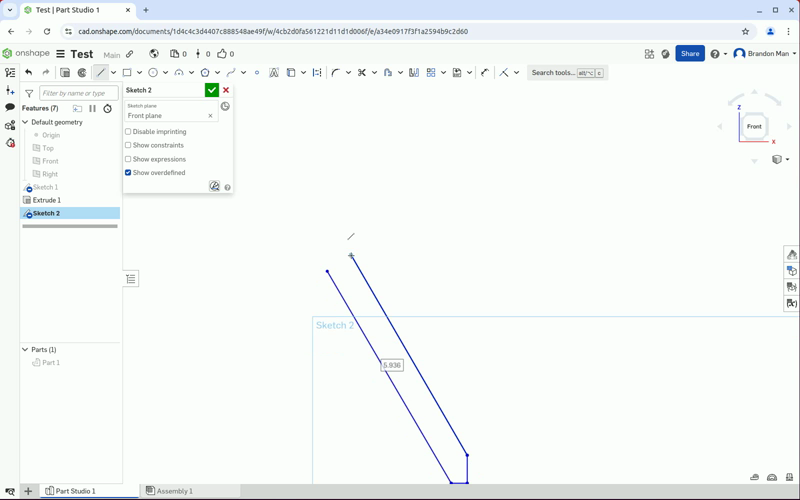
scroll(-6)
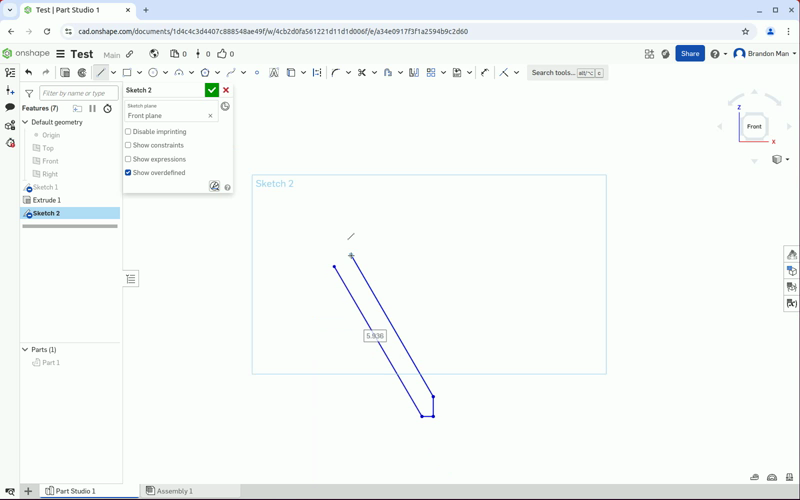
scroll(-6)
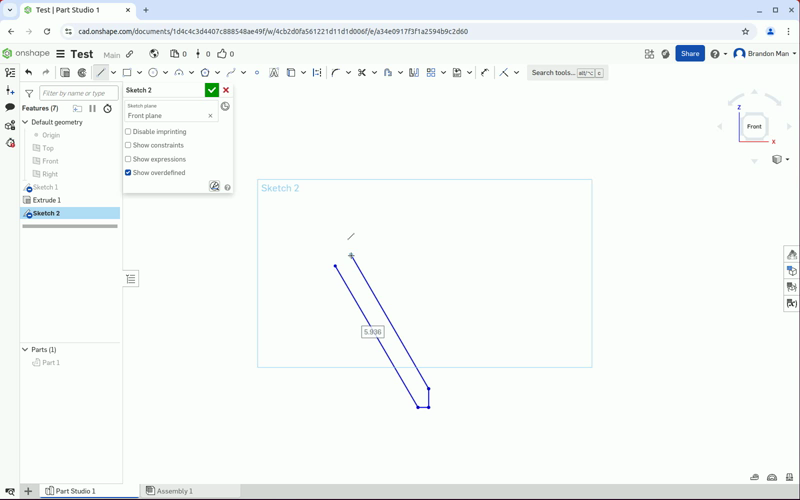
scroll(-6)
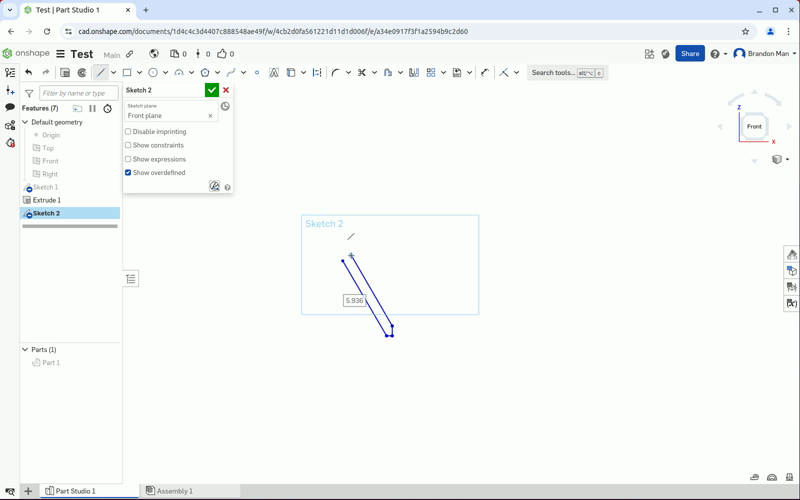
scroll(-6)
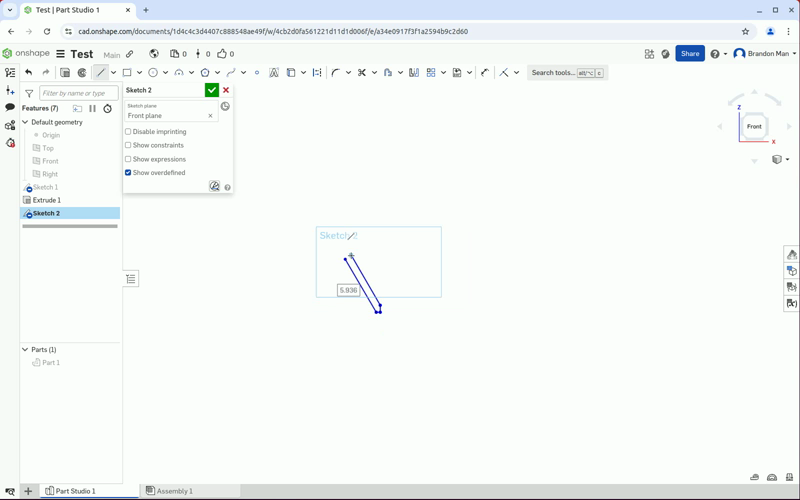
scroll(-6)
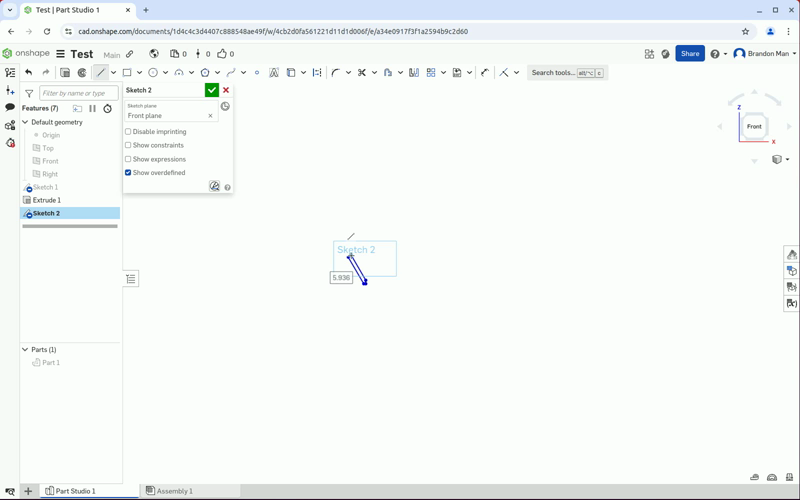
key_up(shift)
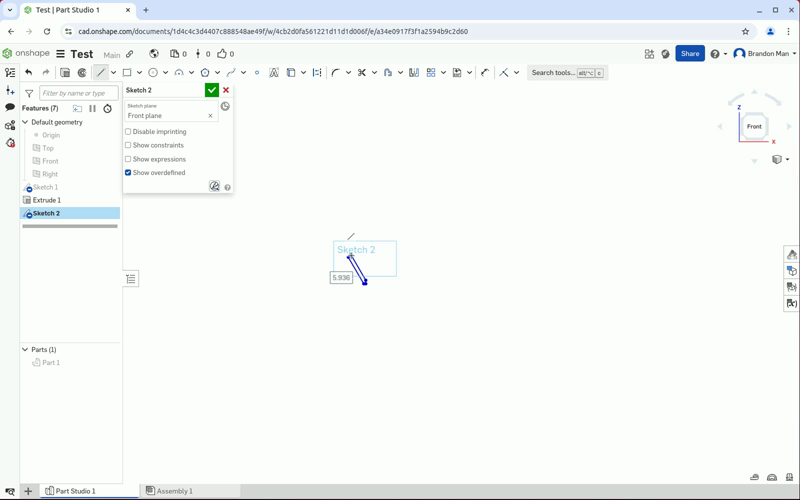
mouse_move(381, 255)
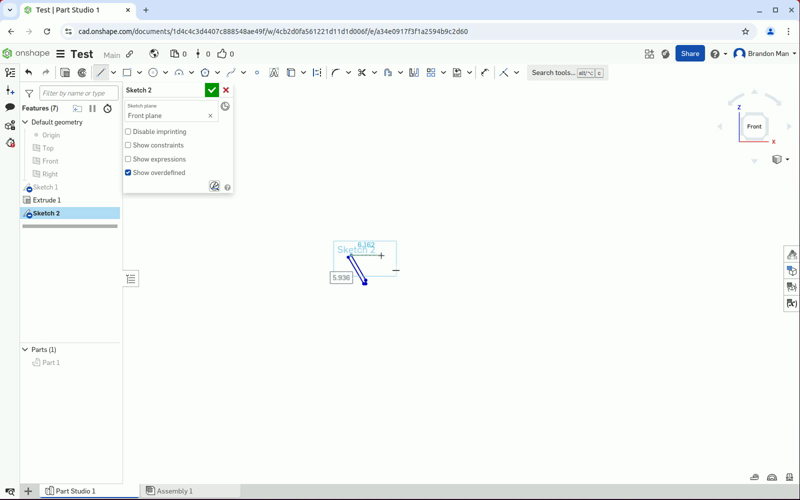
key_down(shift)
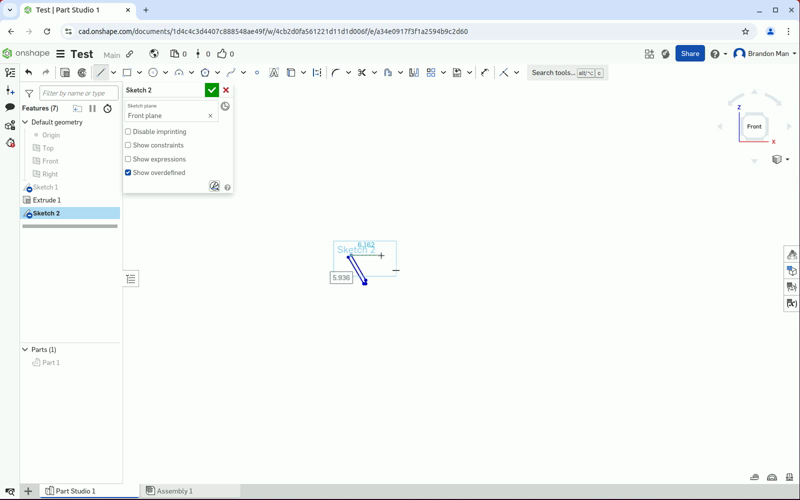
mouse_move(348, 257)
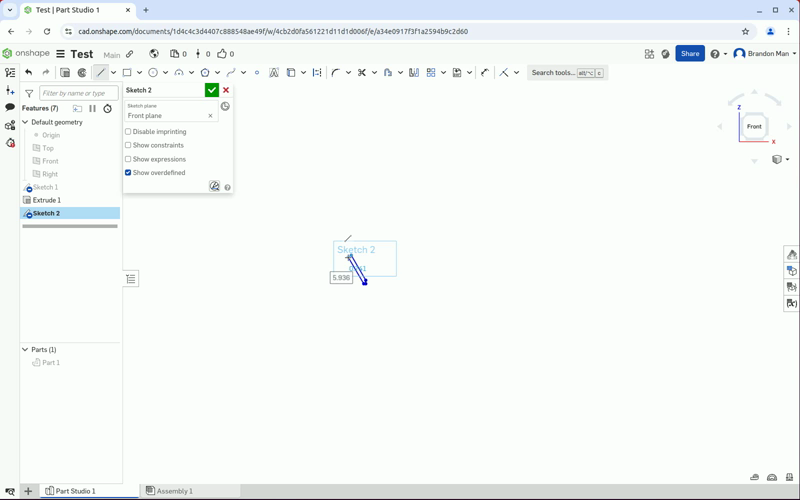
scroll(6)
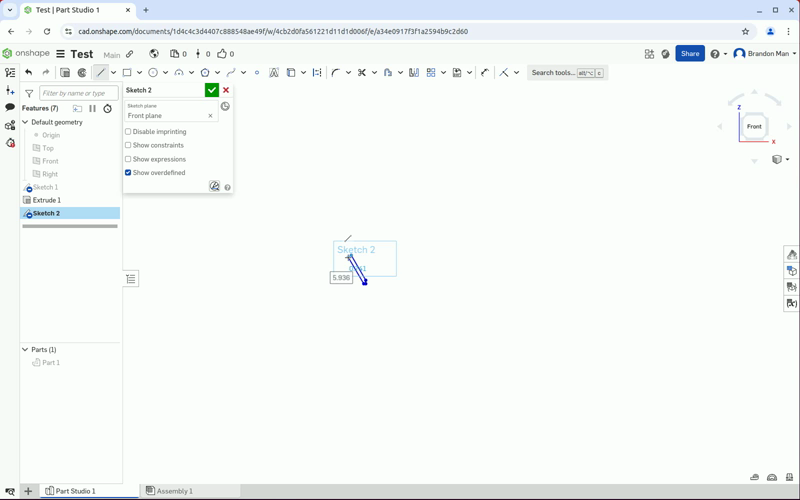
scroll(6)
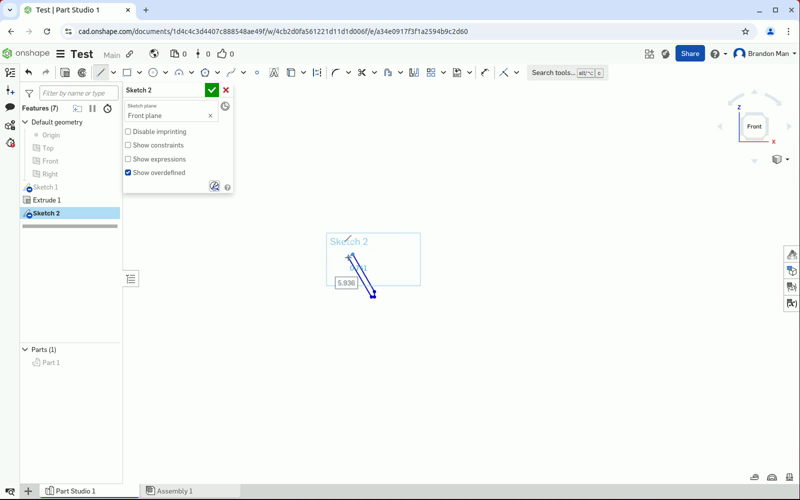
scroll(6)
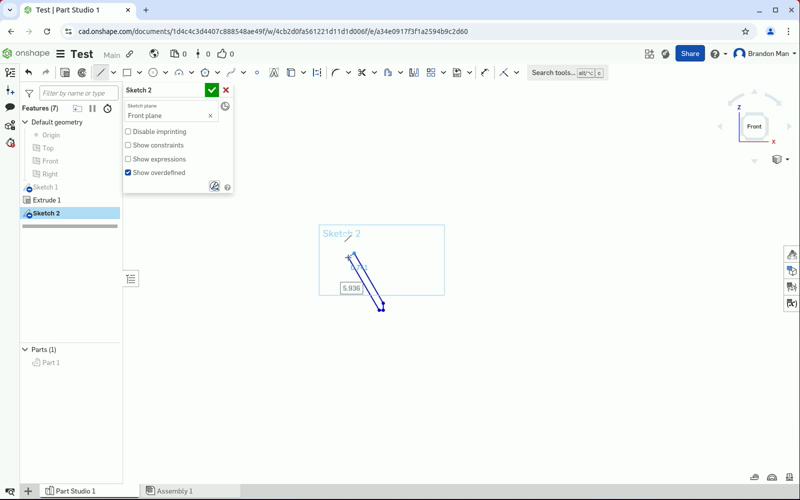
scroll(6)
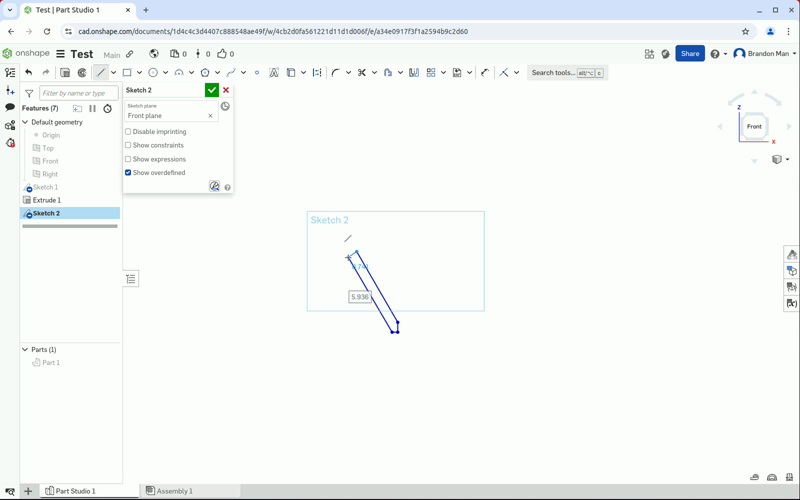
scroll(6)
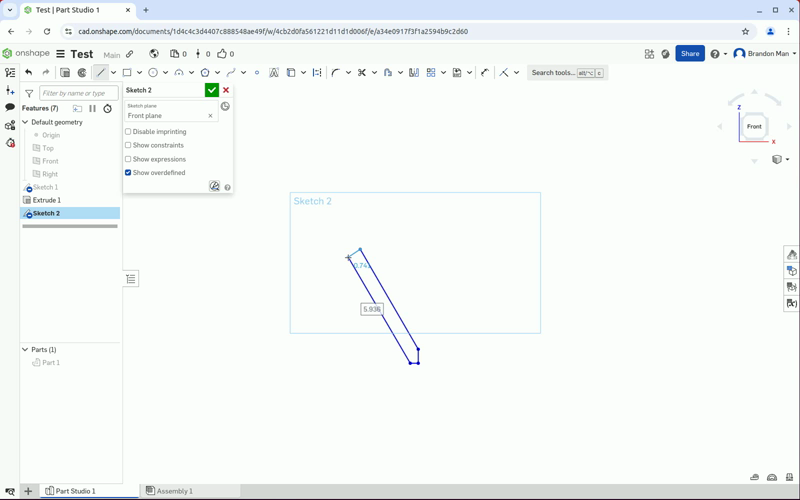
scroll(6)
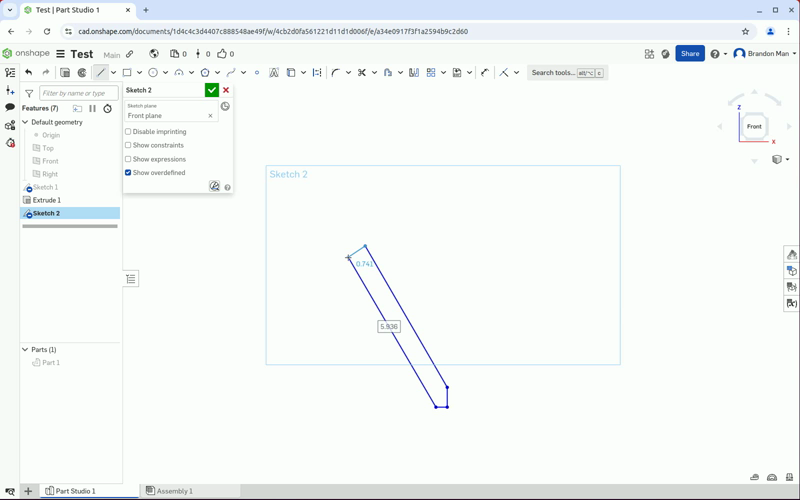
scroll(6)
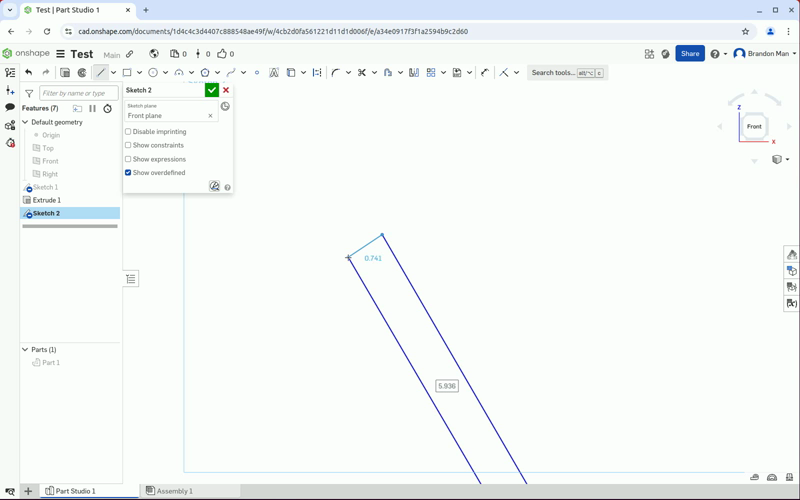
key_up(shift)
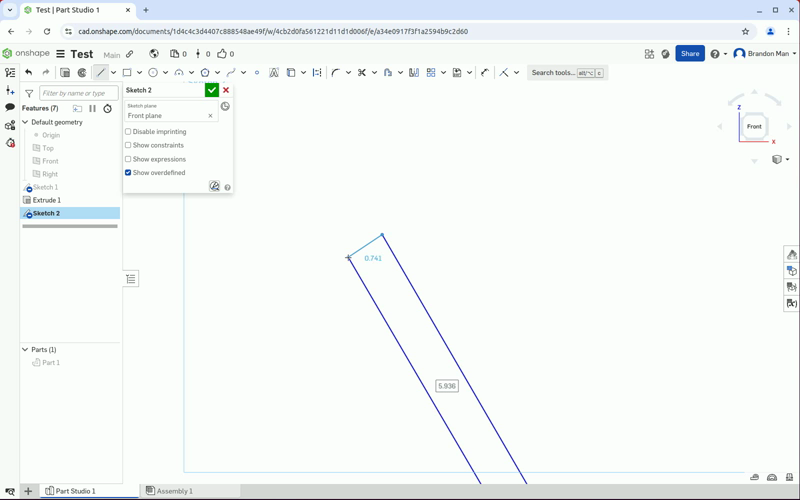
click(348, 257)
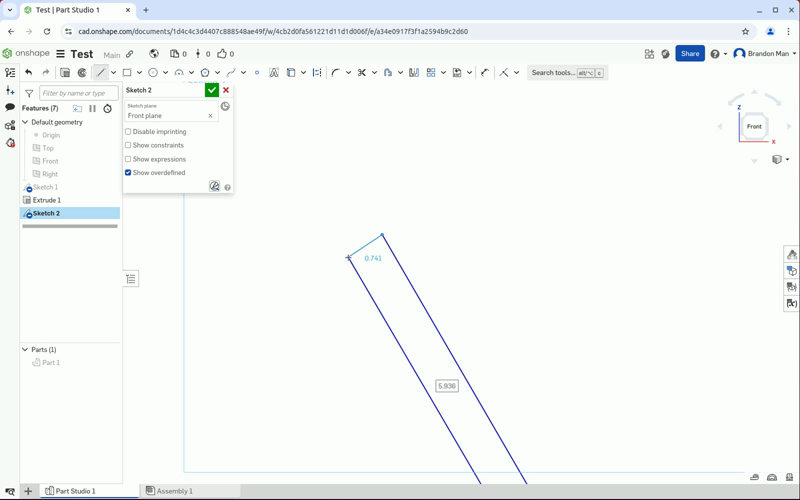
scroll(-6)
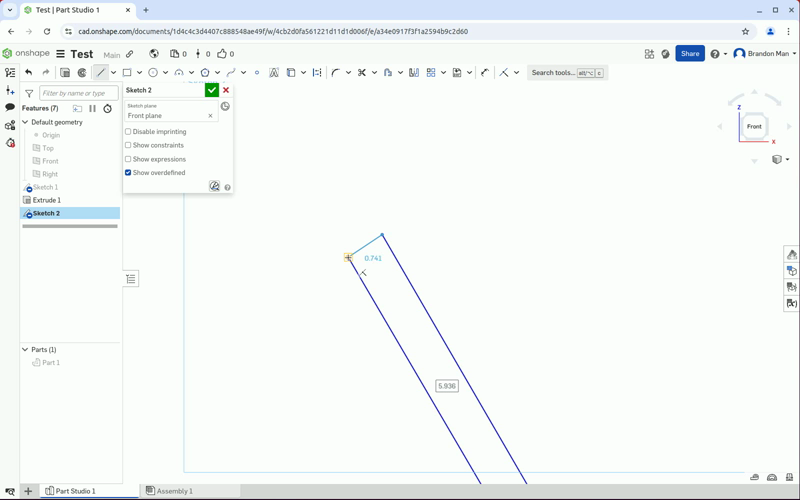
scroll(-6)
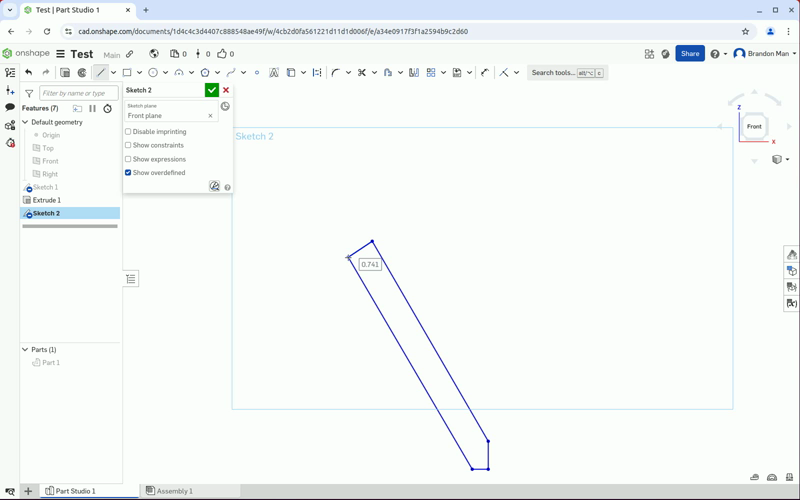
scroll(-6)
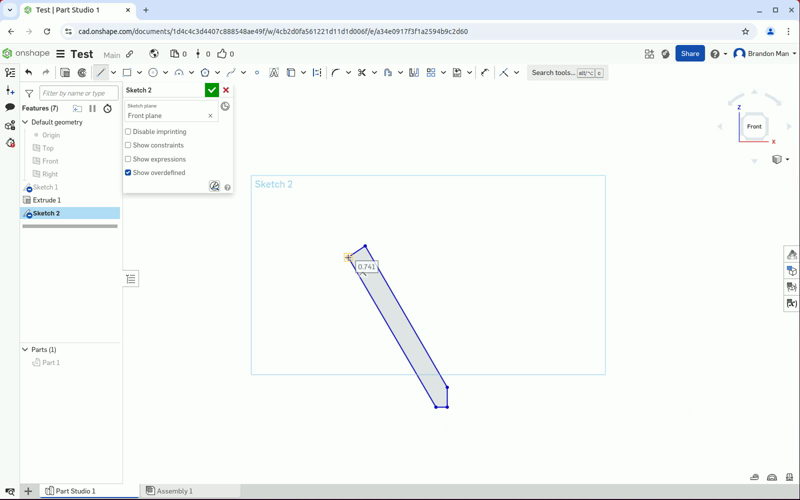
scroll(-6)
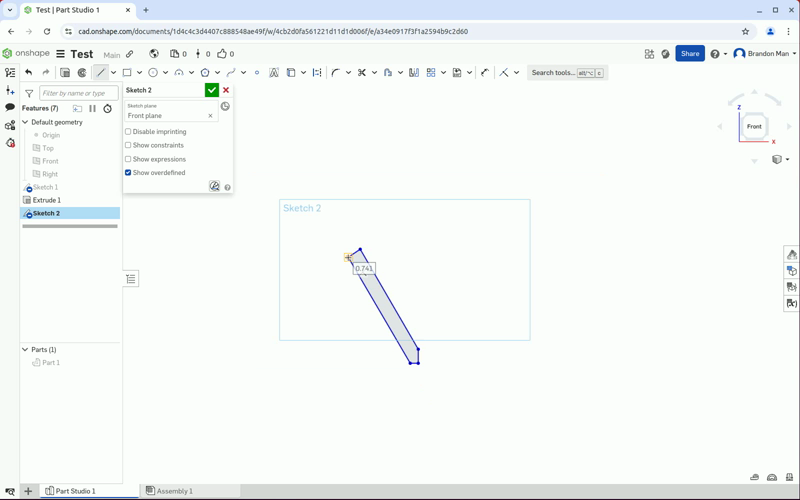
scroll(-6)
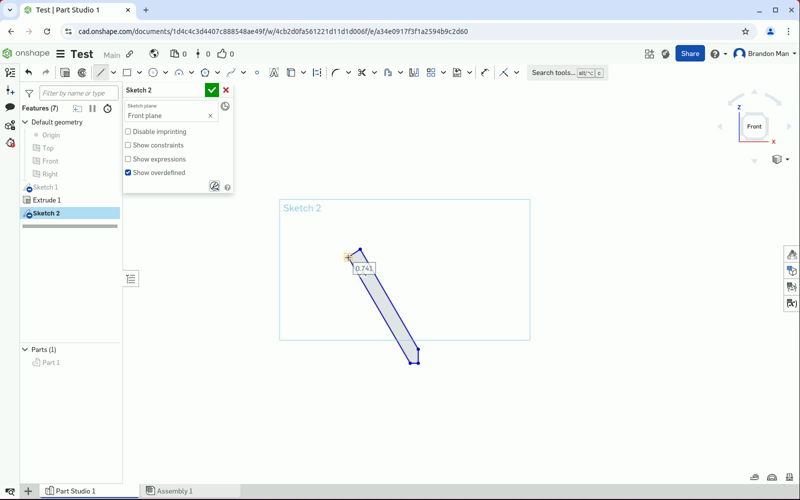
scroll(-6)
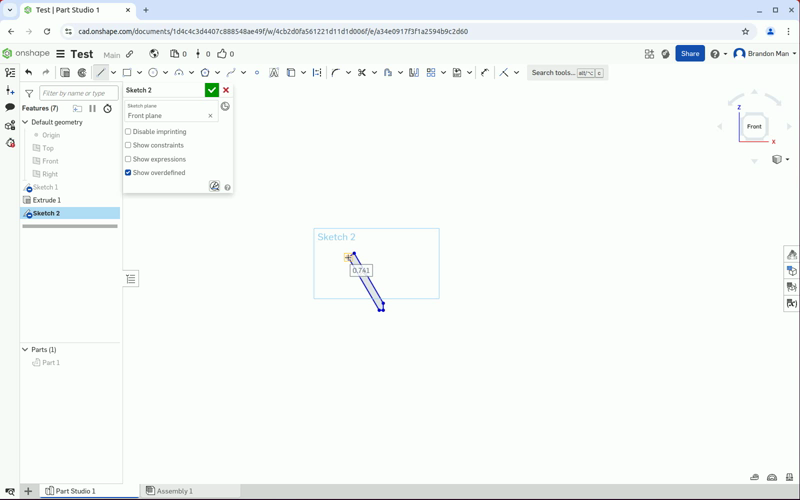
scroll(-6)
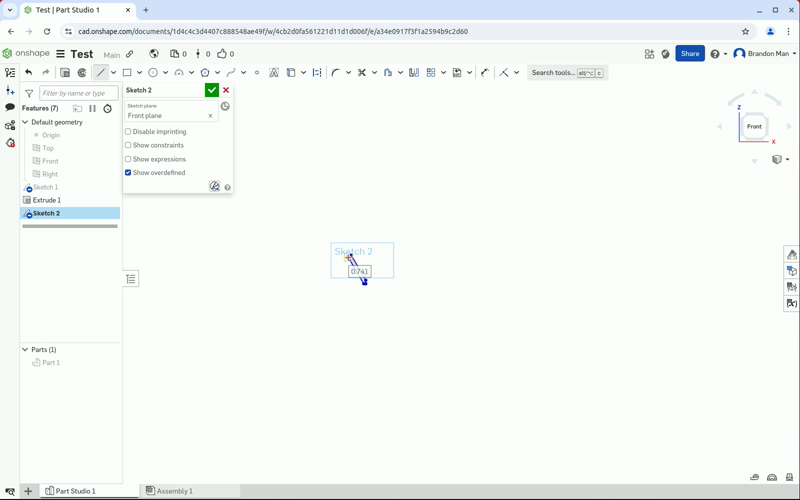
key(esc)
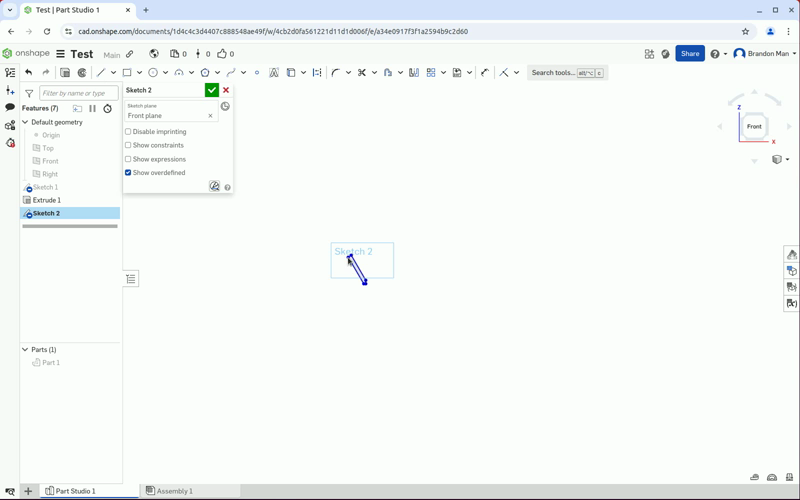
mouse_move(356, 267)
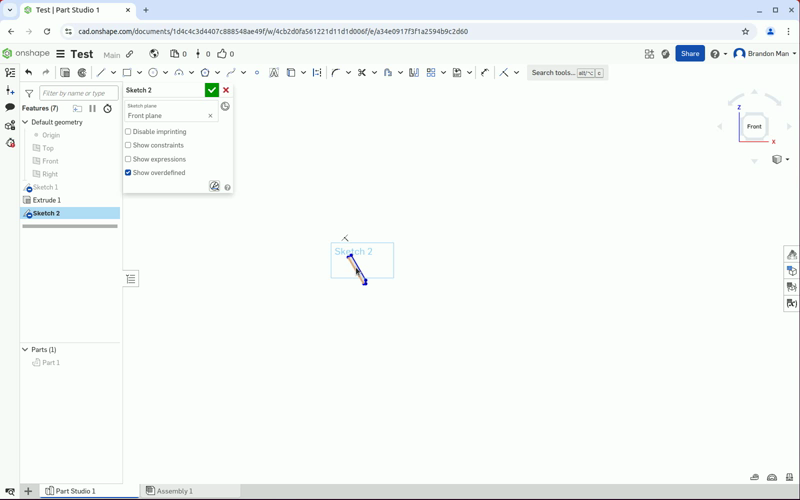
scroll(6)
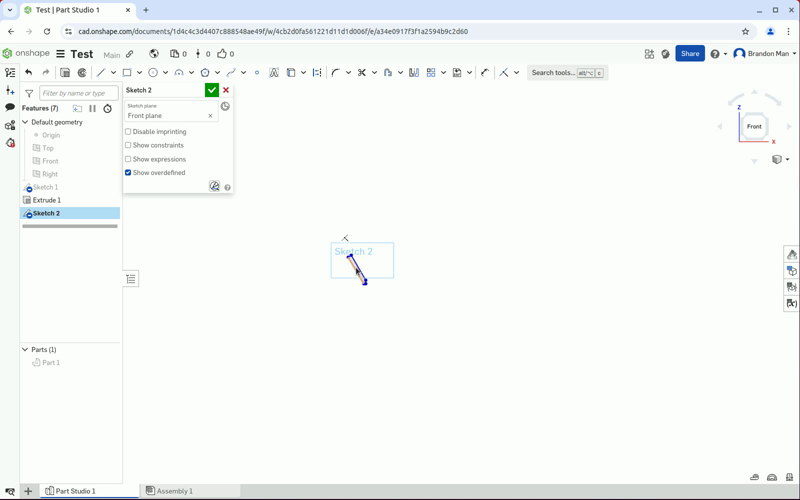
scroll(6)
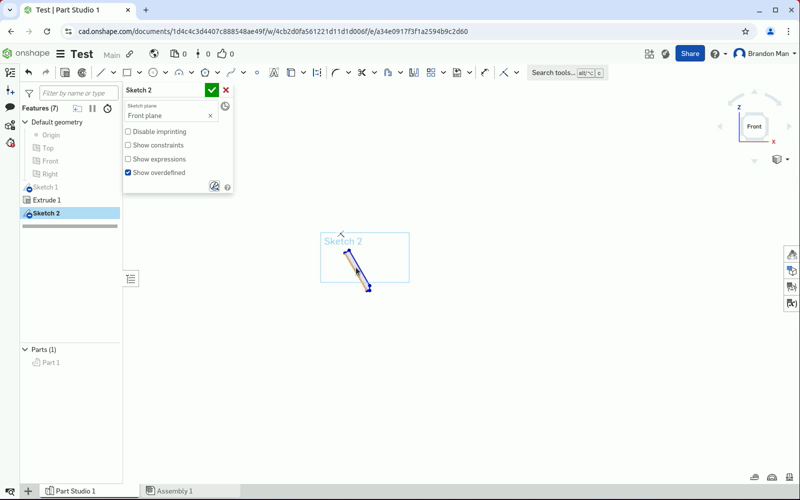
scroll(6)
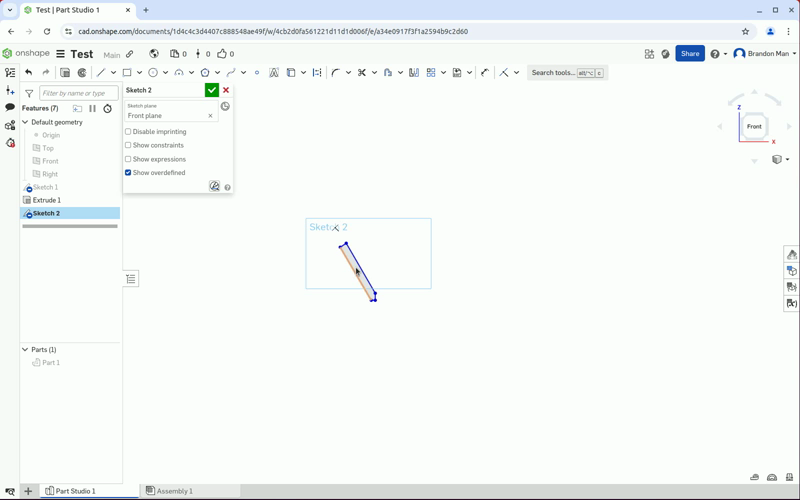
scroll(6)
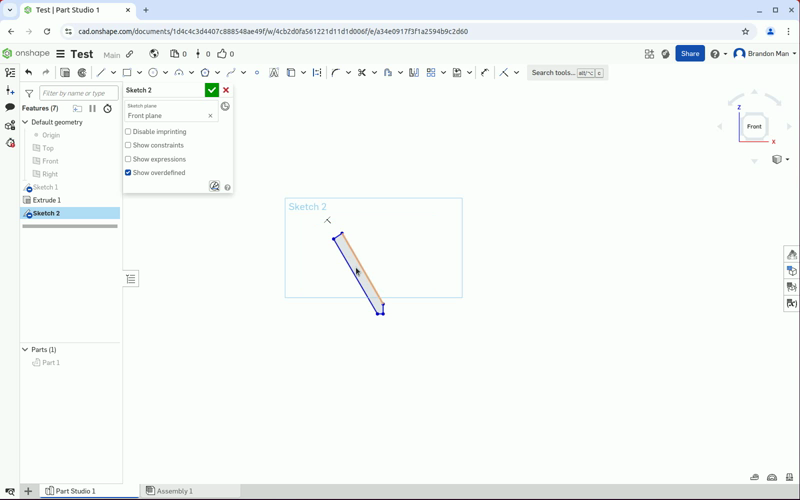
scroll(6)
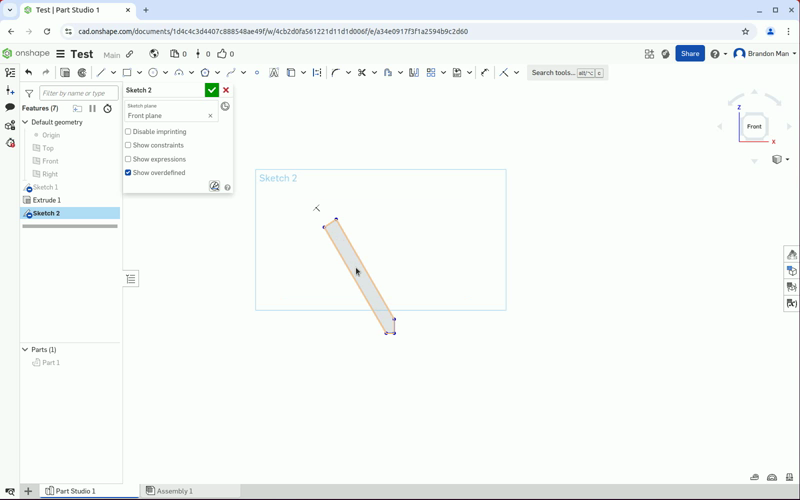
scroll(6)
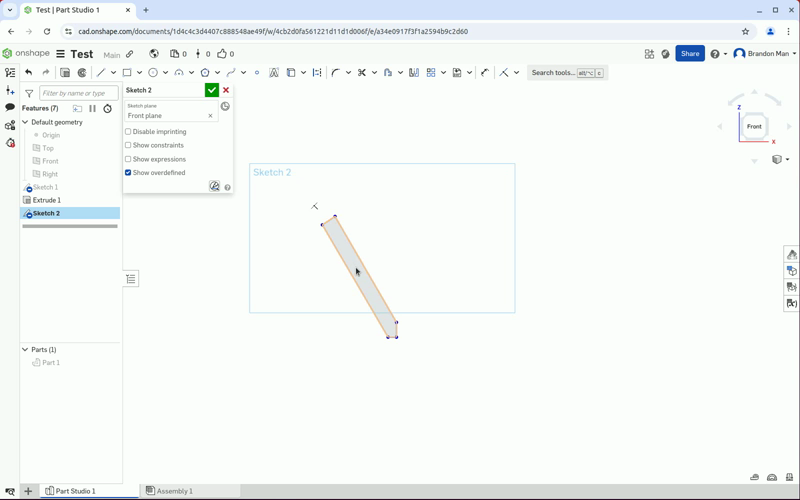
scroll(6)
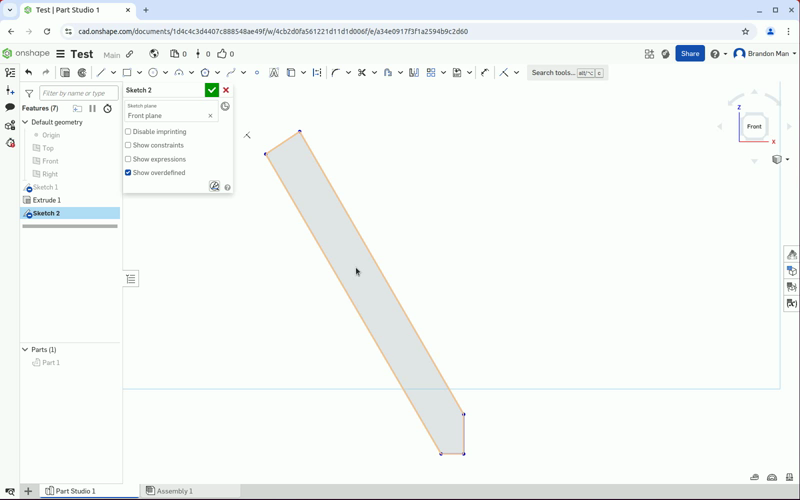
click(356, 267)
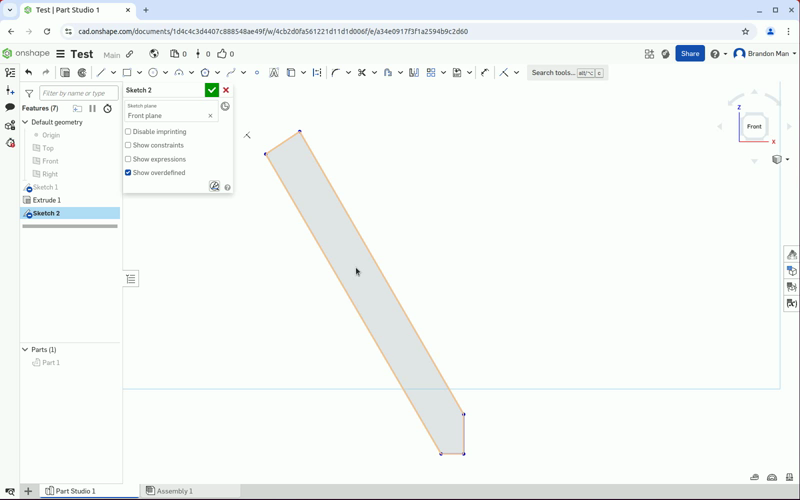
scroll(-6)
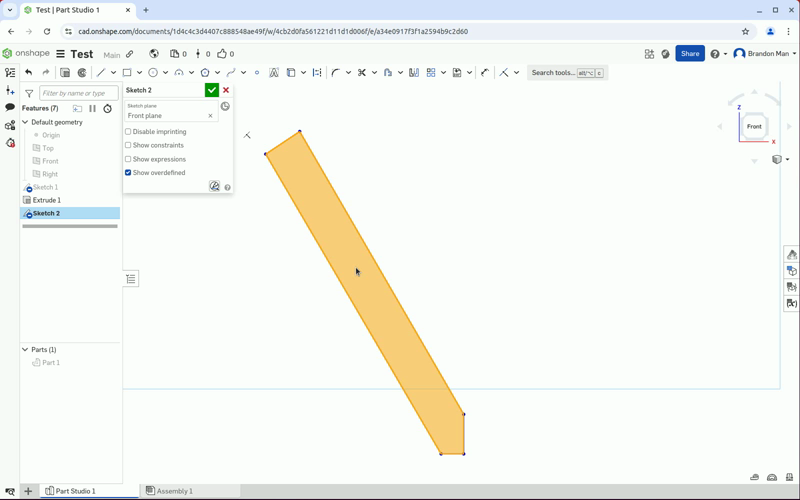
scroll(-6)
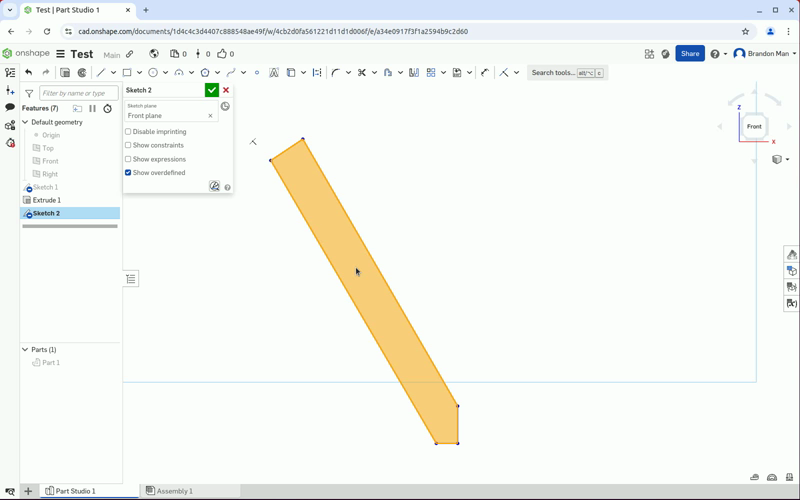
scroll(-6)
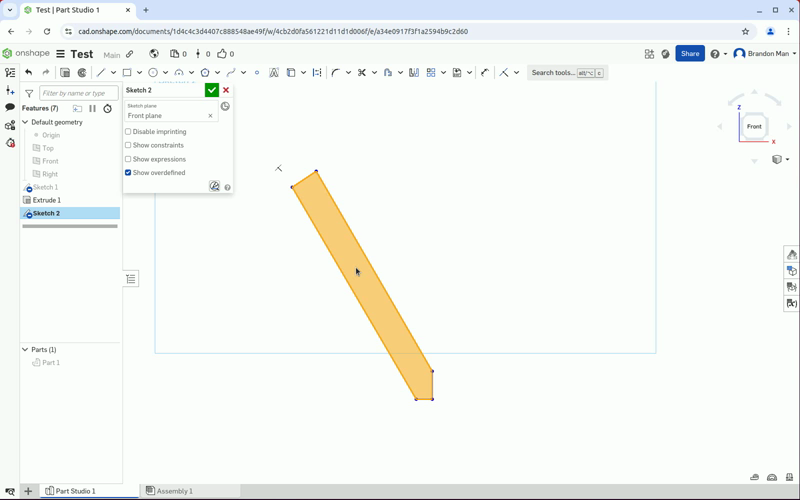
scroll(-6)
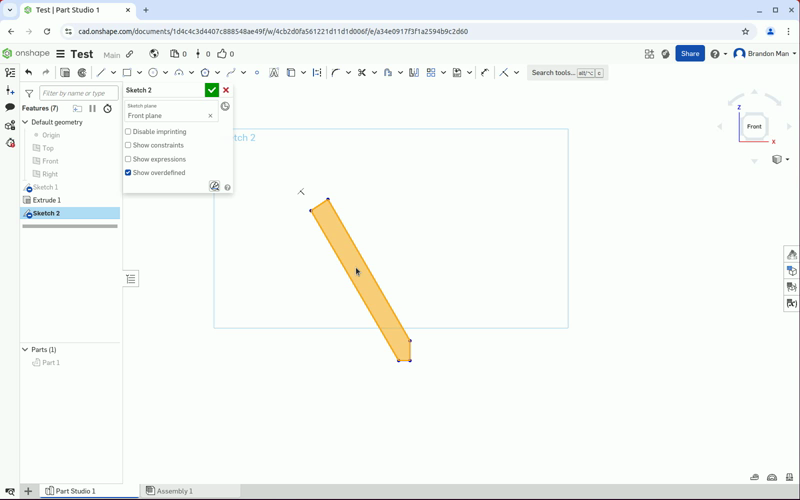
scroll(-6)
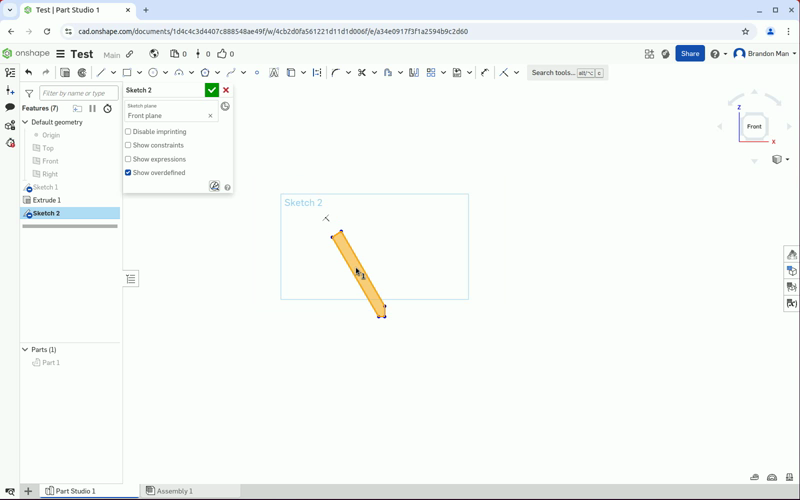
scroll(-6)
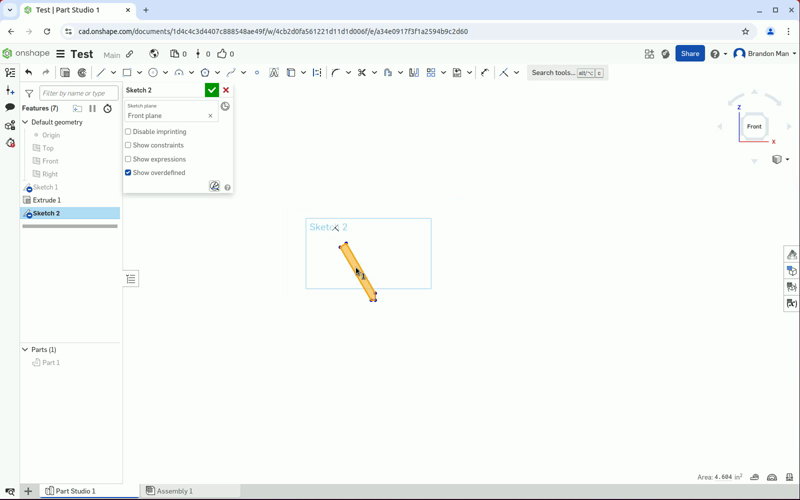
scroll(-6)
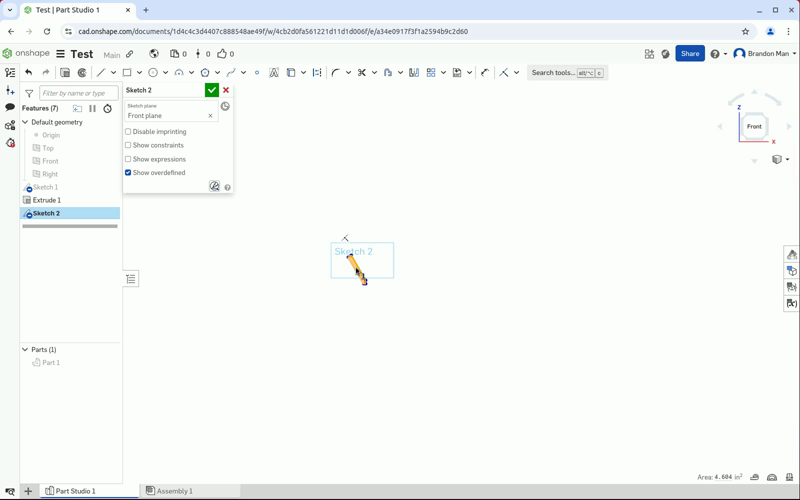
mouse_move(73, 352)
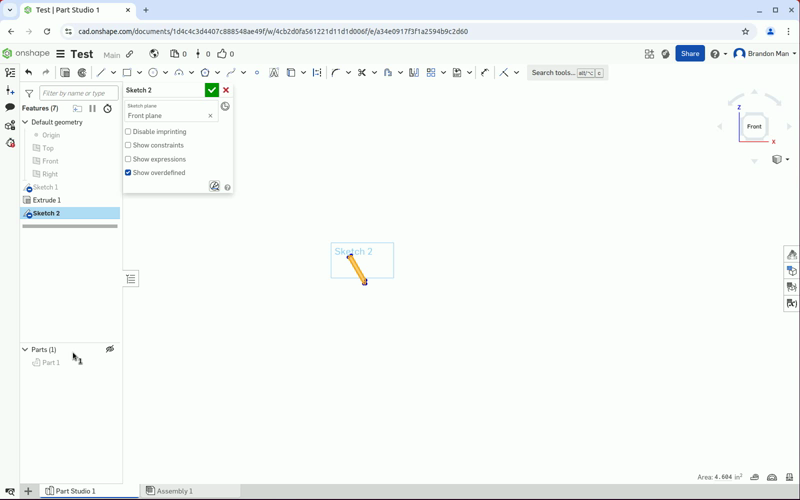
key(shift+y)
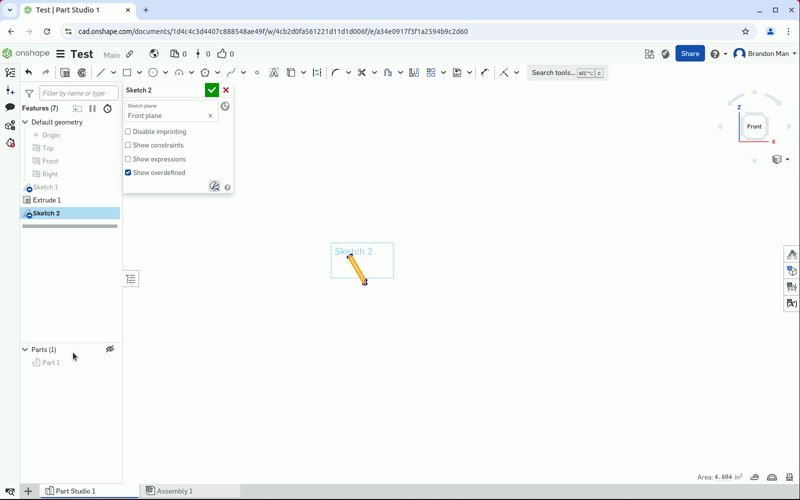
key(shift+e)
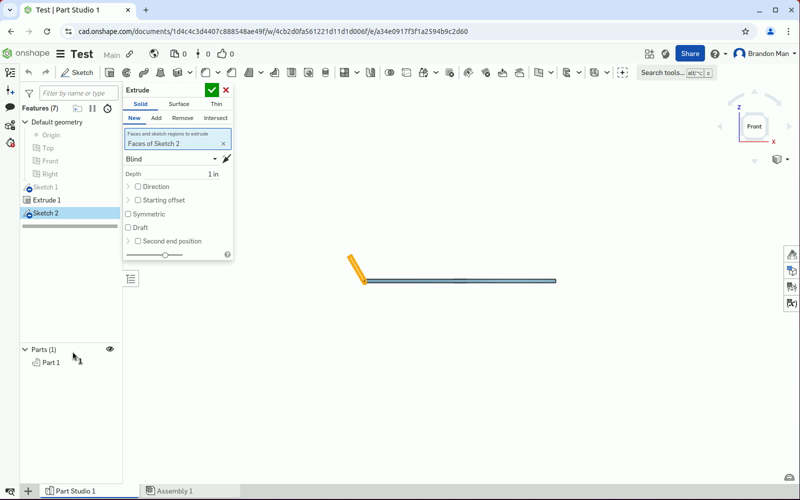
mouse_move(143, 106)
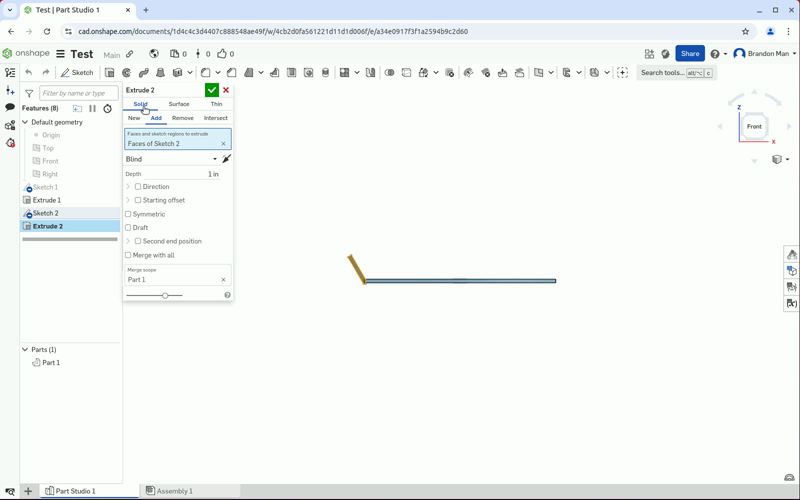
click(143, 106)
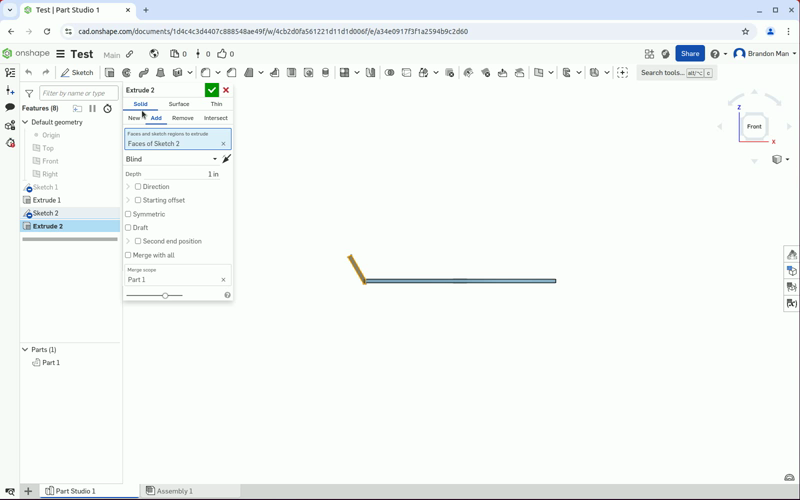
mouse_move(137, 120)
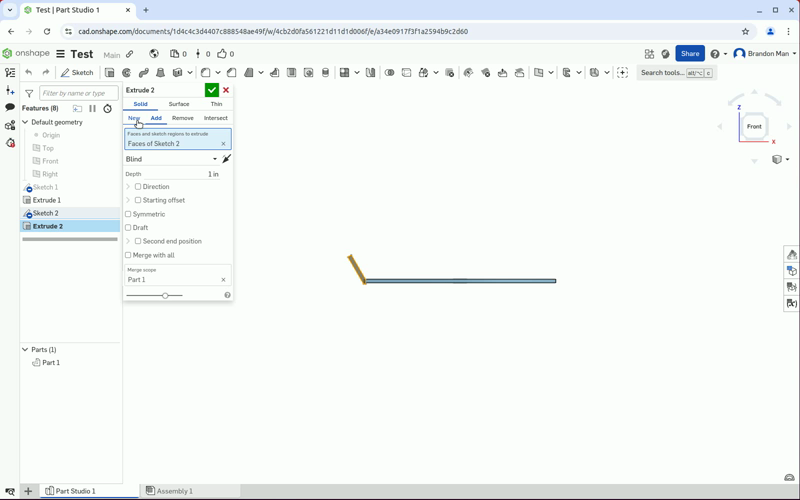
click(137, 120)
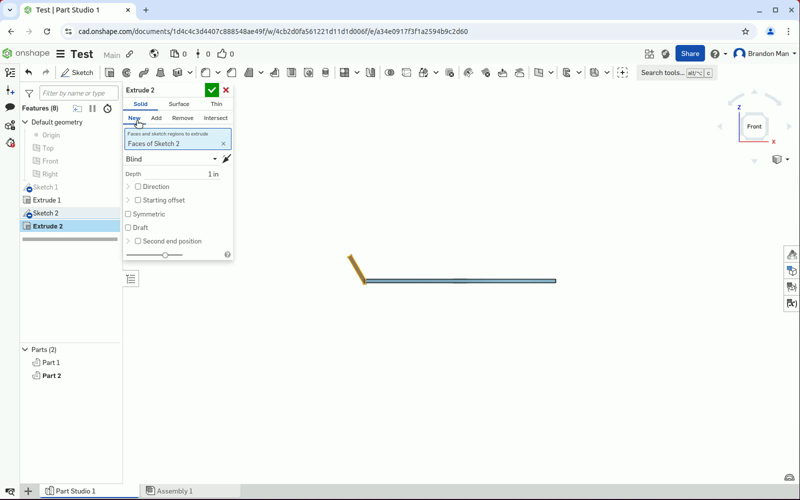
key(tab, 4)
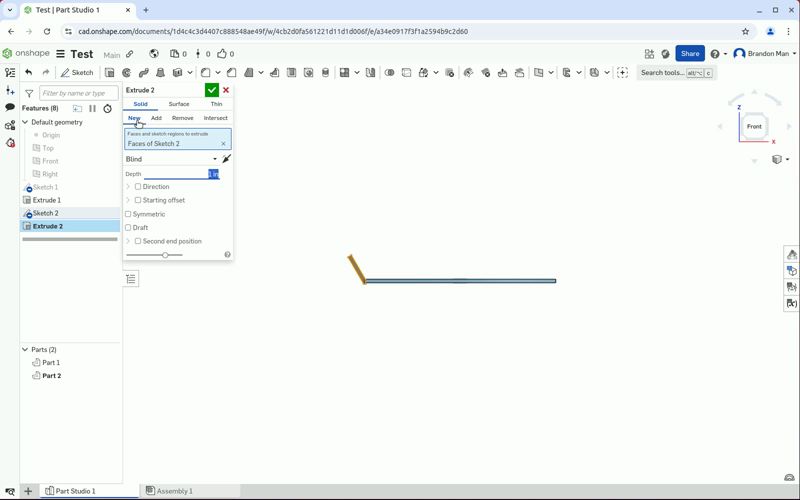
text(11.072)
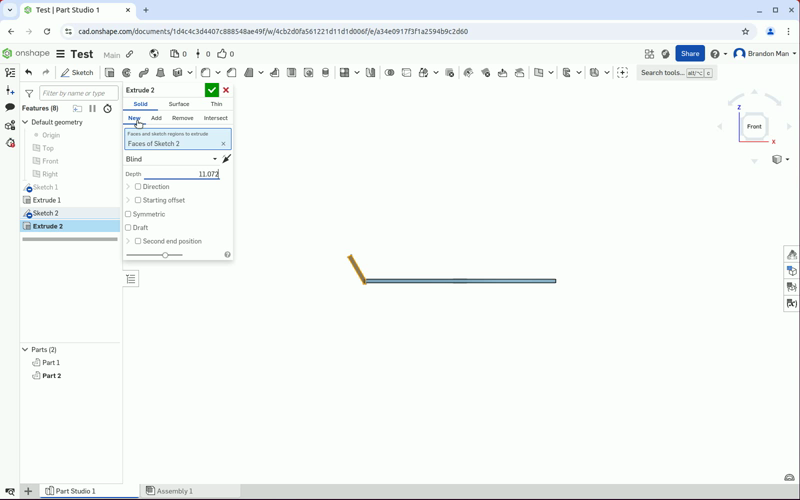
key(tab, 3)
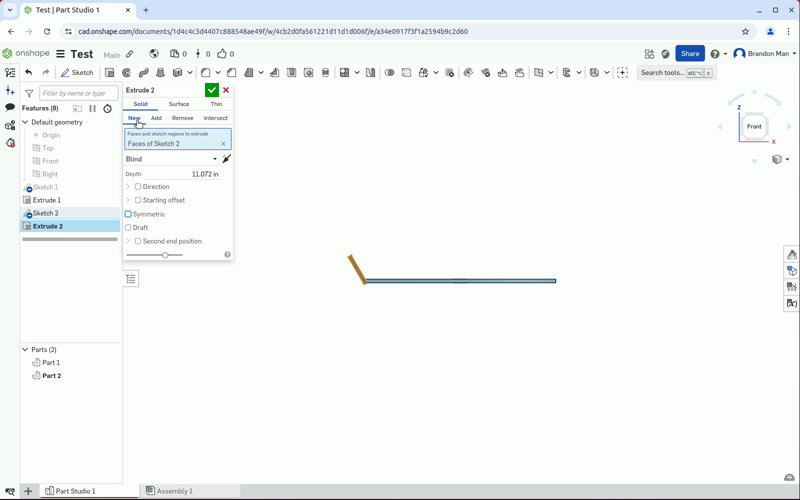
key(space)
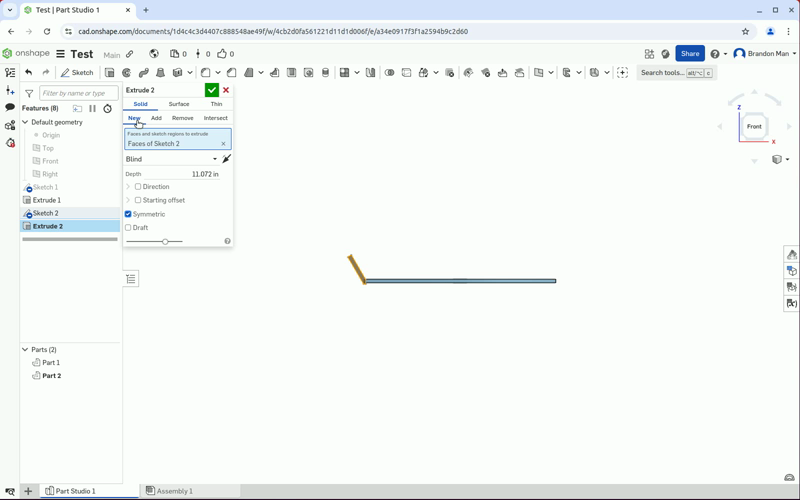
key(enter)
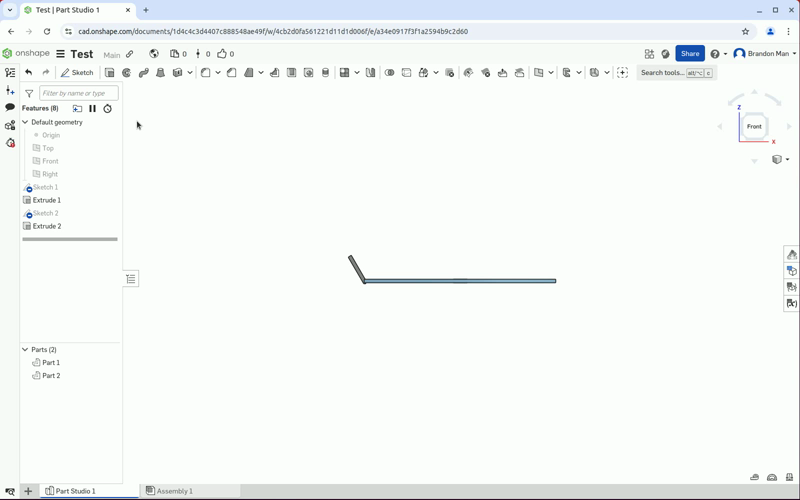
key(shift+h)
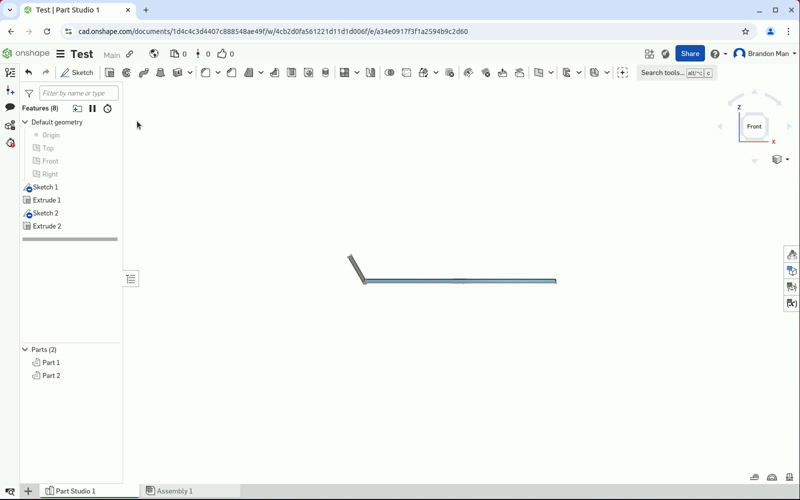
key(shift+h)
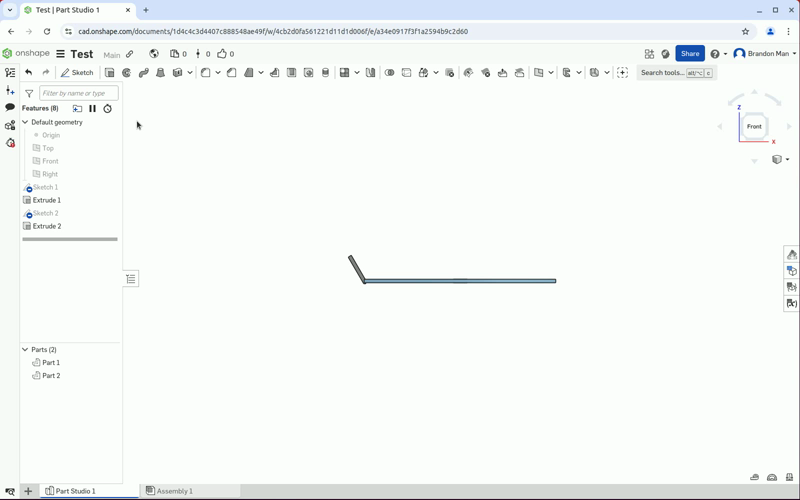
mouse_move(73, 189)
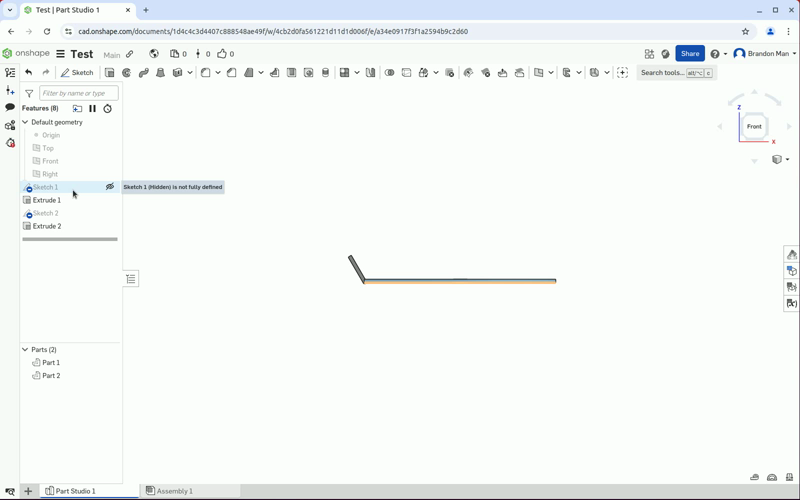
click(73, 189)
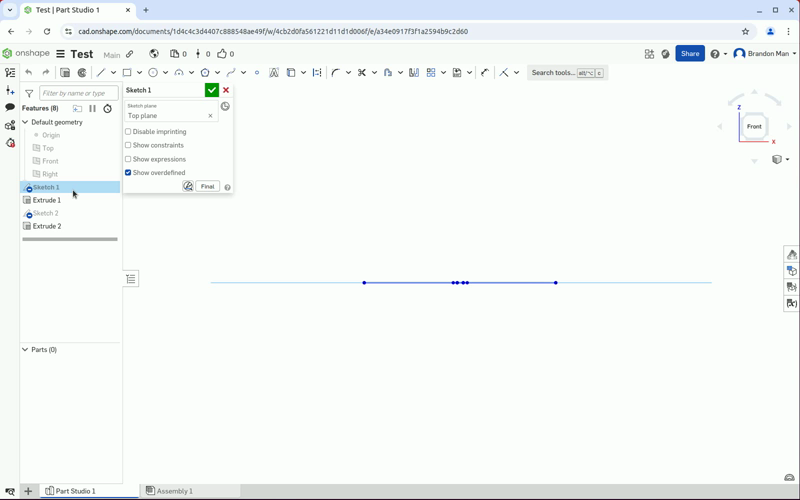
mouse_move(229, 92)
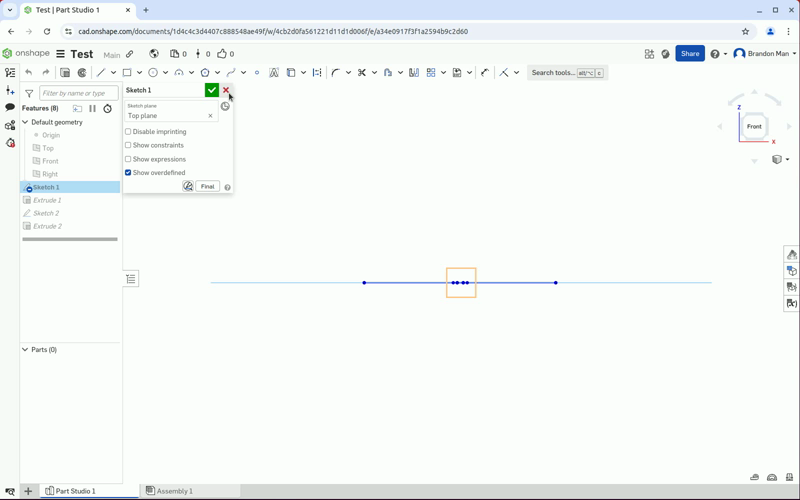
click(229, 92)
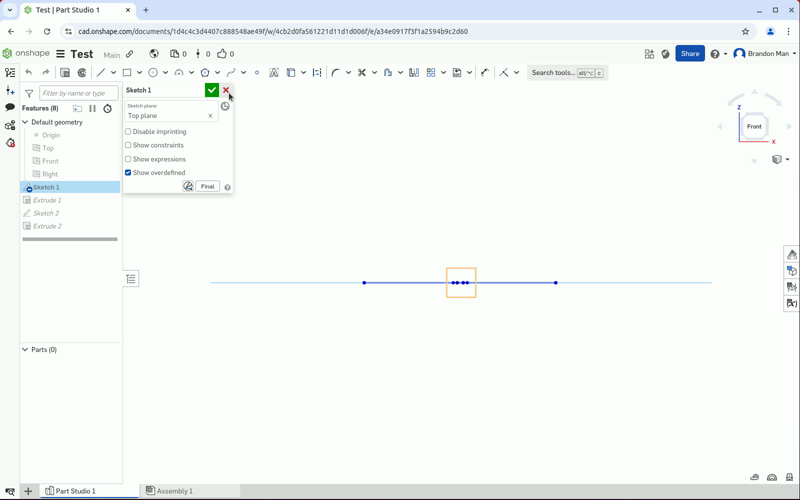
key(shift+s)
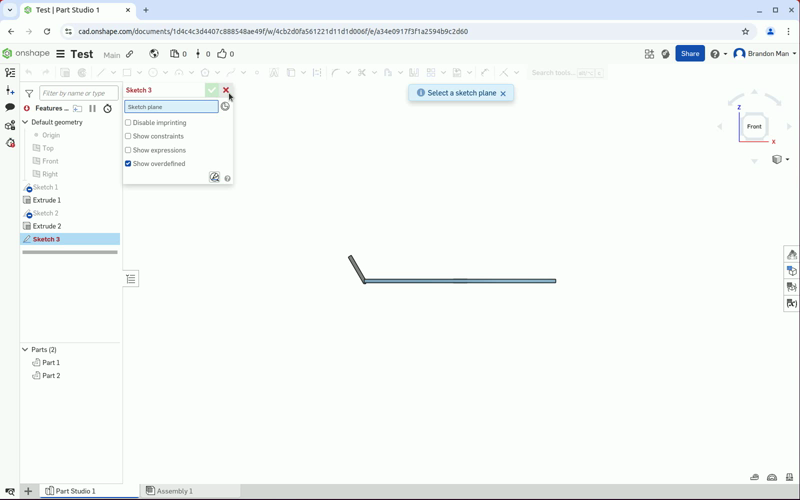
mouse_move(73, 163)
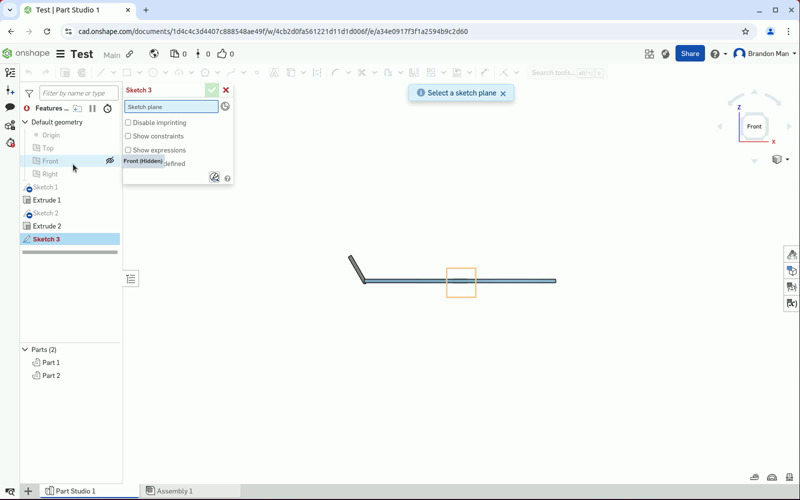
click(73, 163)
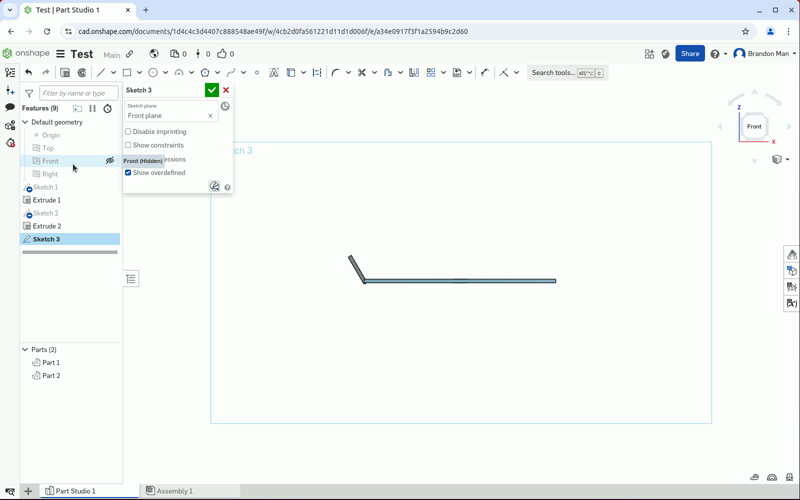
mouse_move(73, 352)
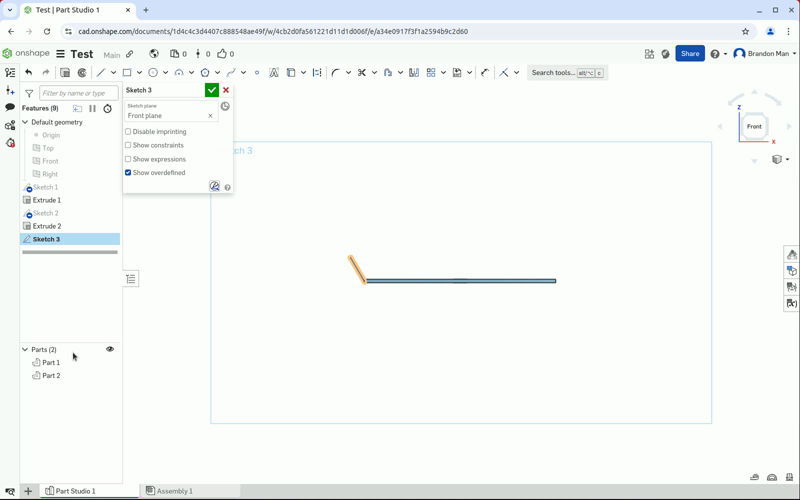
key(y)
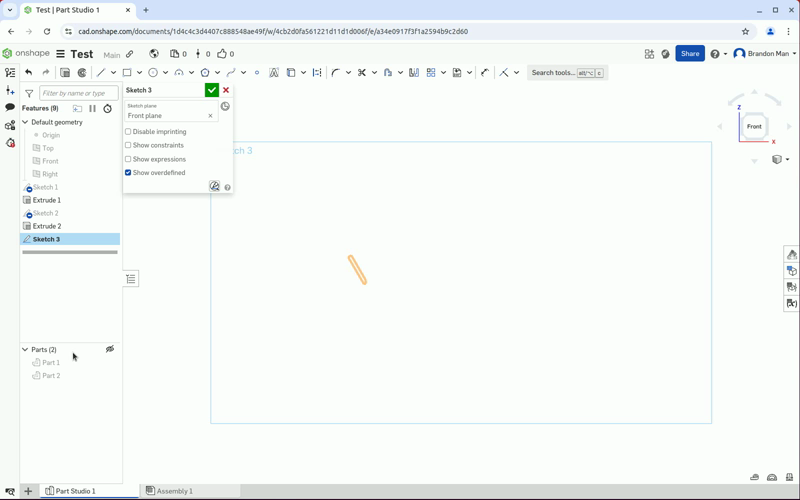
key(l)
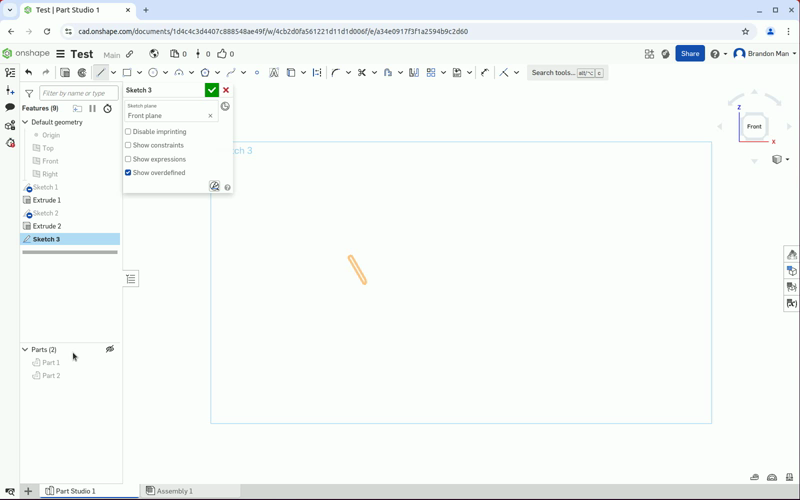
key_down(shift)
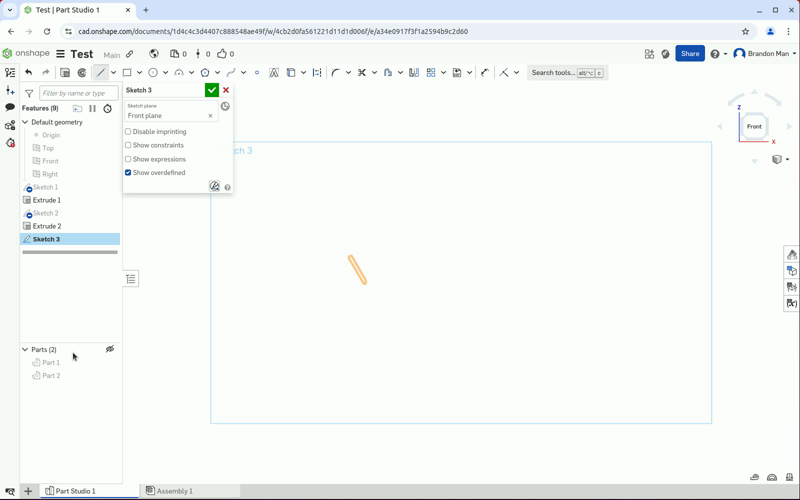
mouse_move(556, 282)
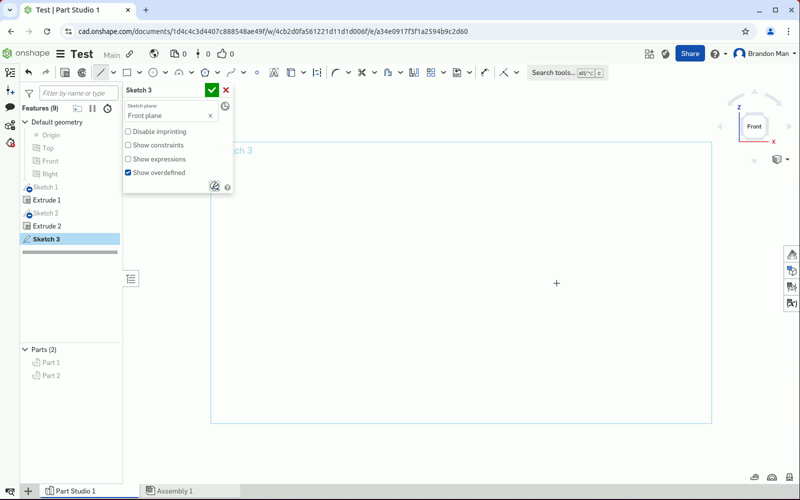
click(556, 282)
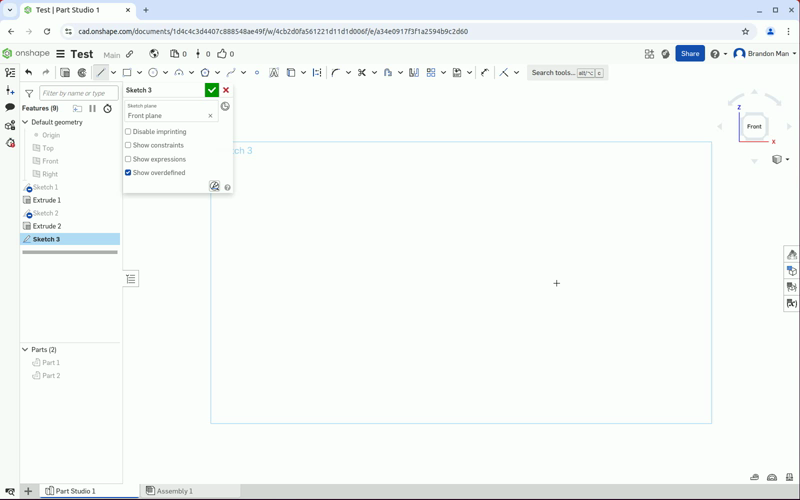
key_up(shift)
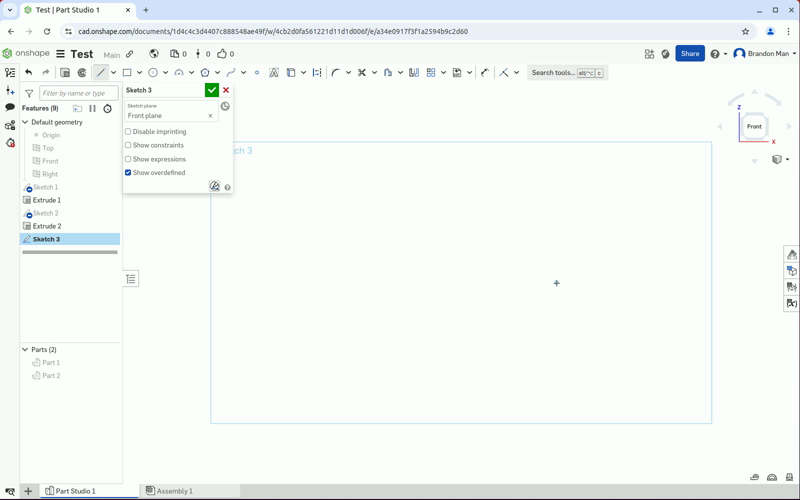
key_down(shift)
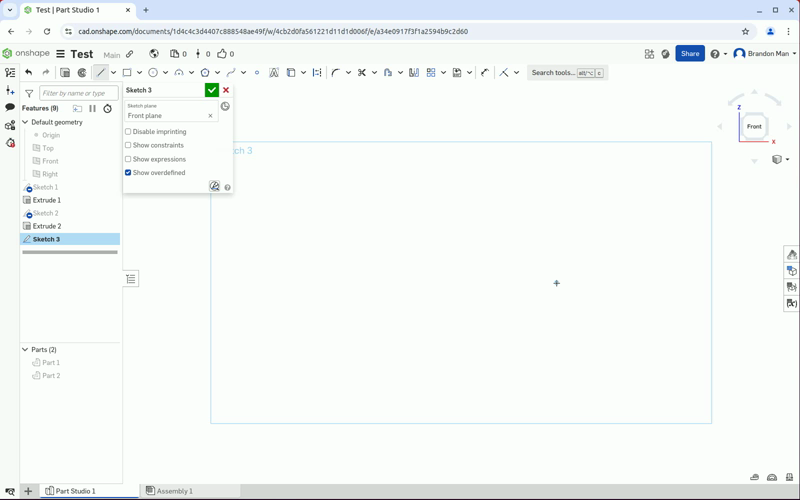
mouse_move(586, 282)
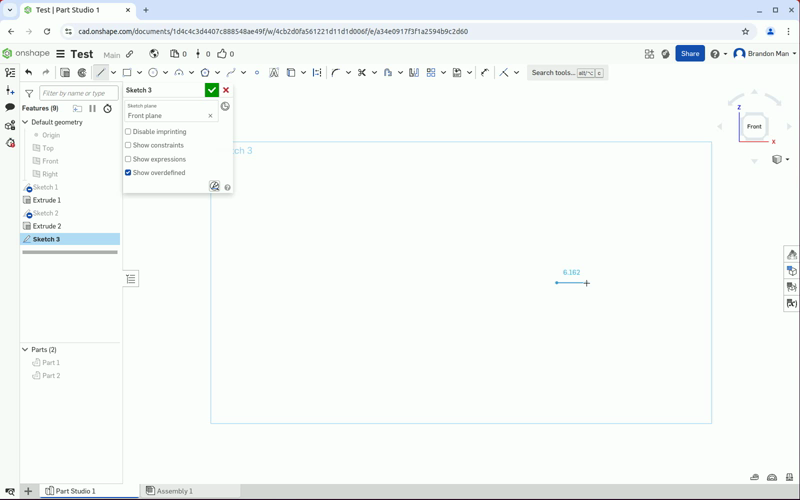
mouse_move(558, 282)
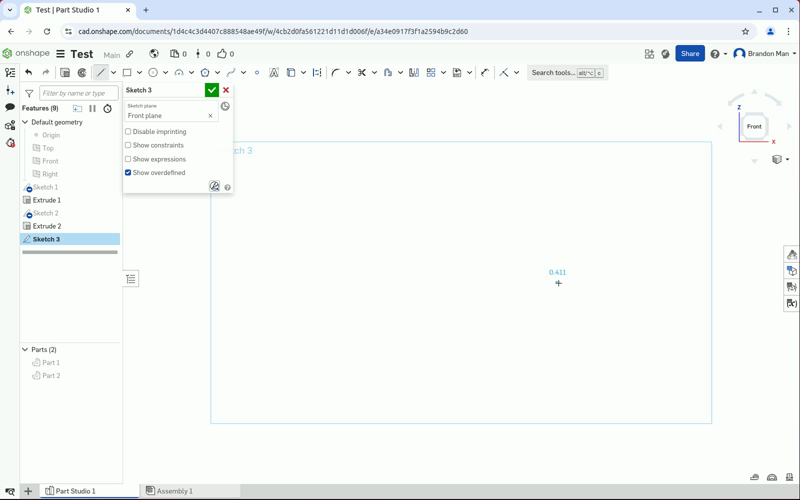
scroll(6)
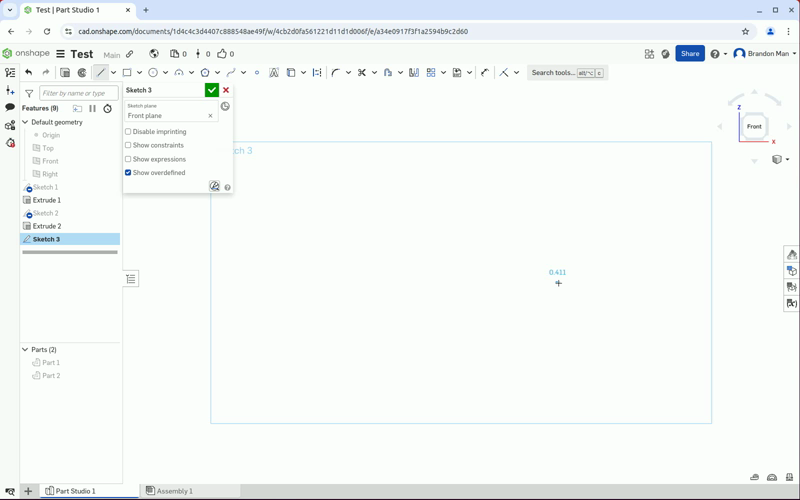
scroll(6)
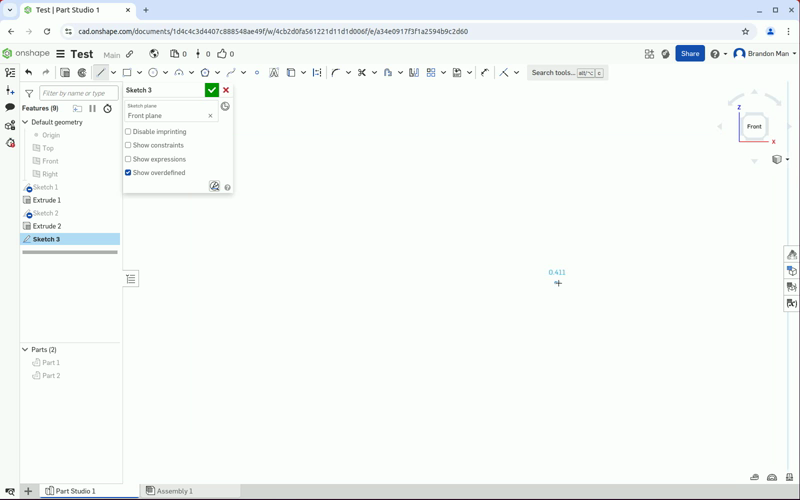
scroll(6)
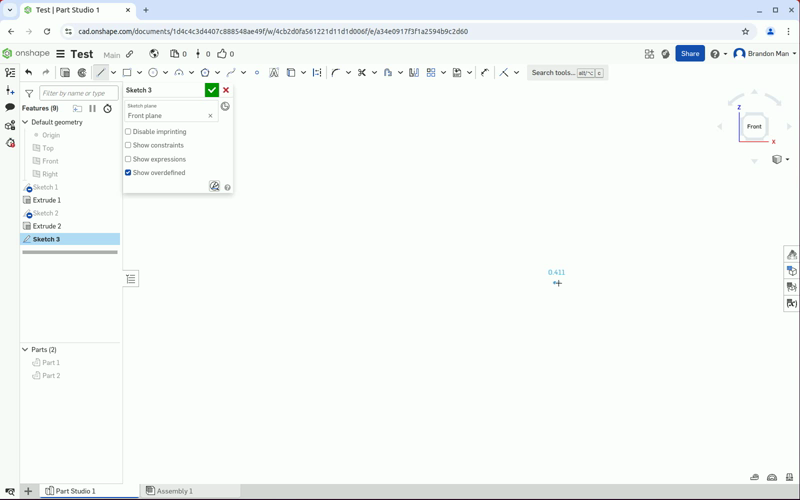
scroll(6)
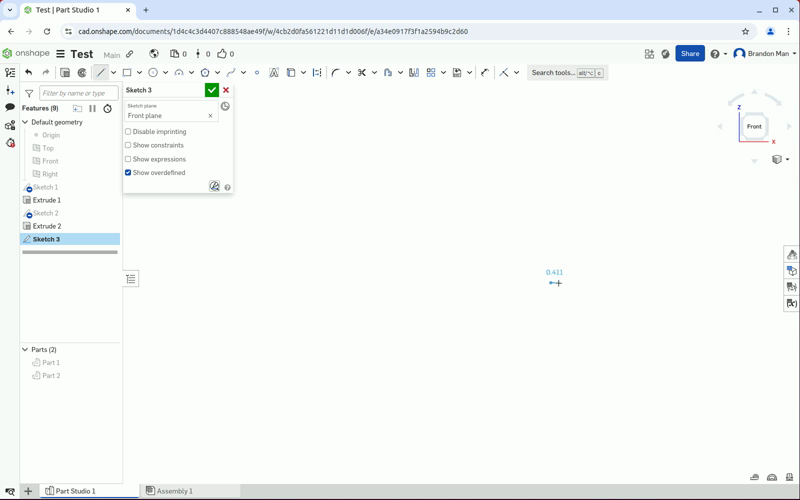
scroll(6)
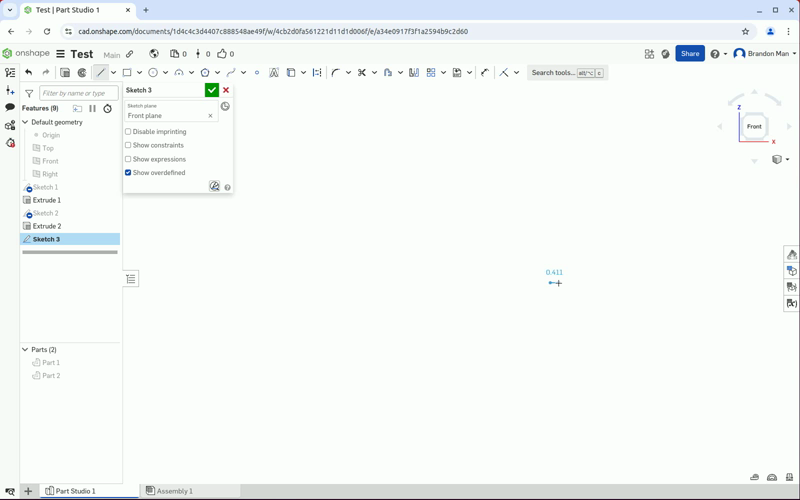
scroll(6)
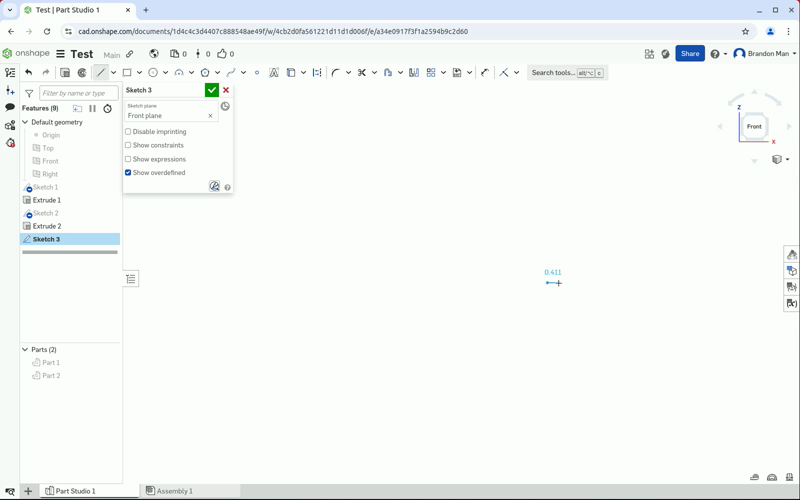
scroll(6)
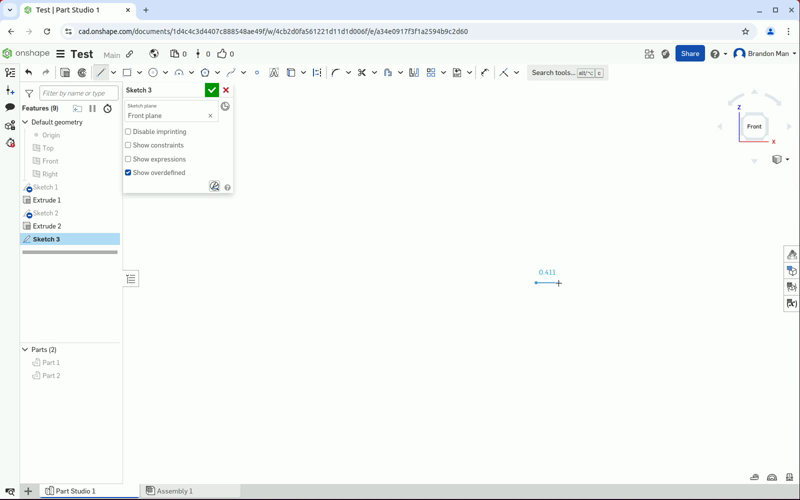
click(558, 282)
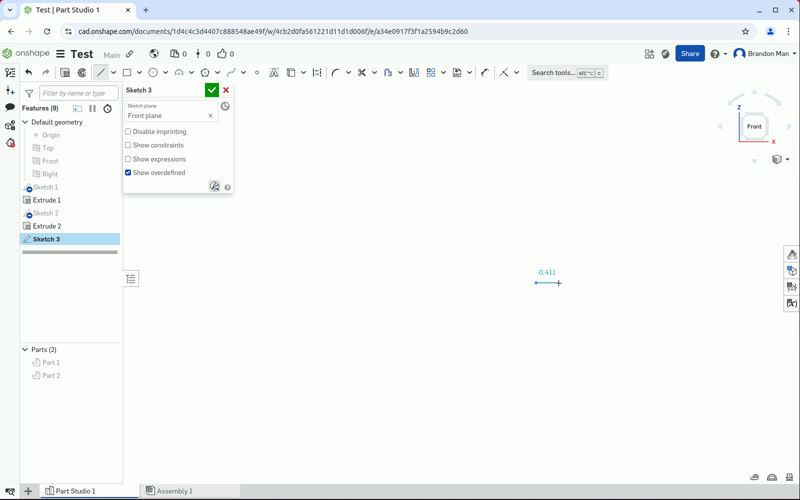
scroll(-6)
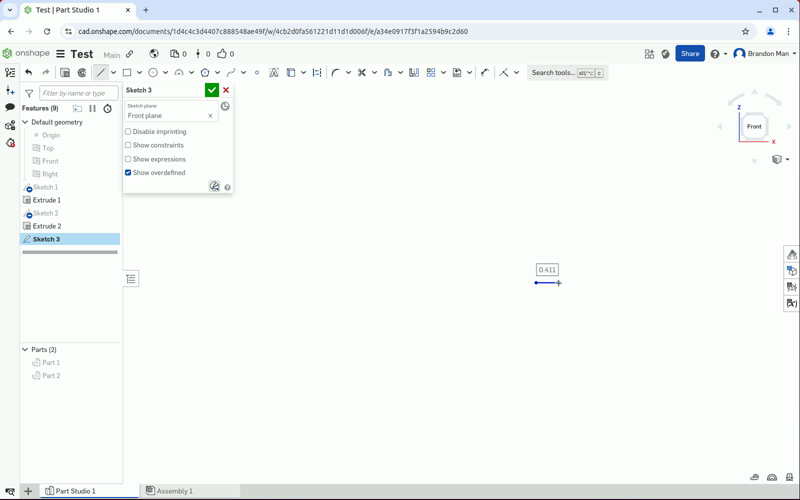
scroll(-6)
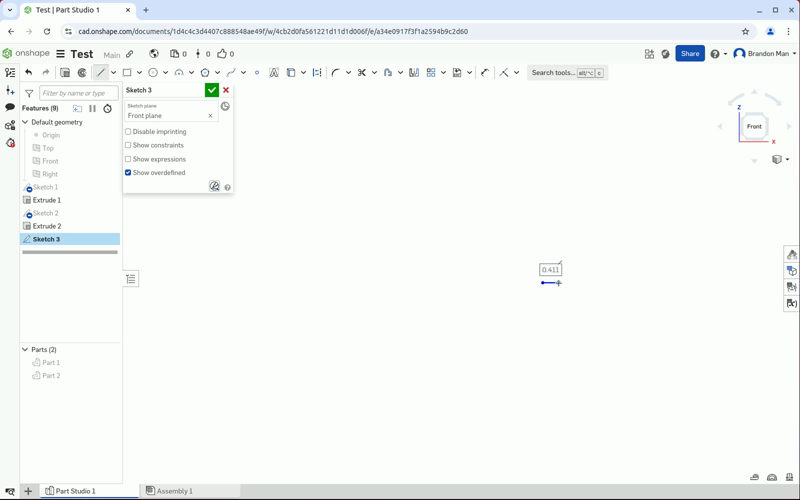
scroll(-6)
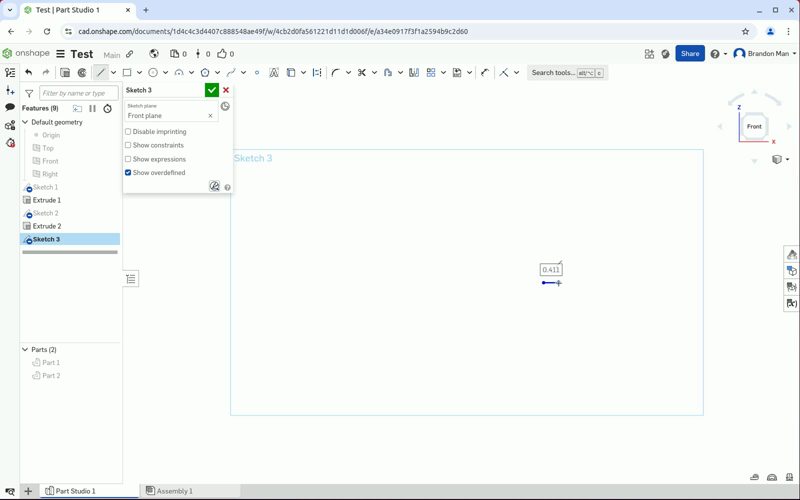
scroll(-6)
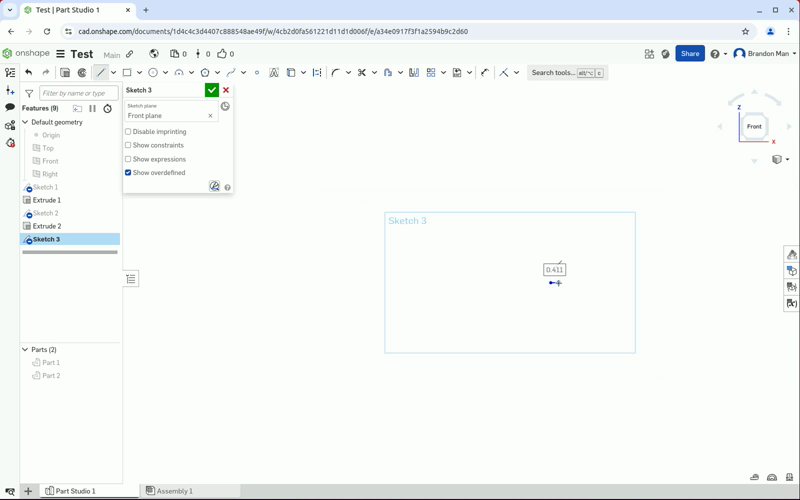
scroll(-6)
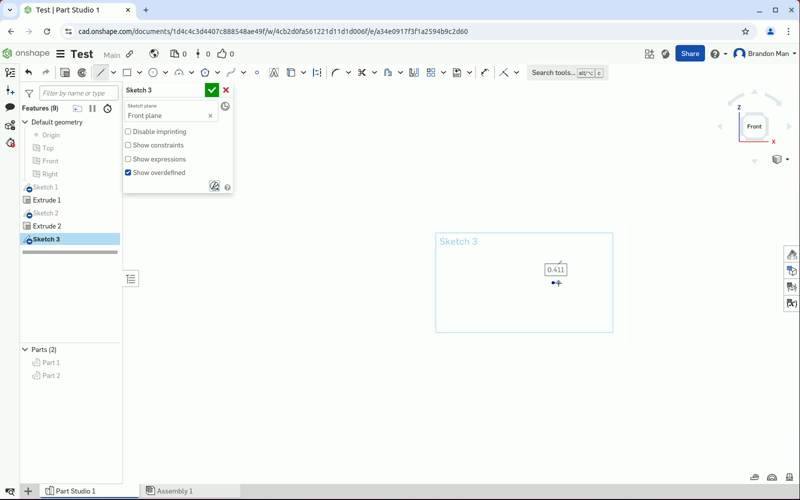
scroll(-6)
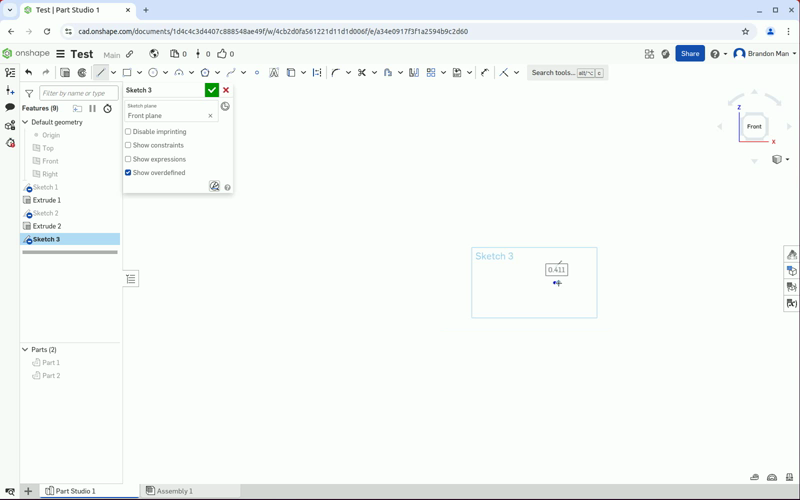
scroll(-6)
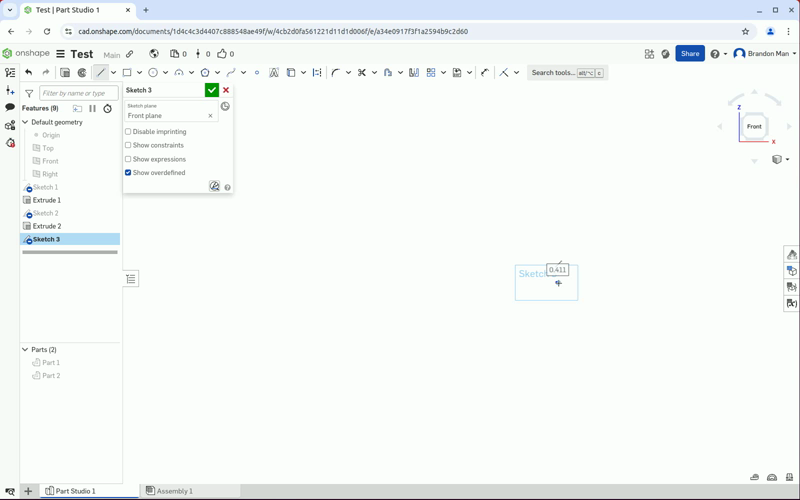
key_up(shift)
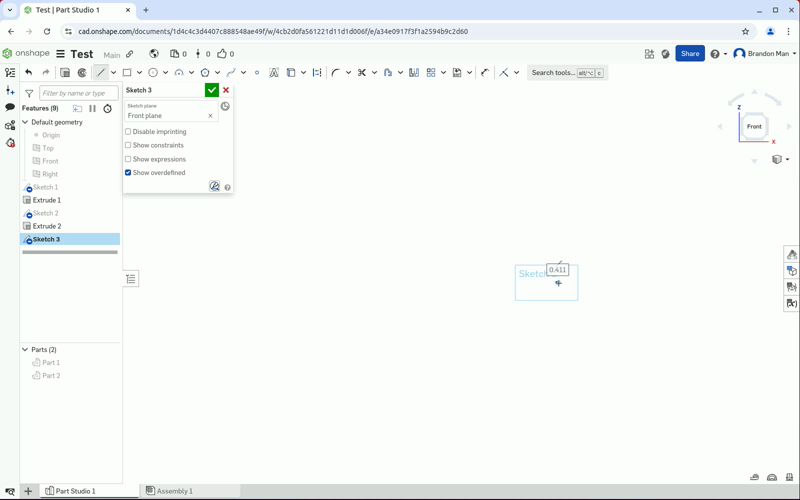
key_down(shift)
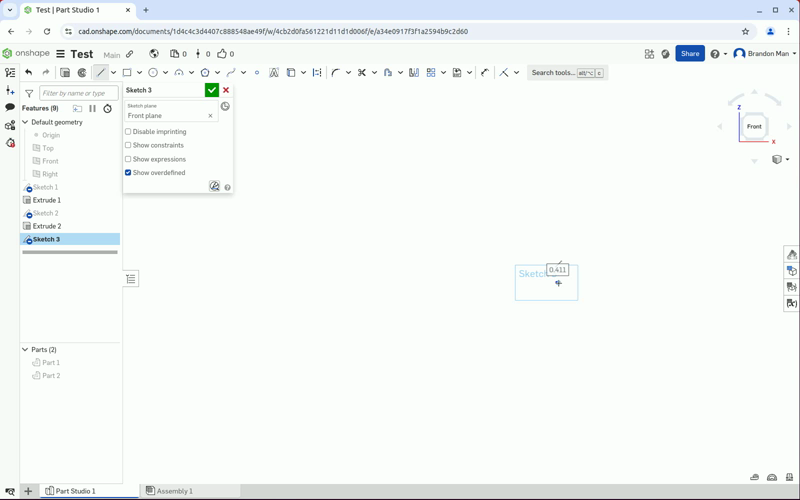
mouse_move(588, 282)
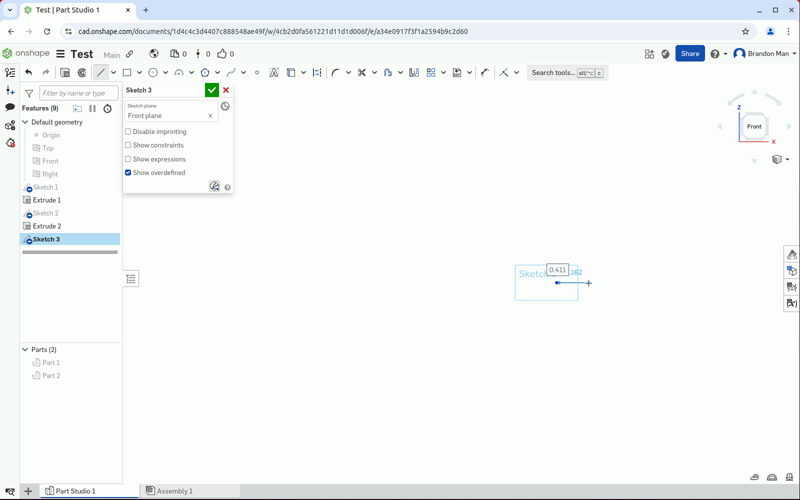
mouse_move(573, 256)
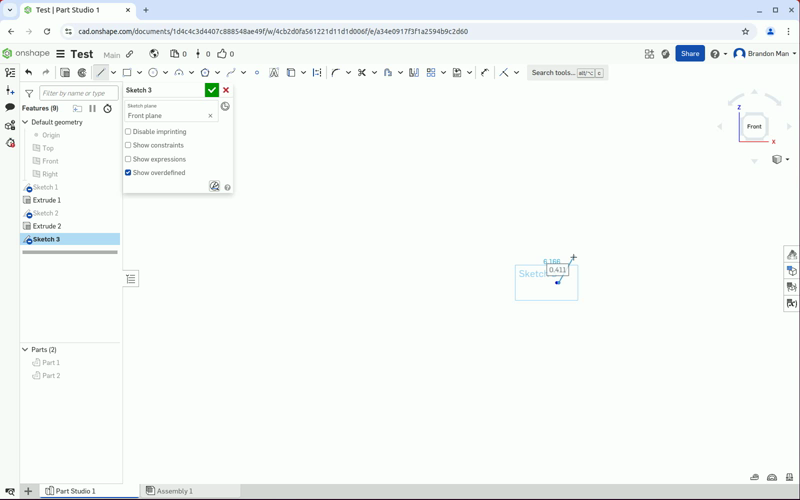
click(573, 256)
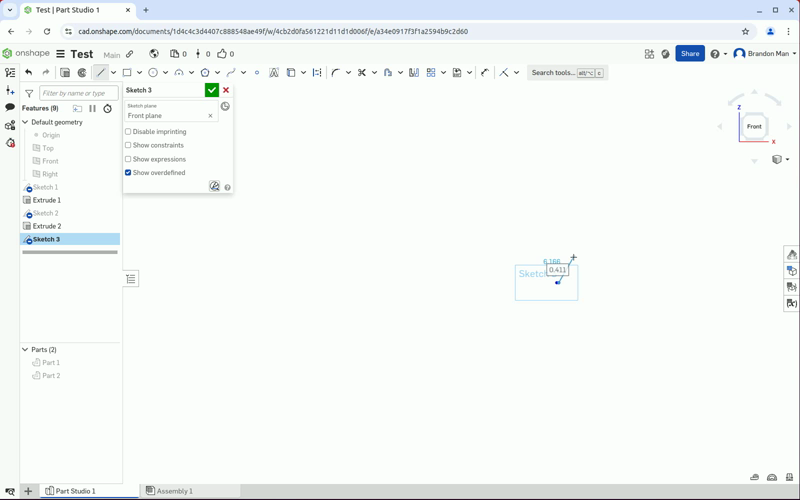
key_up(shift)
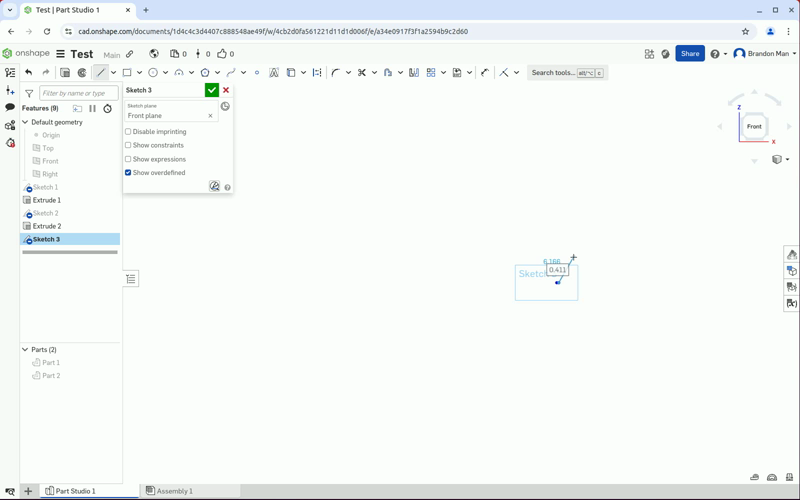
key_down(shift)
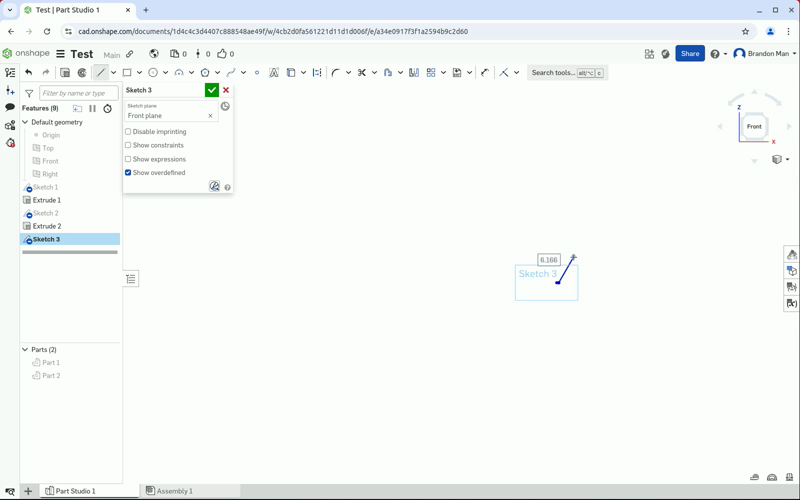
mouse_move(589, 256)
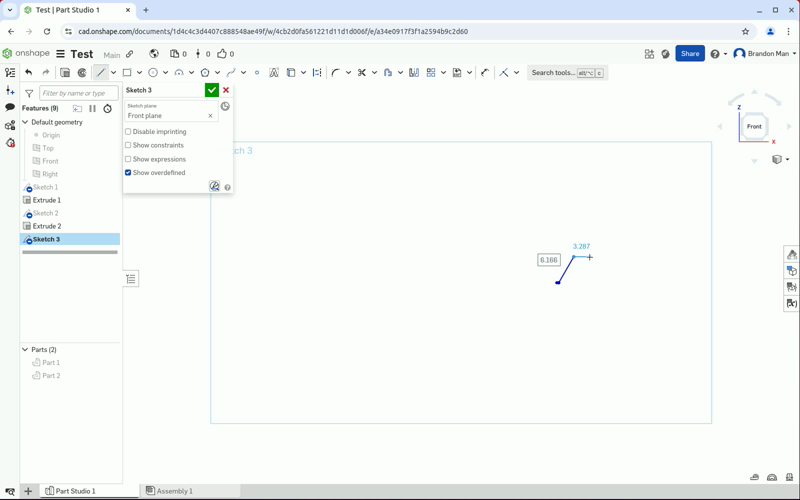
mouse_move(570, 255)
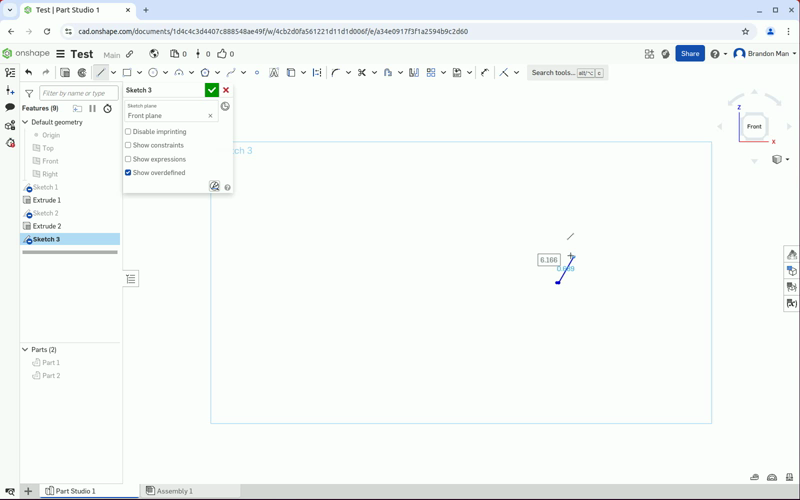
scroll(6)
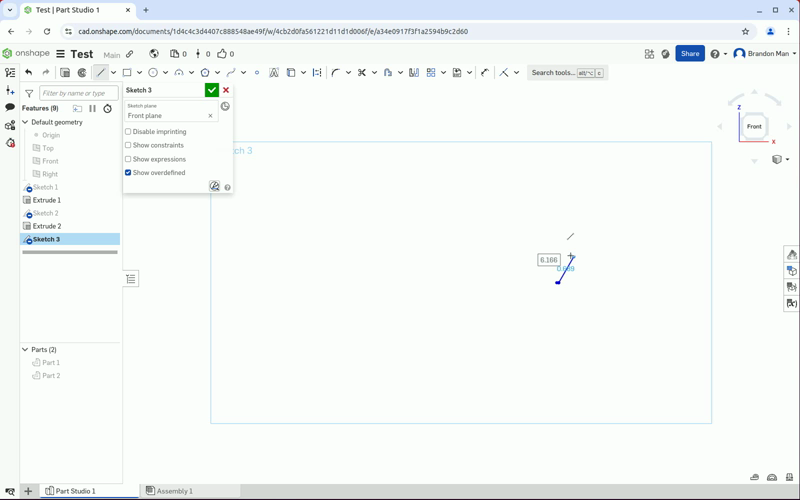
scroll(6)
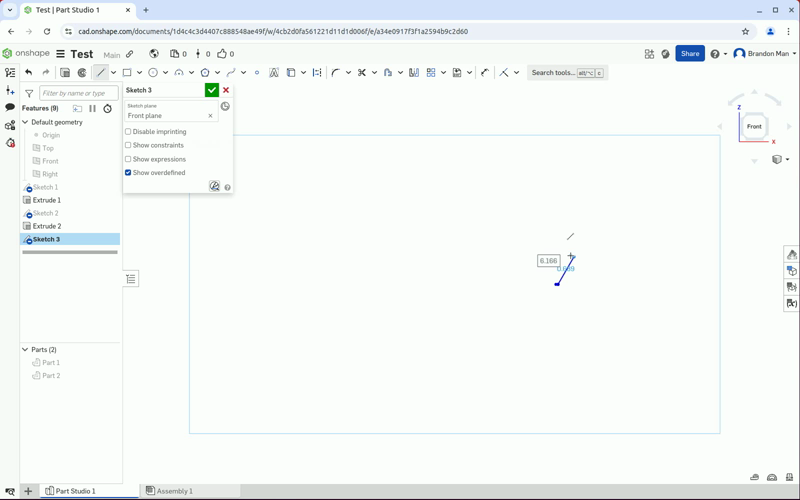
scroll(6)
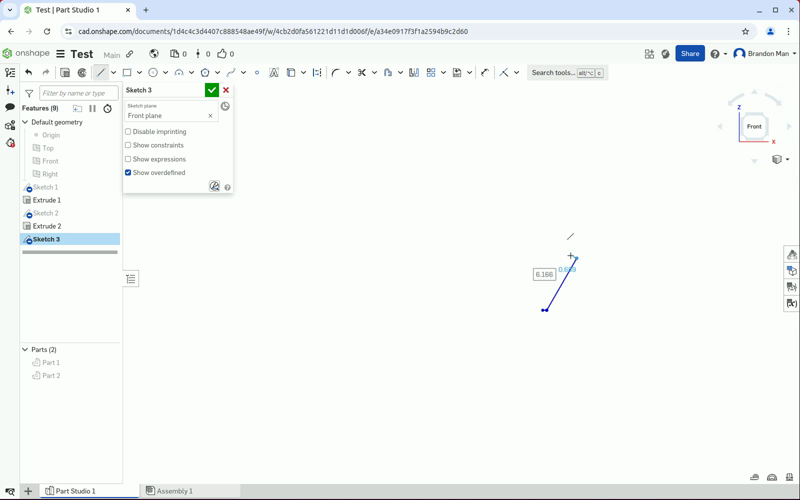
scroll(6)
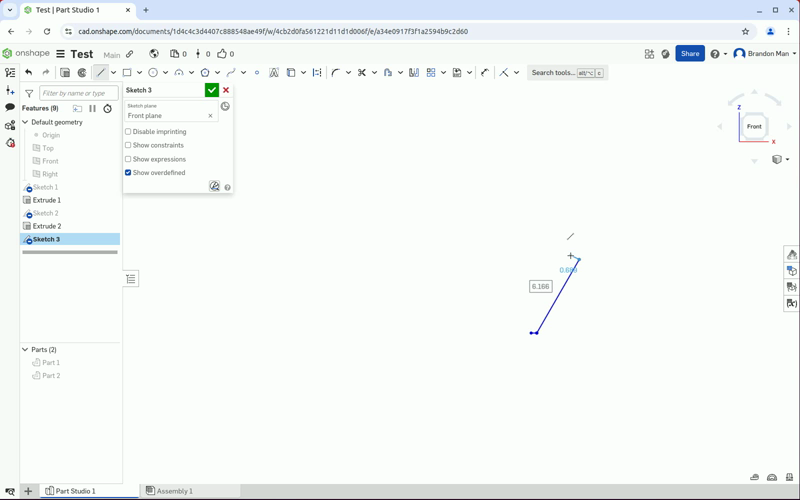
scroll(6)
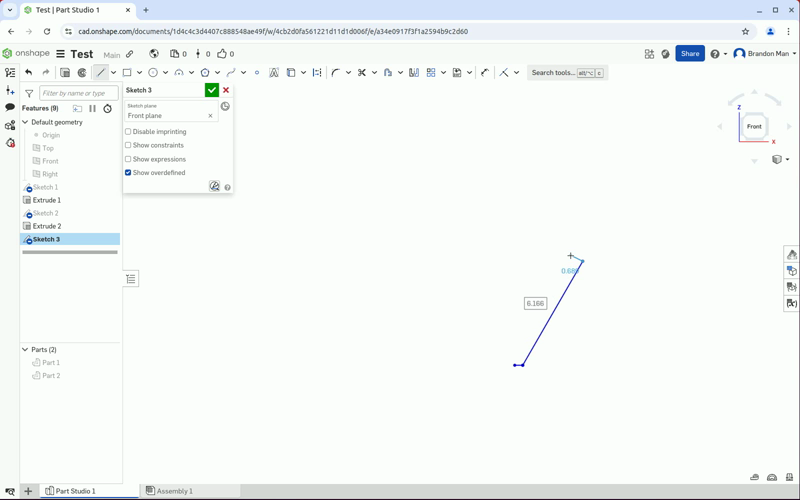
scroll(6)
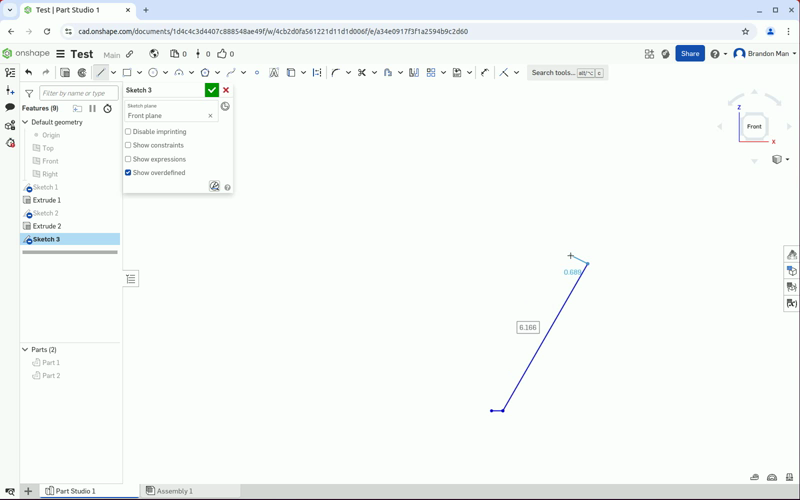
scroll(6)
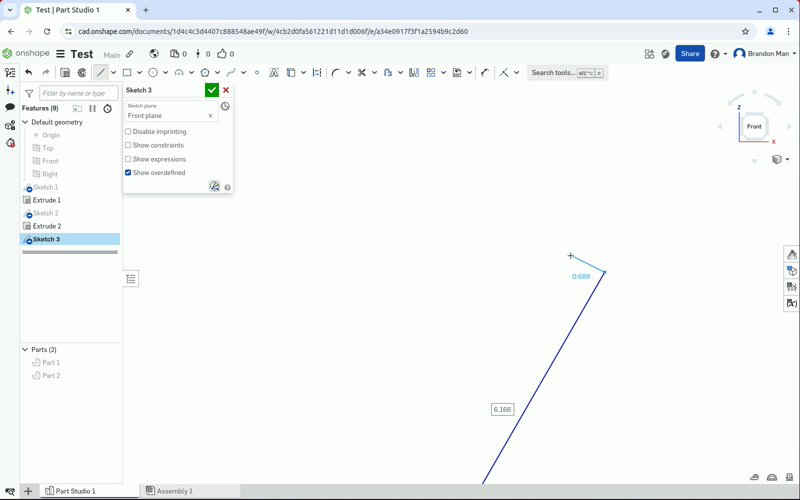
click(570, 255)
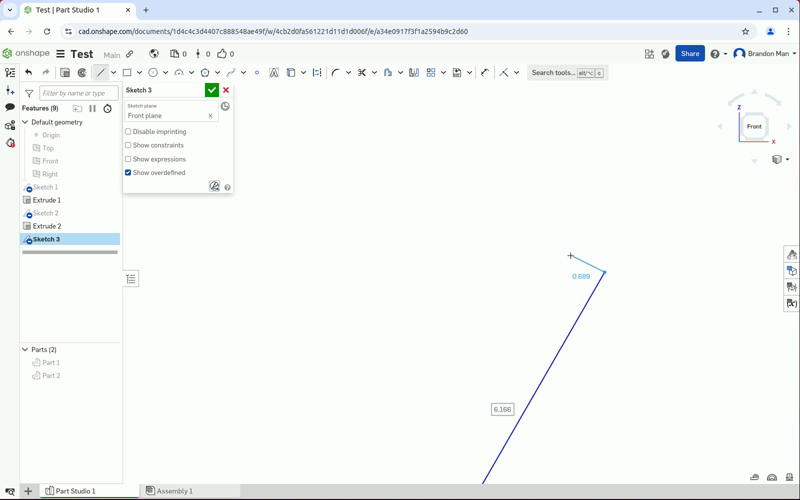
scroll(-6)
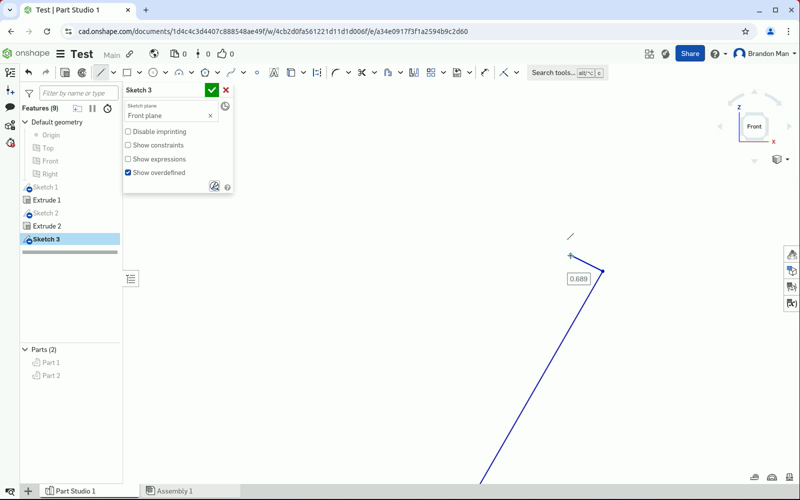
scroll(-6)
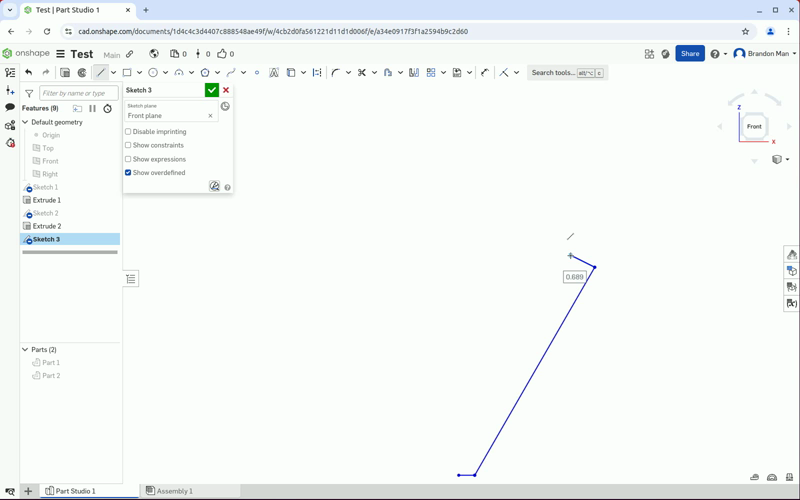
scroll(-6)
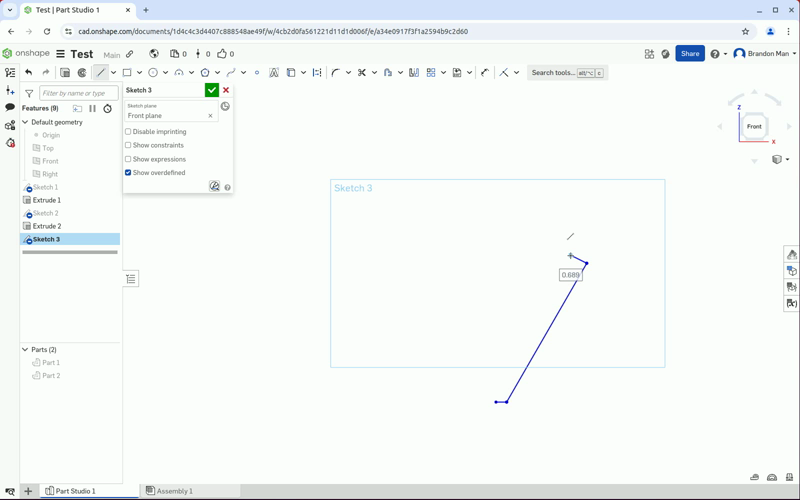
scroll(-6)
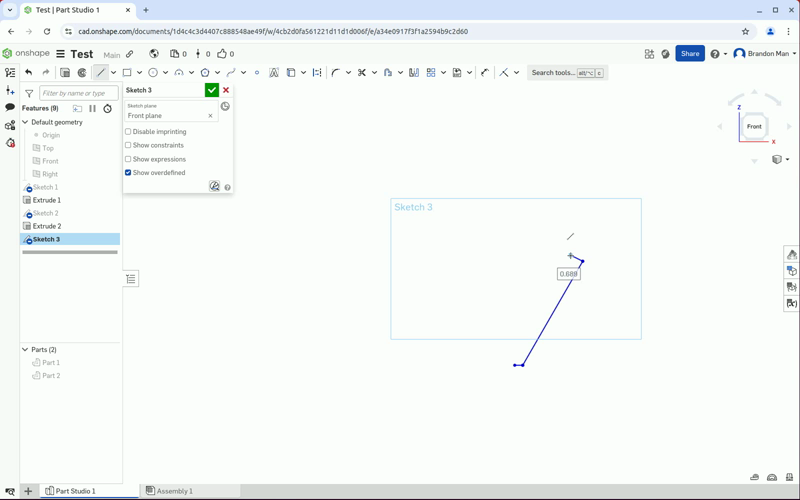
scroll(-6)
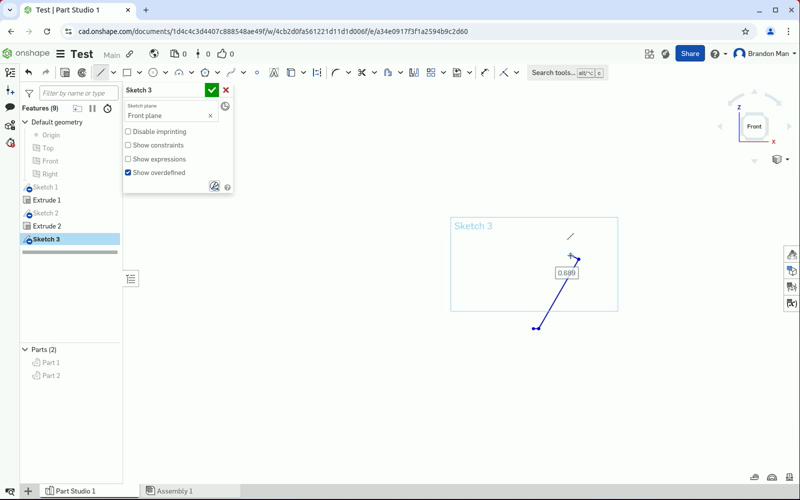
scroll(-6)
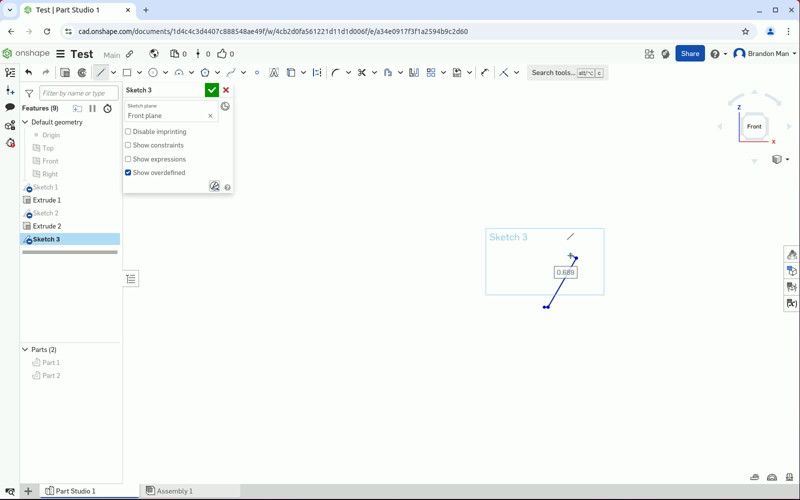
scroll(-6)
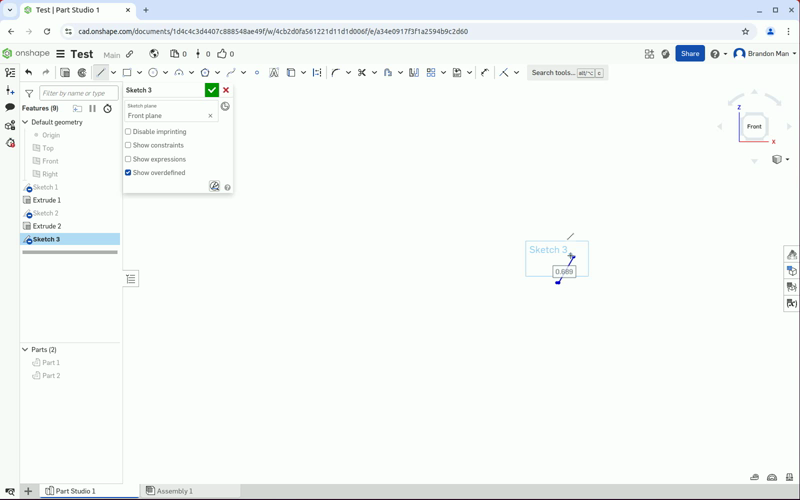
key_up(shift)
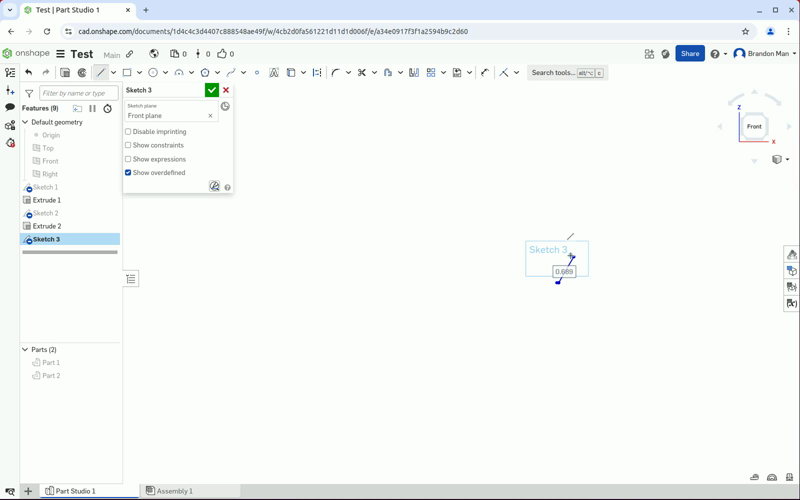
key_down(shift)
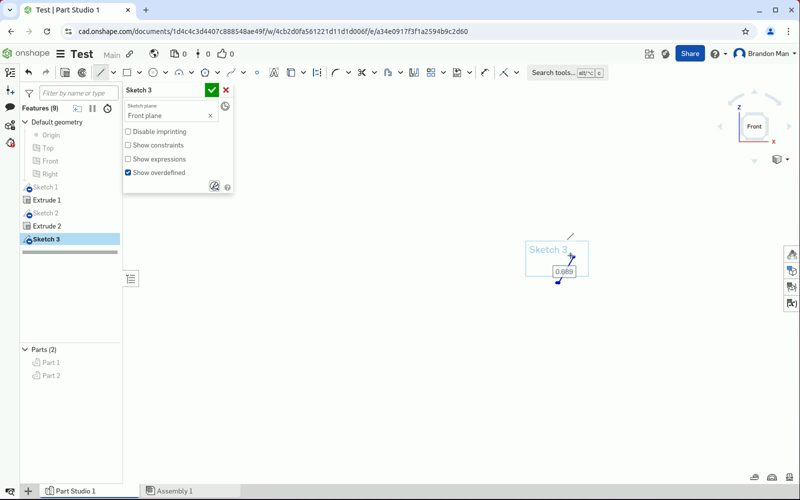
mouse_move(589, 255)
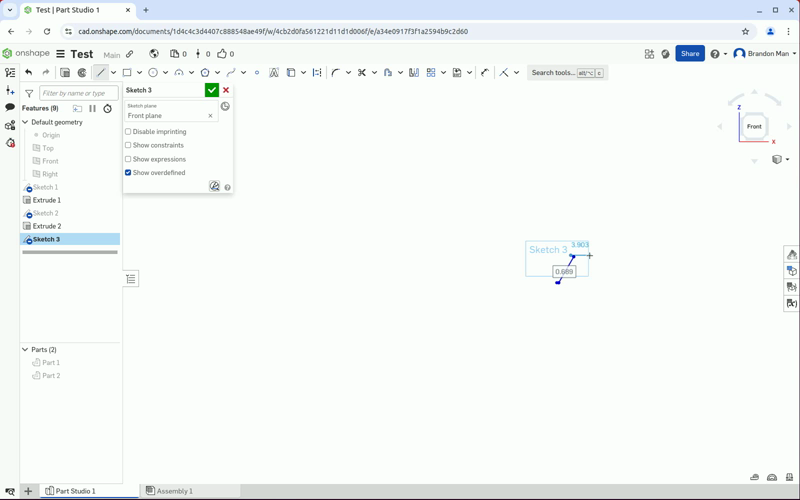
mouse_move(556, 279)
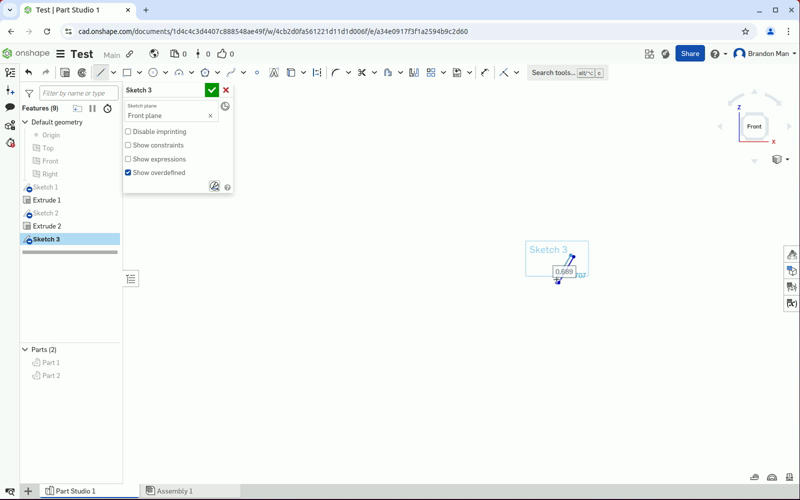
scroll(6)
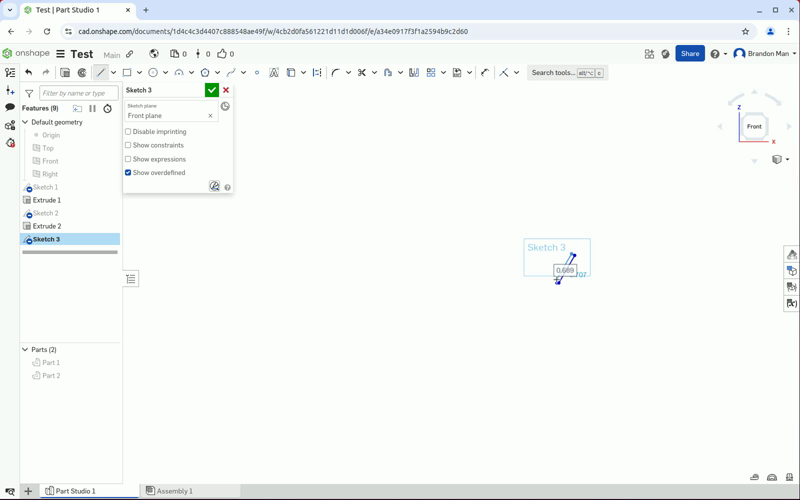
scroll(6)
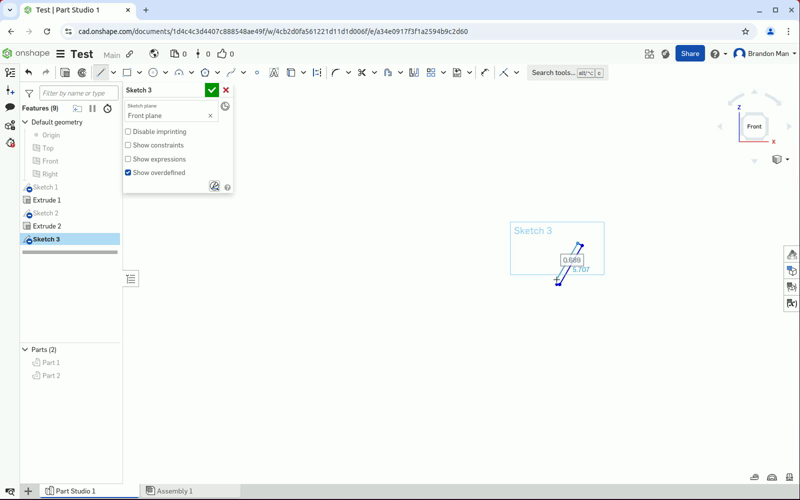
scroll(6)
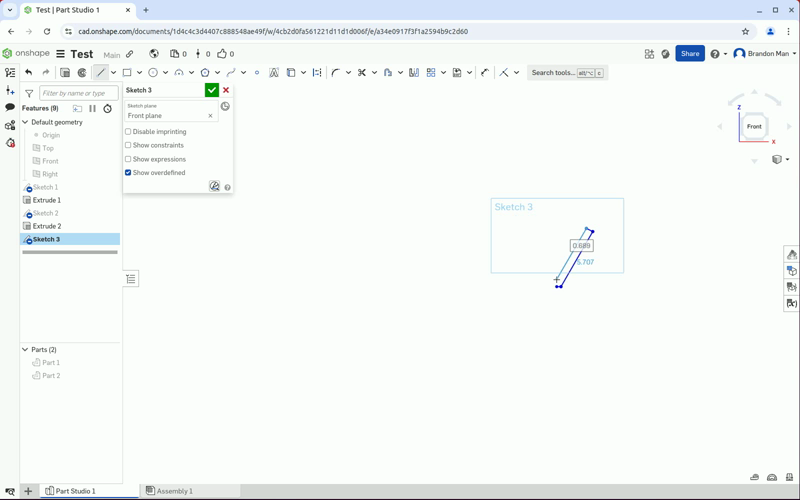
scroll(6)
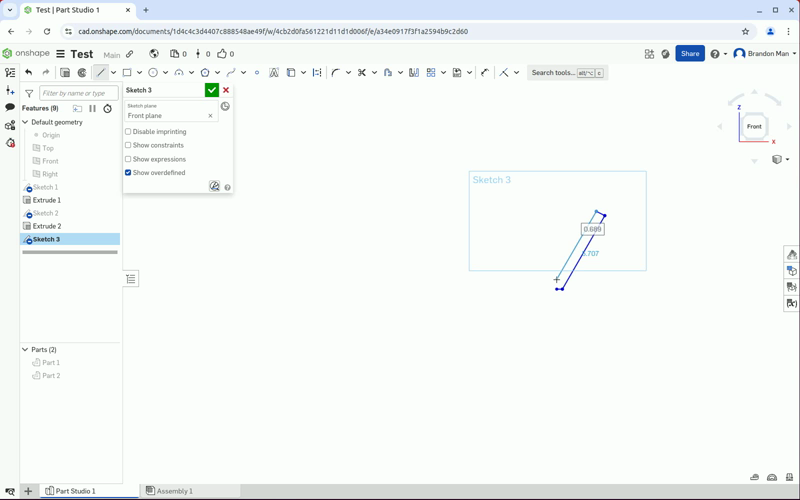
scroll(6)
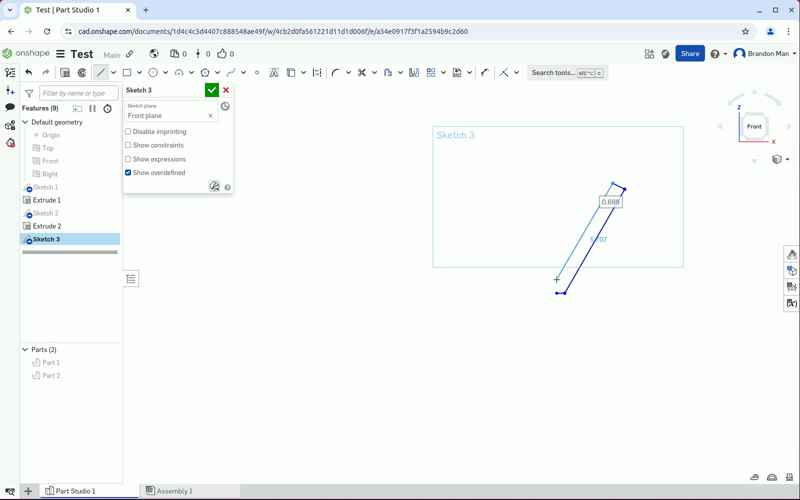
scroll(6)
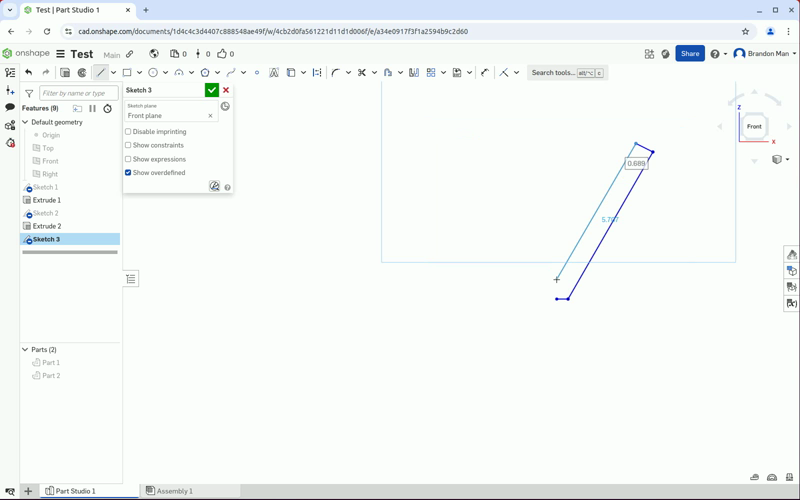
scroll(6)
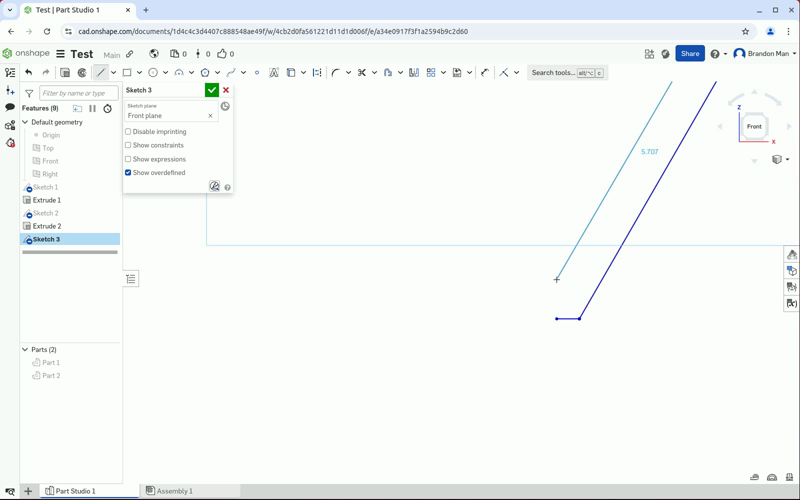
click(556, 279)
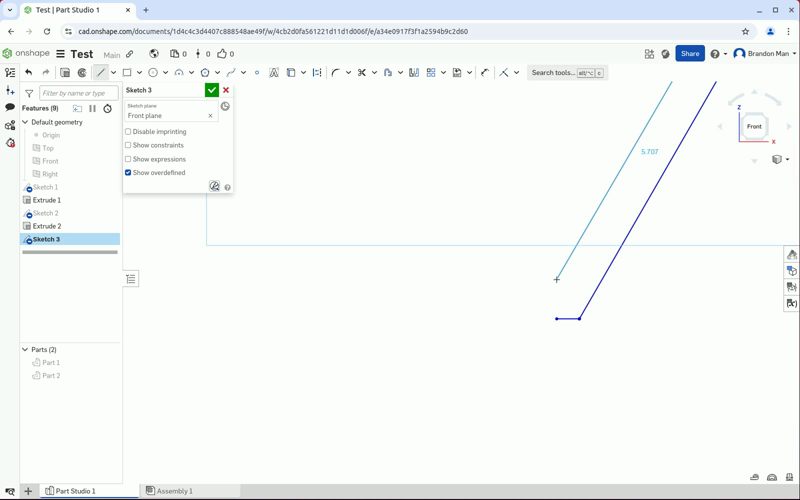
scroll(-6)
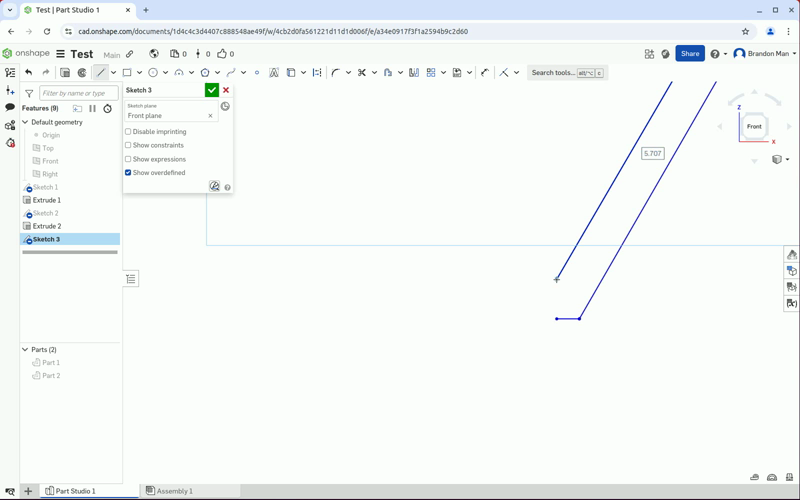
scroll(-6)
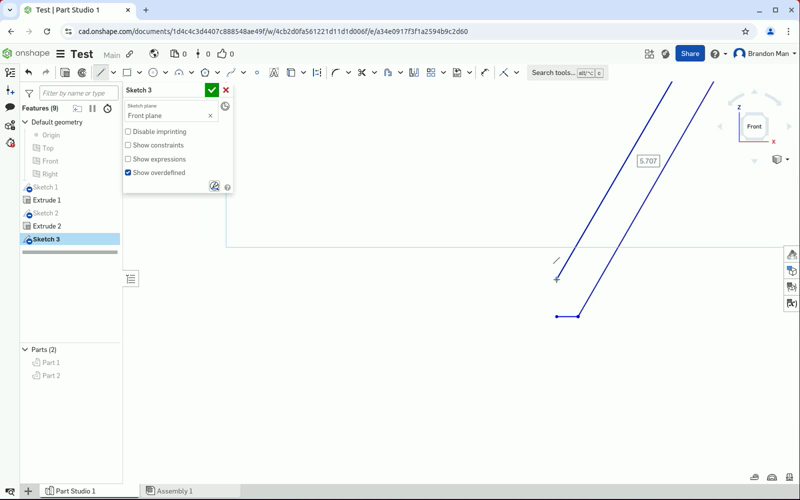
scroll(-6)
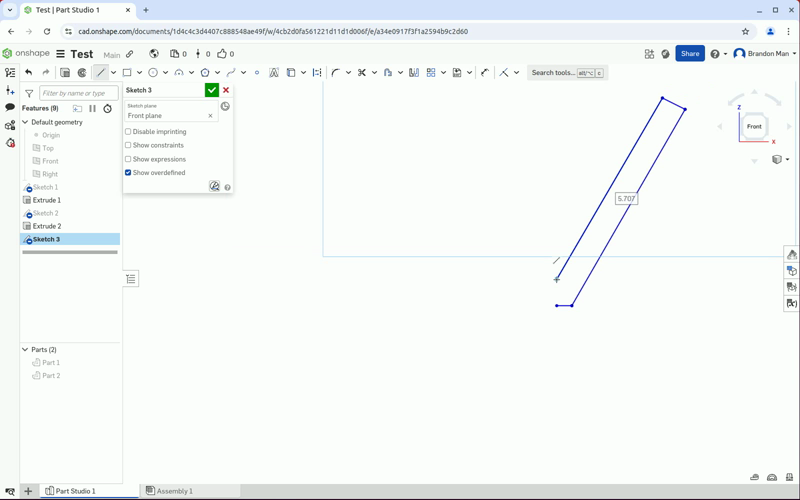
scroll(-6)
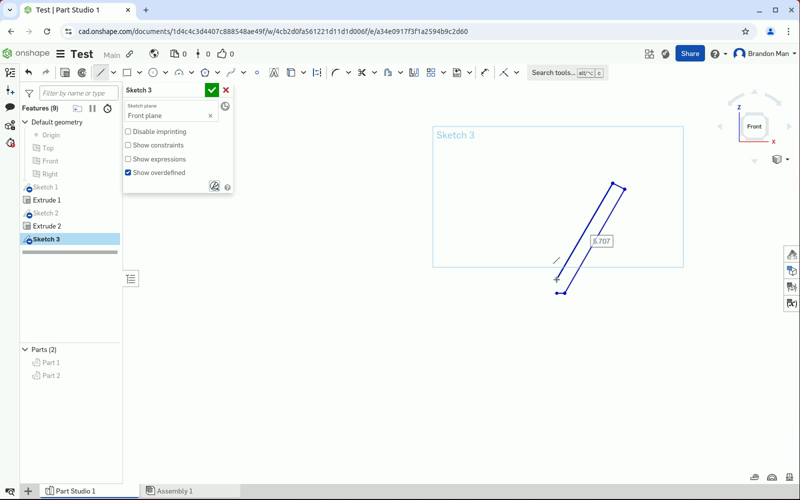
scroll(-6)
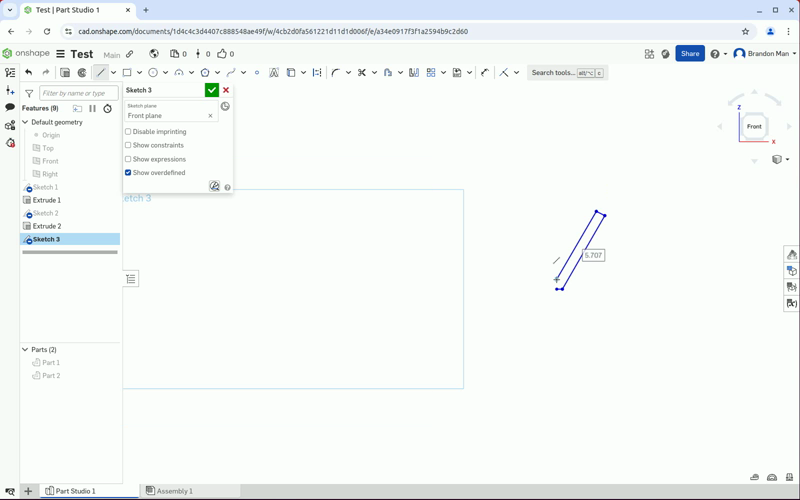
scroll(-6)
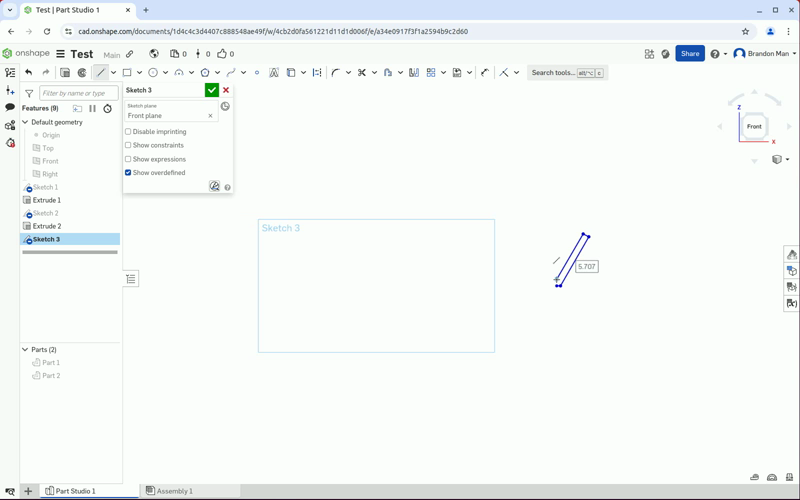
scroll(-6)
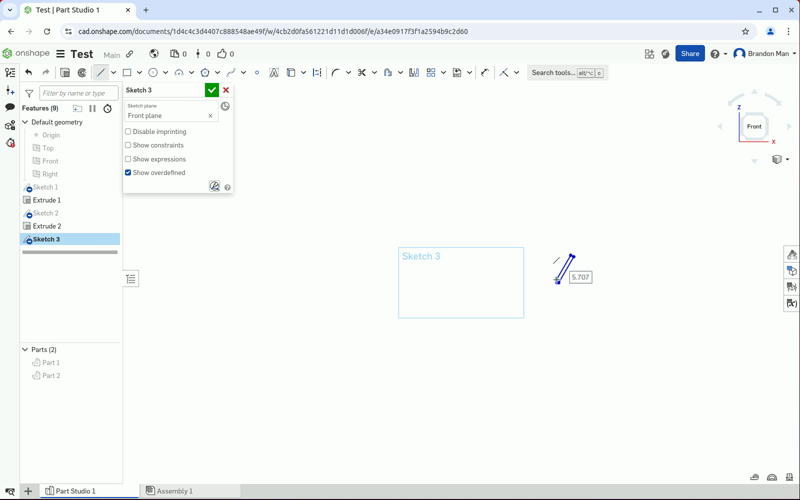
key_up(shift)
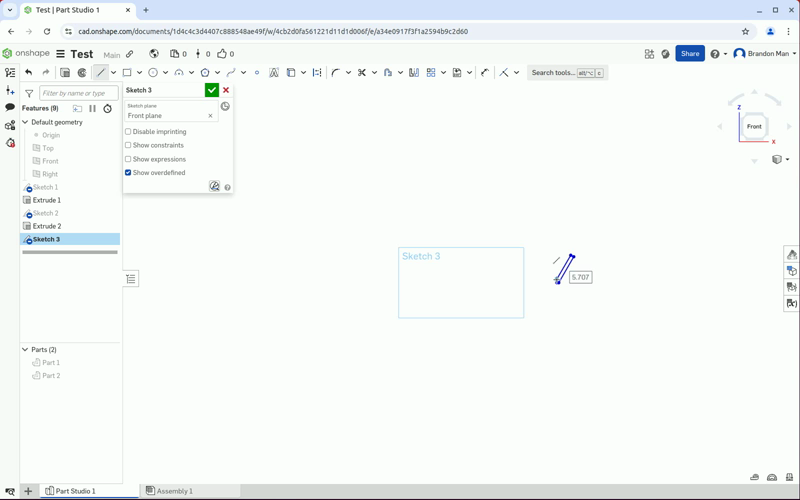
mouse_move(586, 279)
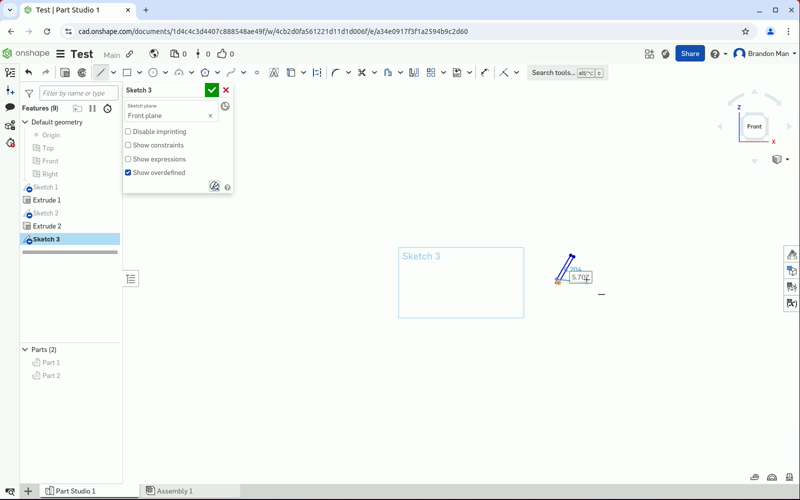
key_down(shift)
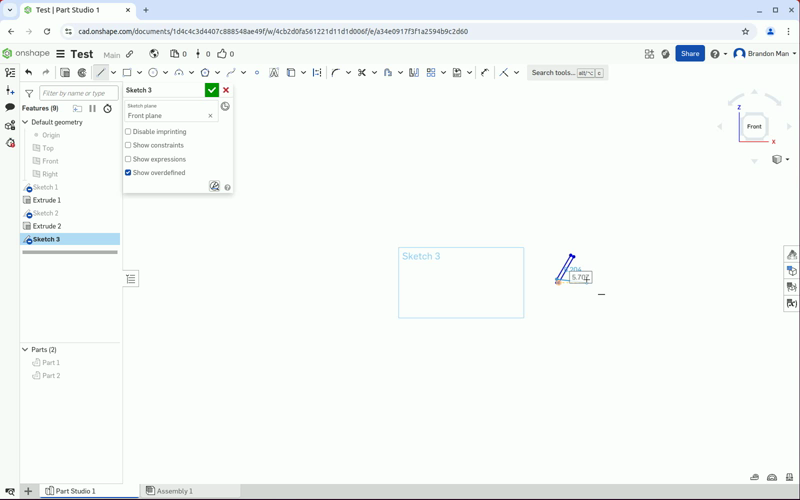
mouse_move(556, 282)
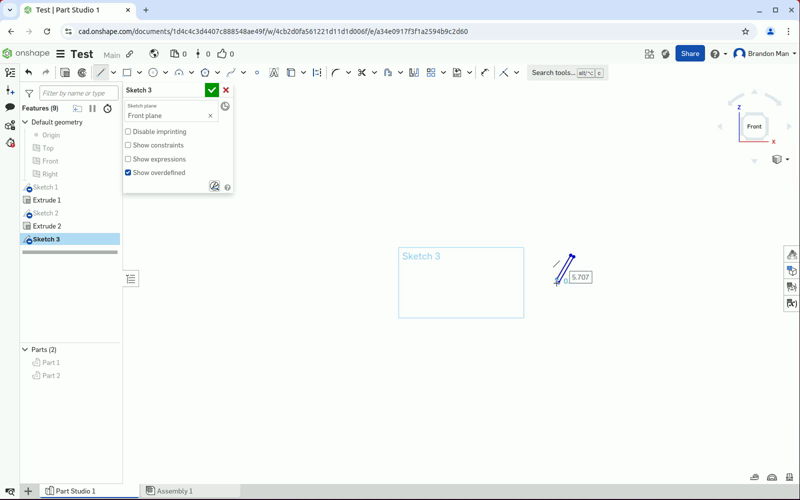
scroll(6)
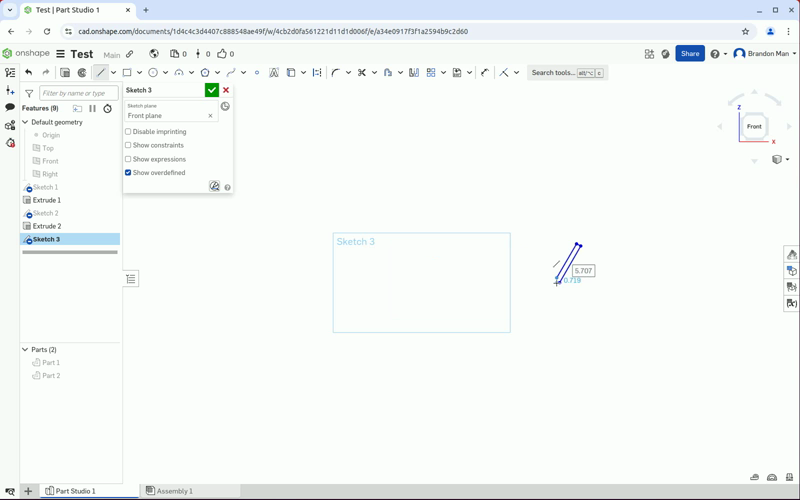
scroll(6)
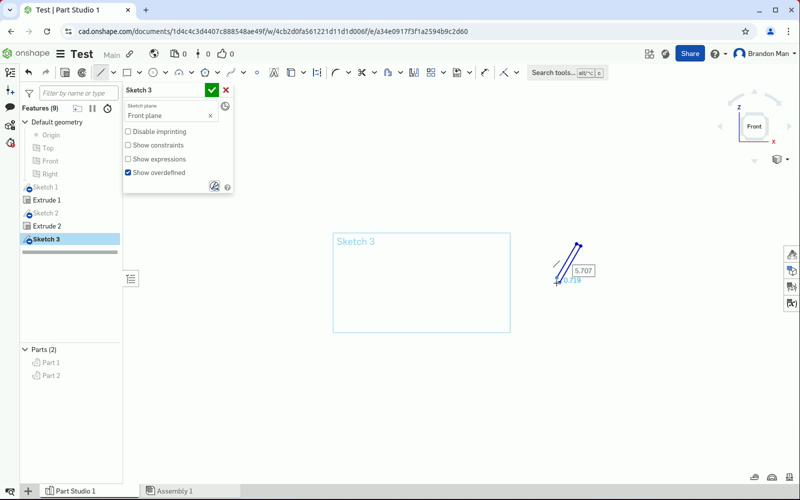
scroll(6)
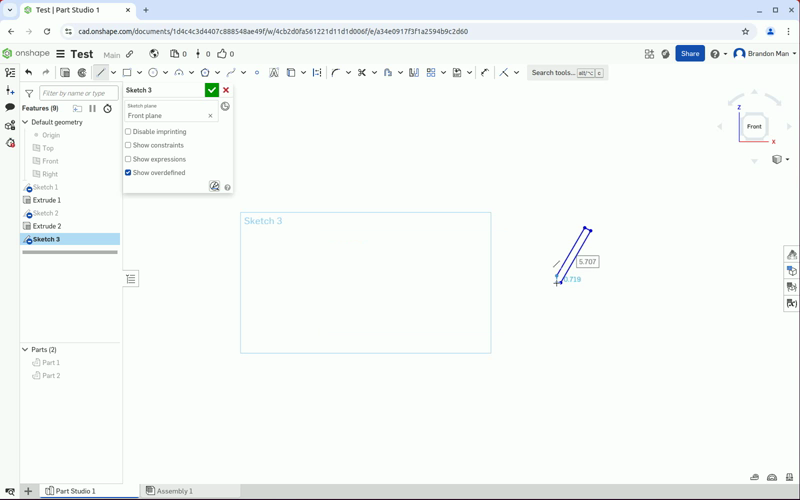
scroll(6)
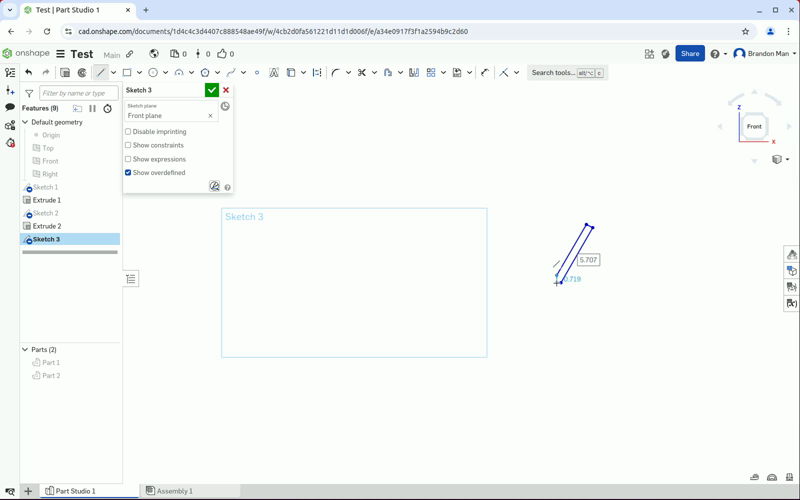
scroll(6)
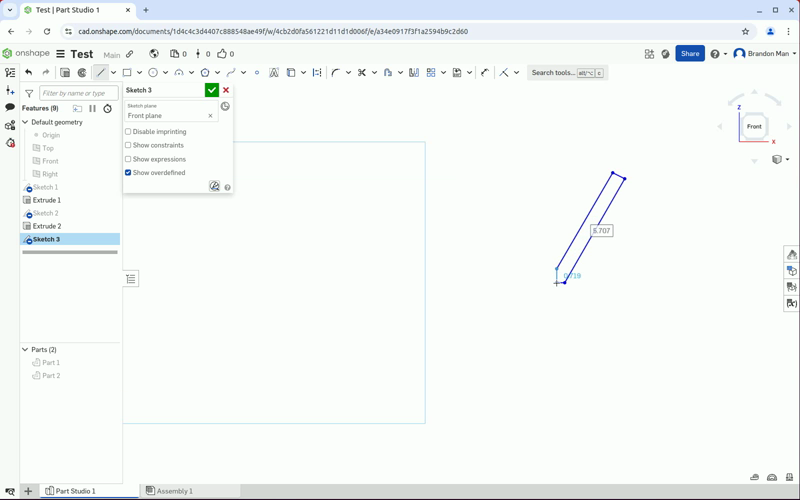
scroll(6)
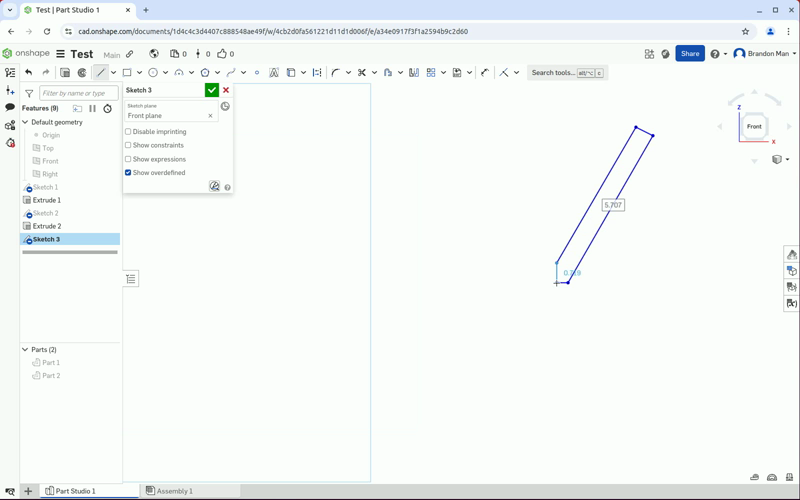
scroll(6)
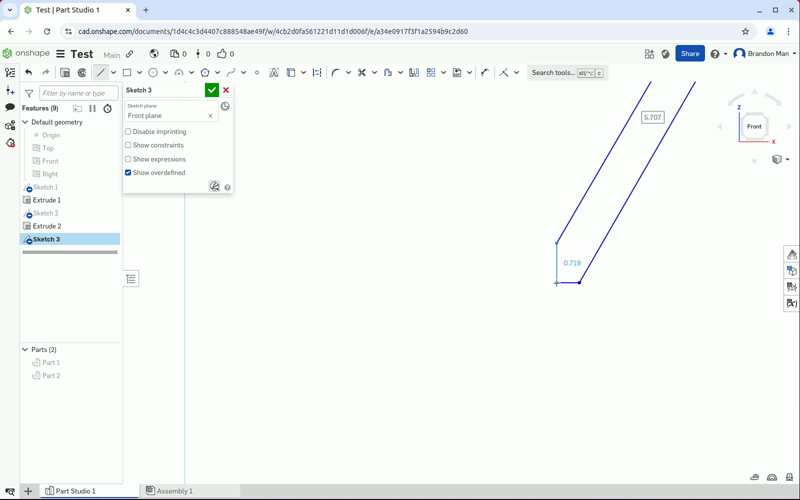
key_up(shift)
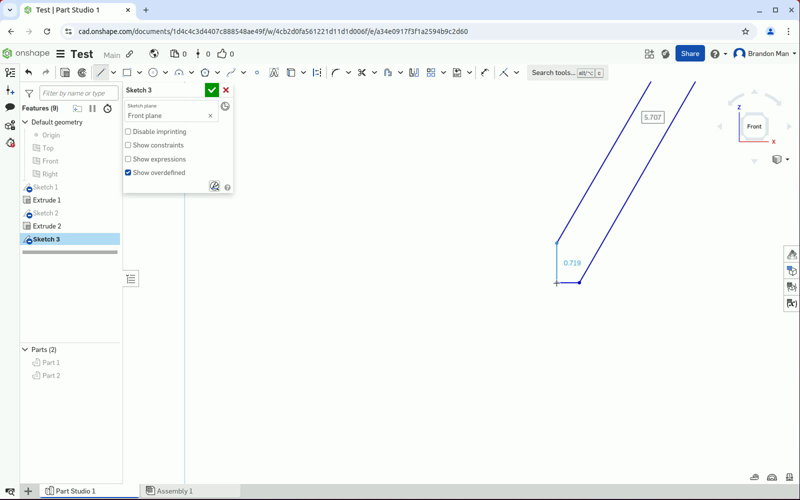
click(556, 282)
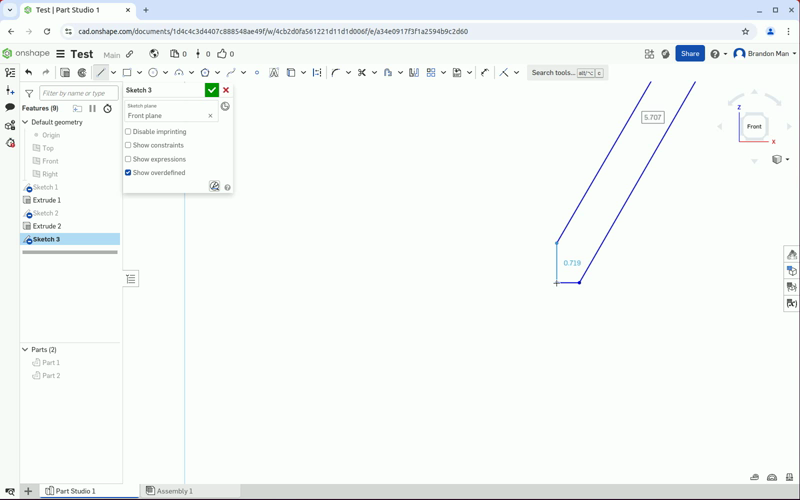
scroll(-6)
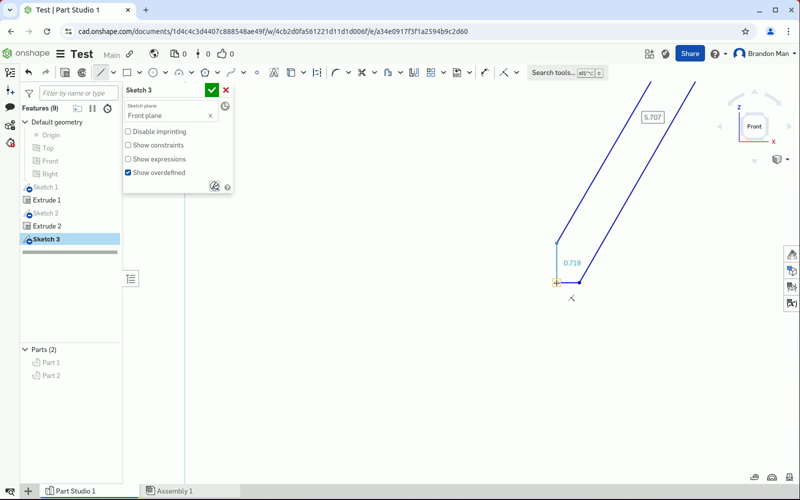
scroll(-6)
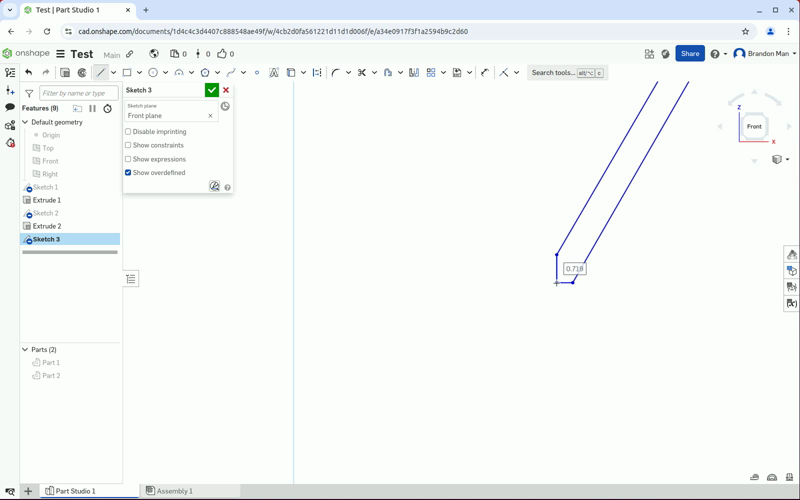
scroll(-6)
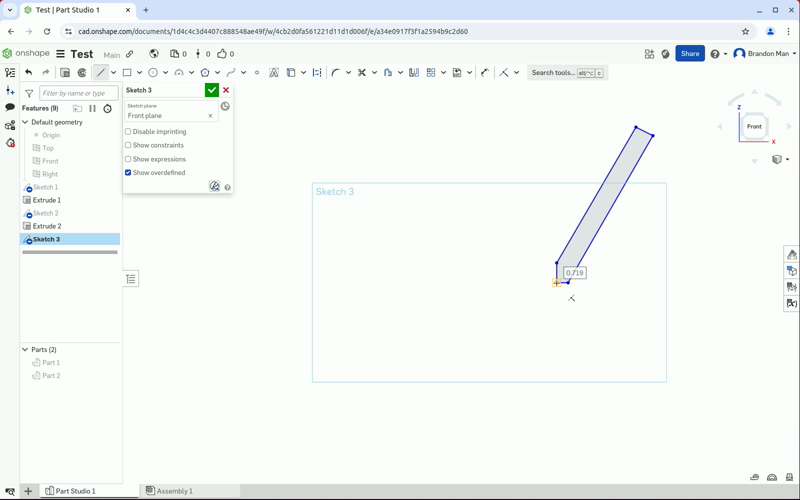
scroll(-6)
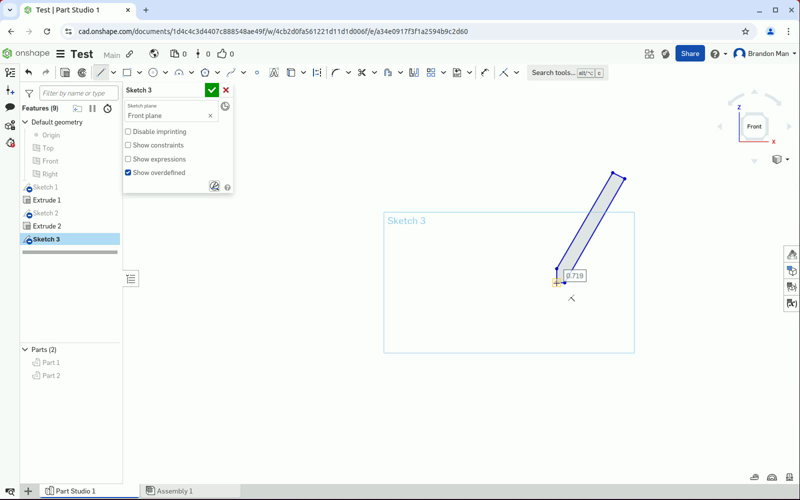
scroll(-6)
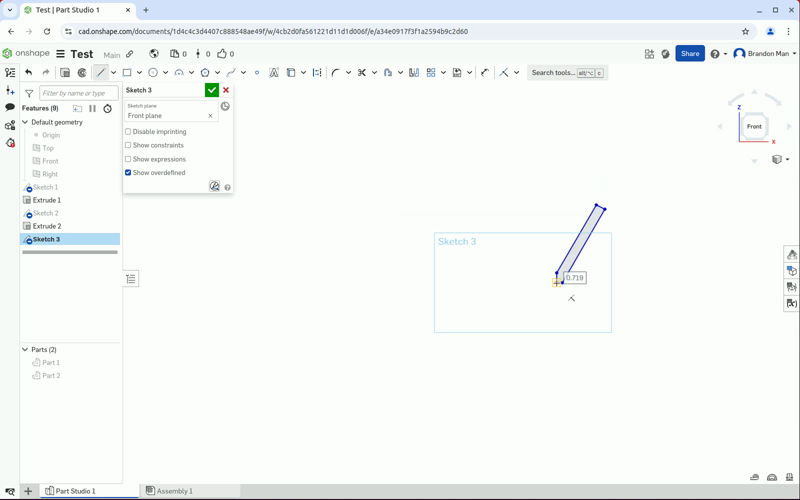
scroll(-6)
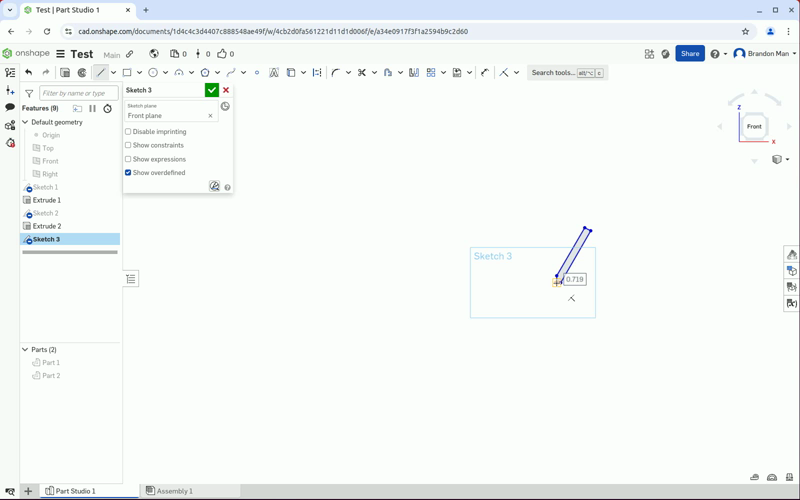
scroll(-6)
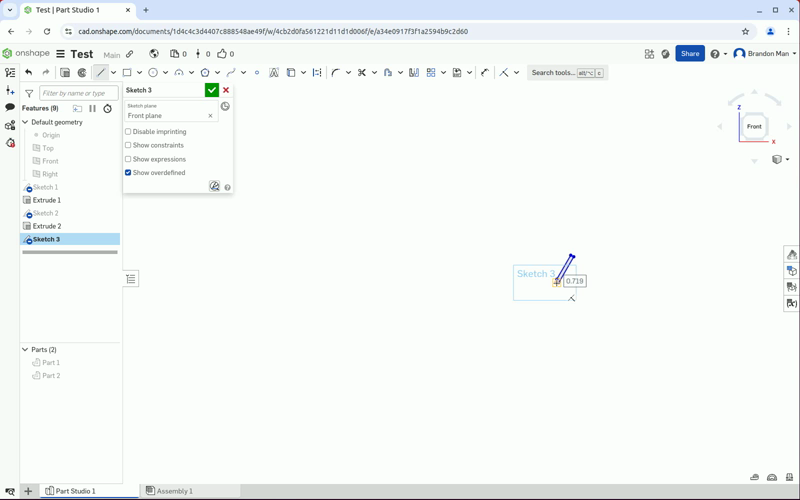
key(esc)
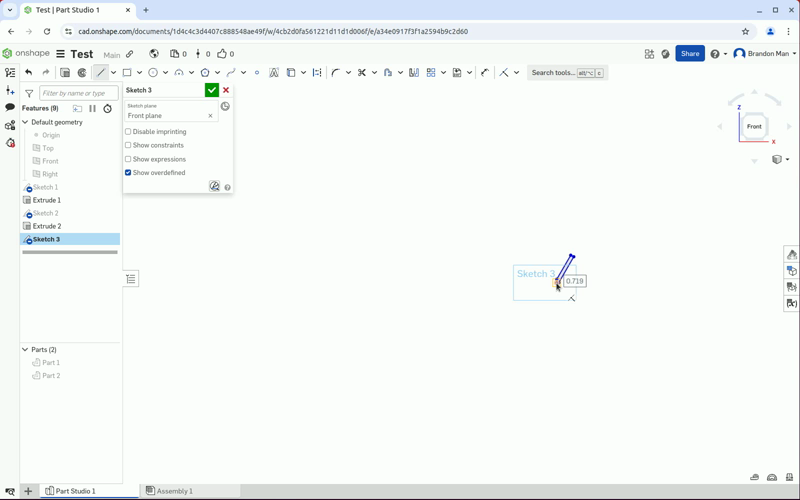
mouse_move(566, 264)
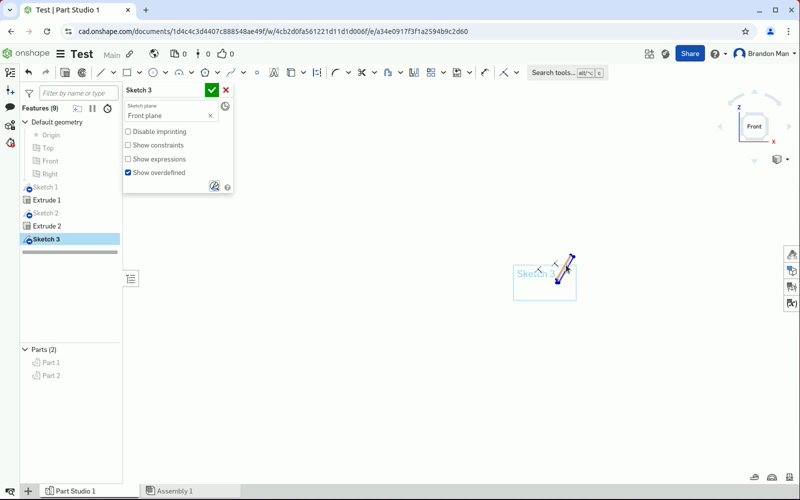
scroll(6)
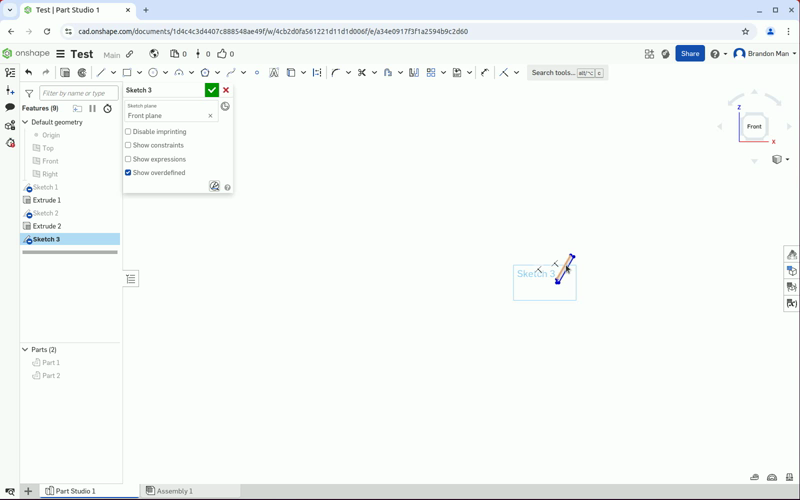
scroll(6)
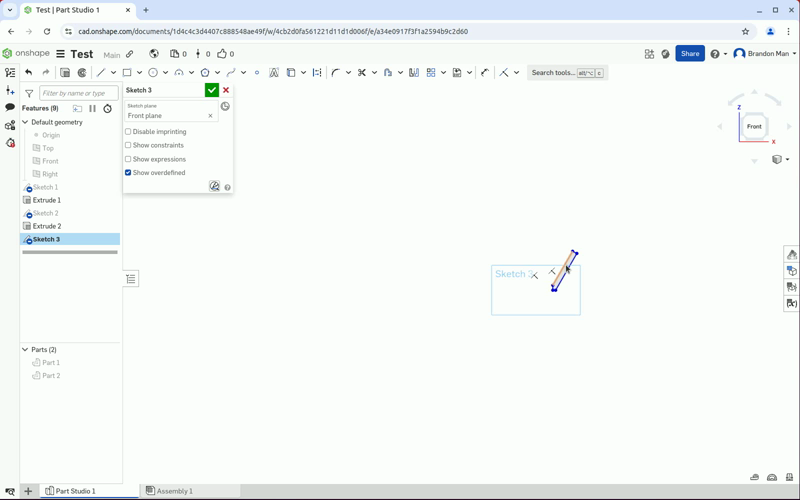
scroll(6)
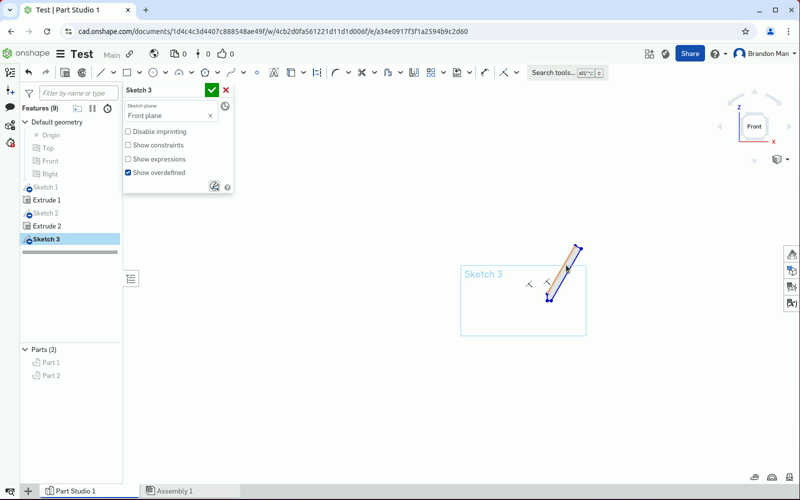
scroll(6)
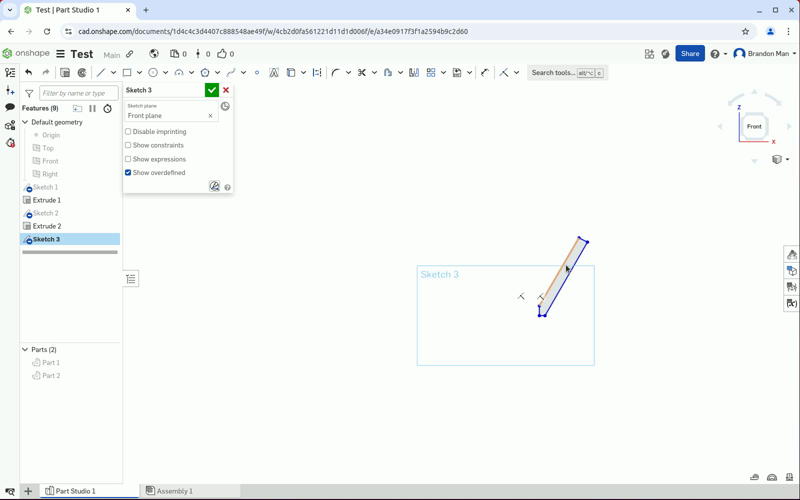
scroll(6)
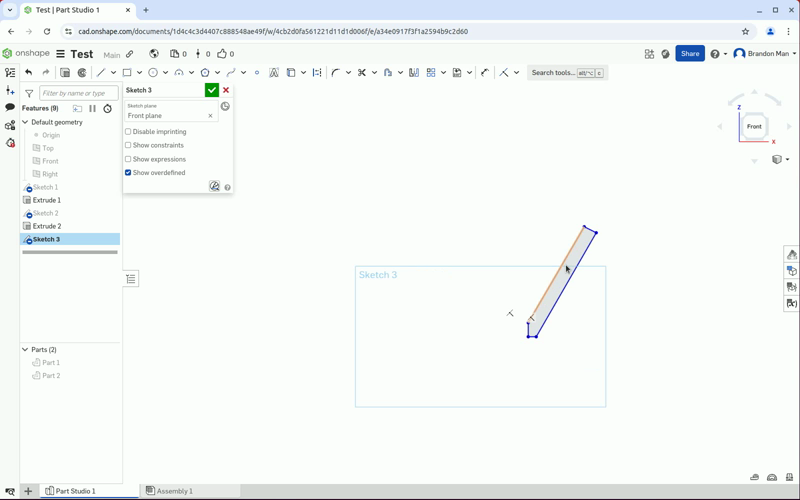
scroll(6)
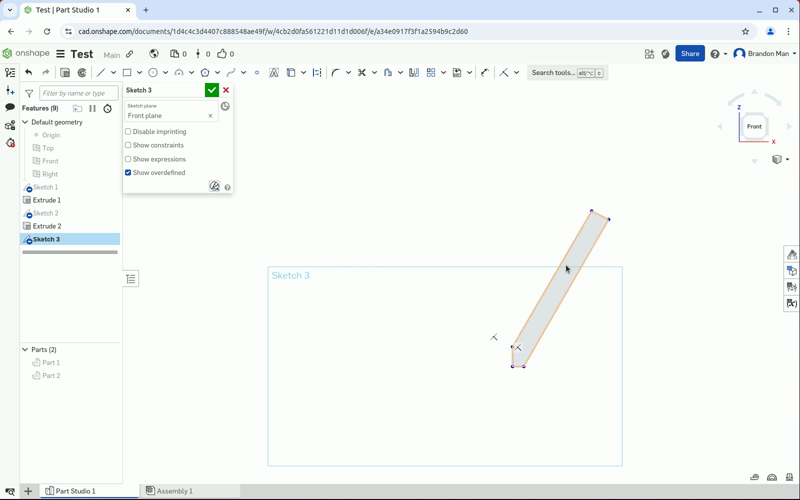
scroll(6)
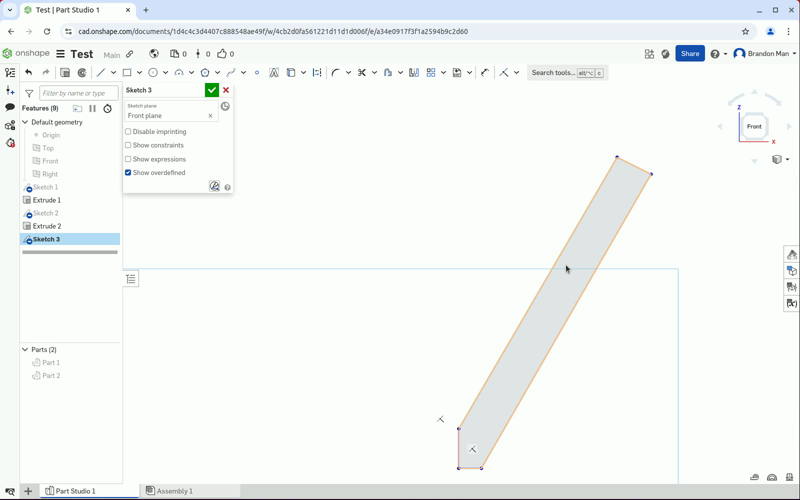
click(566, 264)
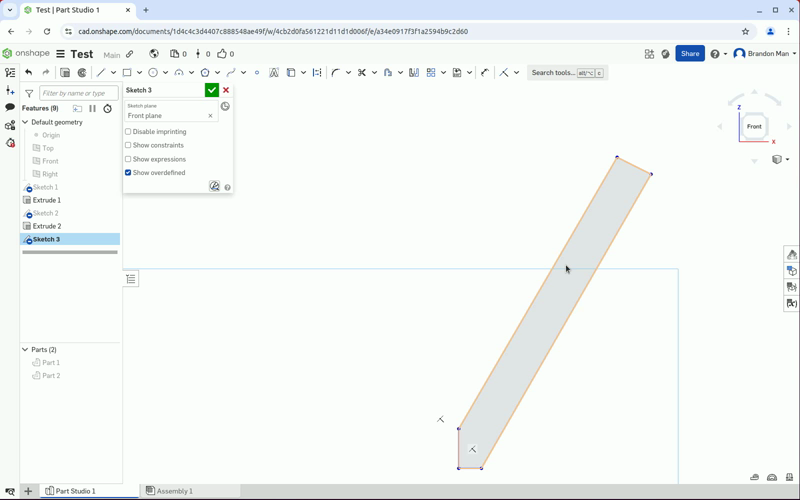
scroll(-6)
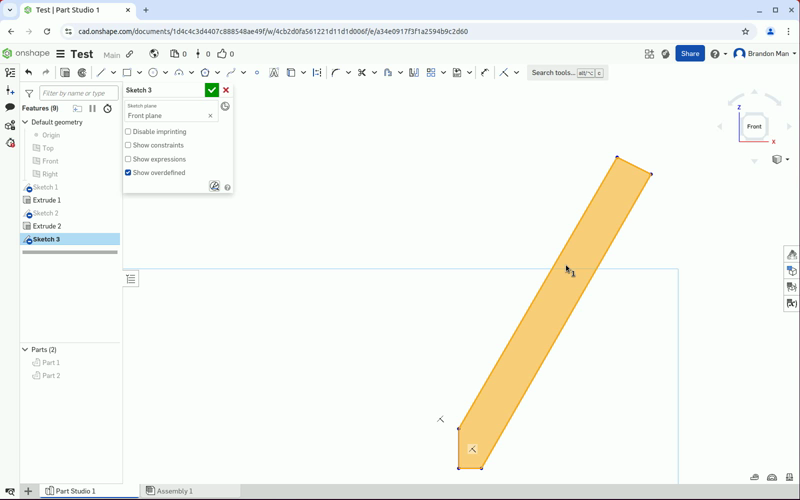
scroll(-6)
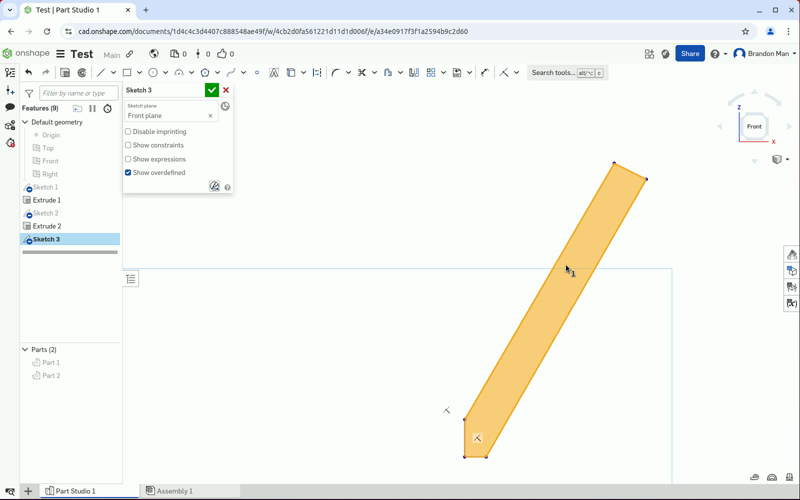
scroll(-6)
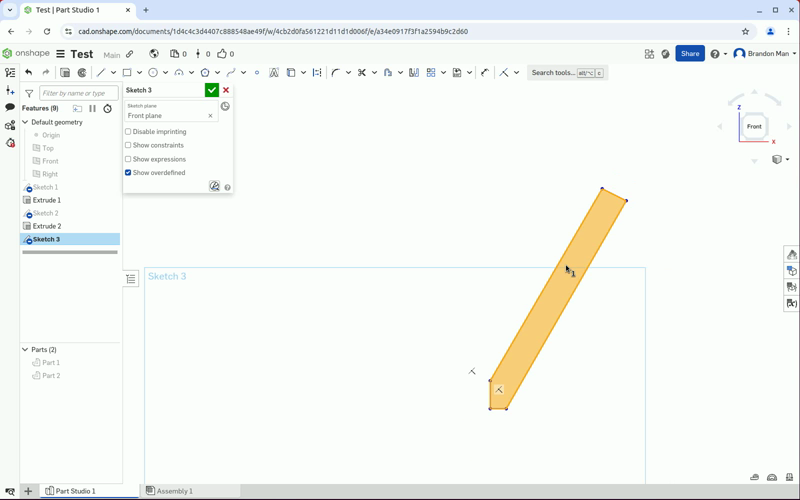
scroll(-6)
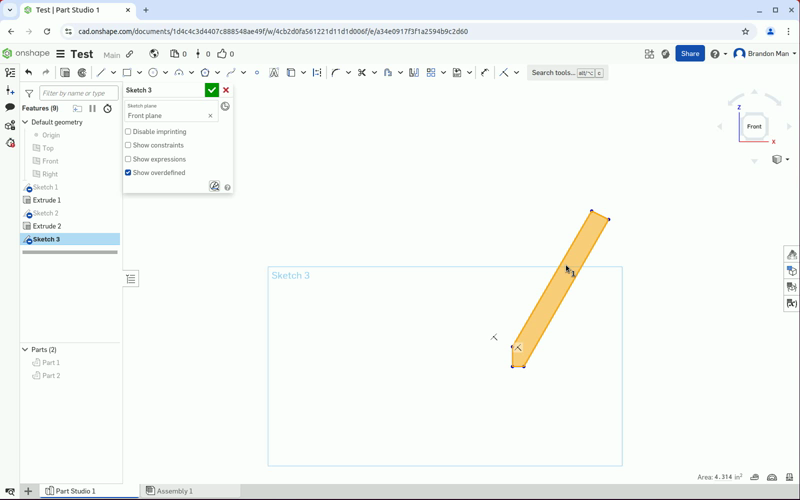
scroll(-6)
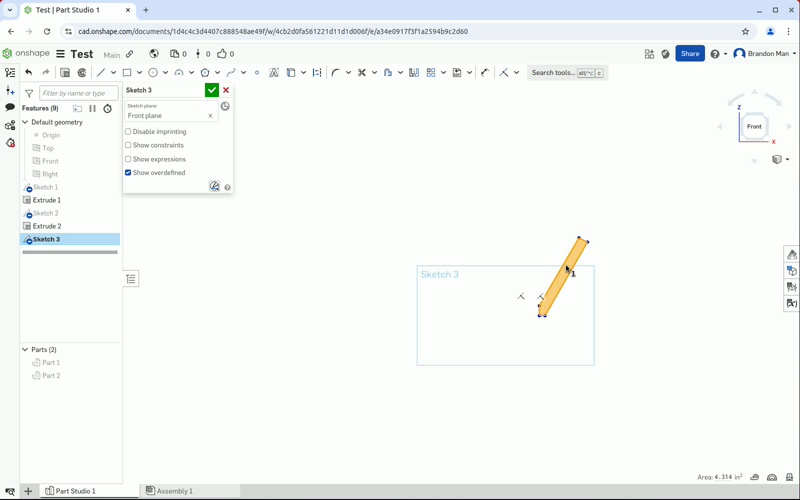
scroll(-6)
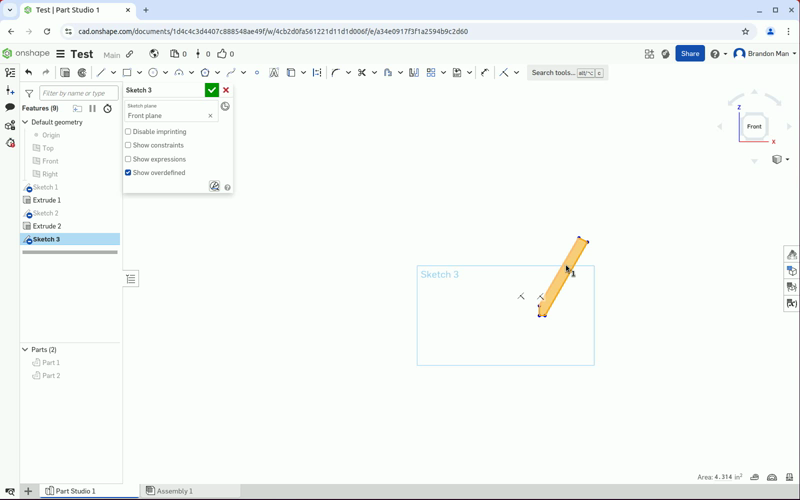
scroll(-6)
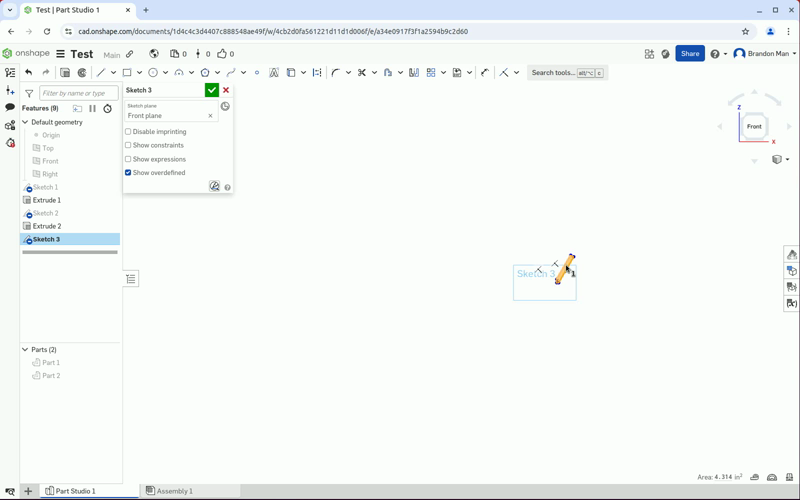
mouse_move(73, 352)
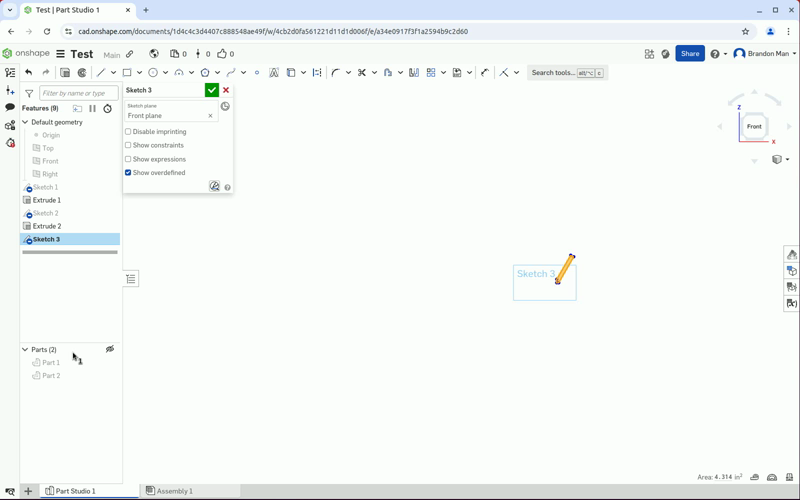
key(shift+y)
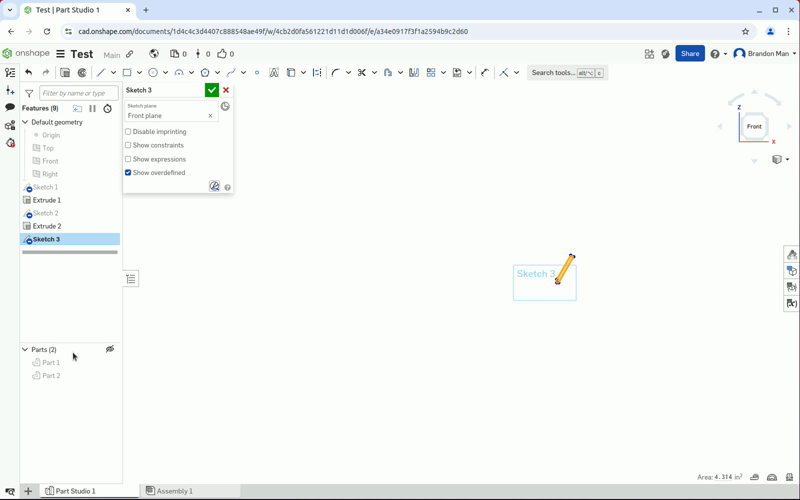
key(shift+e)
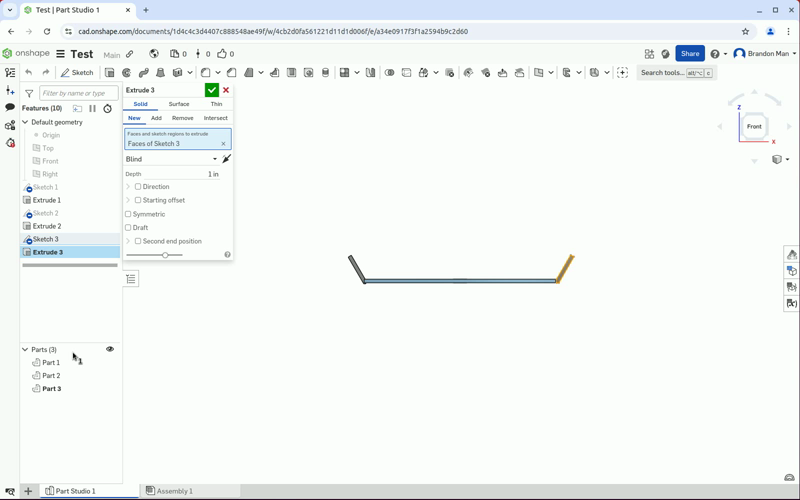
mouse_move(143, 106)
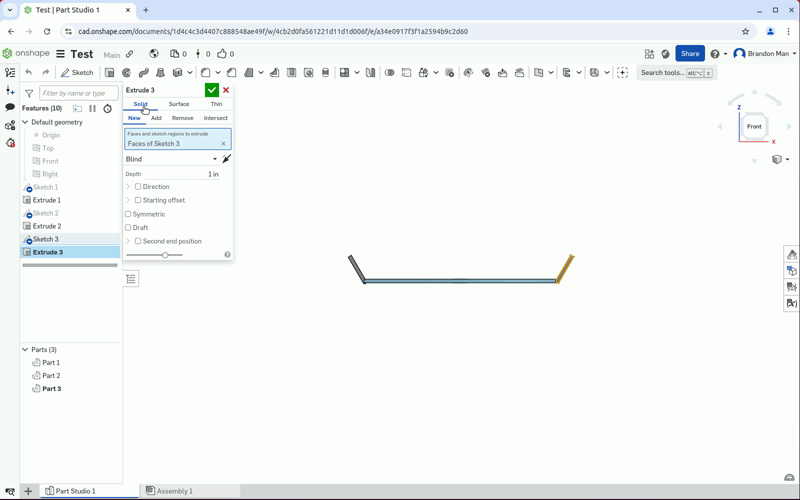
click(143, 106)
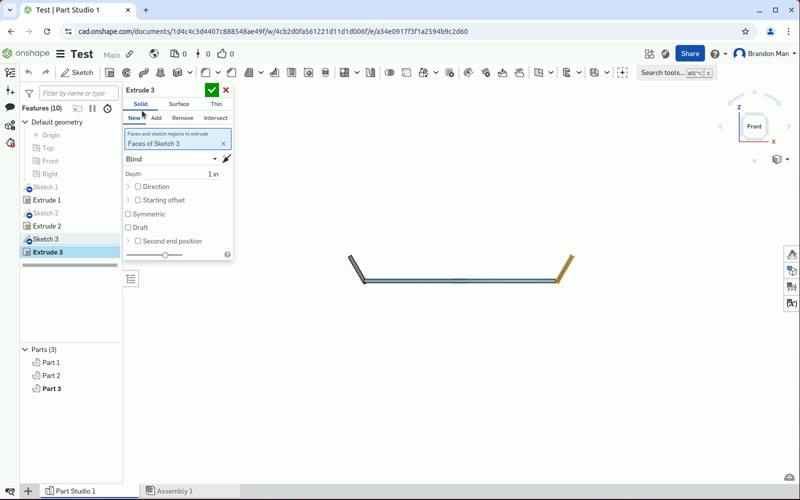
mouse_move(137, 120)
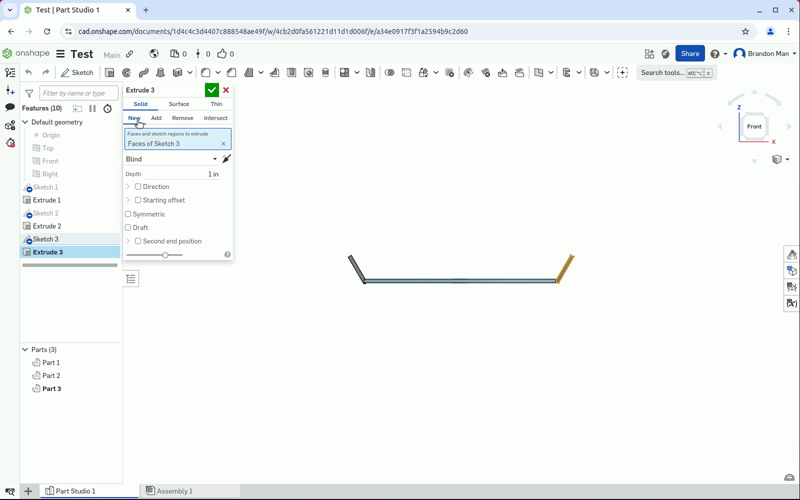
click(137, 120)
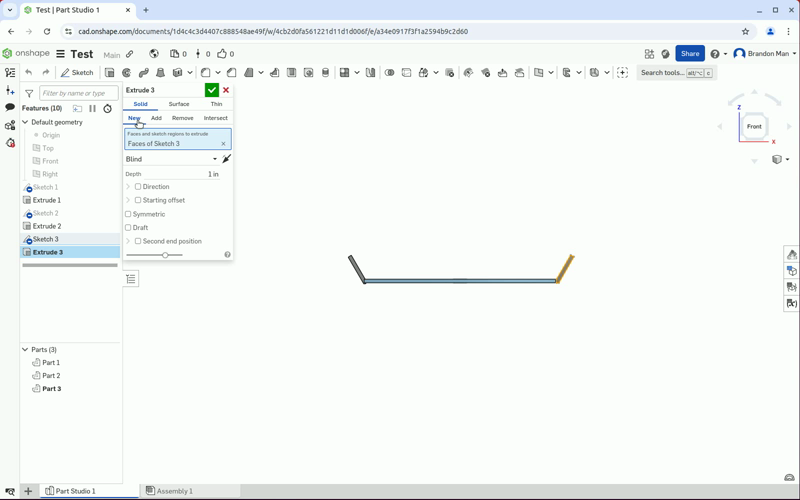
key(tab, 4)
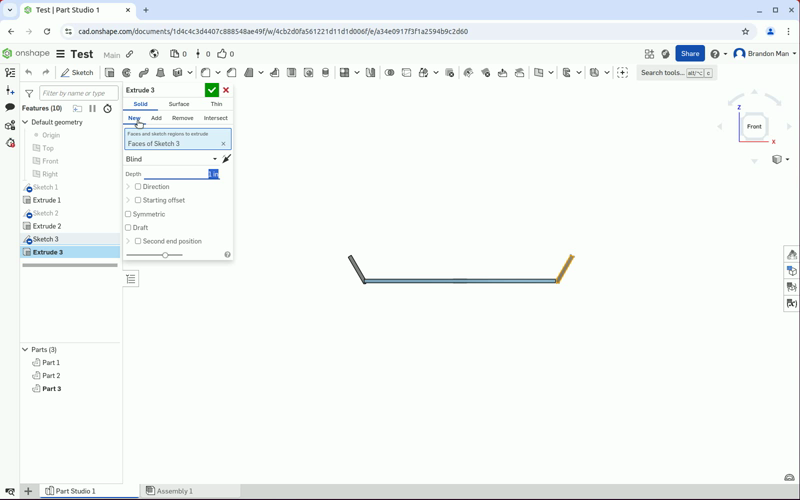
text(11.072)
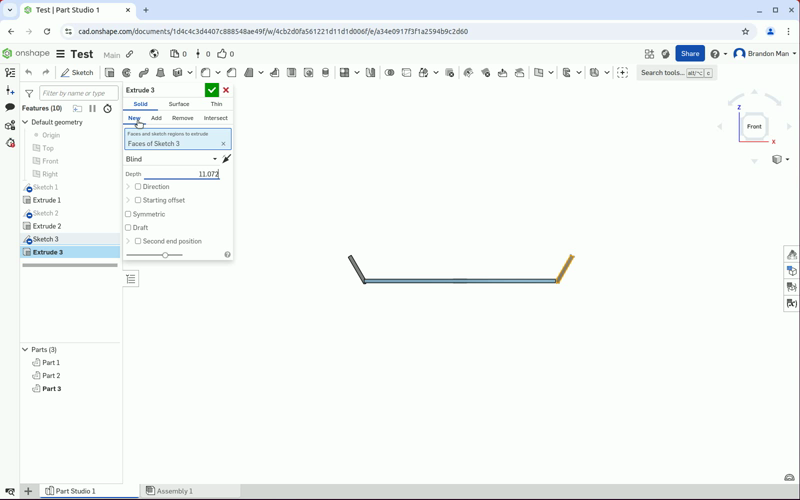
key(tab, 3)
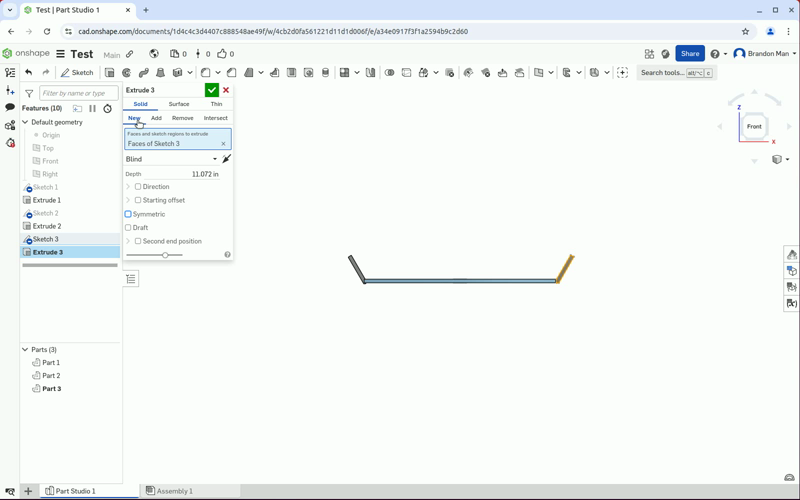
key(space)
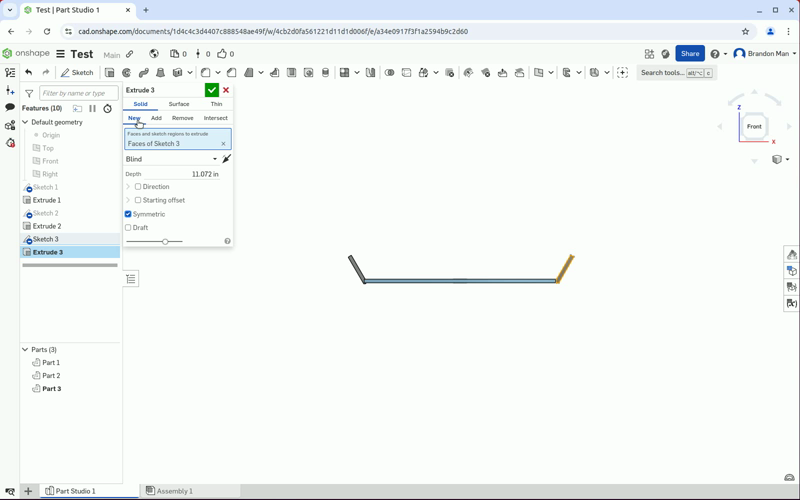
key(enter)
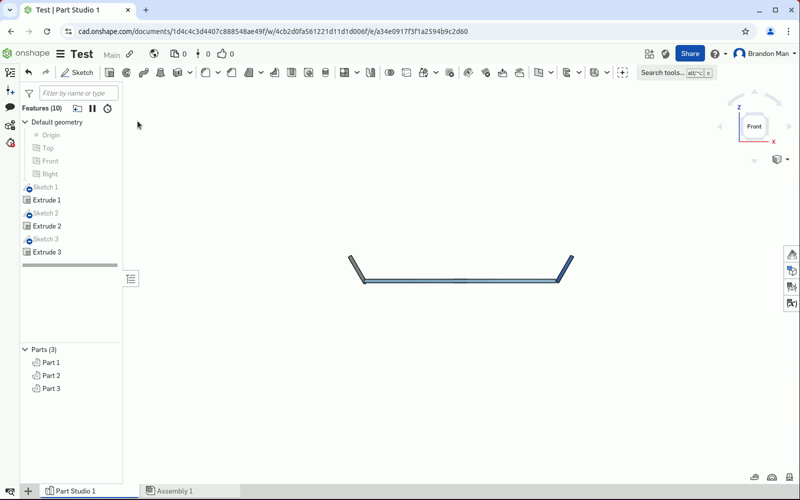
key(shift+h)
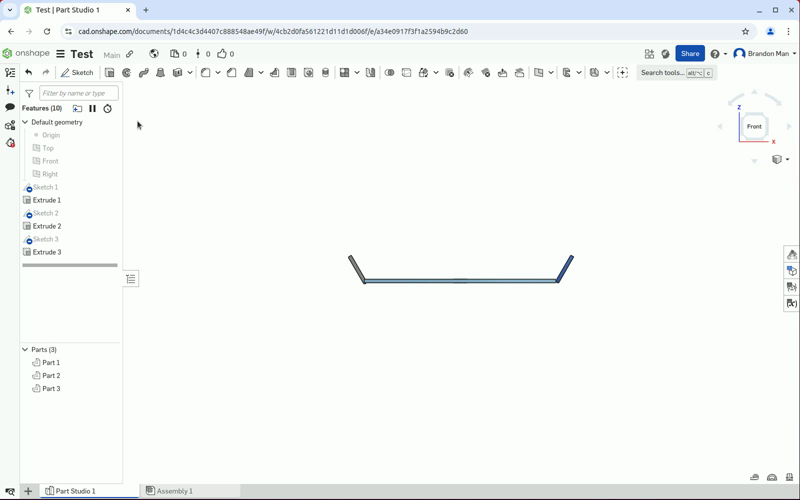
key(shift+h)
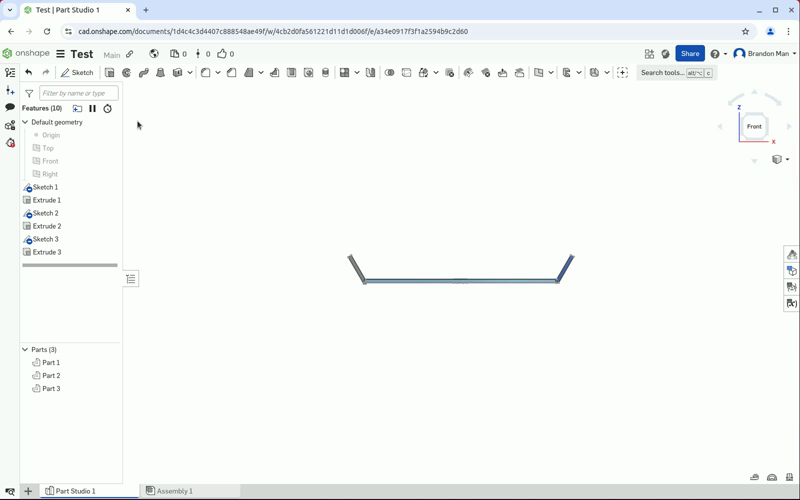
key(shift+7)
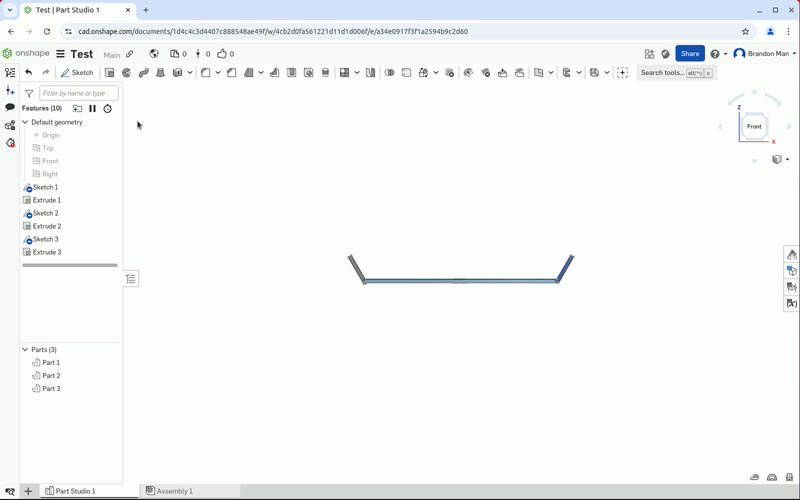
key(left, 2)
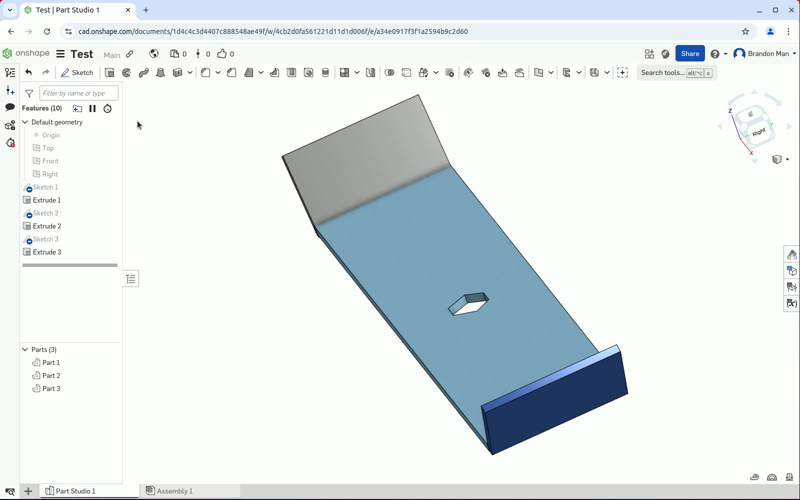
key(down, 2)
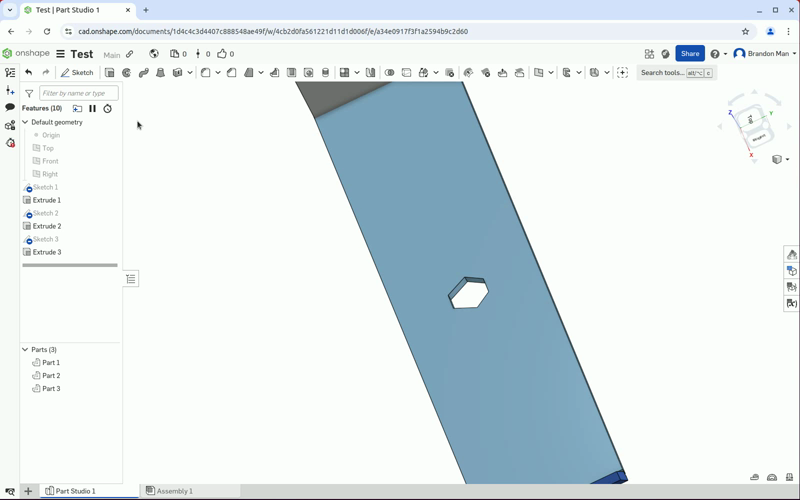
key(up, 2)
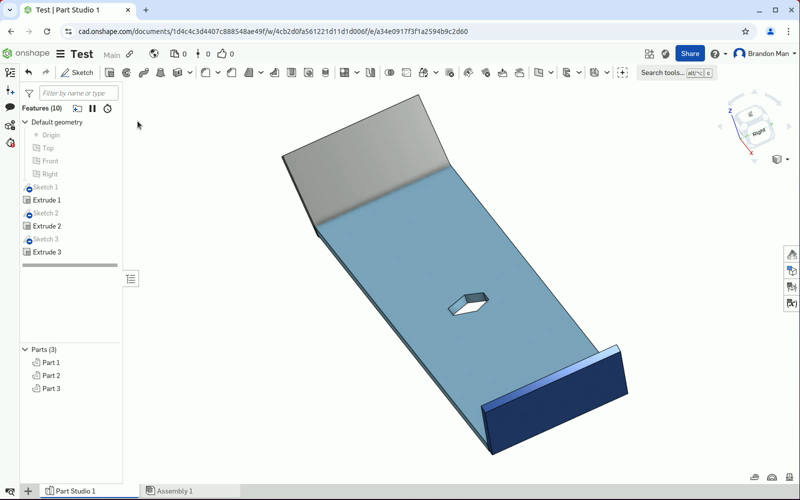
key(right, 2)
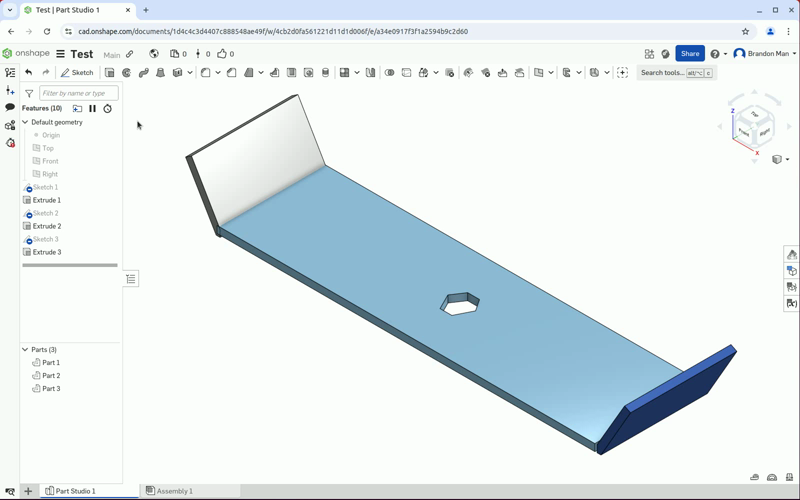
mouse_move(73, 189)
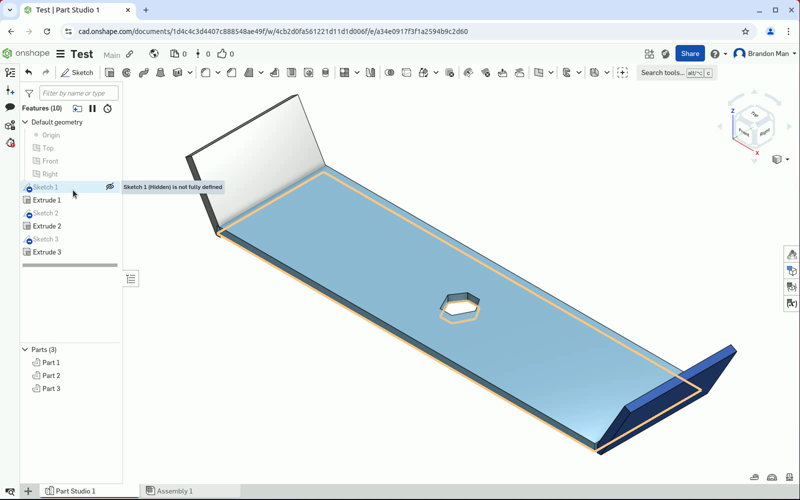
click(73, 189)